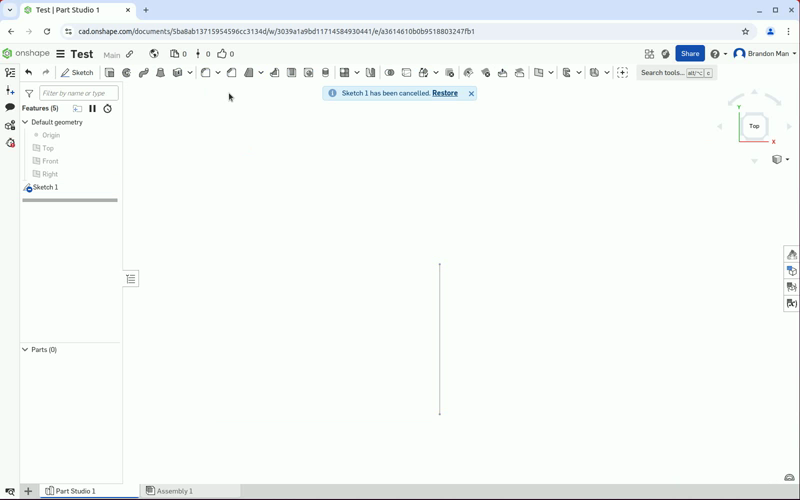
key(shift+h)
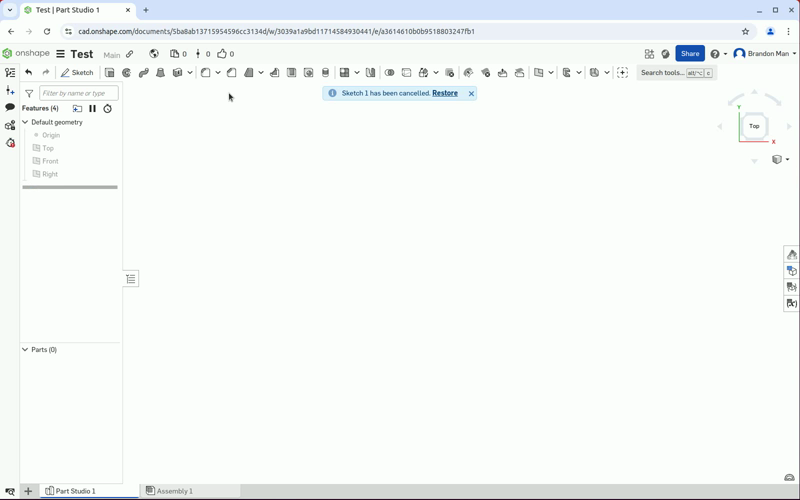
key(shift+s)
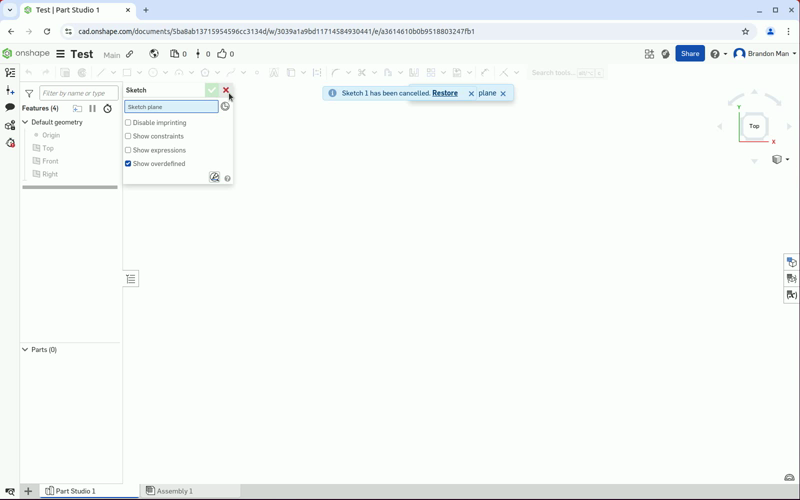
mouse_move(73, 150)
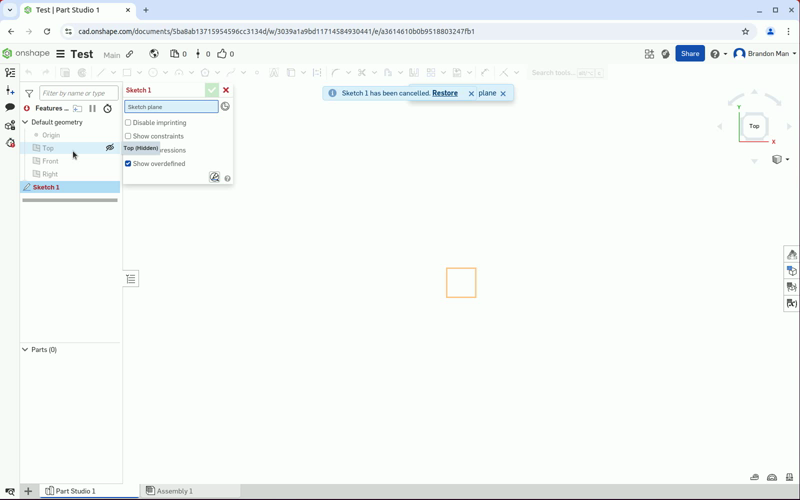
click(73, 150)
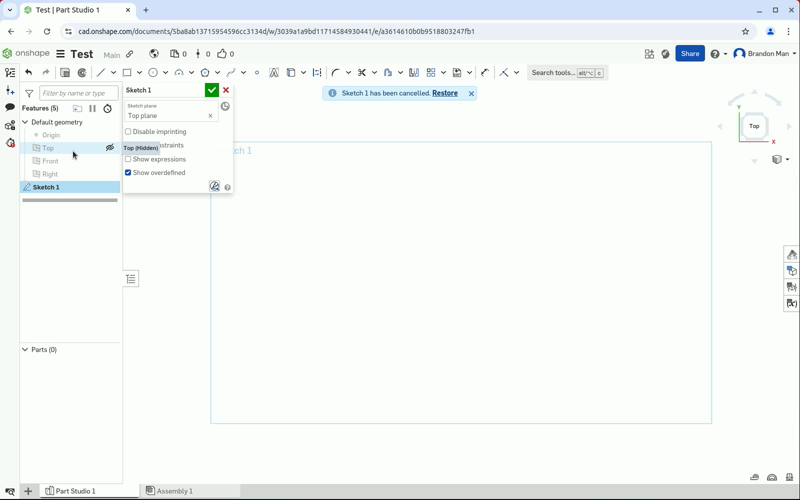
mouse_move(73, 352)
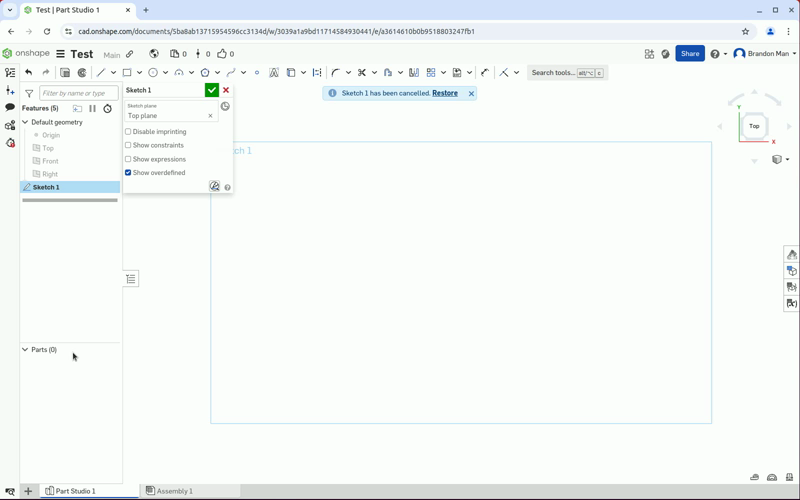
key(y)
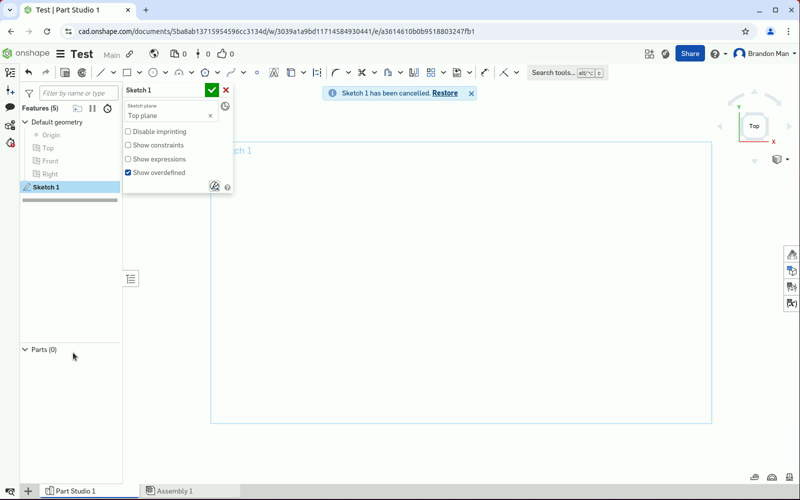
key(c)
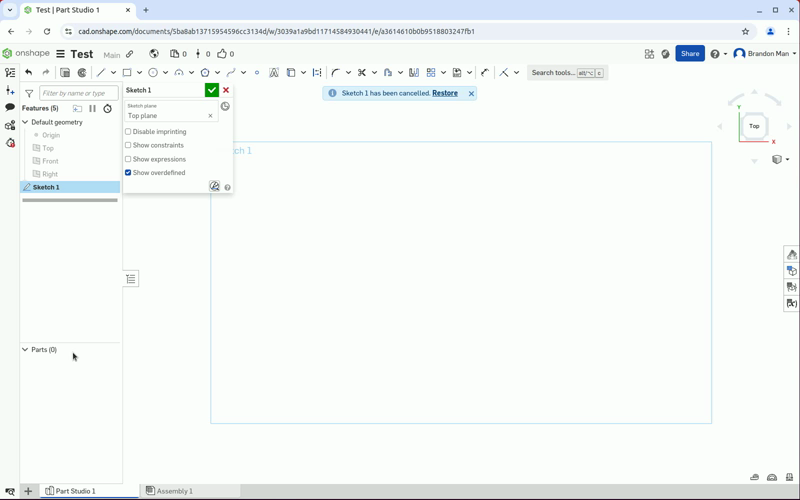
key_down(shift)
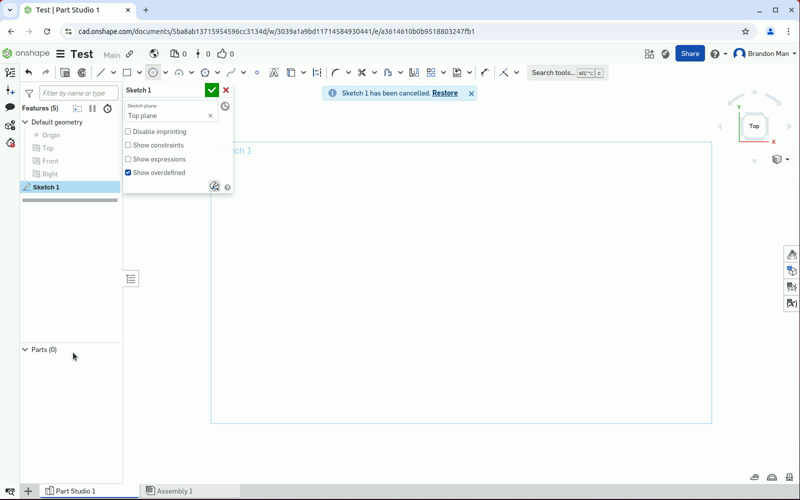
mouse_move(470, 282)
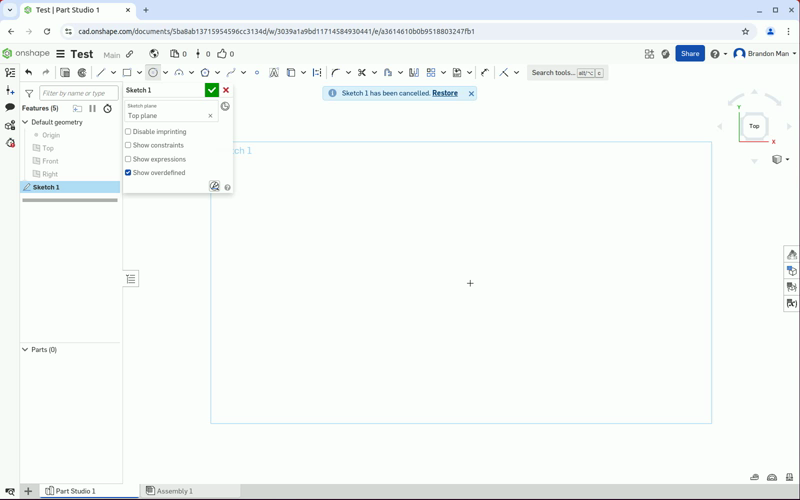
click(470, 282)
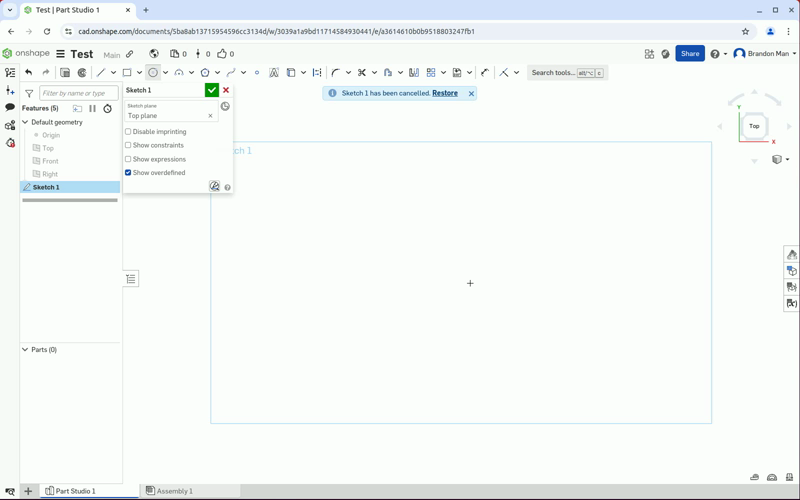
key_up(shift)
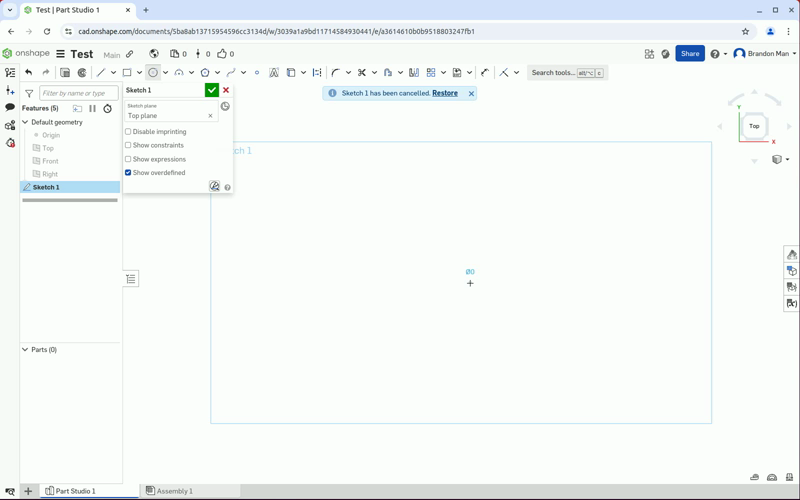
mouse_move(473, 282)
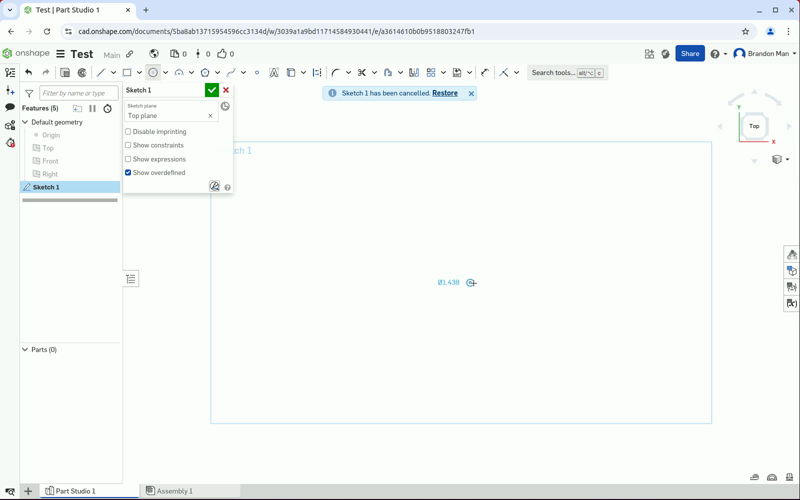
click(473, 282)
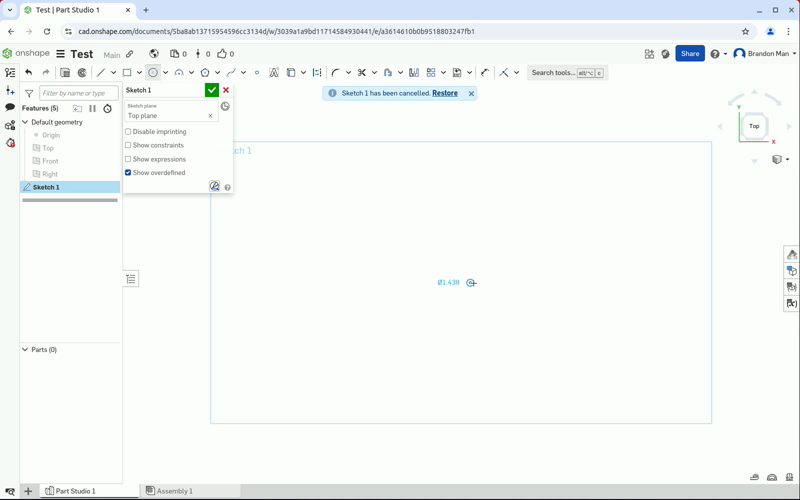
key(esc)
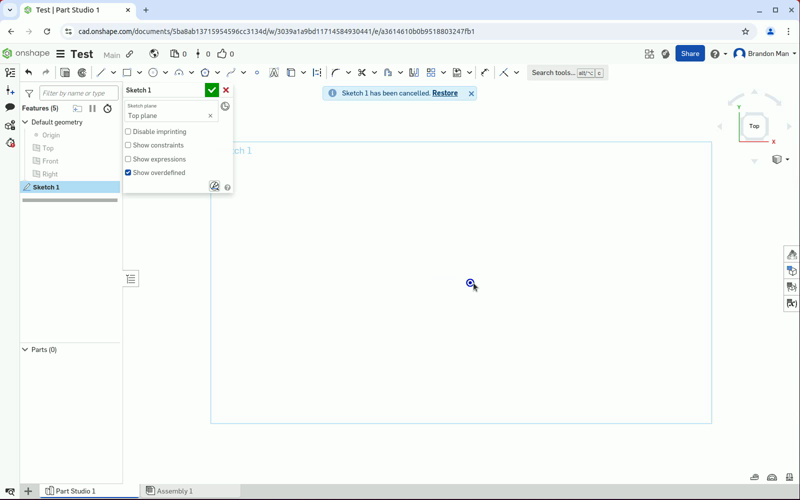
mouse_move(469, 284)
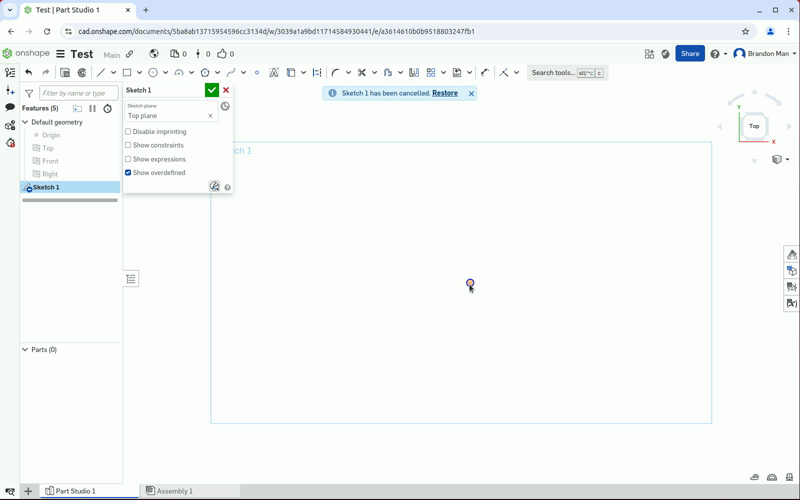
scroll(6)
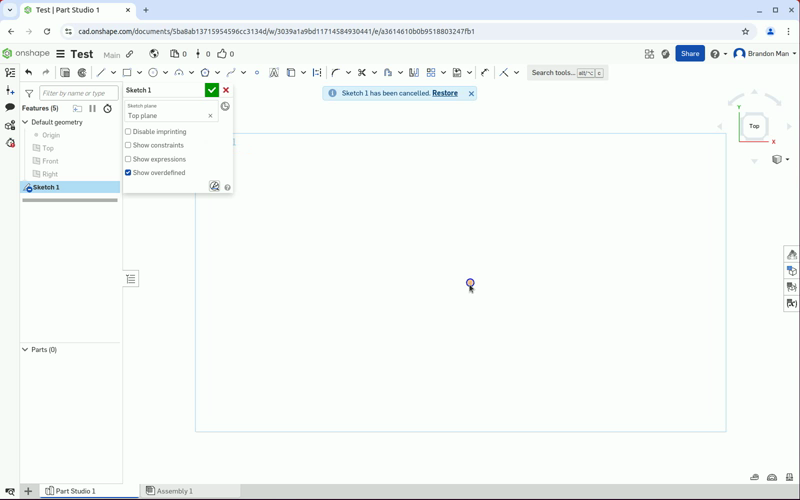
scroll(6)
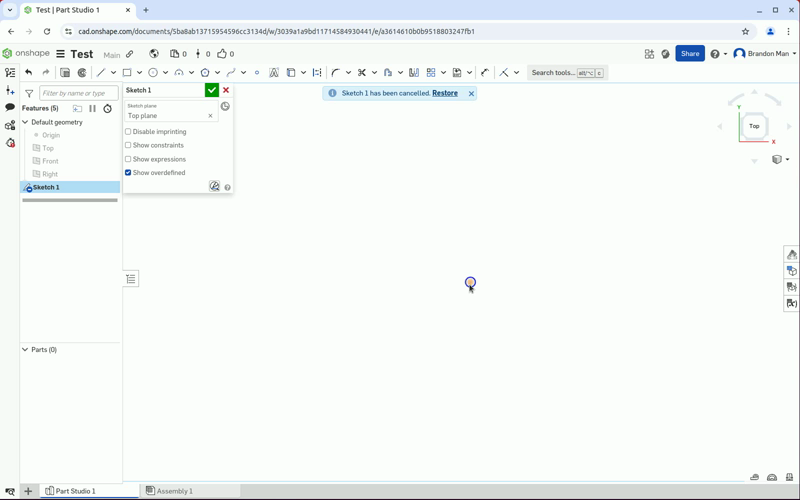
scroll(6)
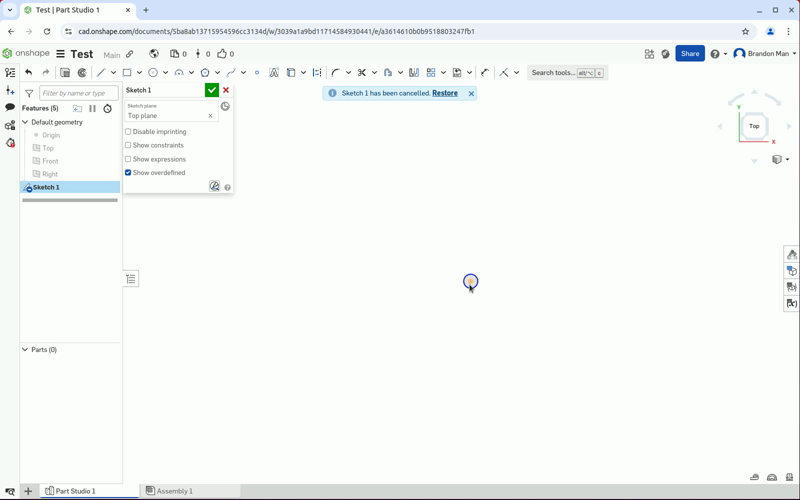
scroll(6)
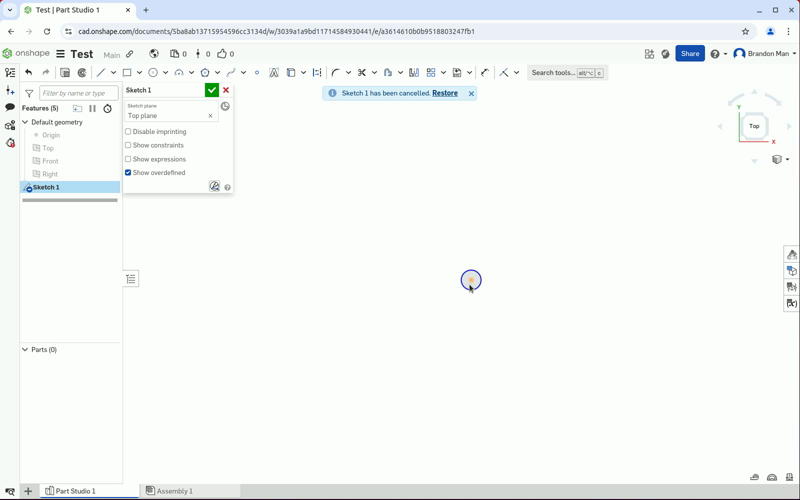
scroll(6)
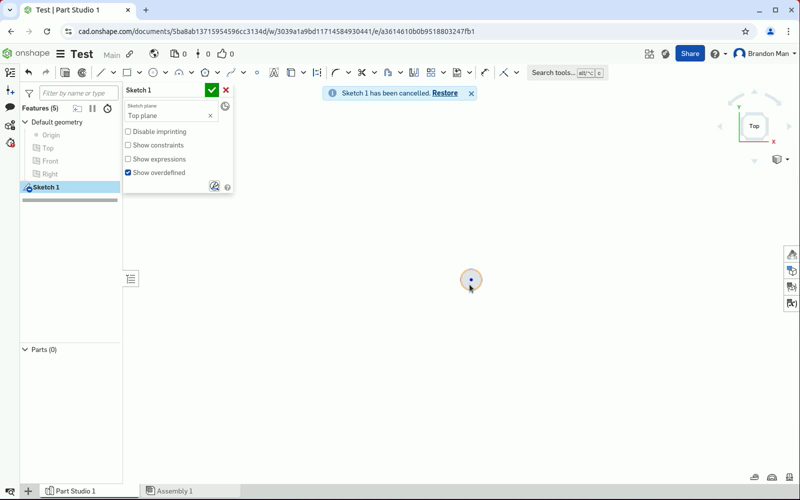
scroll(6)
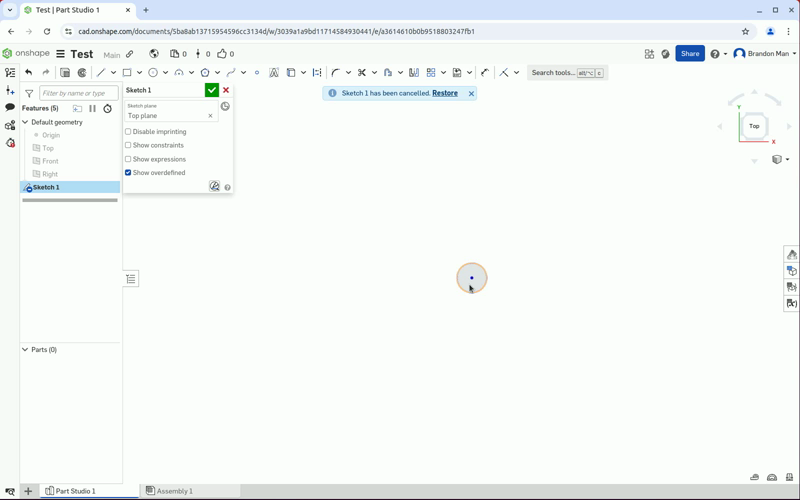
scroll(6)
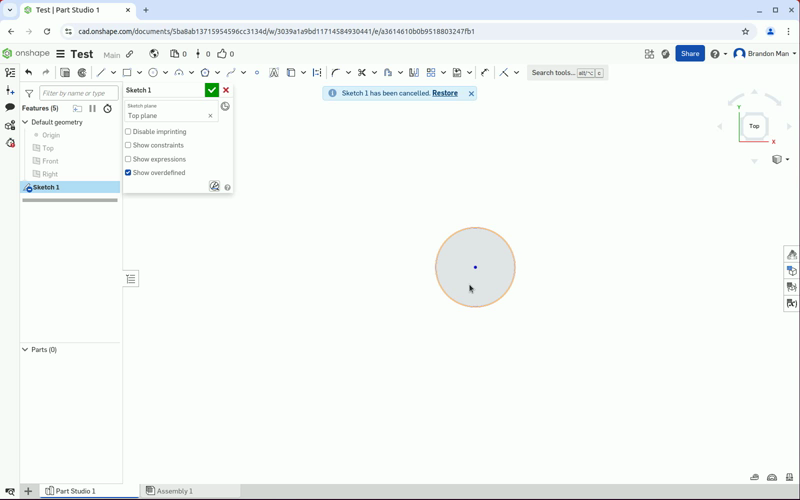
click(469, 284)
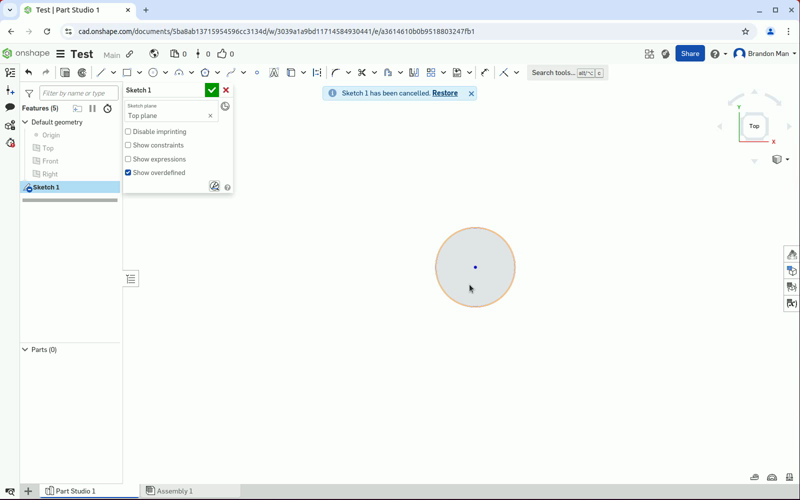
scroll(-6)
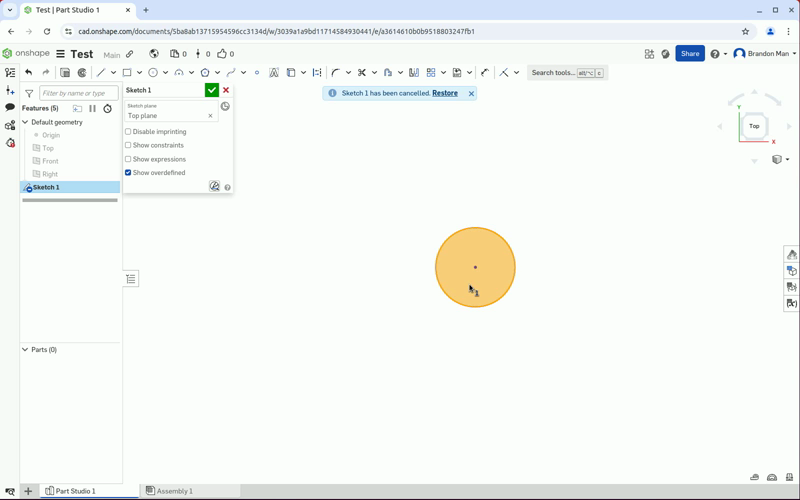
scroll(-6)
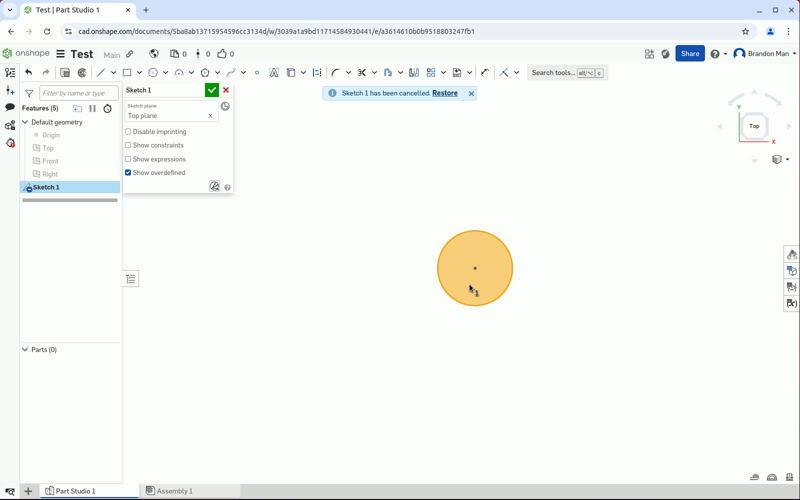
scroll(-6)
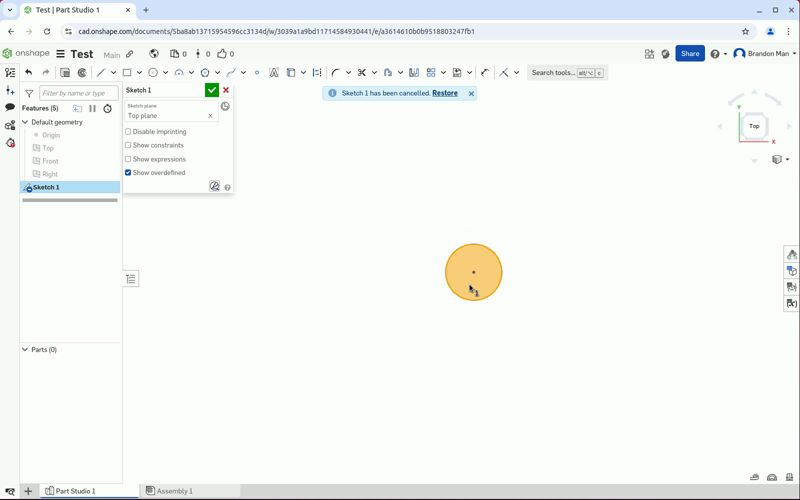
scroll(-6)
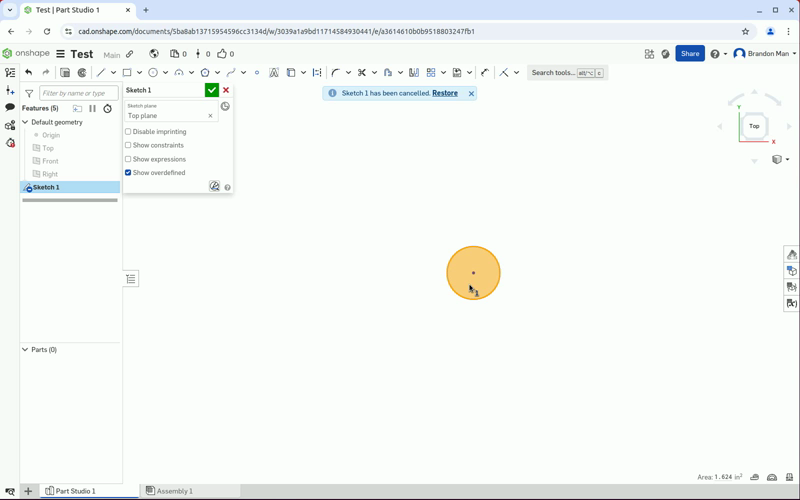
scroll(-6)
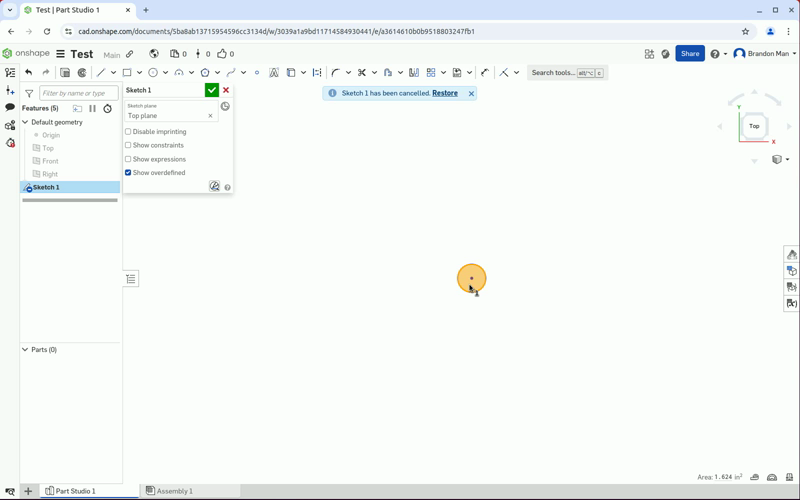
scroll(-6)
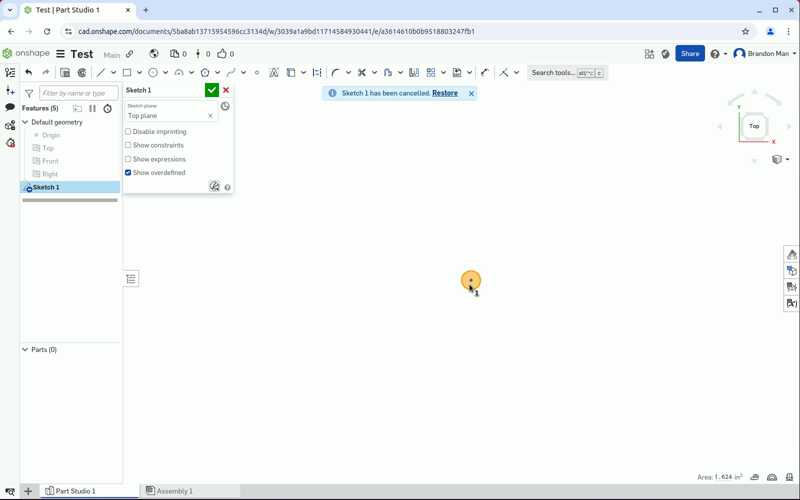
scroll(-6)
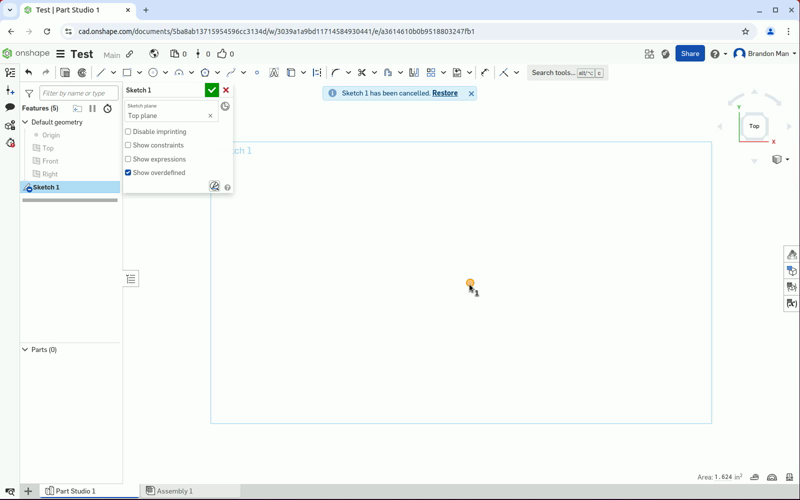
mouse_move(73, 352)
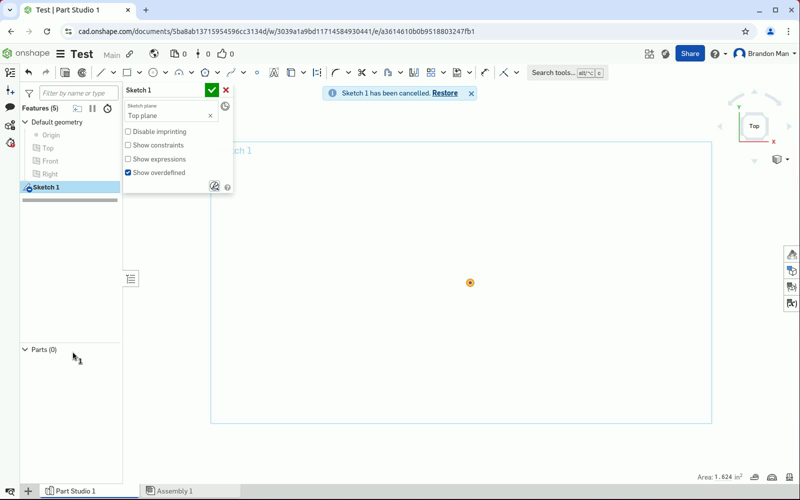
key(shift+y)
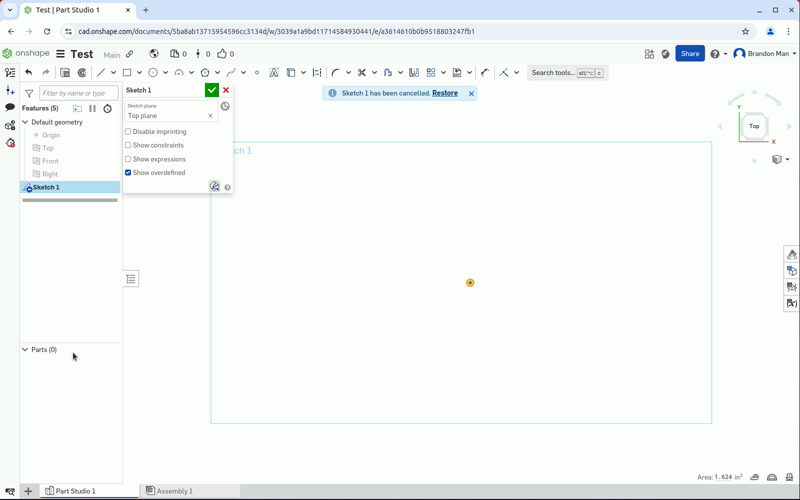
key(shift+e)
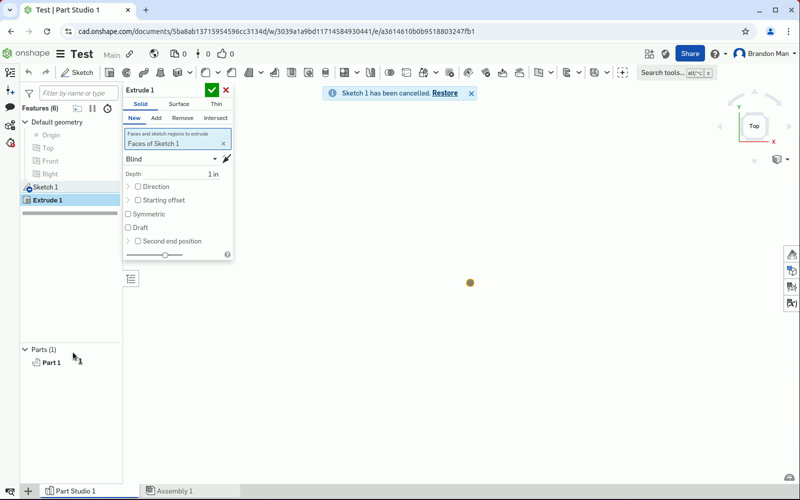
mouse_move(143, 106)
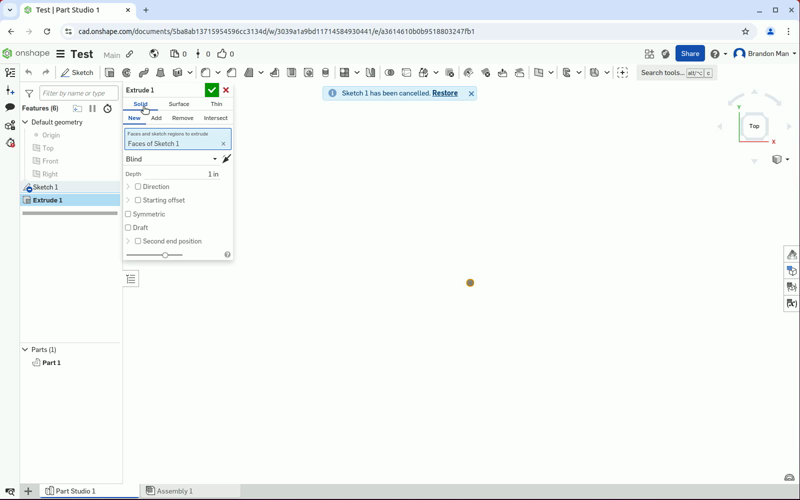
click(143, 106)
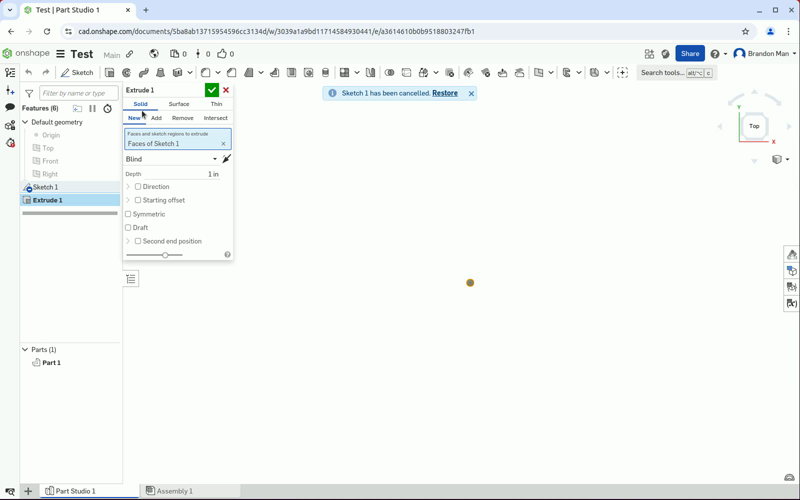
mouse_move(137, 120)
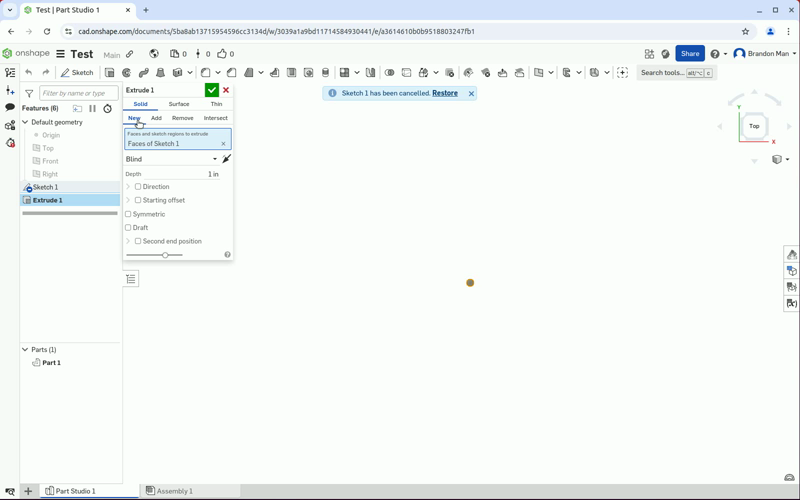
click(137, 120)
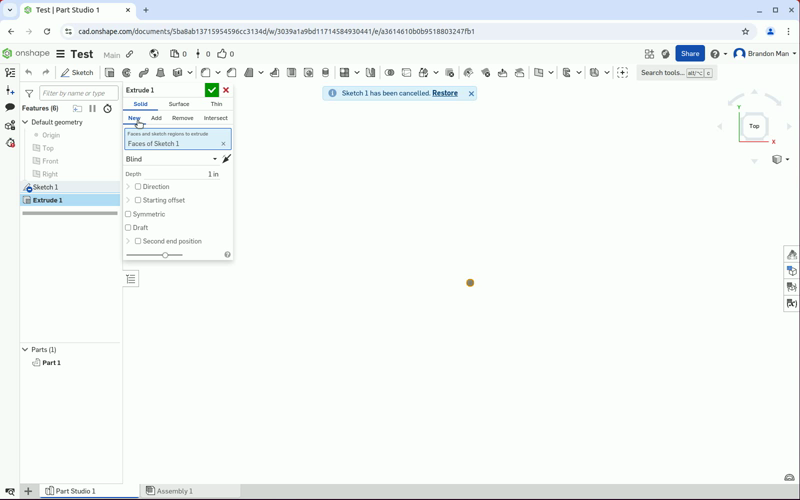
key(tab, 4)
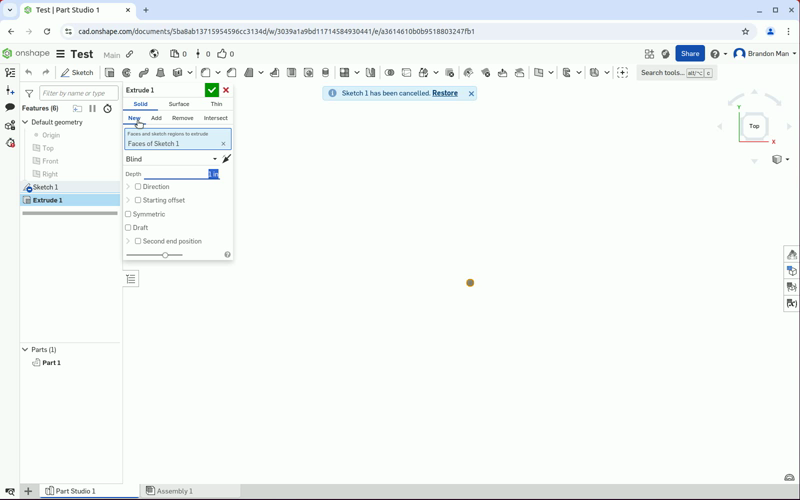
text(23.108)
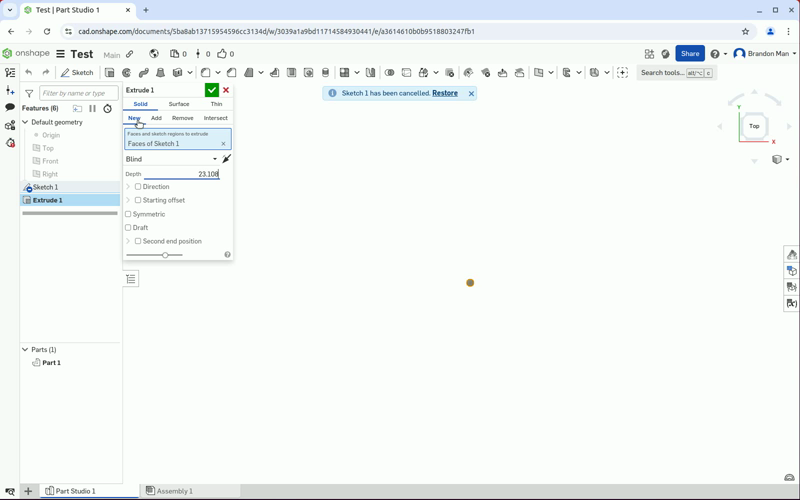
key(enter)
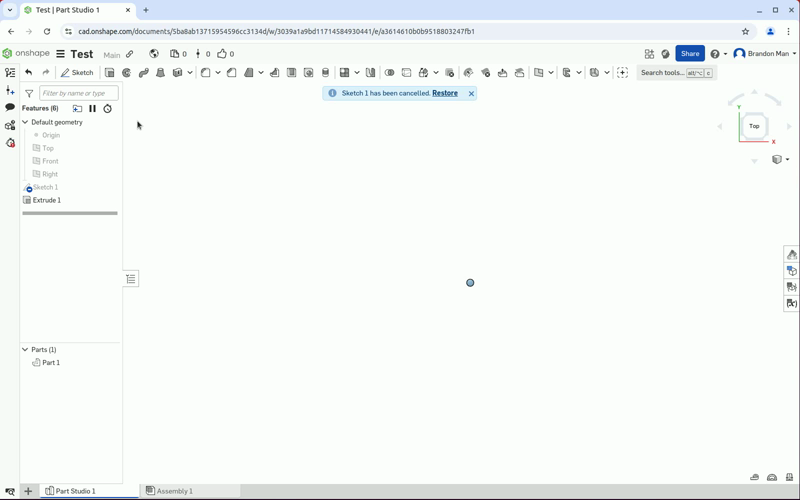
key(shift+h)
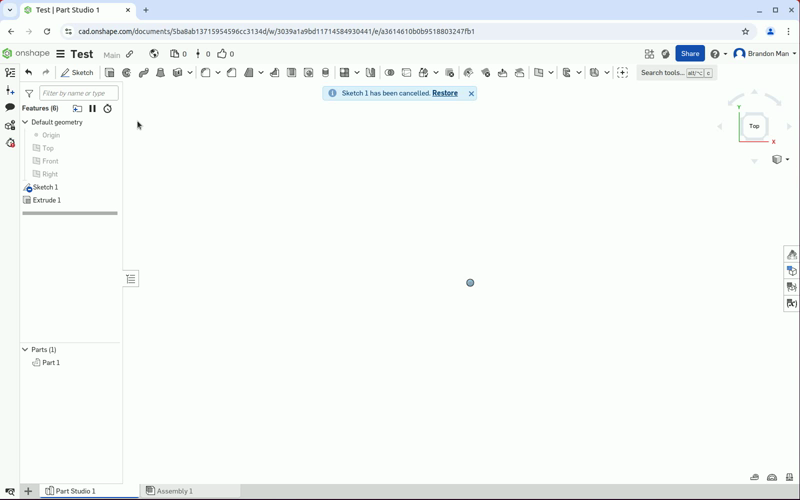
key(shift+h)
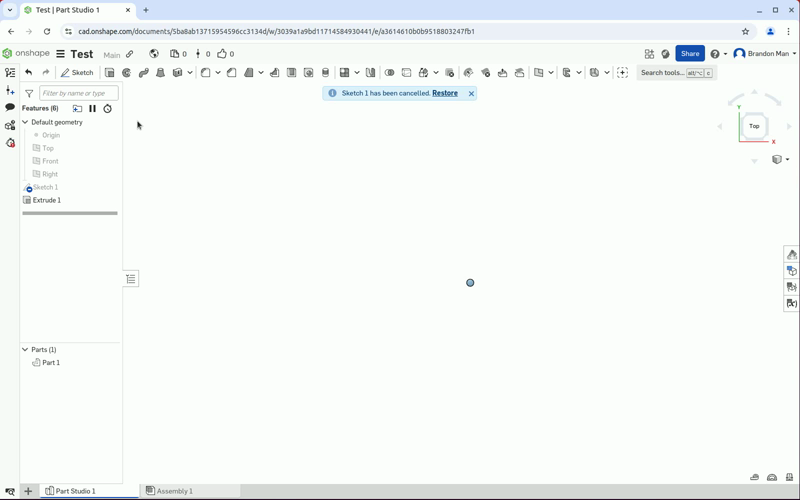
mouse_move(73, 189)
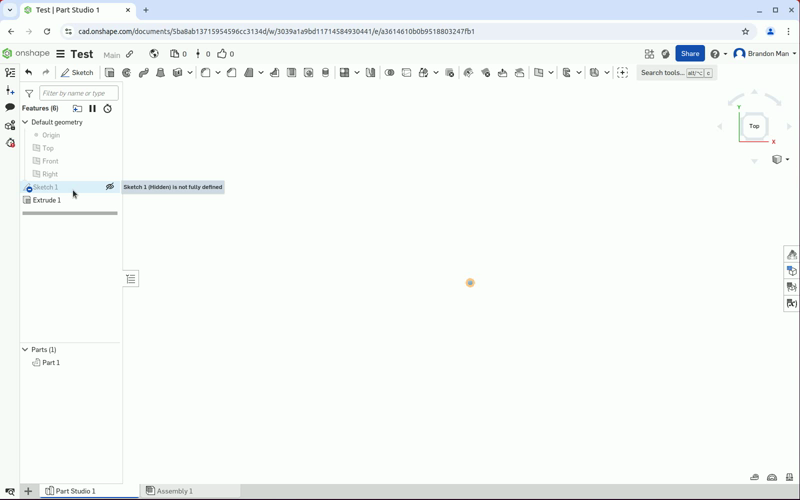
click(73, 189)
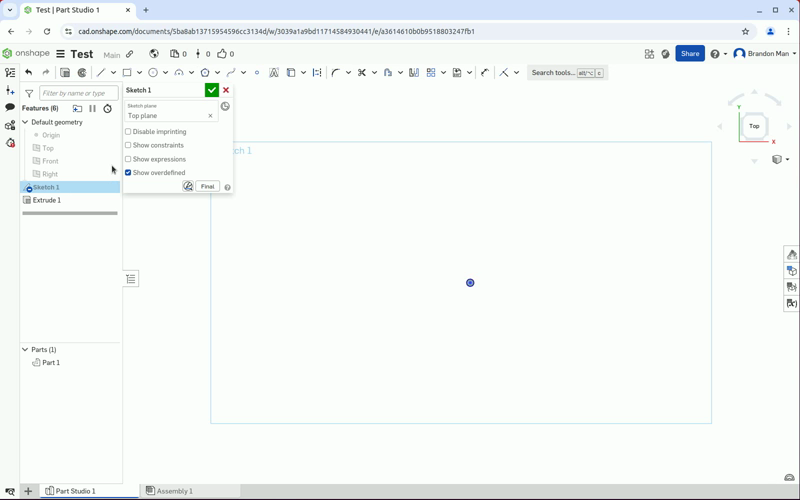
mouse_move(229, 92)
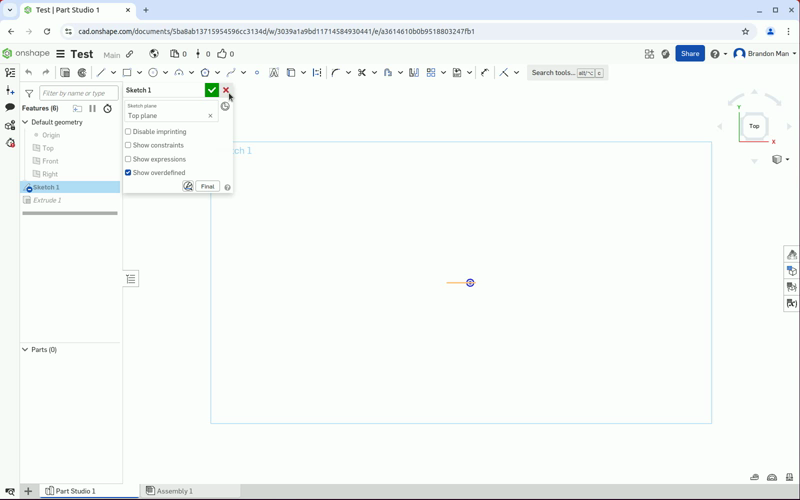
click(229, 92)
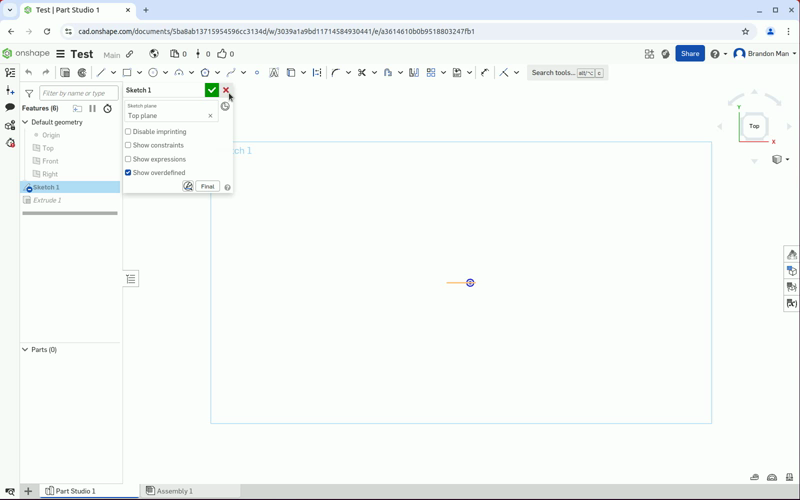
key(shift+s)
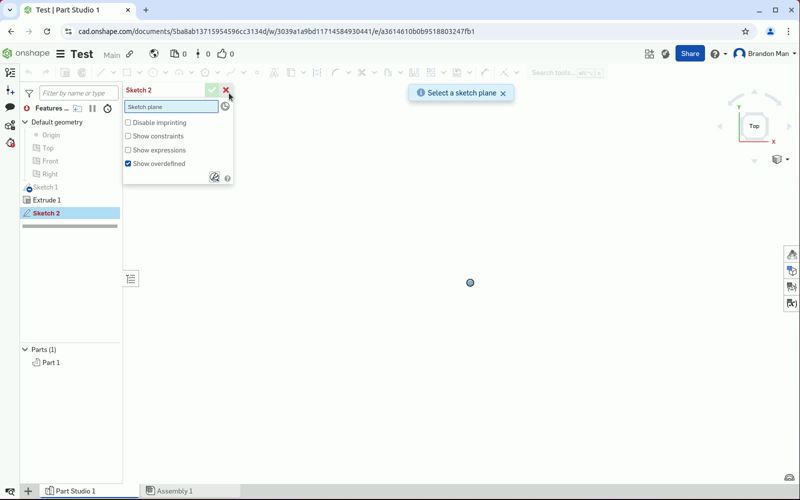
mouse_move(73, 150)
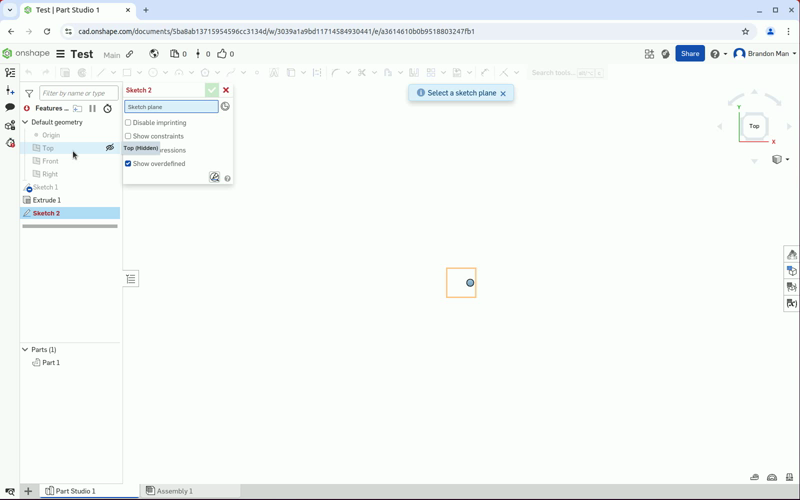
click(73, 150)
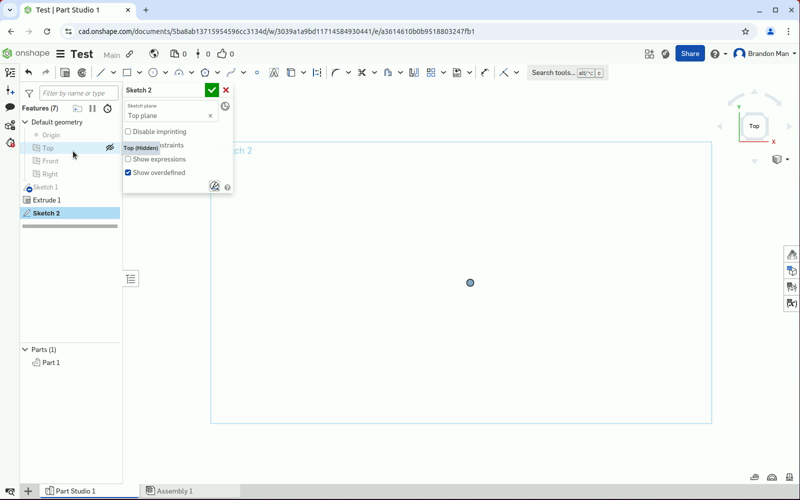
mouse_move(73, 352)
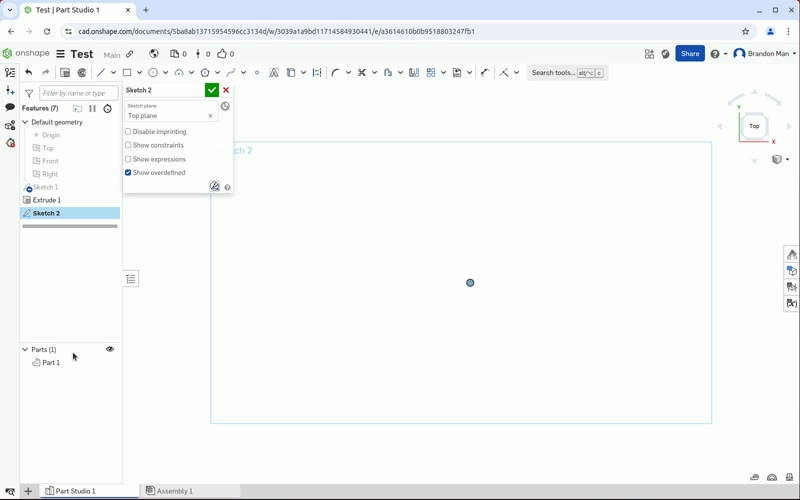
key(y)
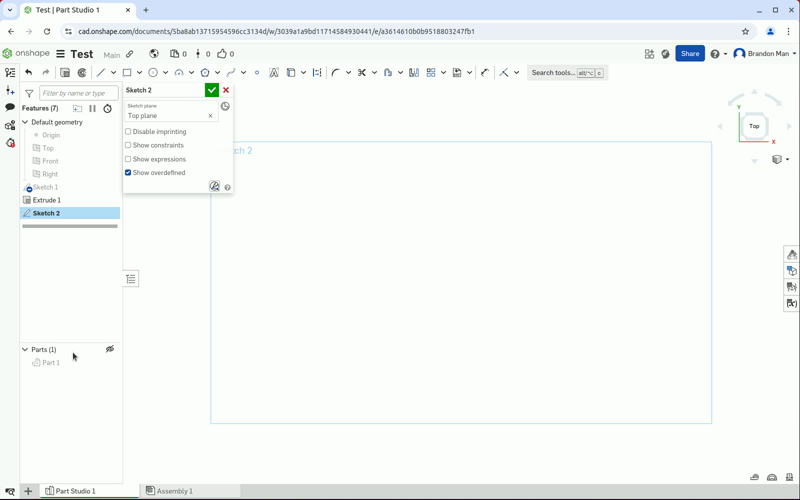
key(a)
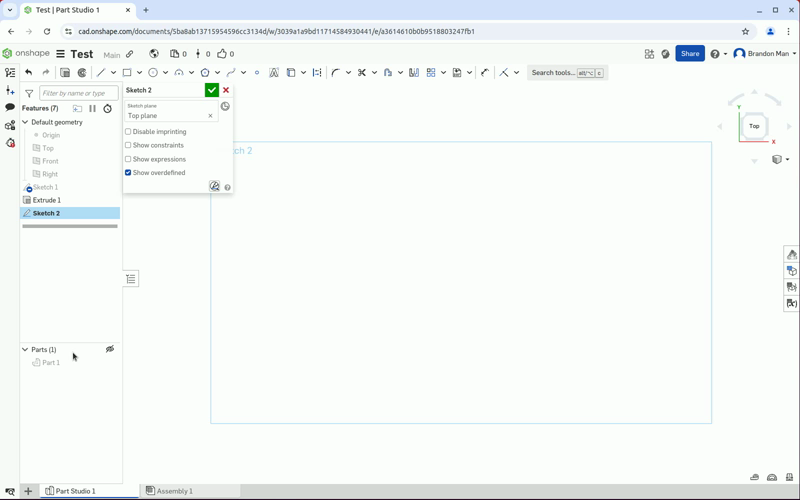
key_down(shift)
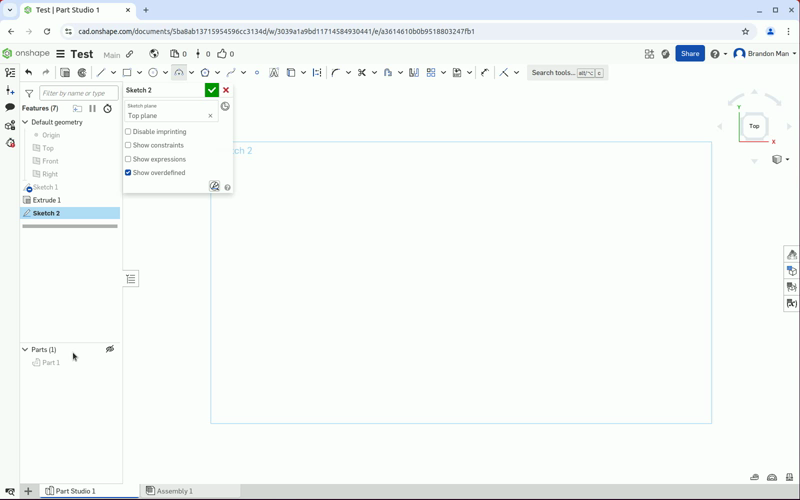
mouse_move(468, 280)
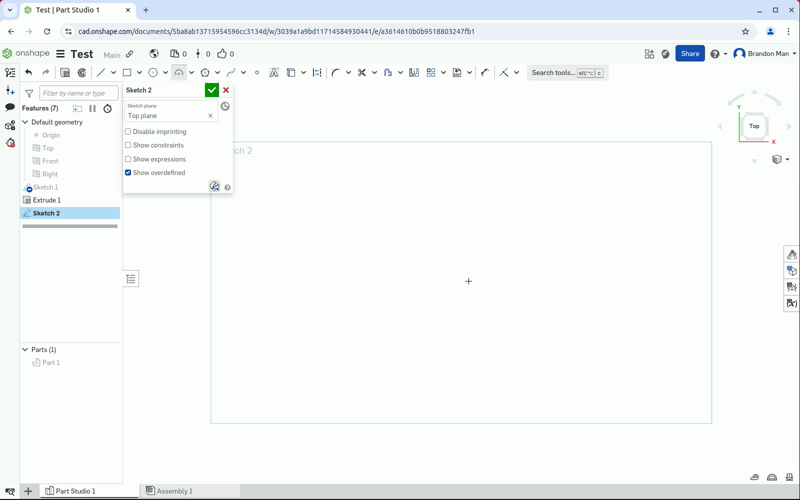
click(468, 280)
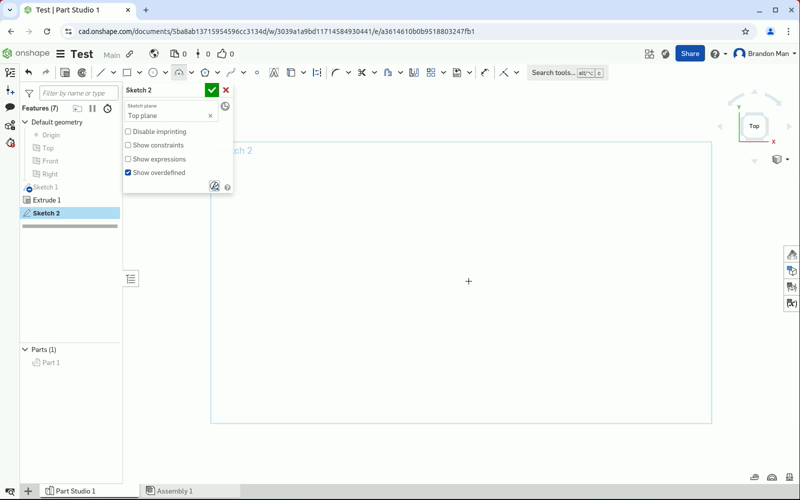
key_up(shift)
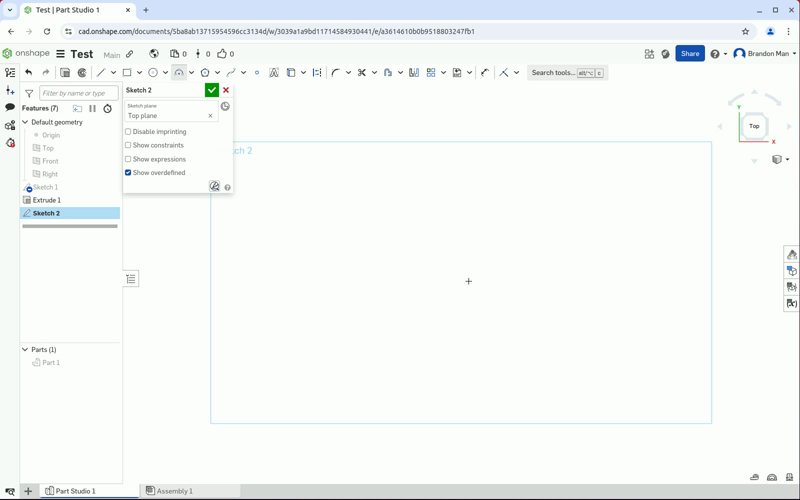
key_down(shift)
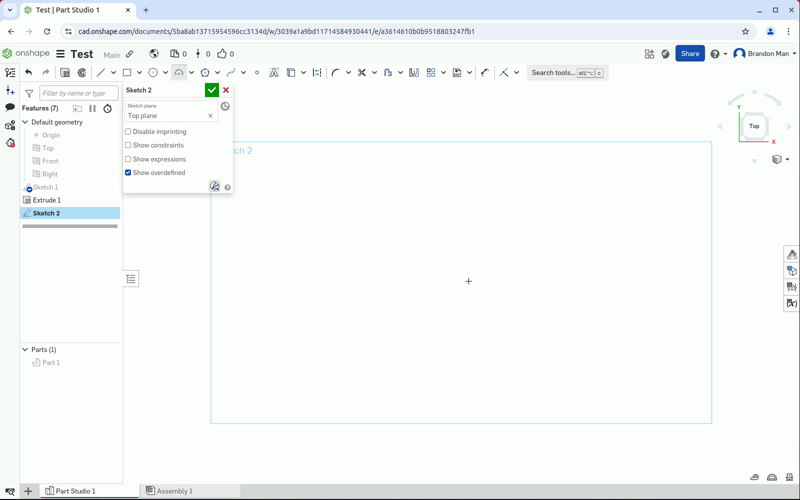
mouse_move(471, 283)
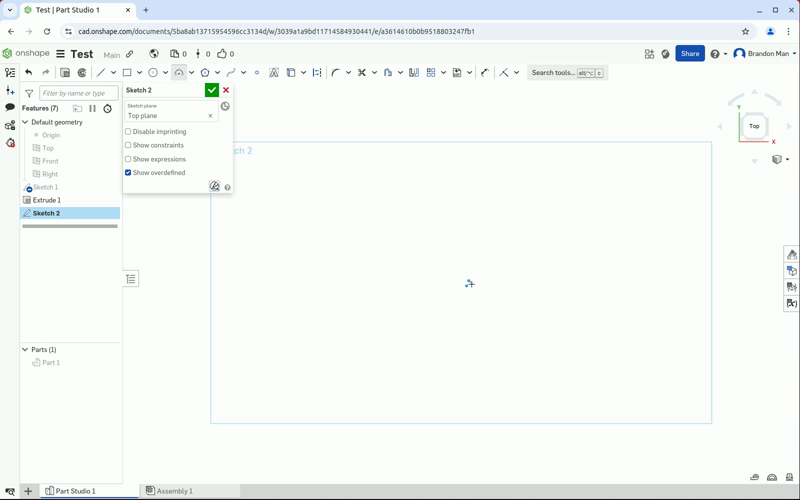
scroll(6)
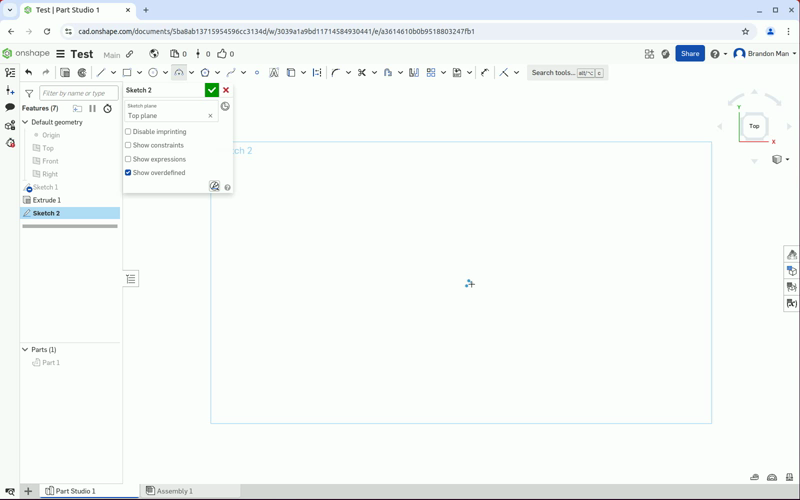
scroll(6)
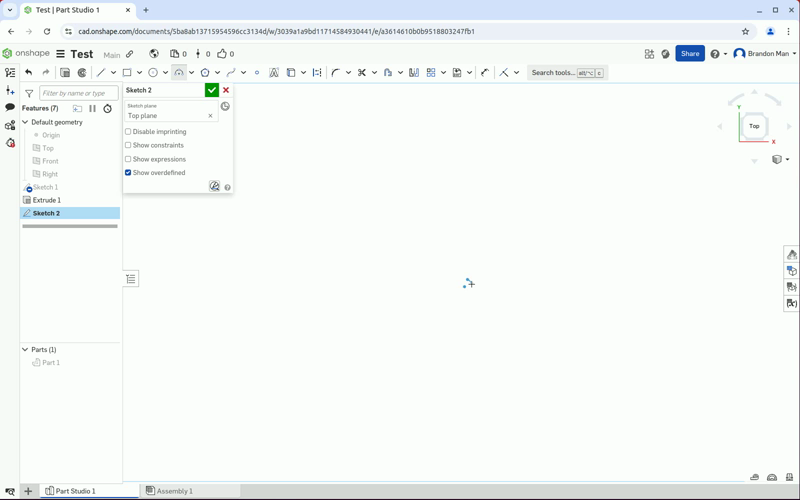
scroll(6)
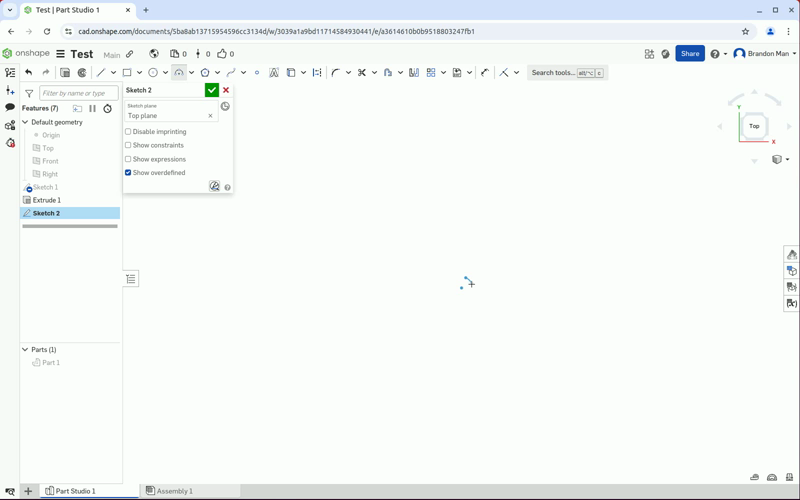
scroll(6)
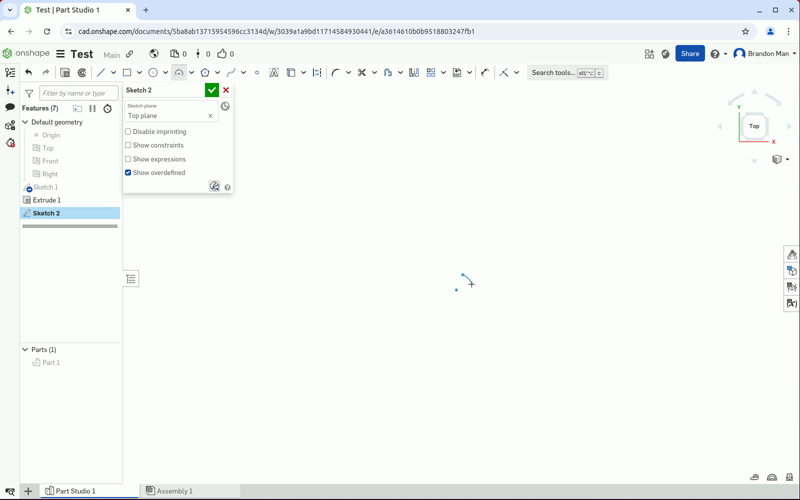
scroll(6)
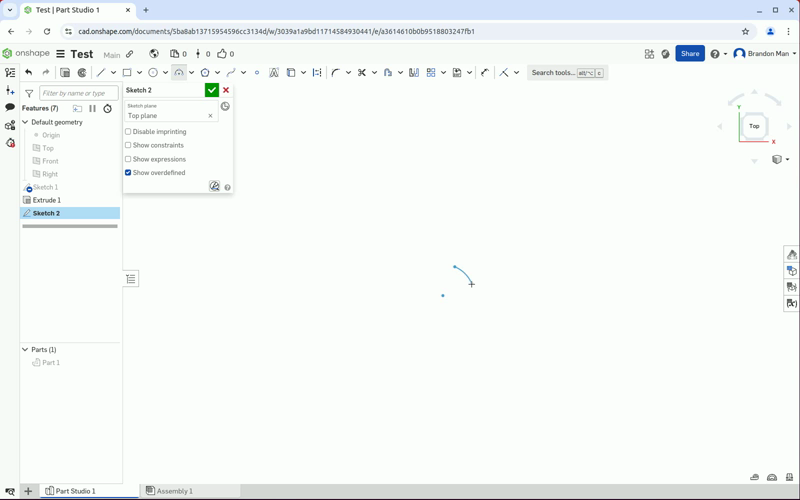
scroll(6)
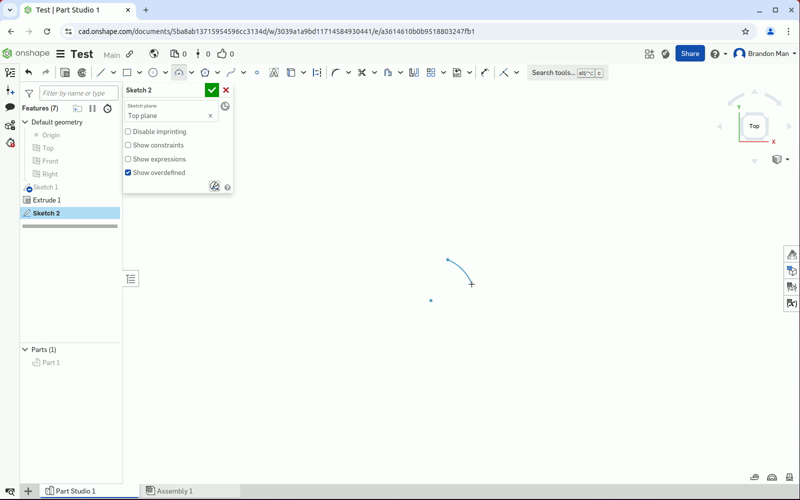
scroll(6)
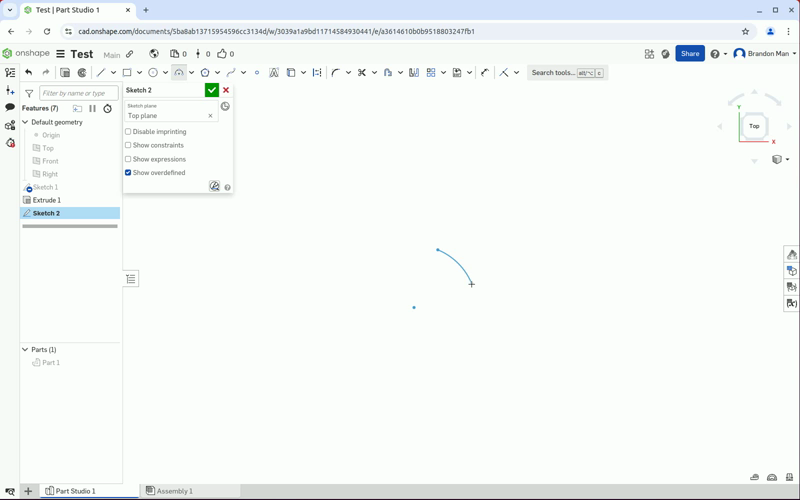
click(471, 283)
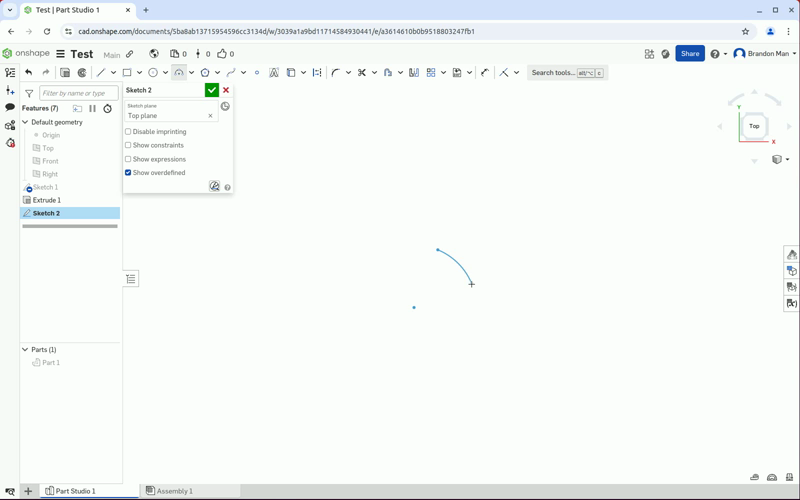
scroll(-6)
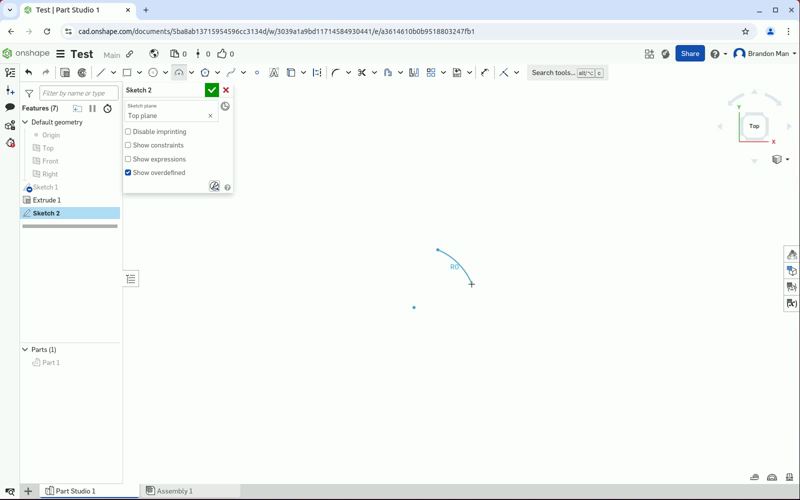
scroll(-6)
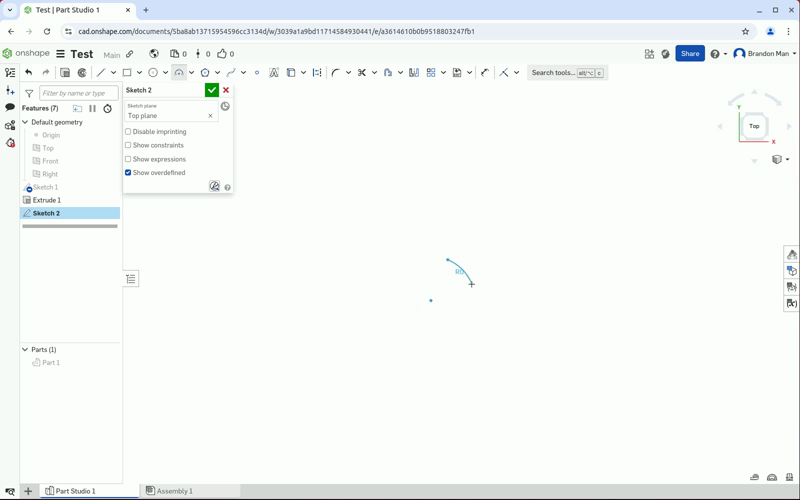
scroll(-6)
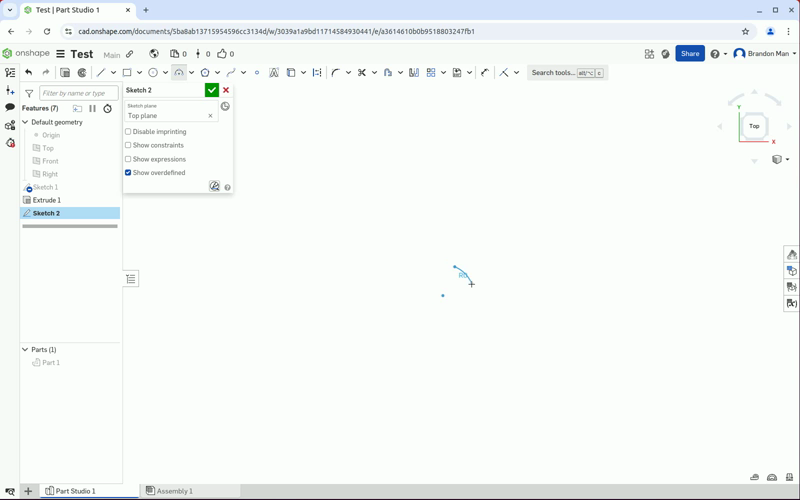
scroll(-6)
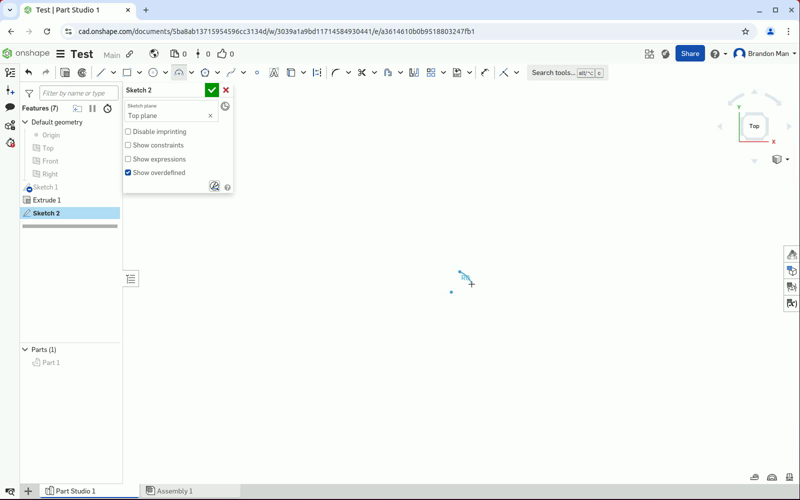
scroll(-6)
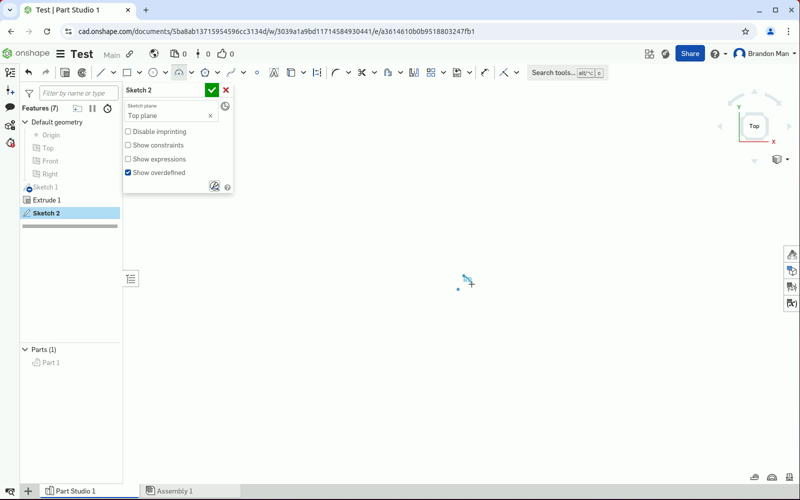
scroll(-6)
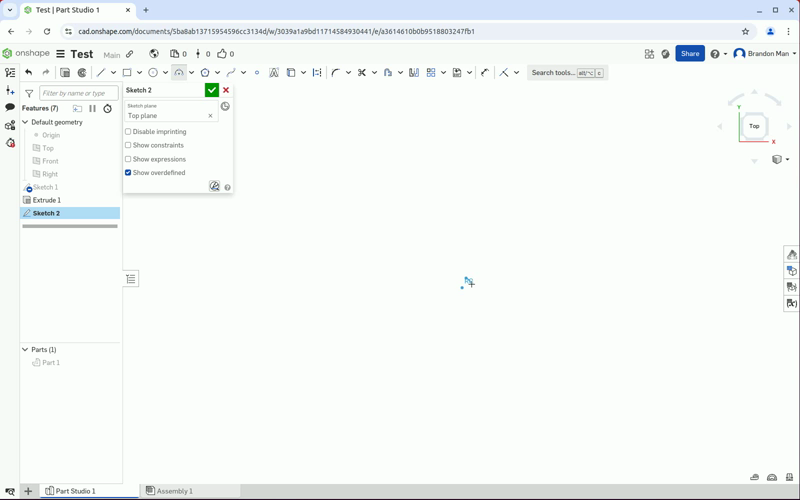
scroll(-6)
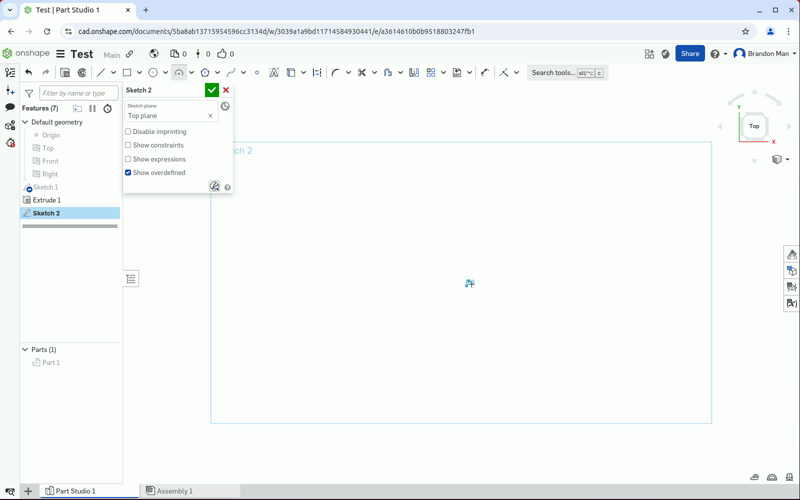
mouse_move(470, 281)
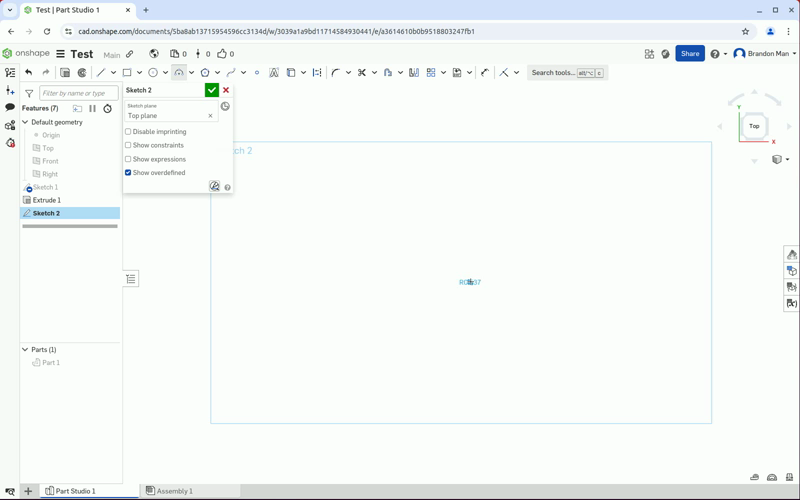
scroll(6)
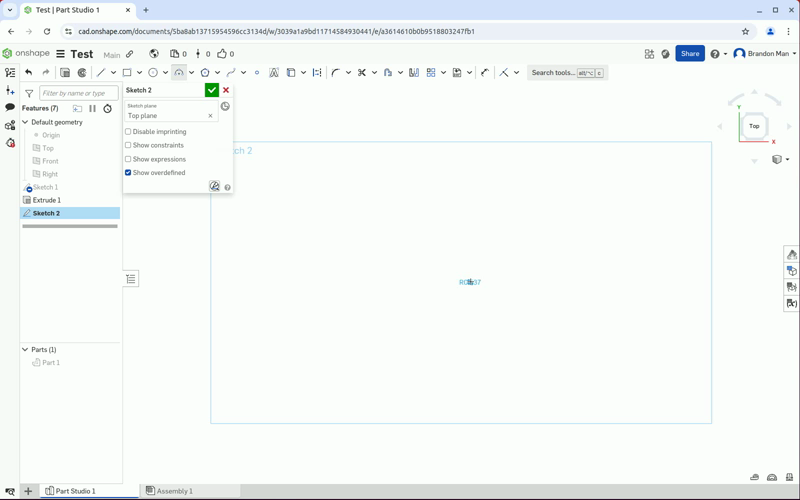
scroll(6)
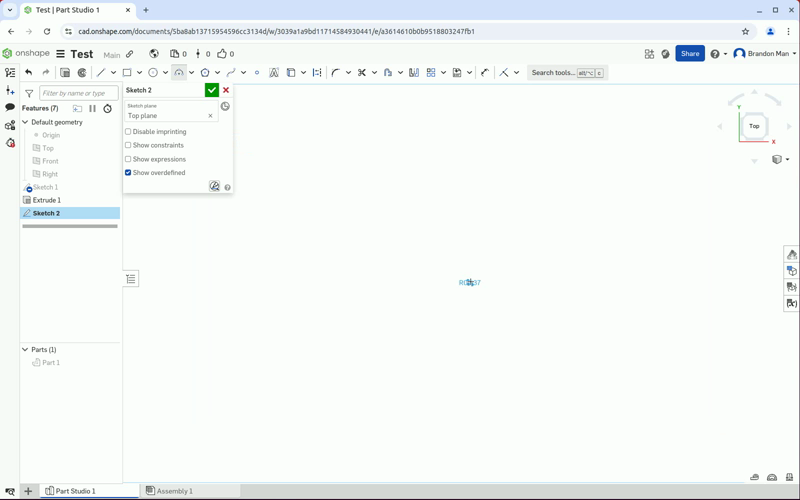
scroll(6)
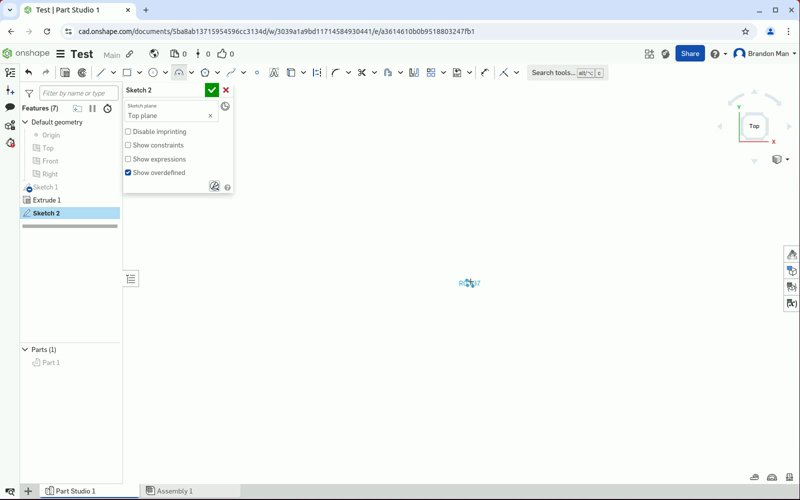
scroll(6)
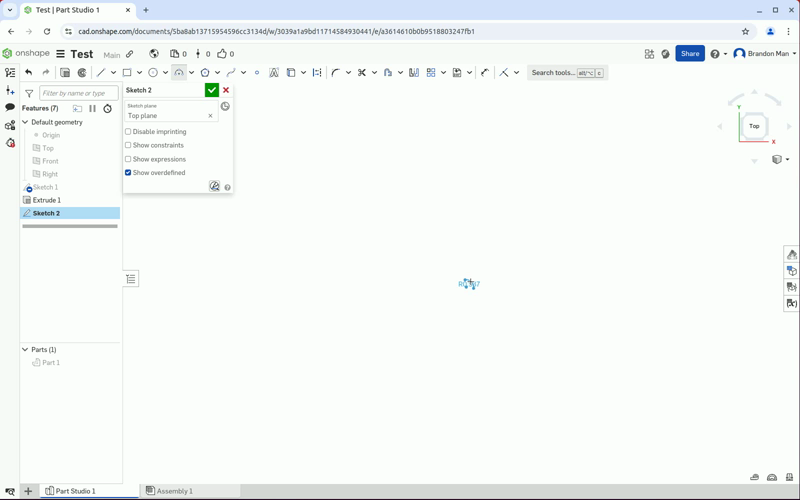
scroll(6)
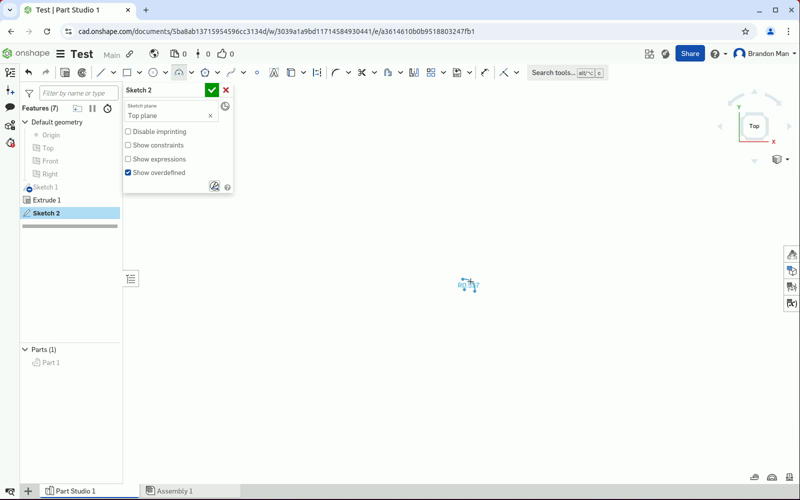
scroll(6)
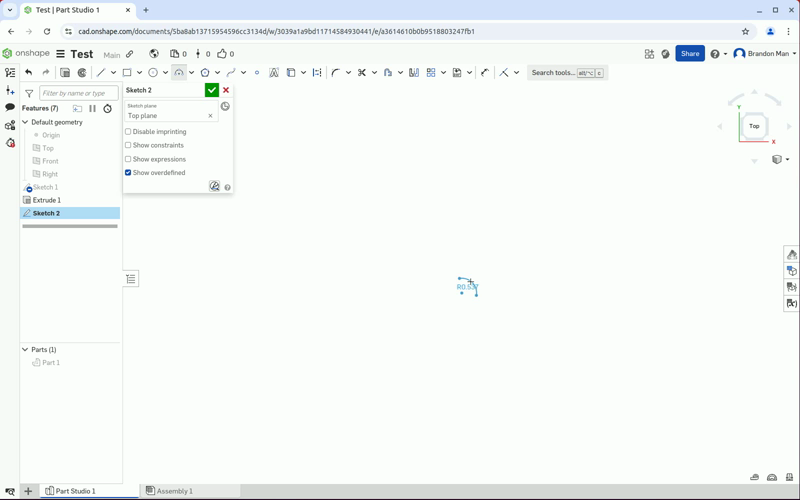
scroll(6)
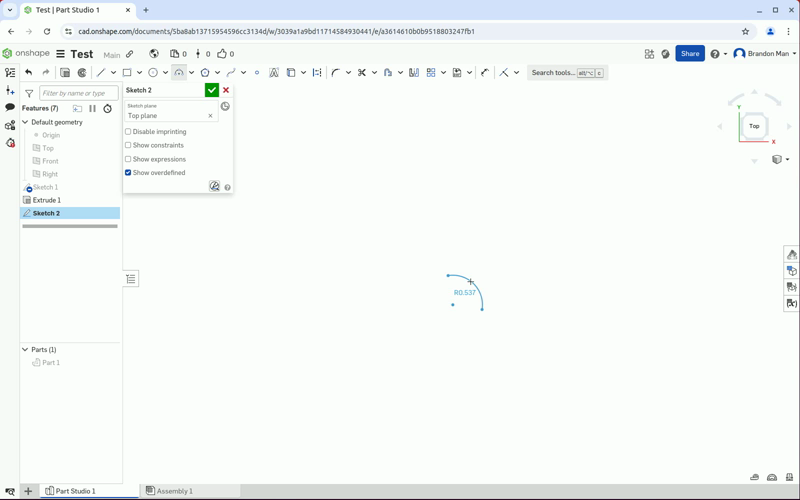
click(470, 281)
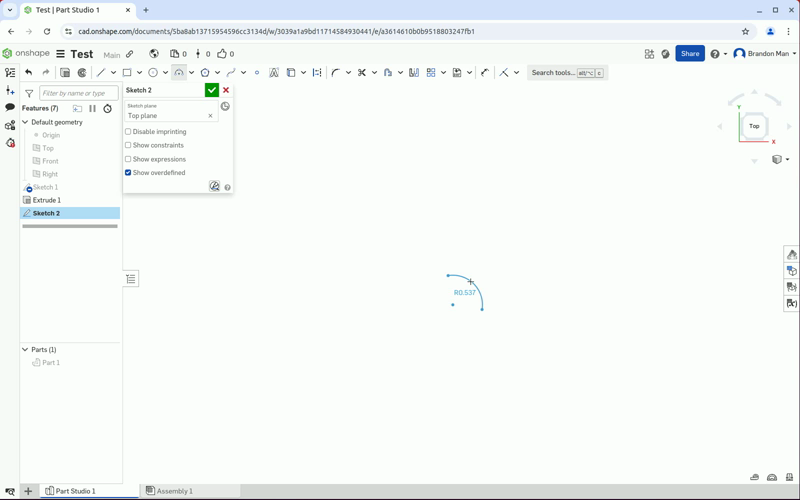
scroll(-6)
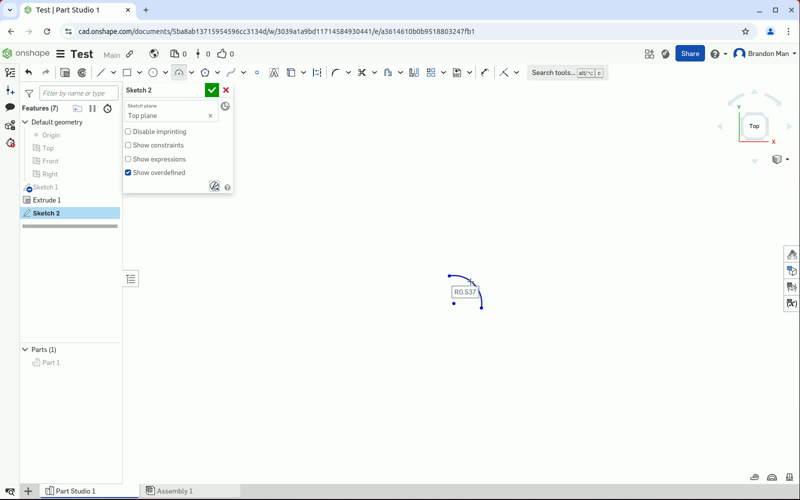
scroll(-6)
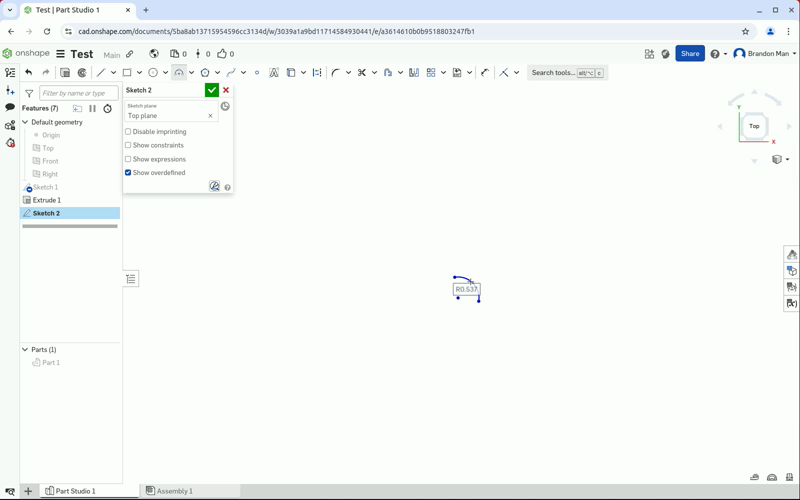
scroll(-6)
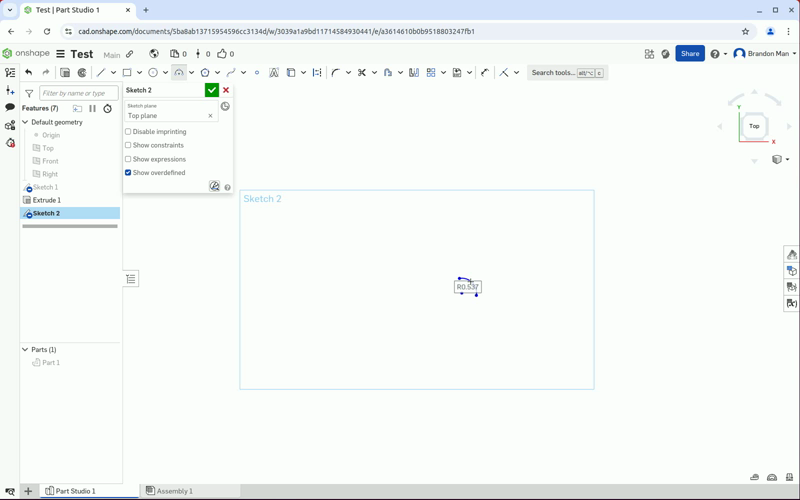
scroll(-6)
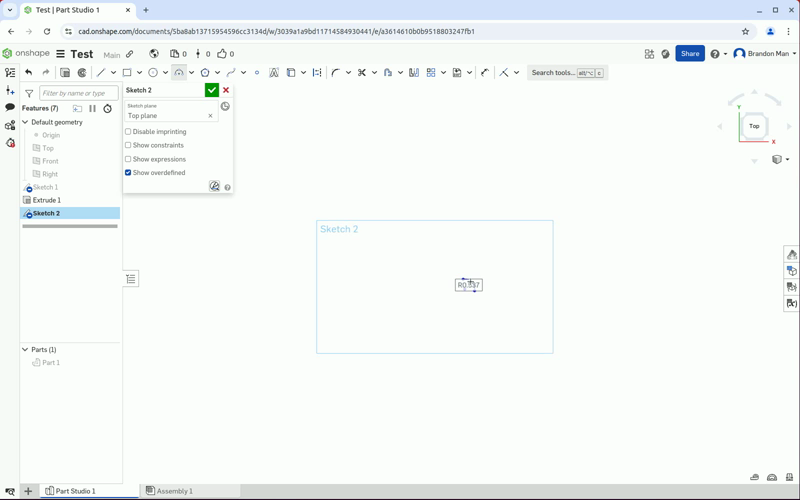
scroll(-6)
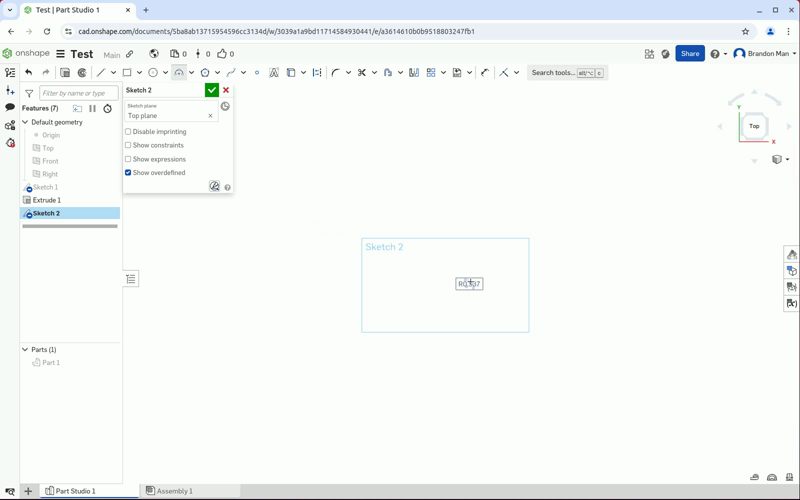
scroll(-6)
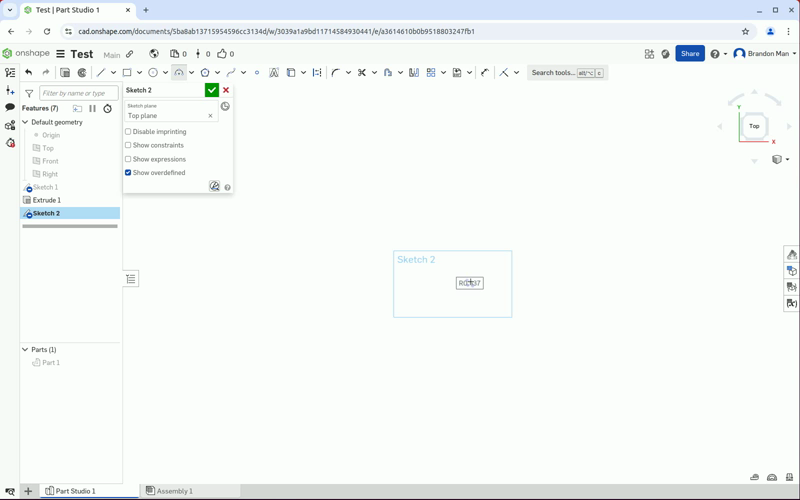
scroll(-6)
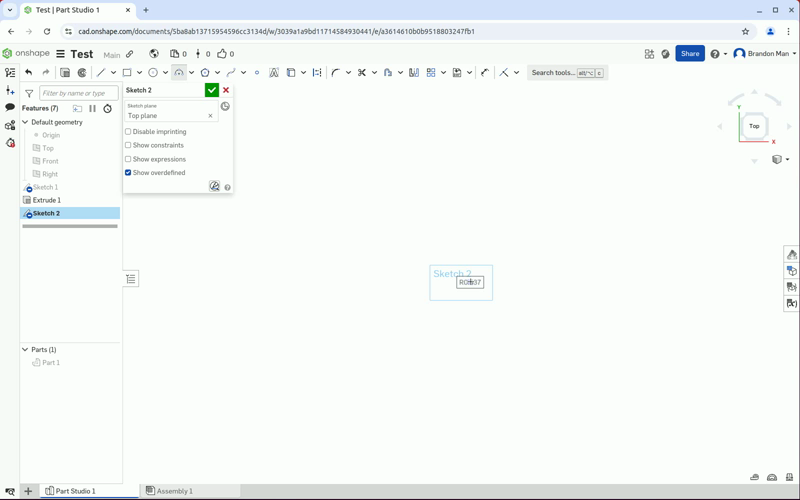
key_up(shift)
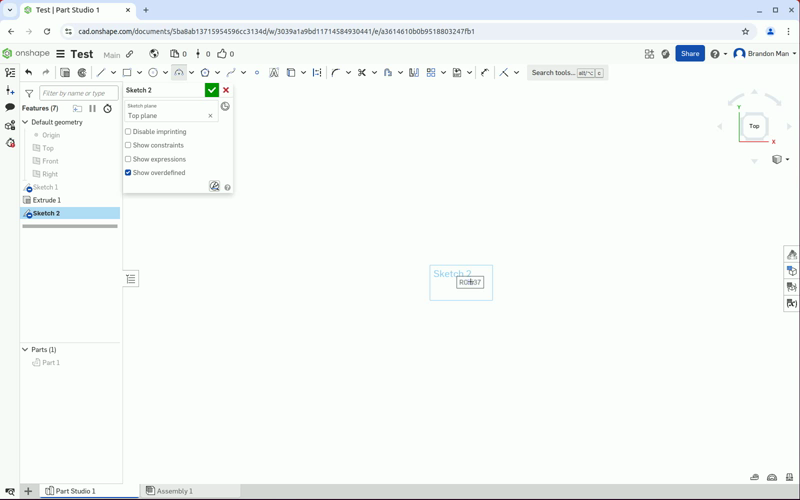
key(esc)
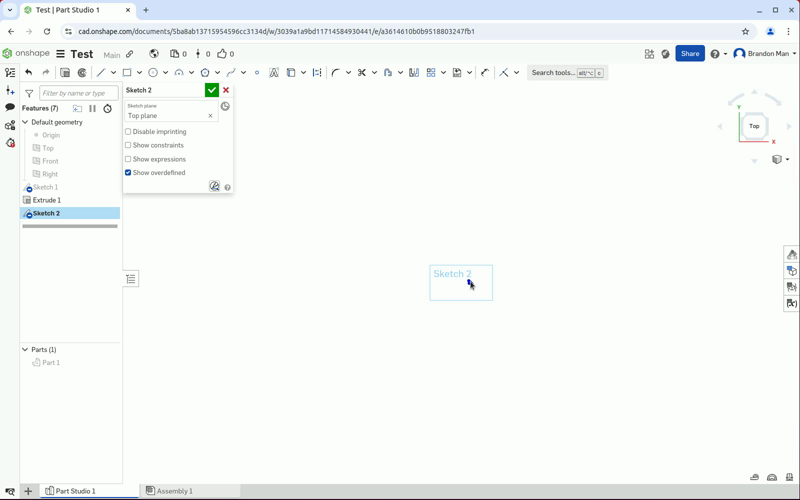
key(l)
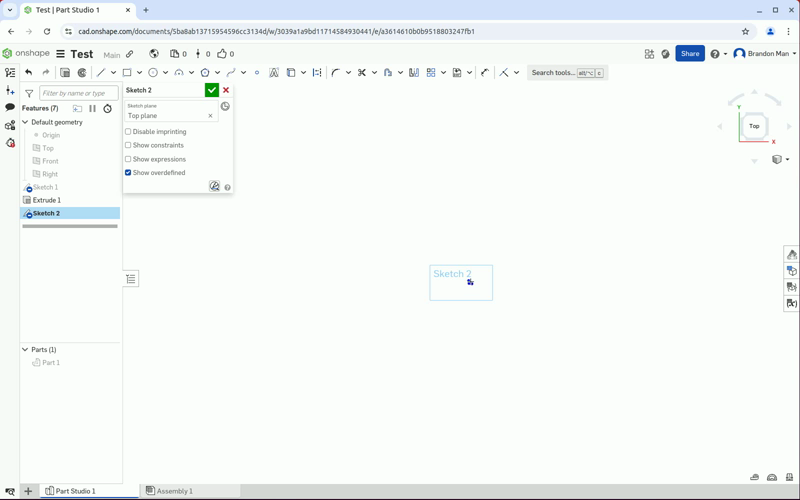
mouse_move(471, 283)
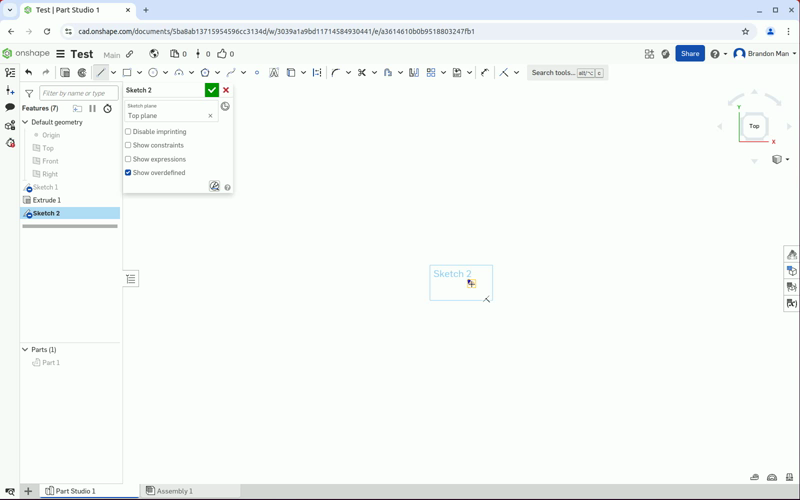
scroll(6)
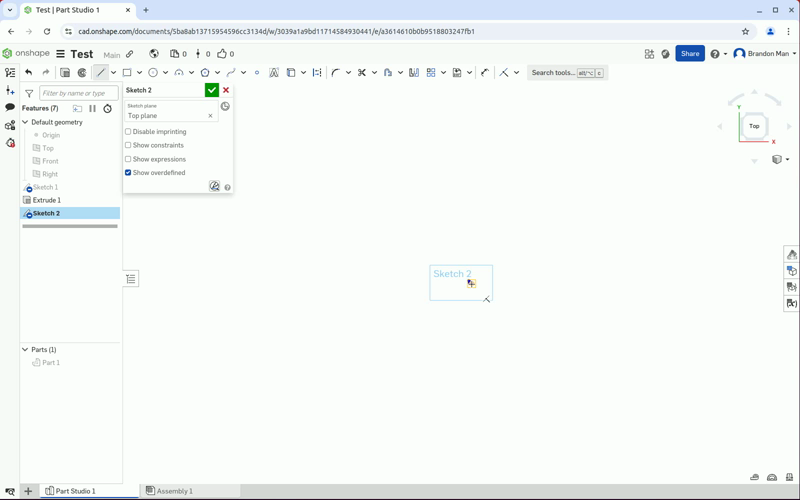
scroll(6)
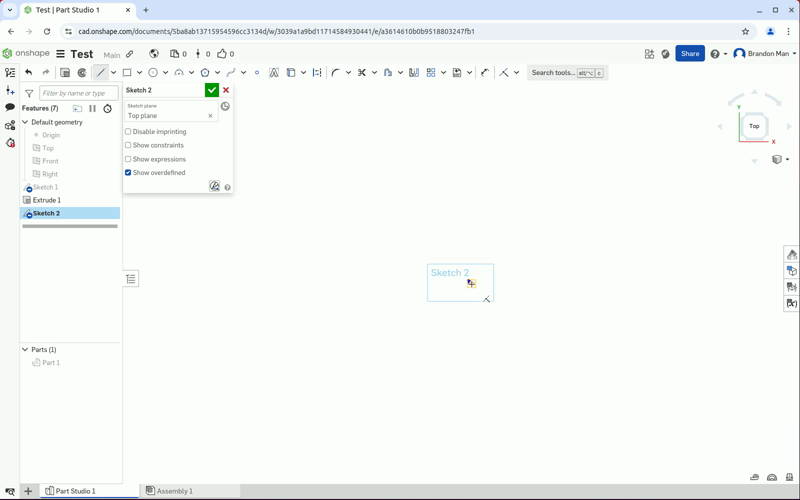
scroll(6)
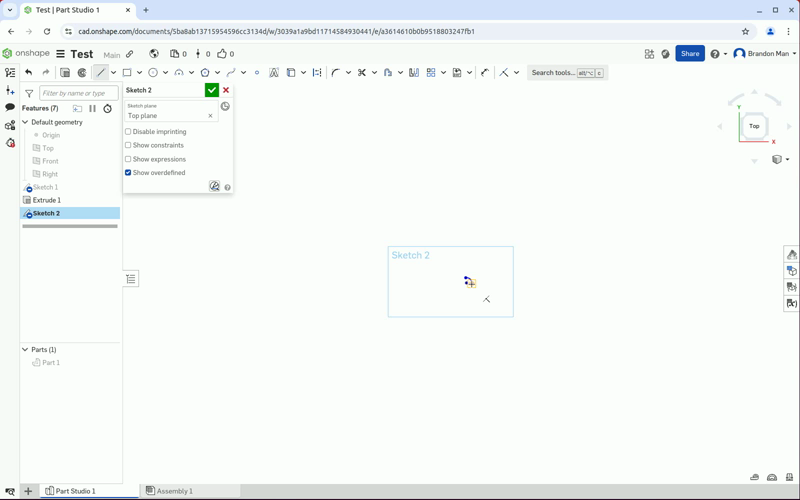
scroll(6)
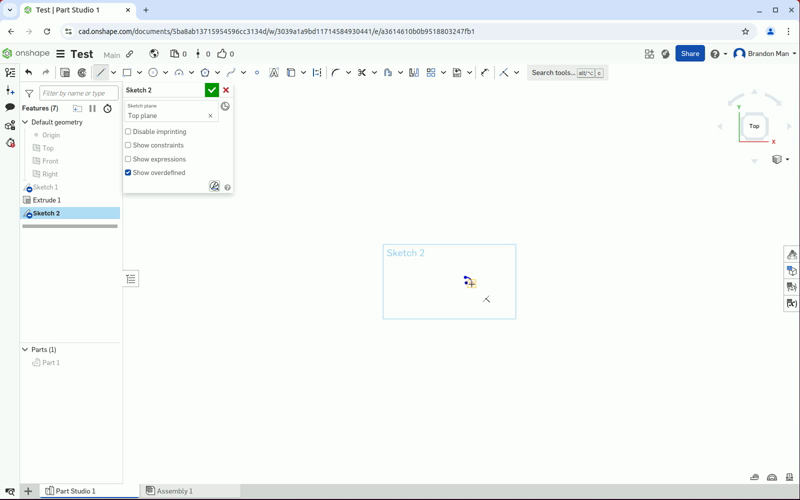
scroll(6)
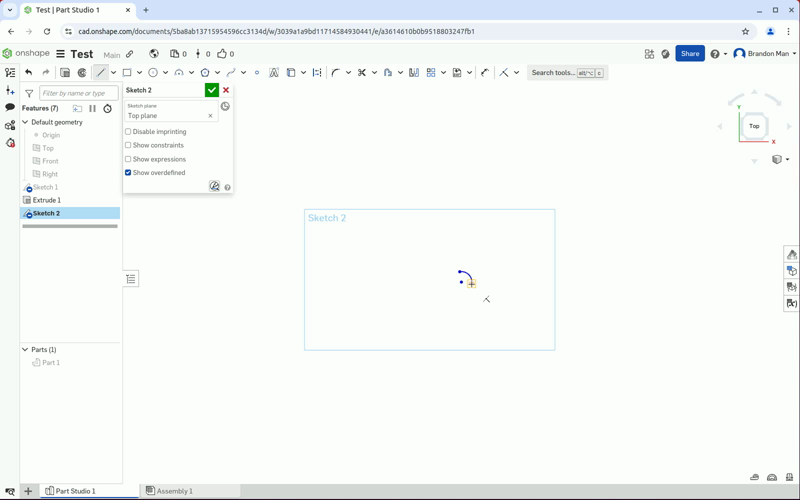
scroll(6)
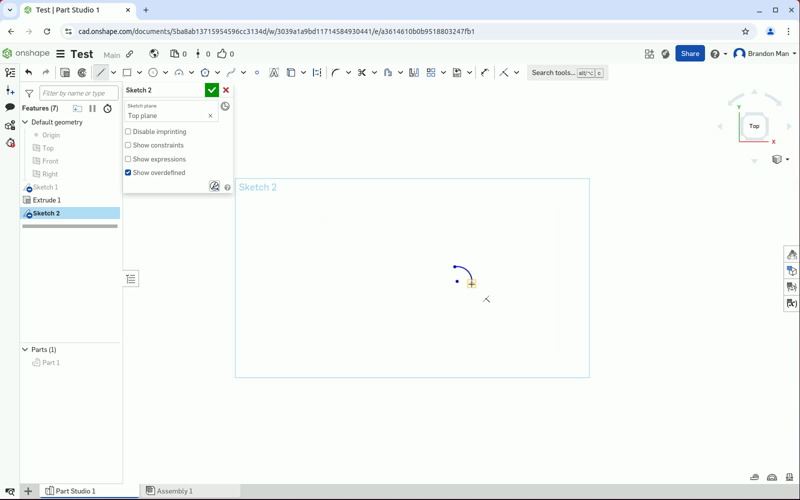
scroll(6)
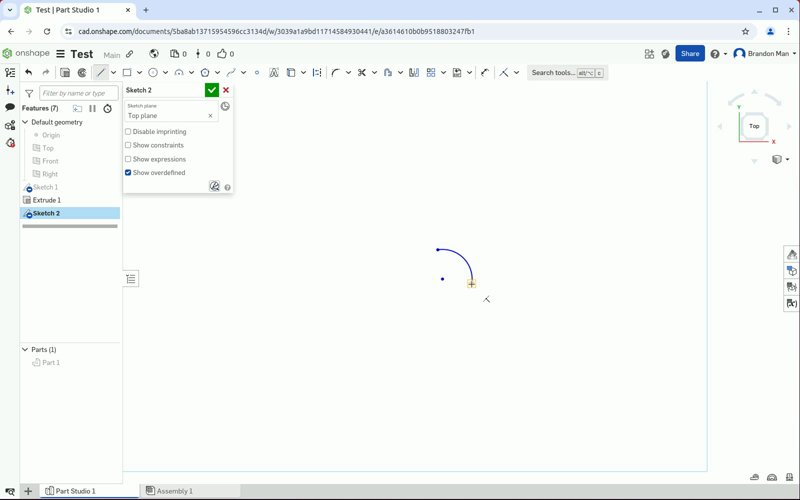
click(471, 283)
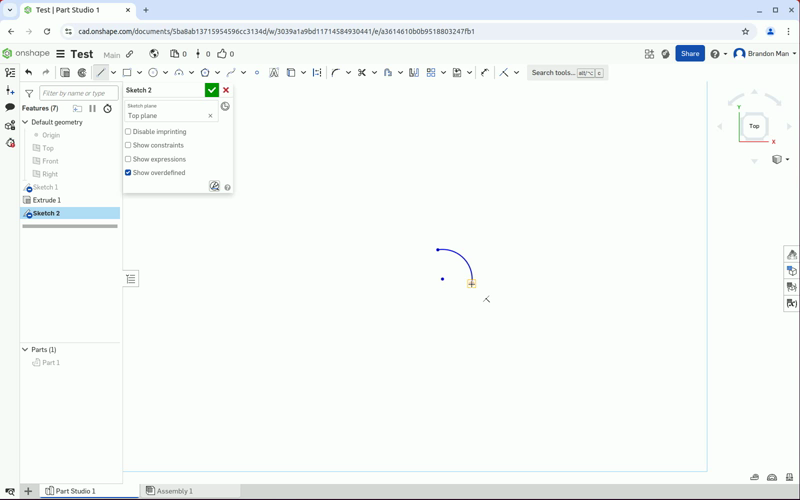
scroll(-6)
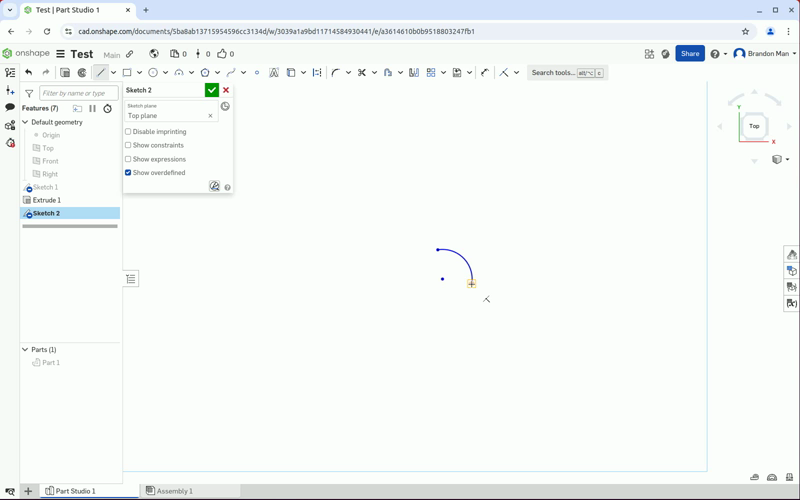
scroll(-6)
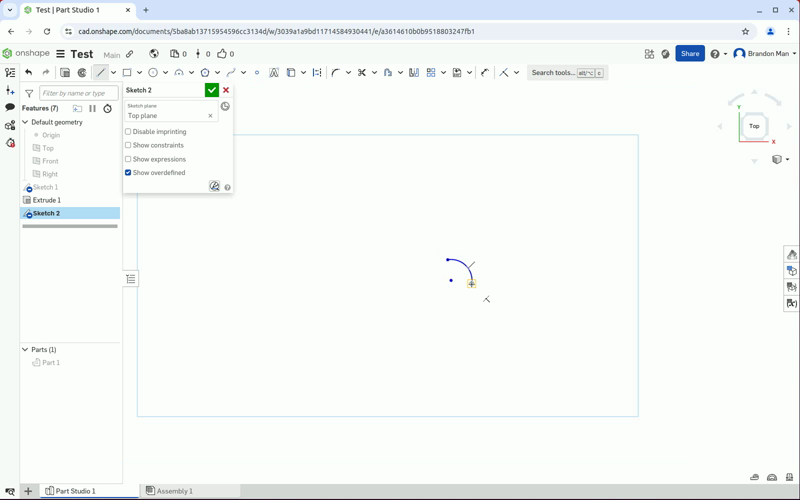
scroll(-6)
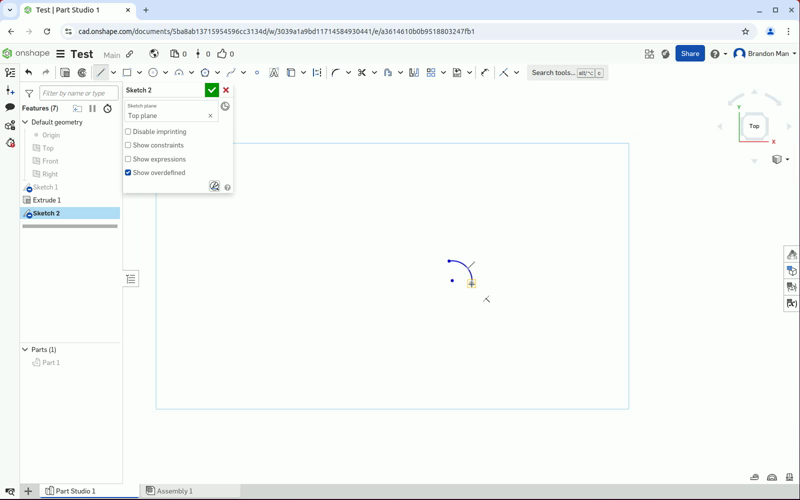
scroll(-6)
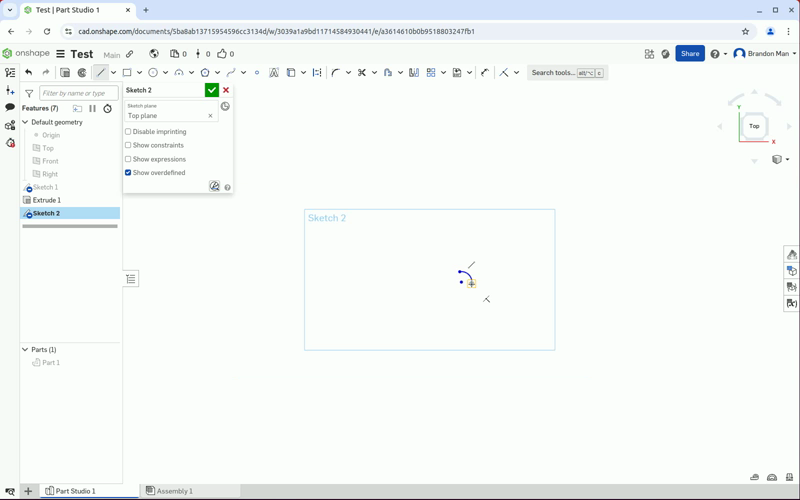
scroll(-6)
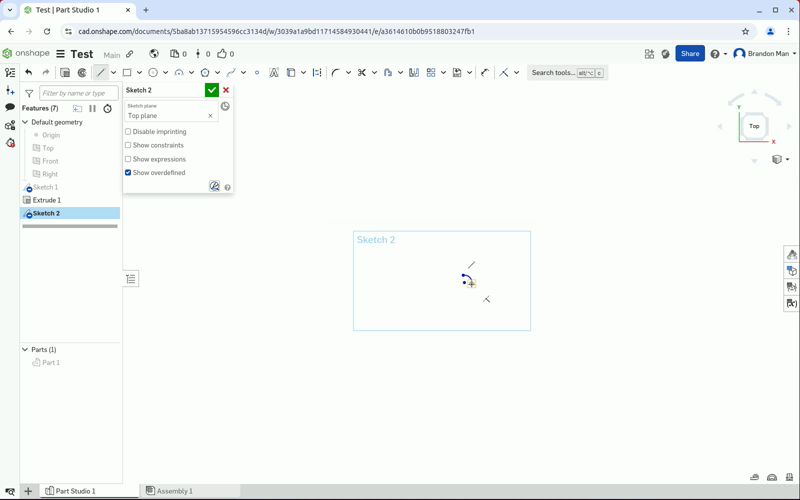
scroll(-6)
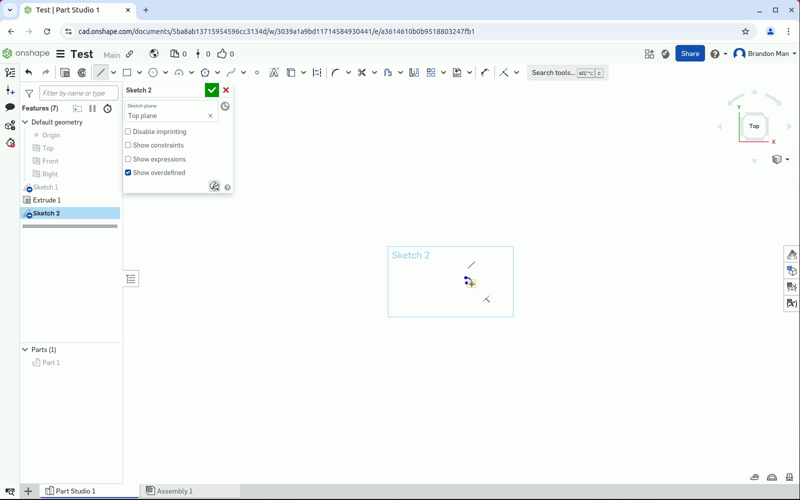
scroll(-6)
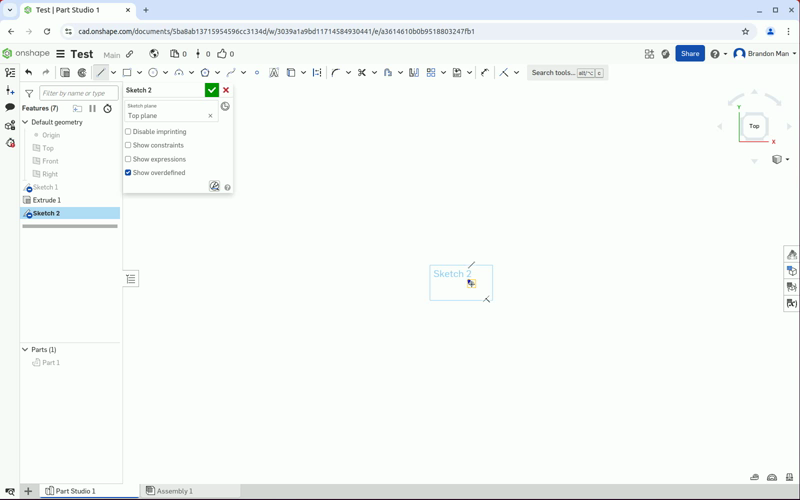
key_down(shift)
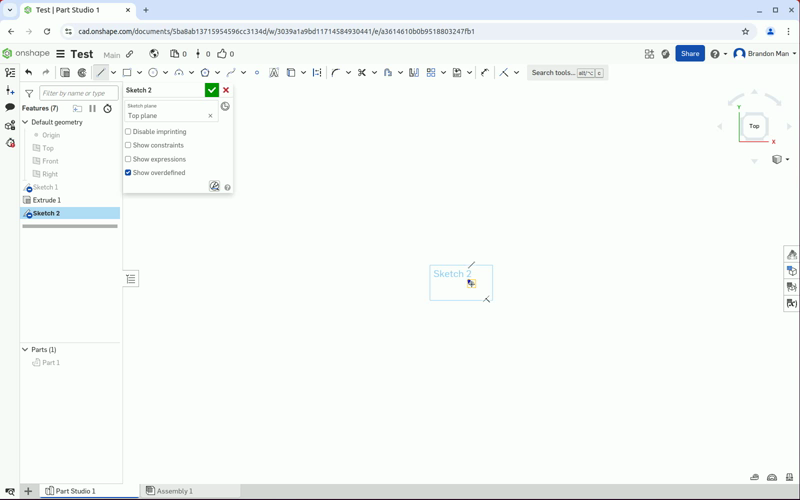
mouse_move(501, 283)
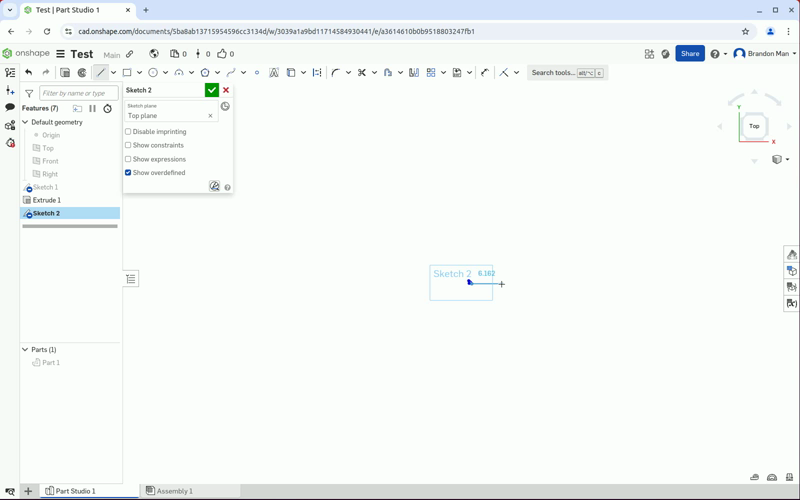
mouse_move(509, 283)
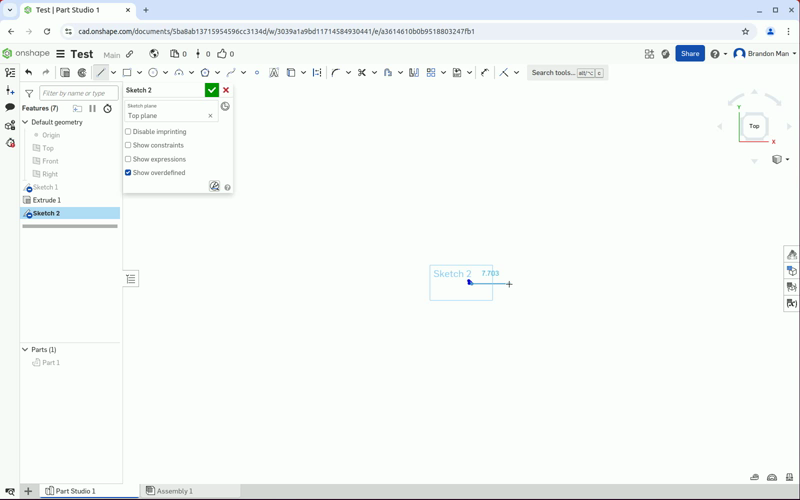
click(509, 283)
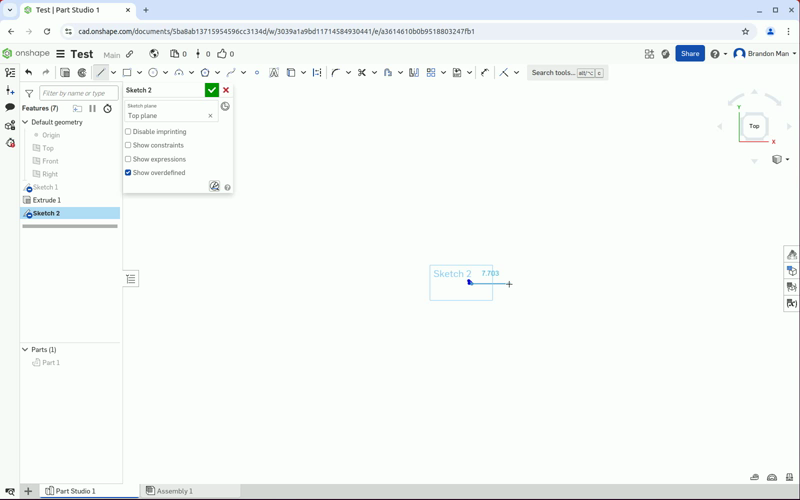
key_up(shift)
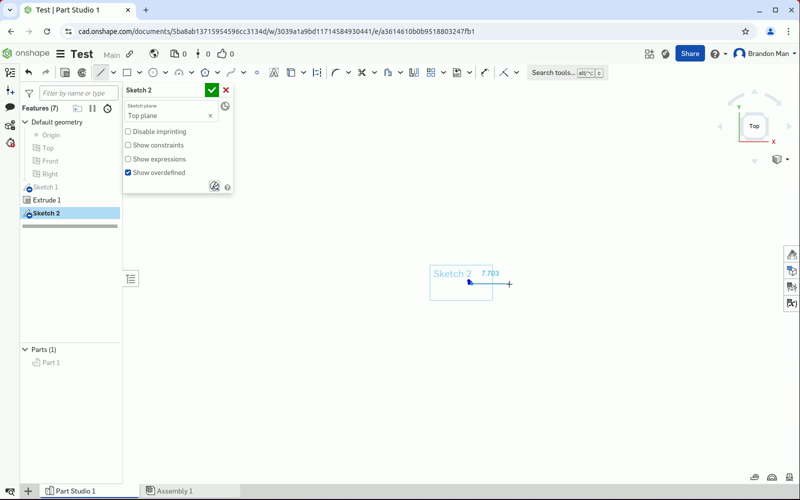
key(esc)
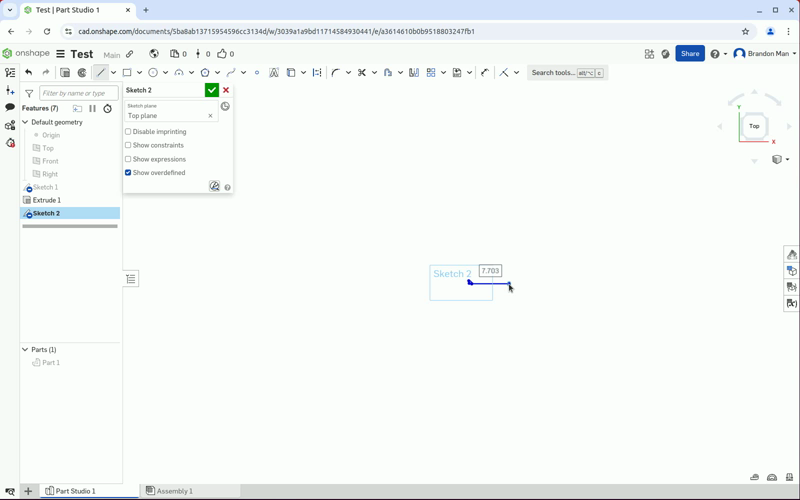
key(a)
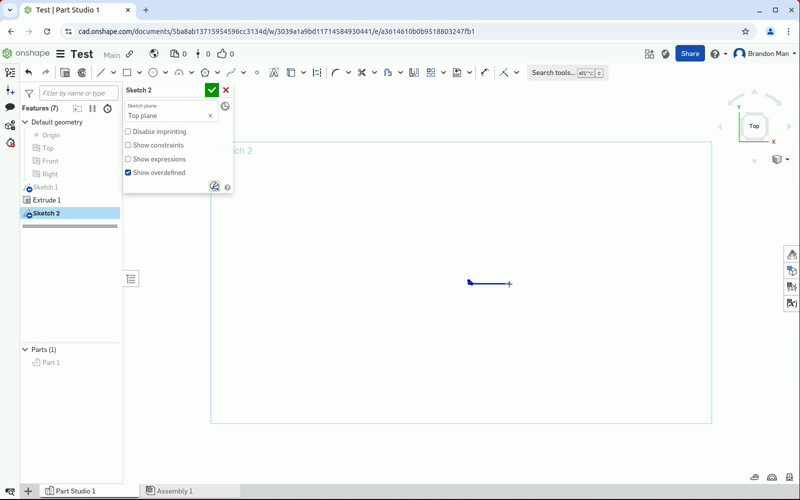
mouse_move(509, 283)
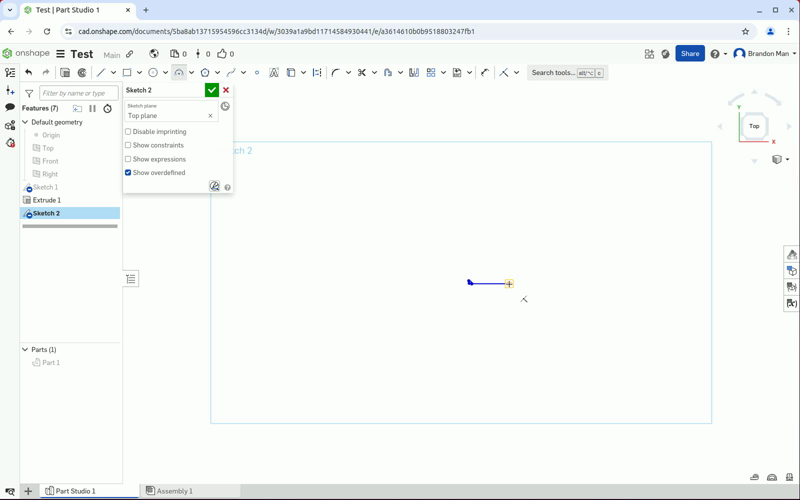
click(509, 283)
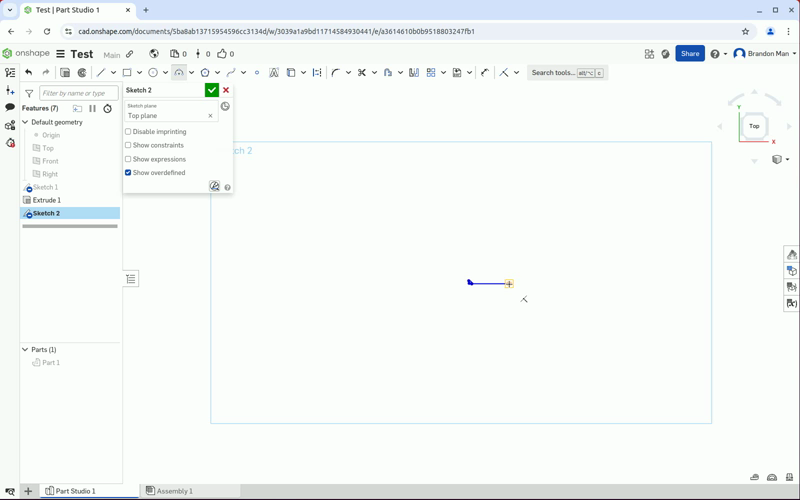
key_down(shift)
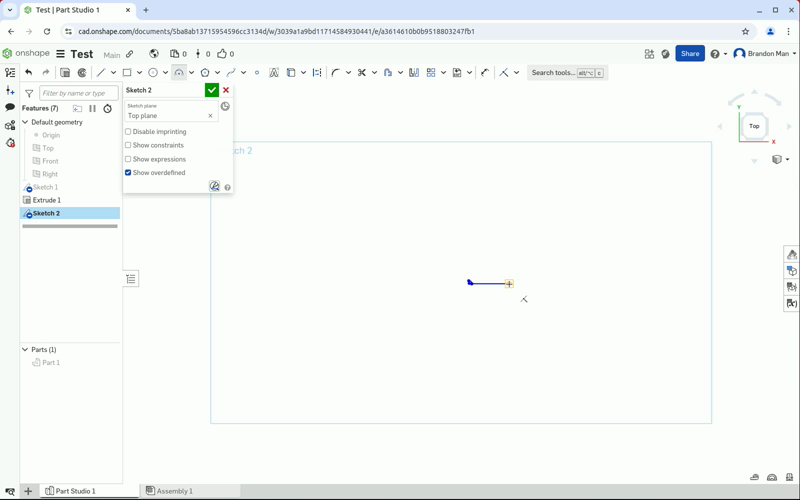
mouse_move(514, 277)
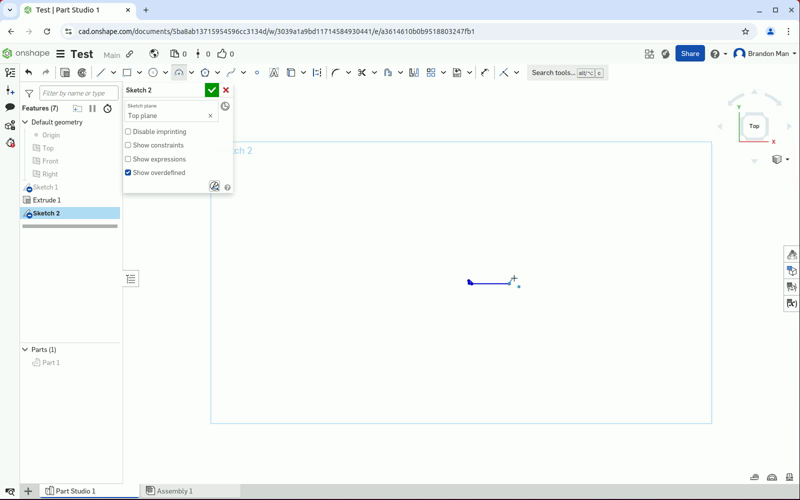
click(514, 277)
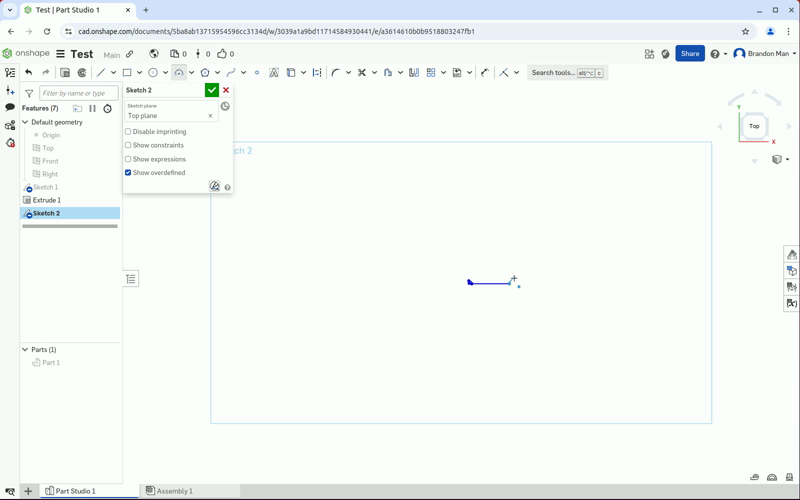
mouse_move(510, 279)
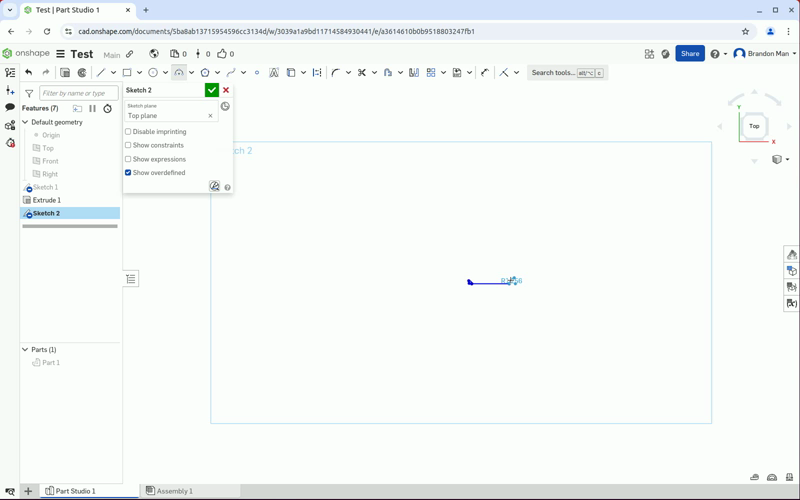
scroll(6)
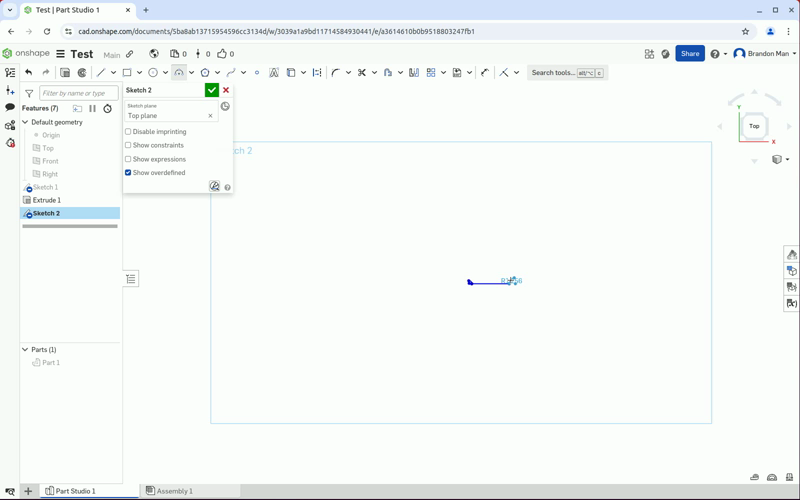
scroll(6)
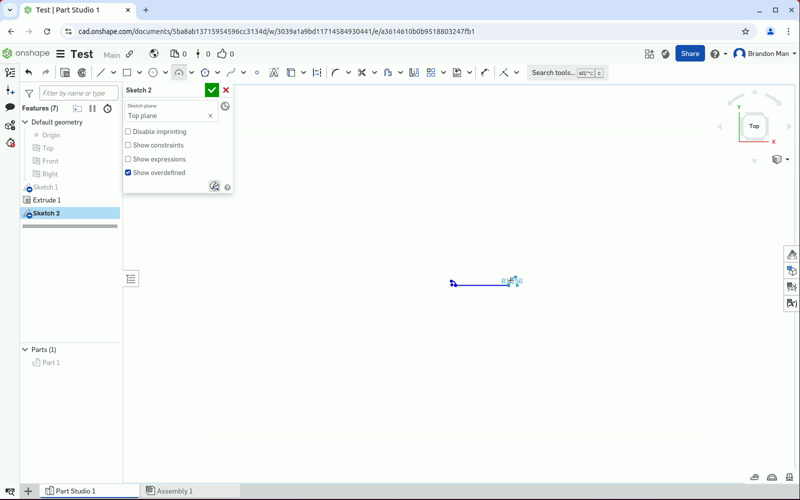
scroll(6)
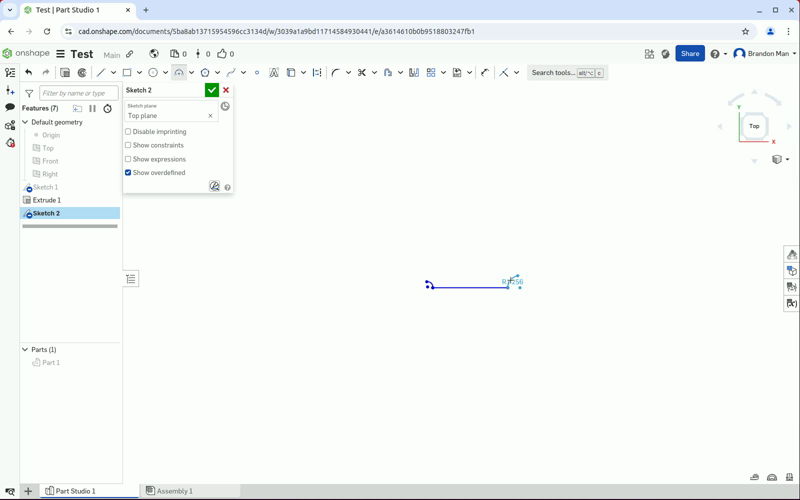
scroll(6)
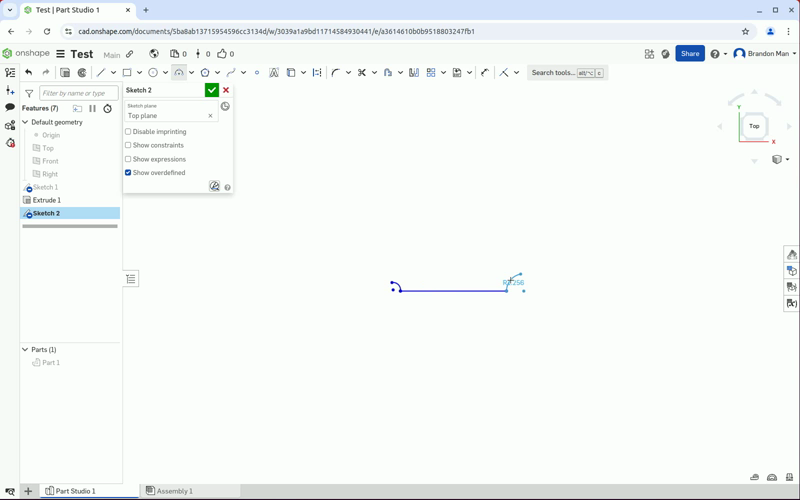
scroll(6)
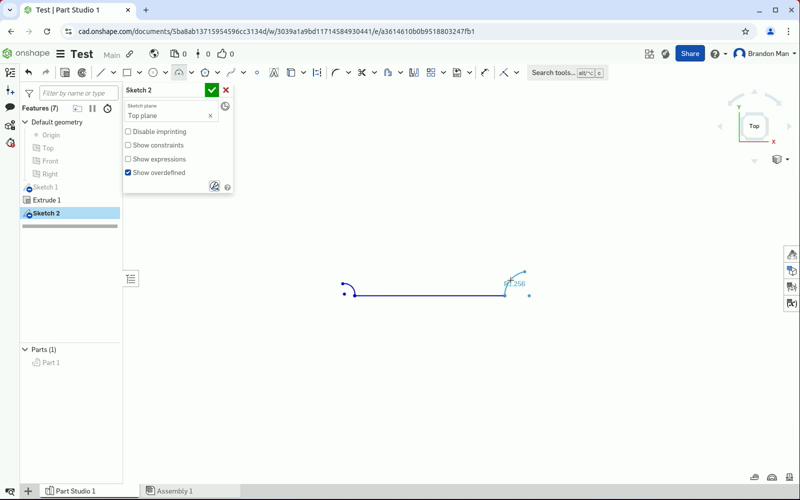
scroll(6)
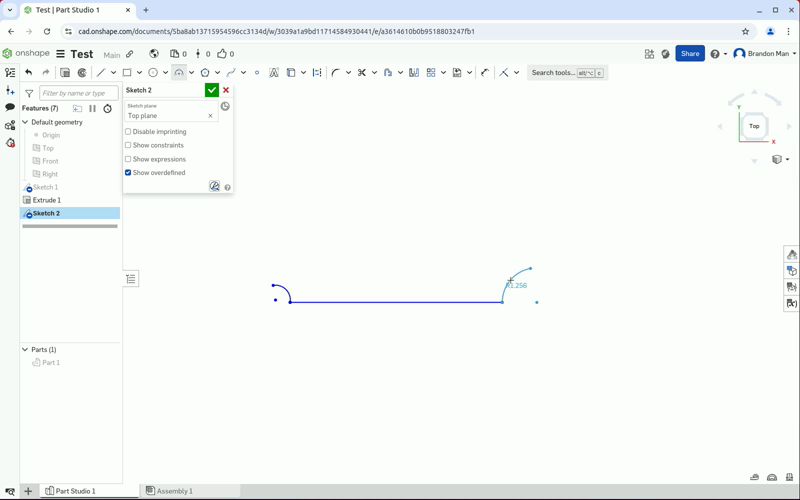
scroll(6)
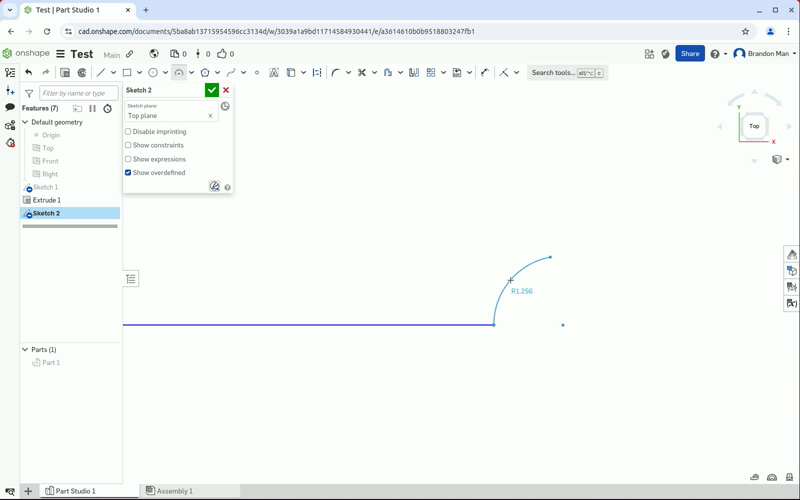
click(510, 279)
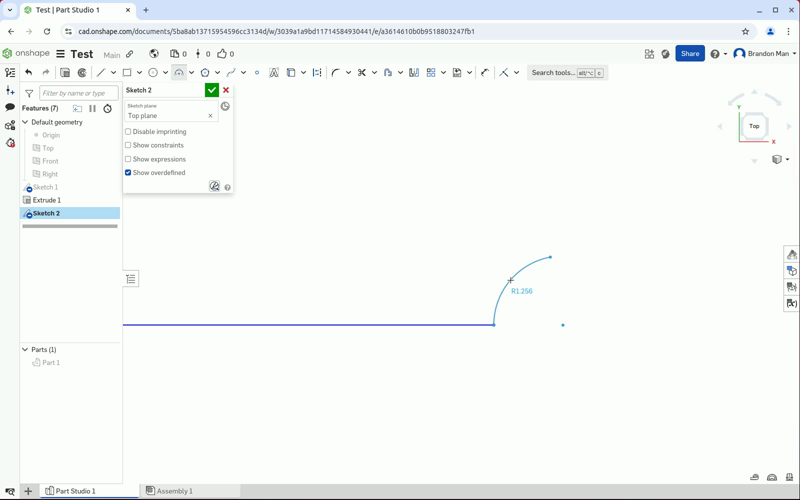
scroll(-6)
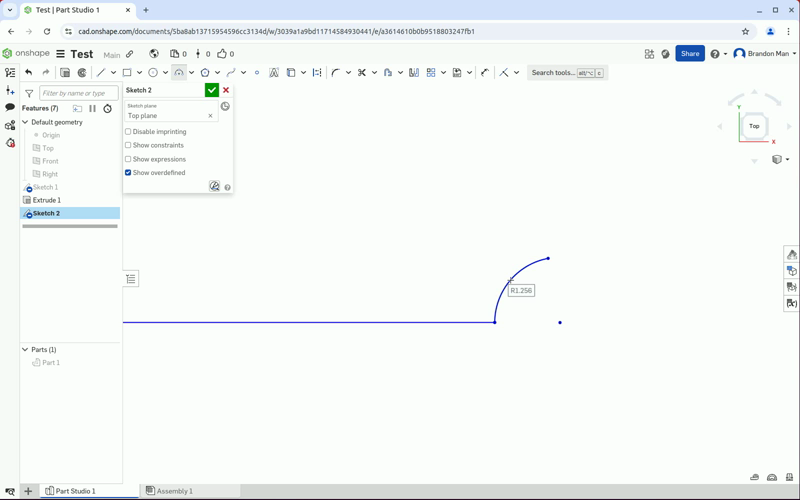
scroll(-6)
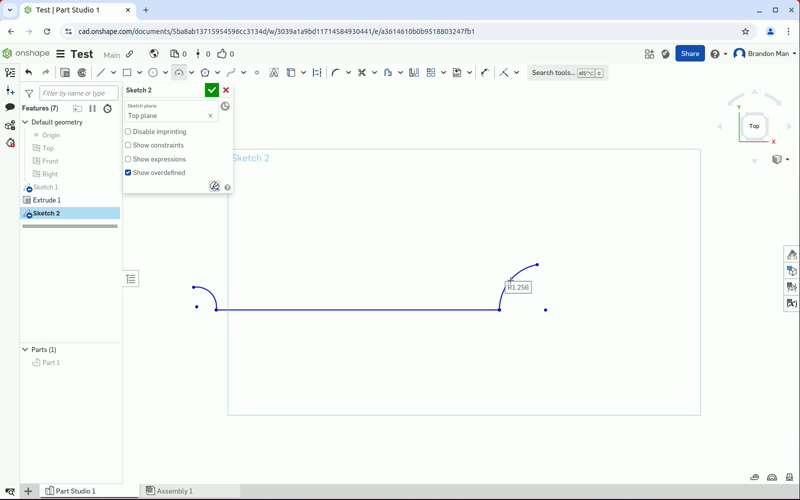
scroll(-6)
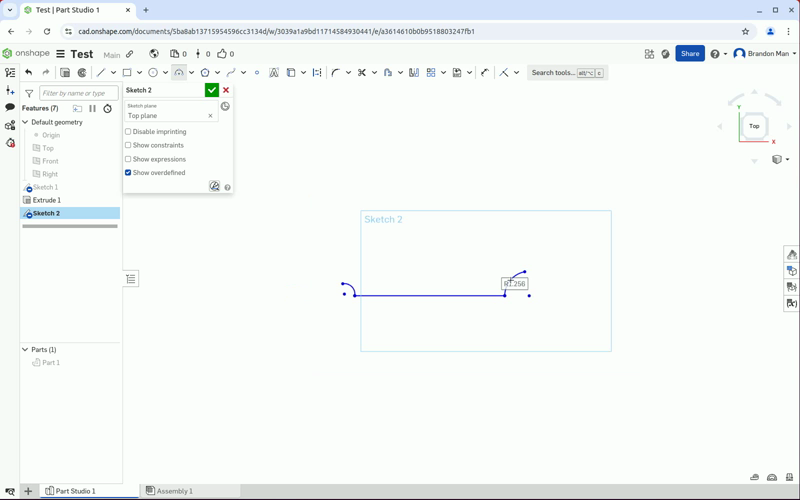
scroll(-6)
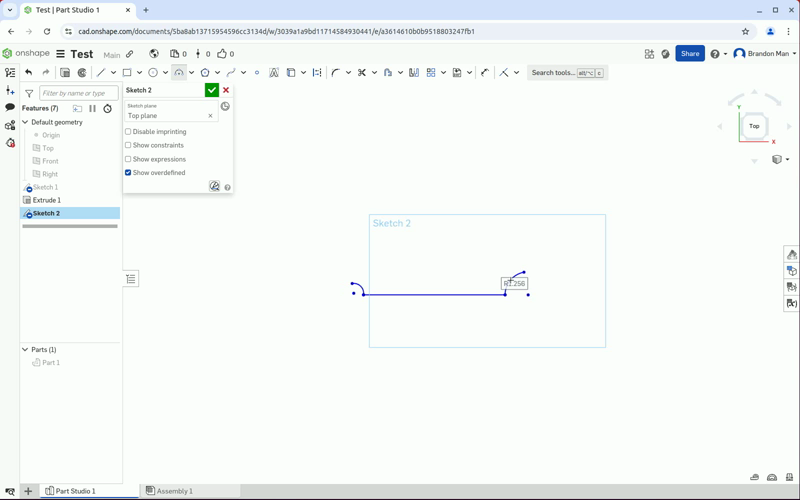
scroll(-6)
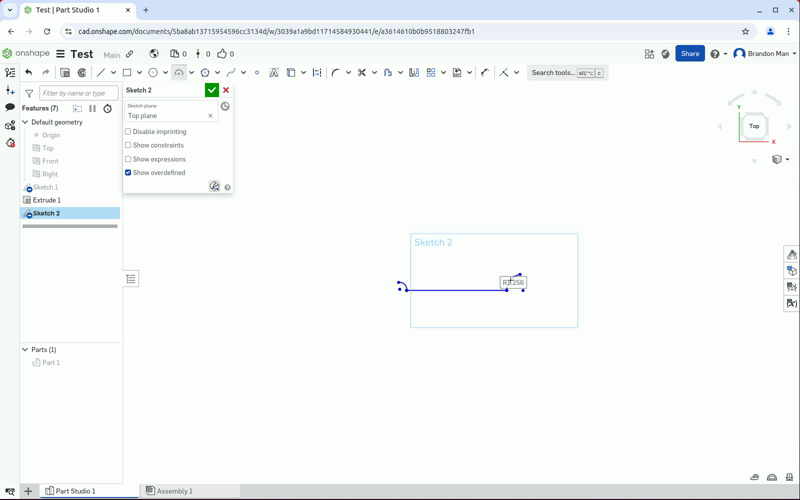
scroll(-6)
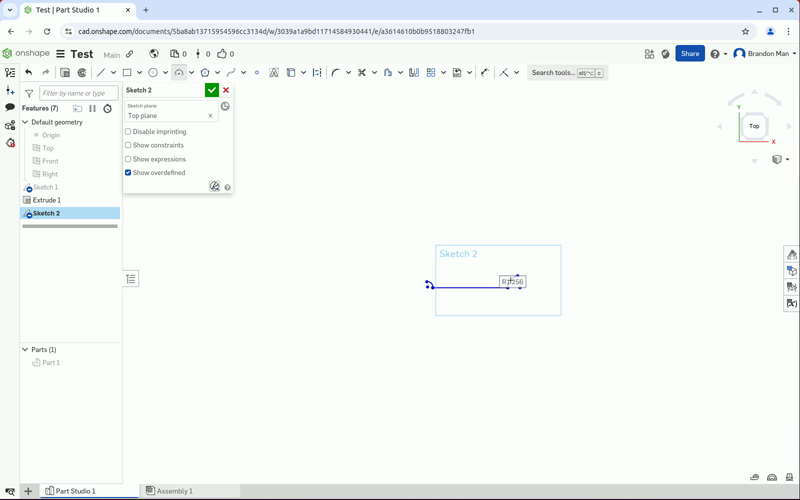
scroll(-6)
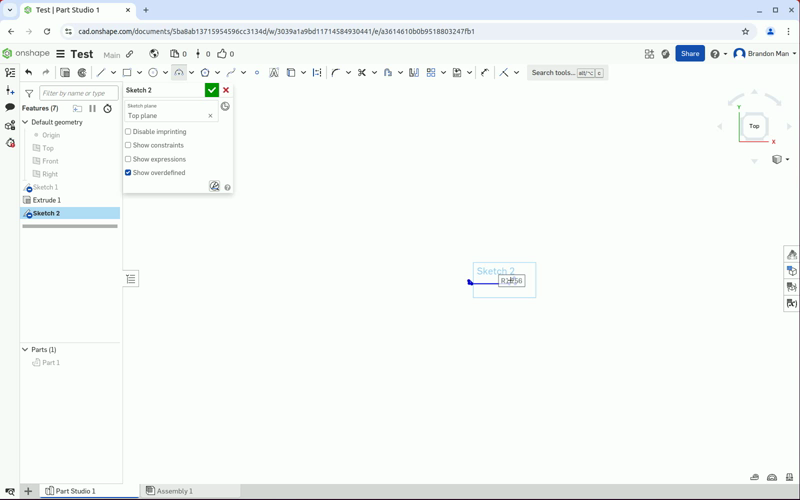
key_up(shift)
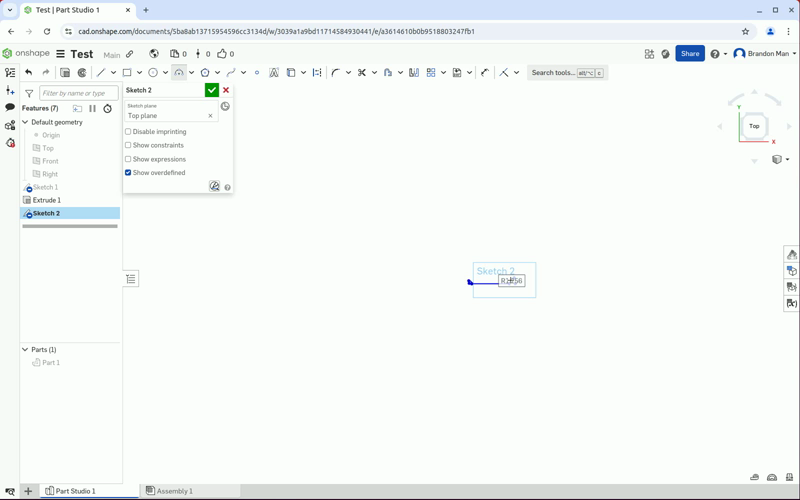
key(esc)
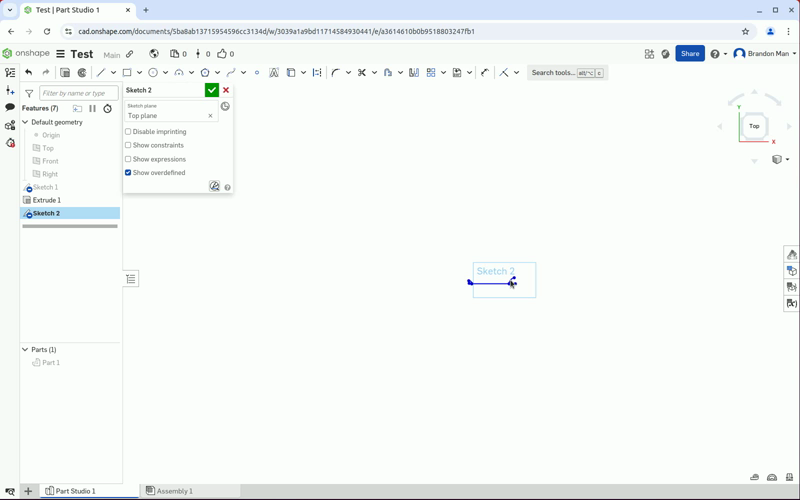
key(l)
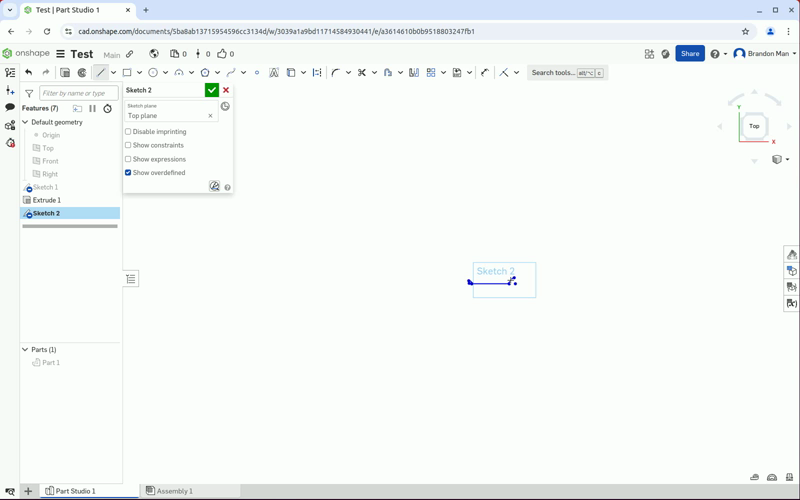
mouse_move(514, 277)
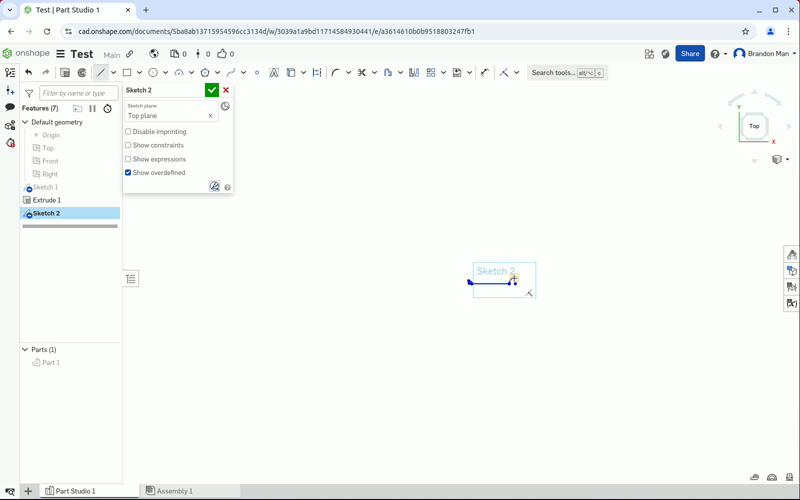
scroll(6)
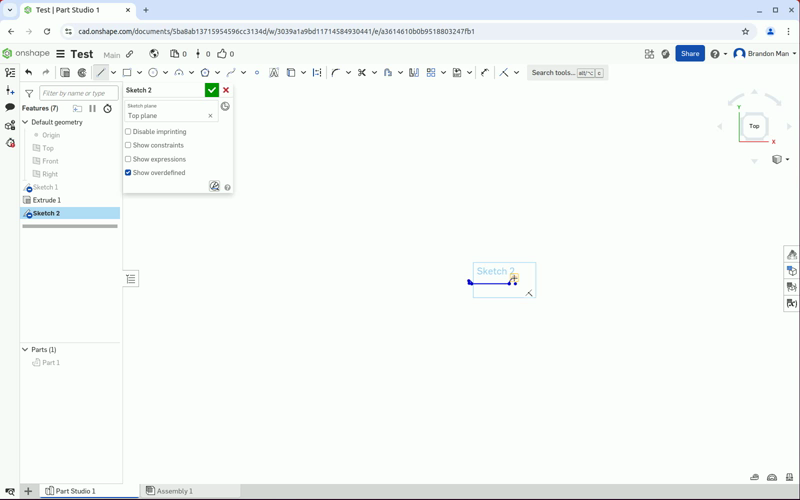
scroll(6)
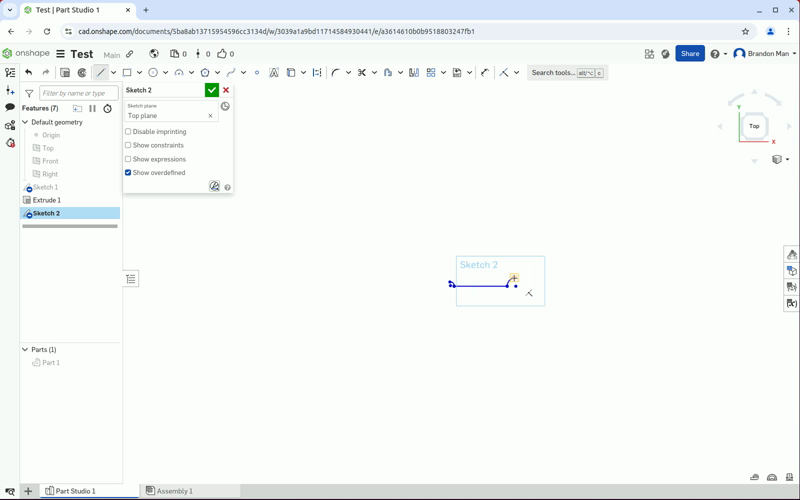
scroll(6)
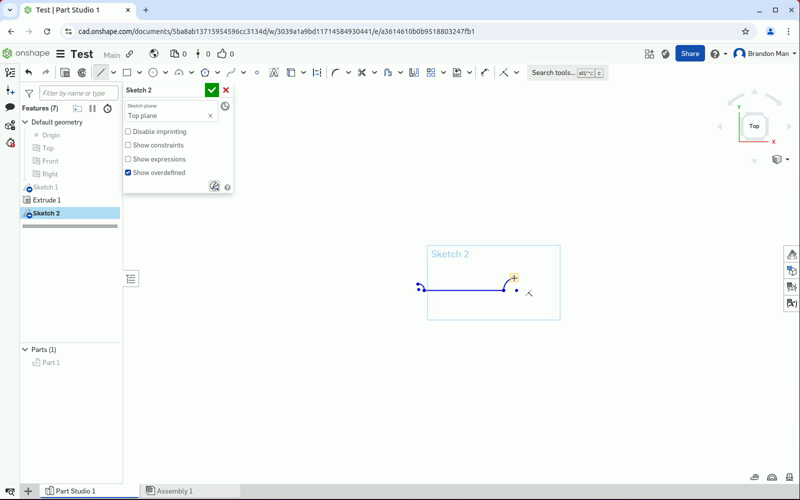
scroll(6)
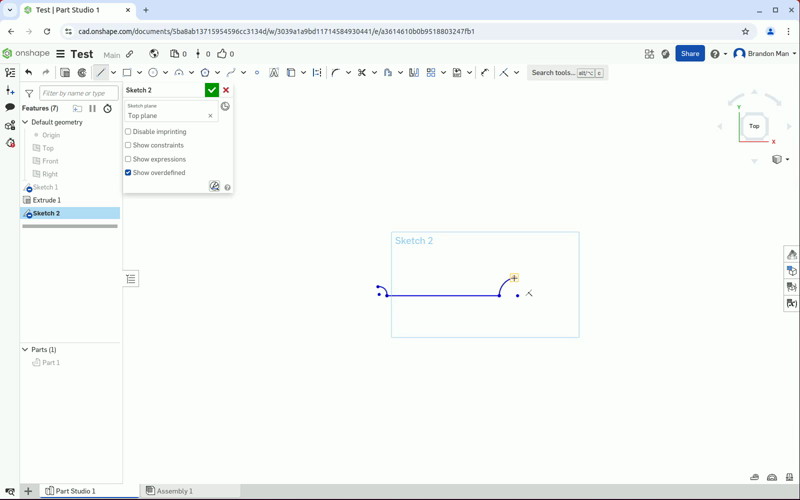
scroll(6)
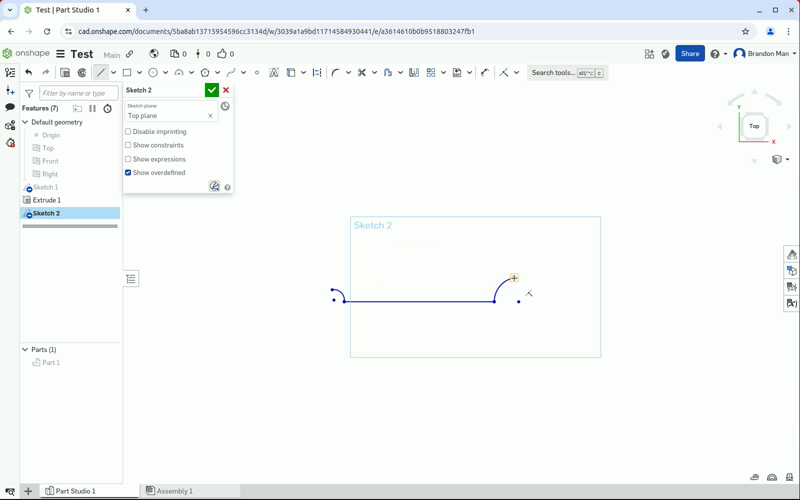
scroll(6)
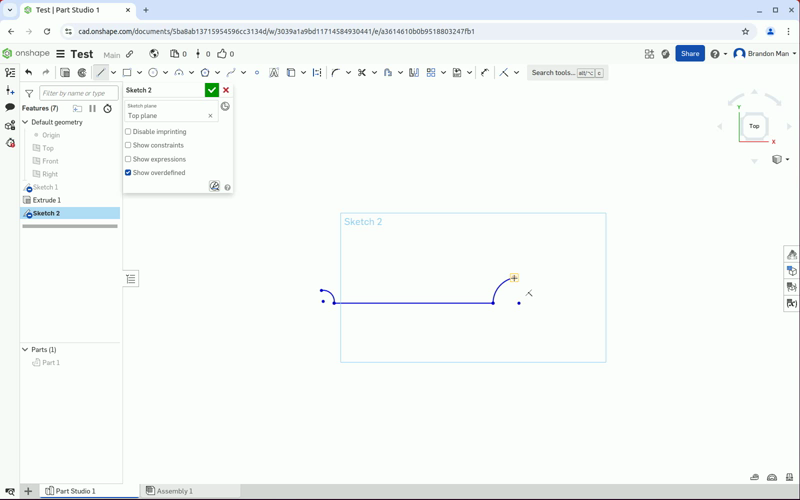
scroll(6)
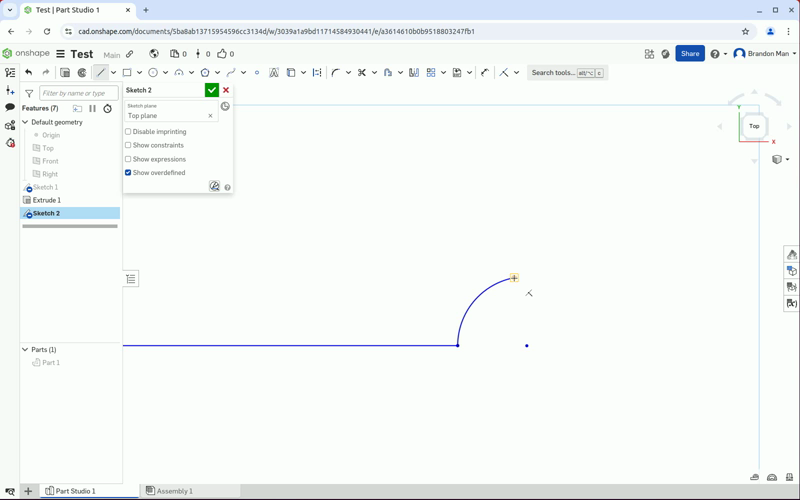
click(514, 277)
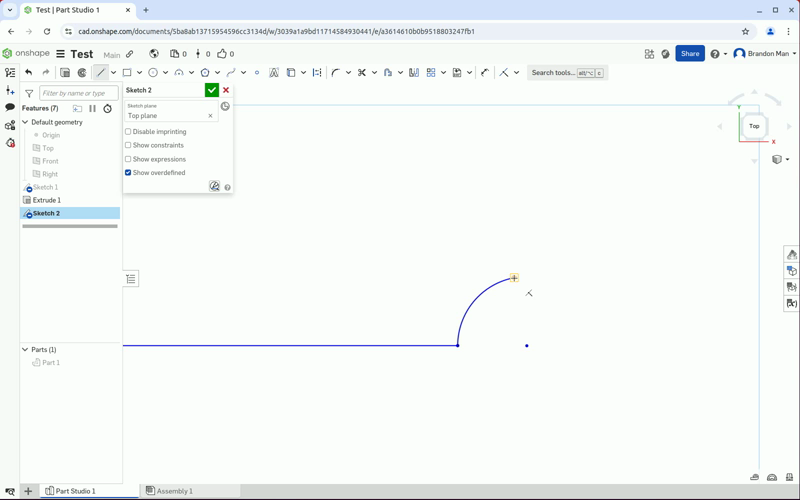
scroll(-6)
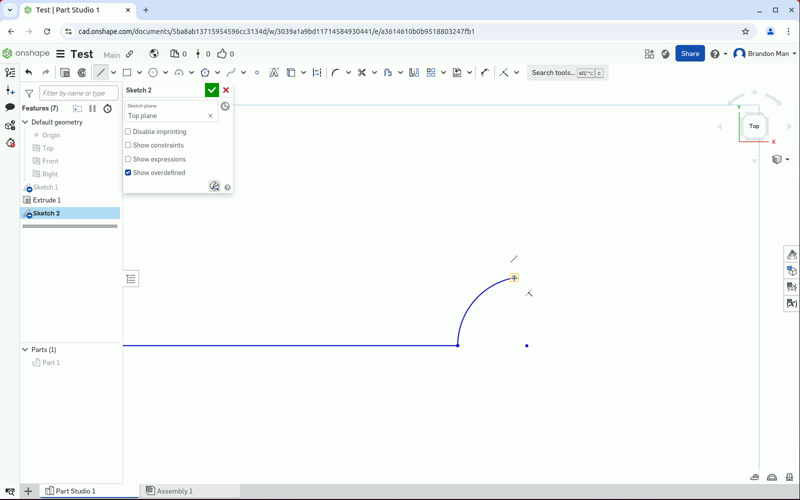
scroll(-6)
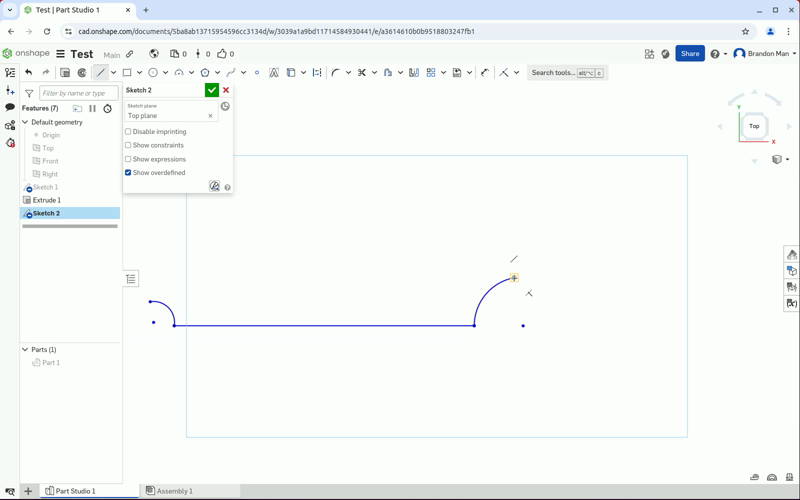
scroll(-6)
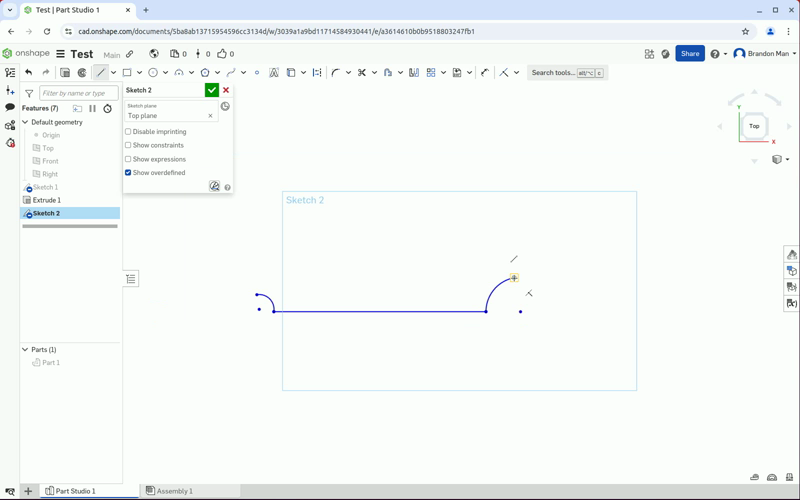
scroll(-6)
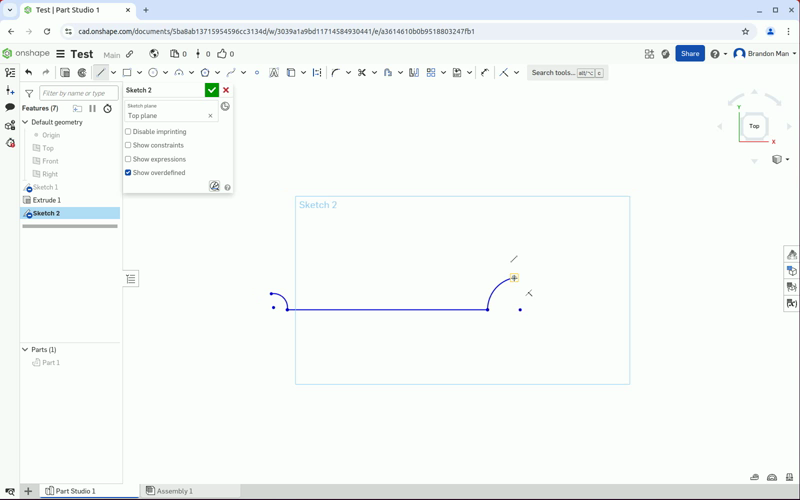
scroll(-6)
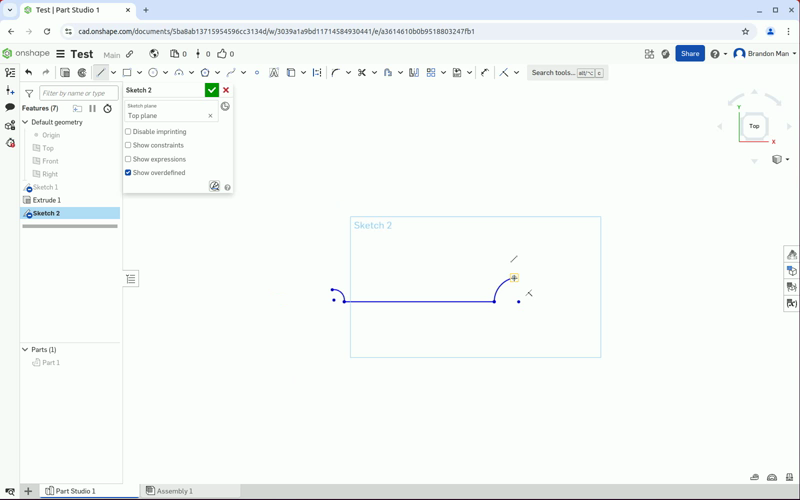
scroll(-6)
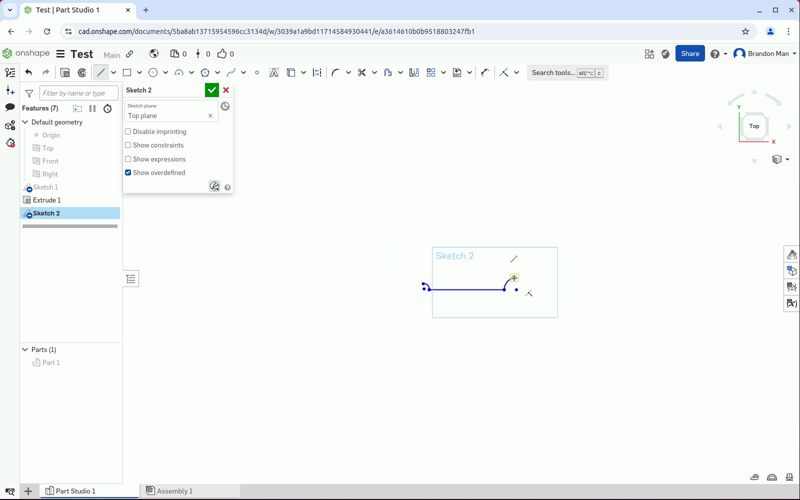
scroll(-6)
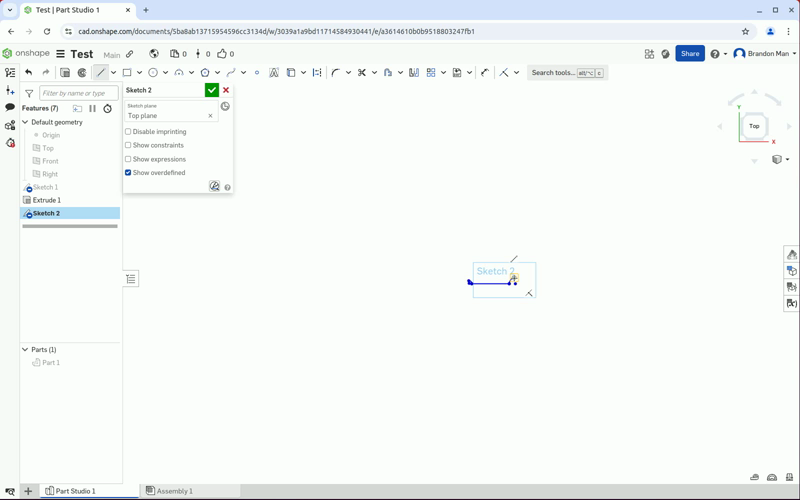
mouse_move(544, 277)
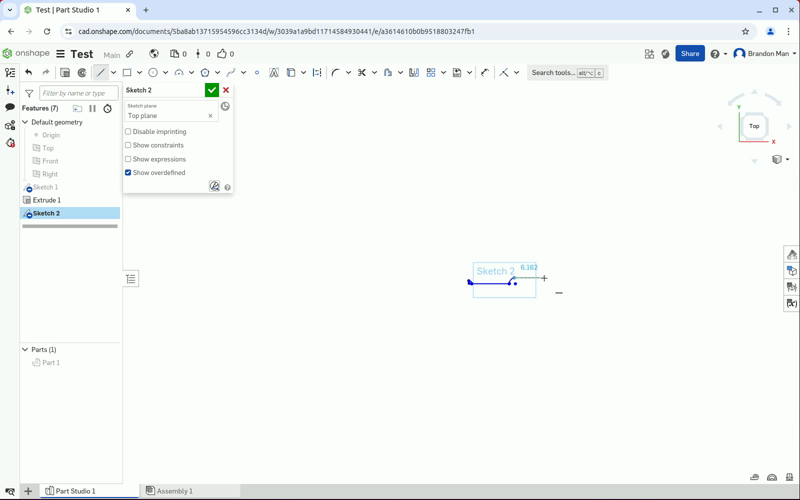
key_down(shift)
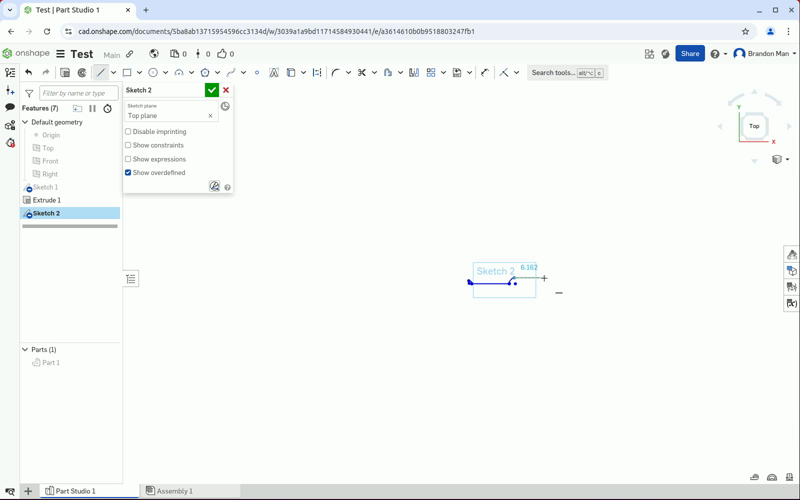
mouse_move(468, 280)
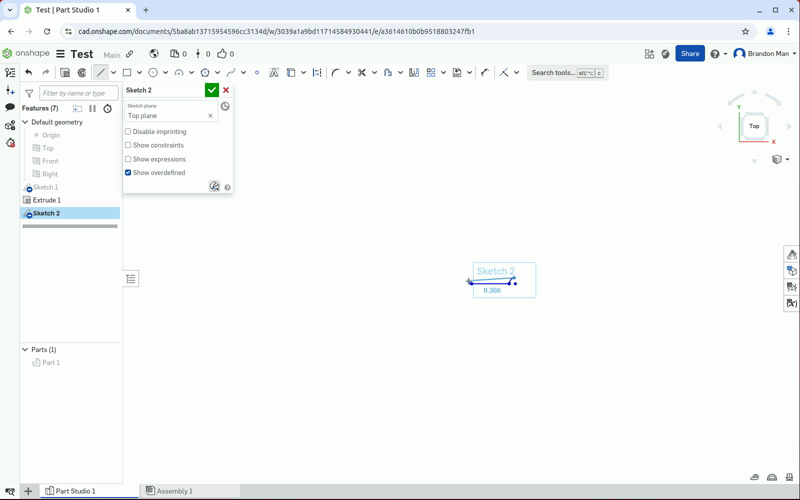
scroll(6)
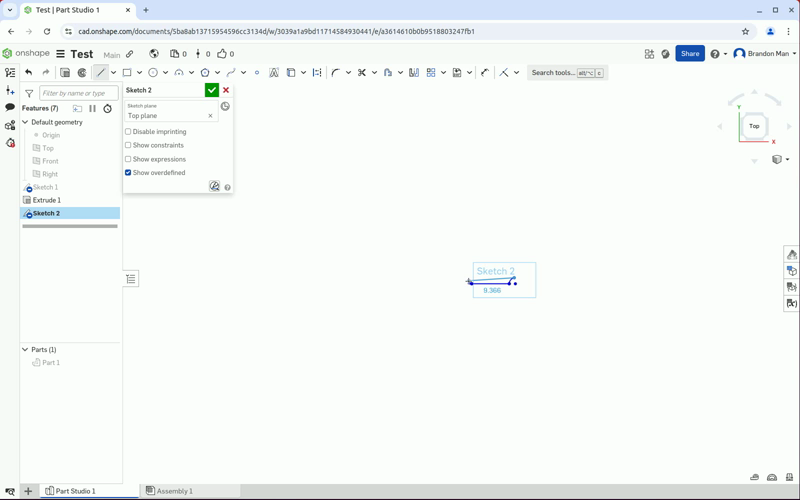
scroll(6)
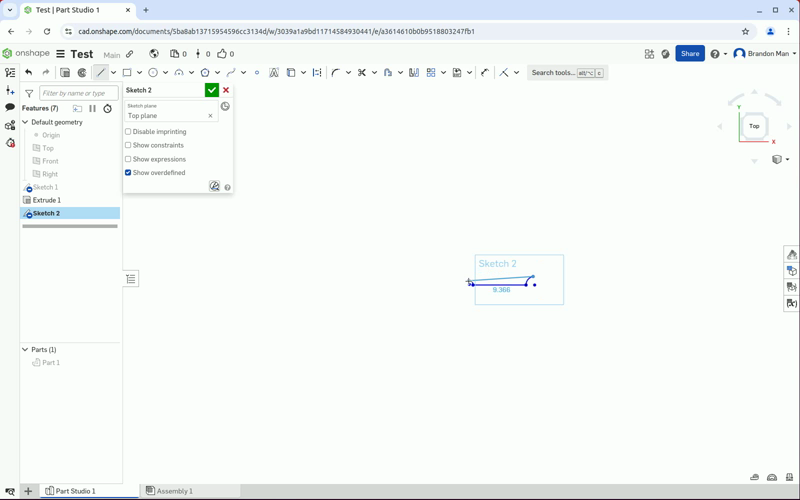
scroll(6)
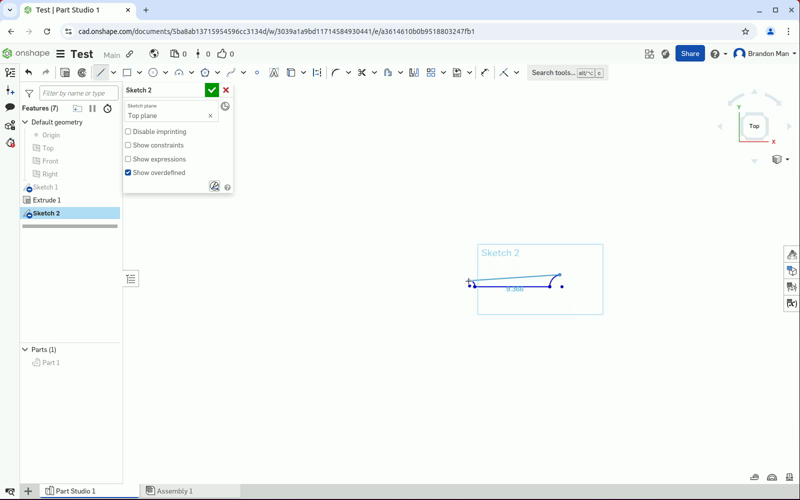
scroll(6)
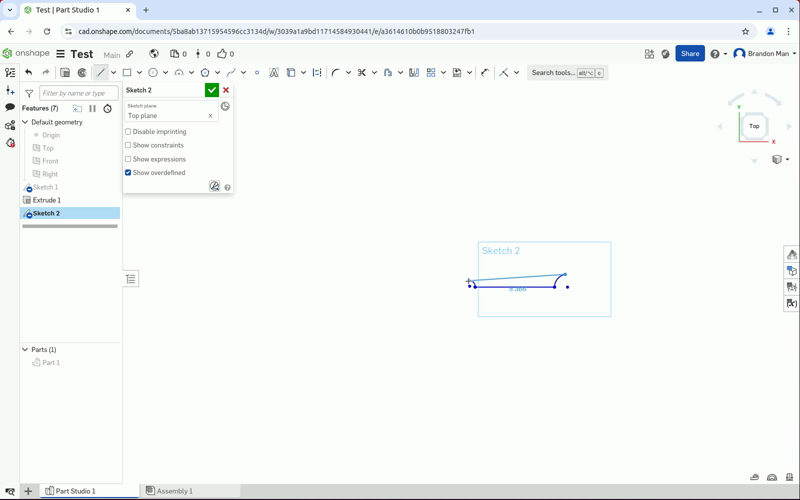
scroll(6)
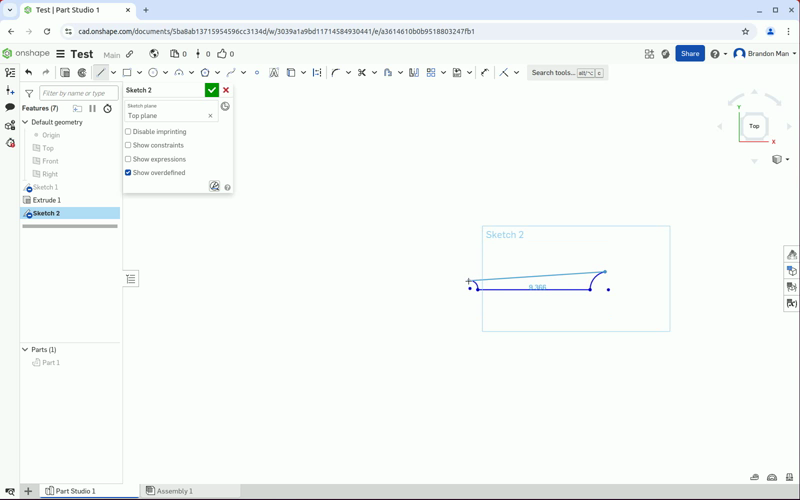
scroll(6)
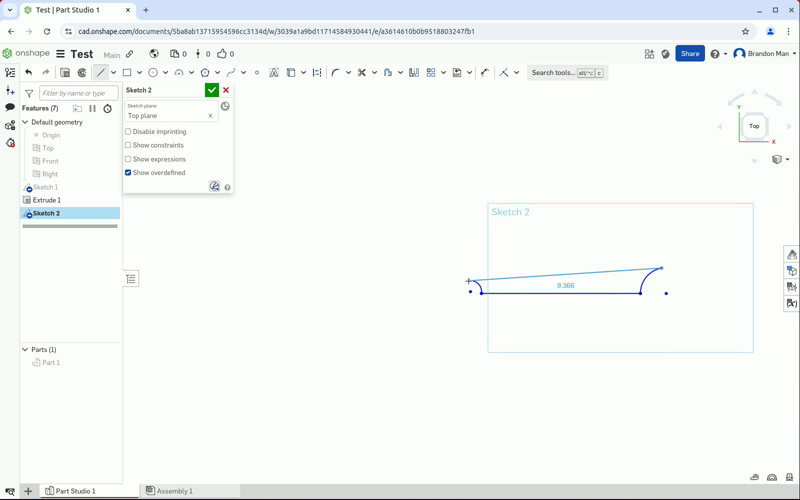
scroll(6)
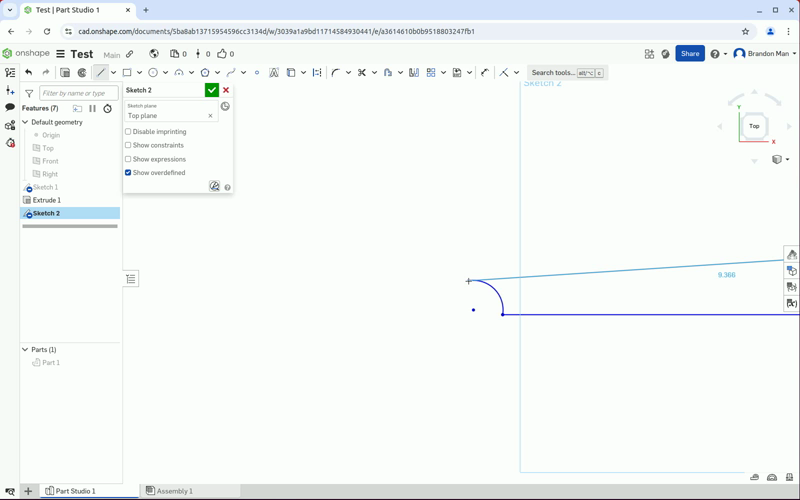
key_up(shift)
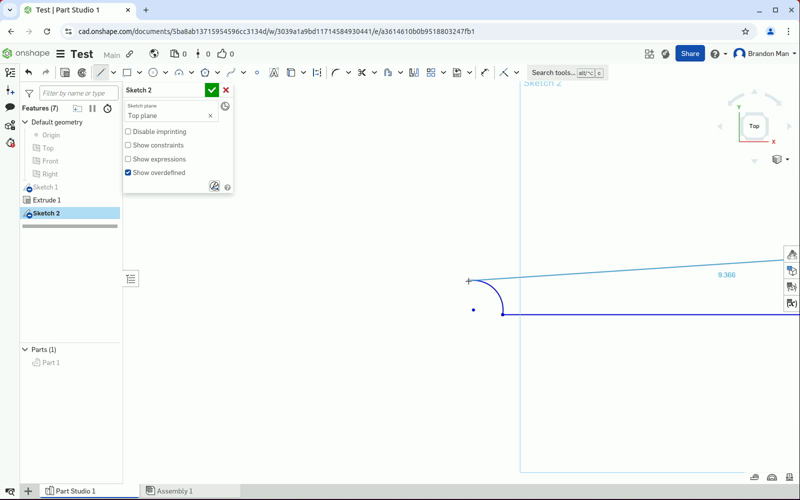
click(468, 280)
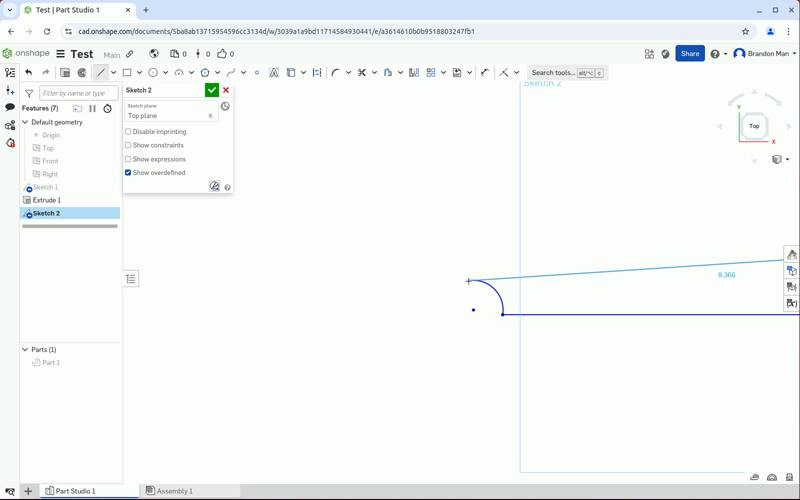
scroll(-6)
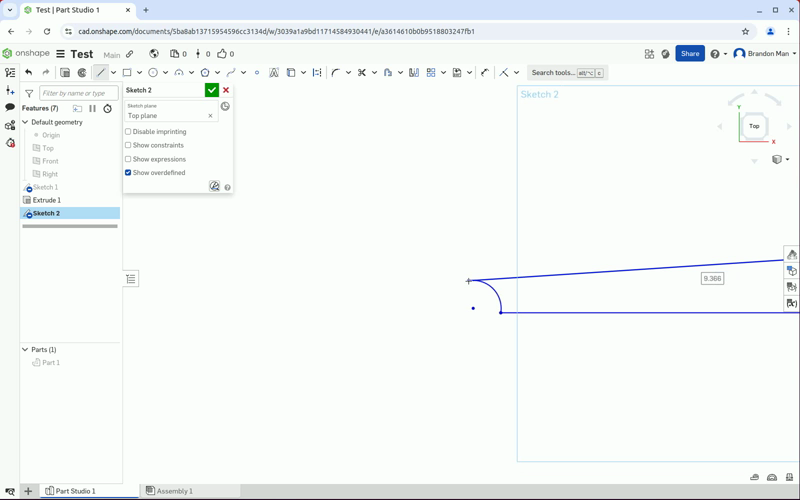
scroll(-6)
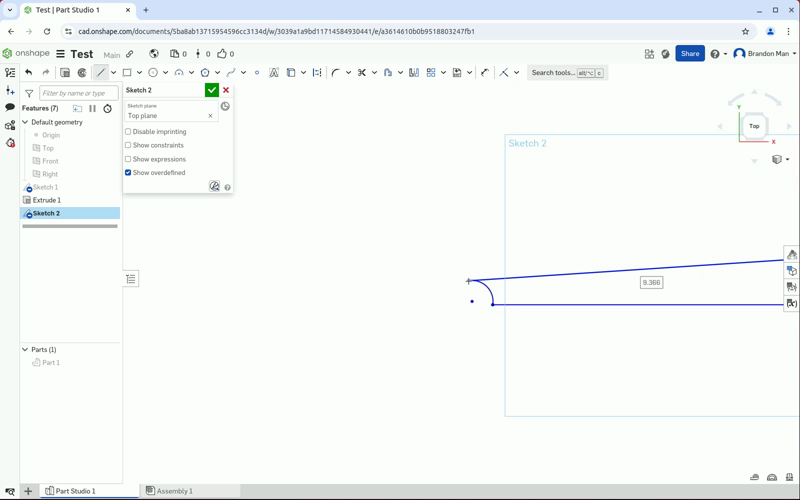
scroll(-6)
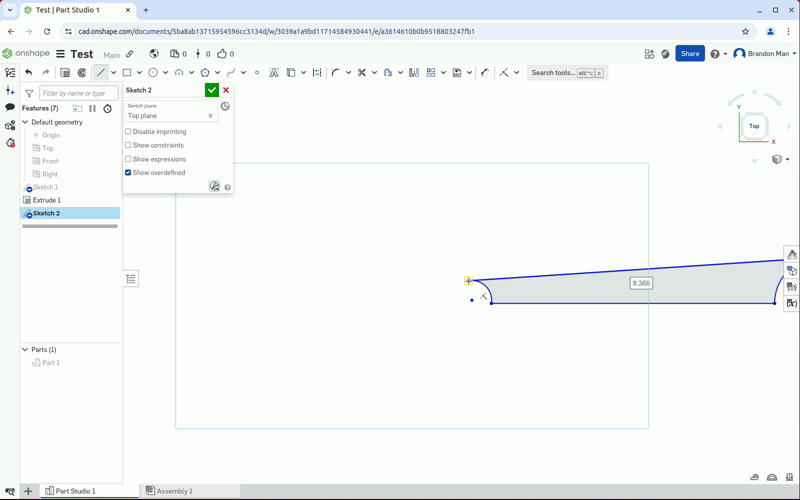
scroll(-6)
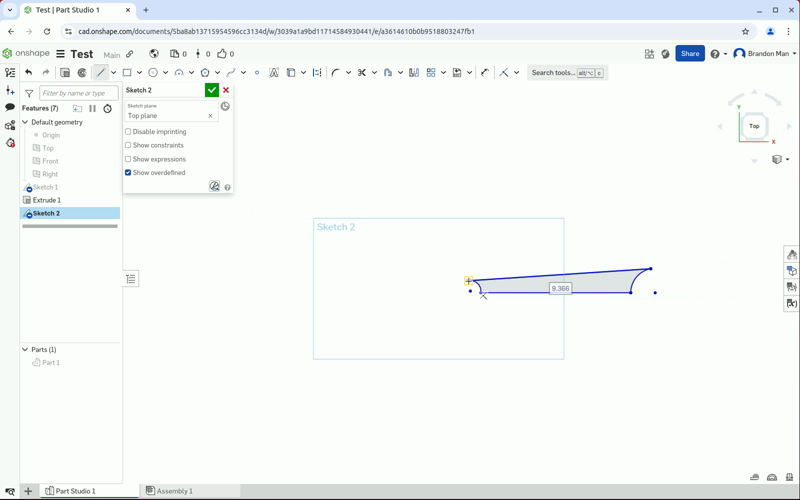
scroll(-6)
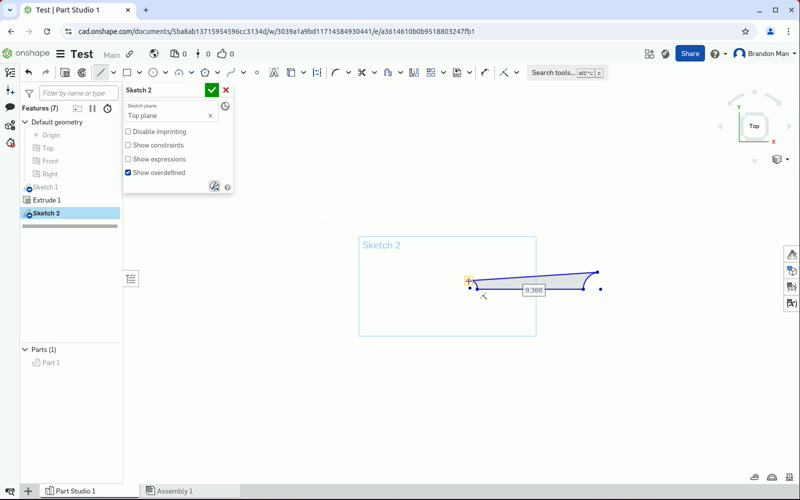
scroll(-6)
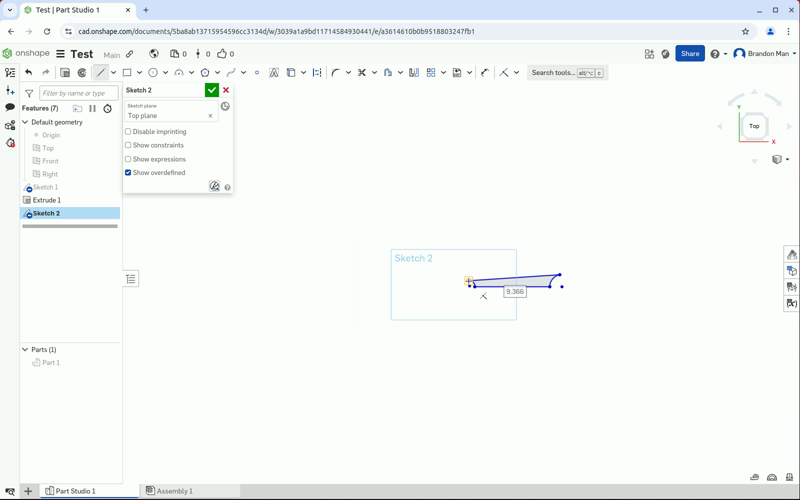
scroll(-6)
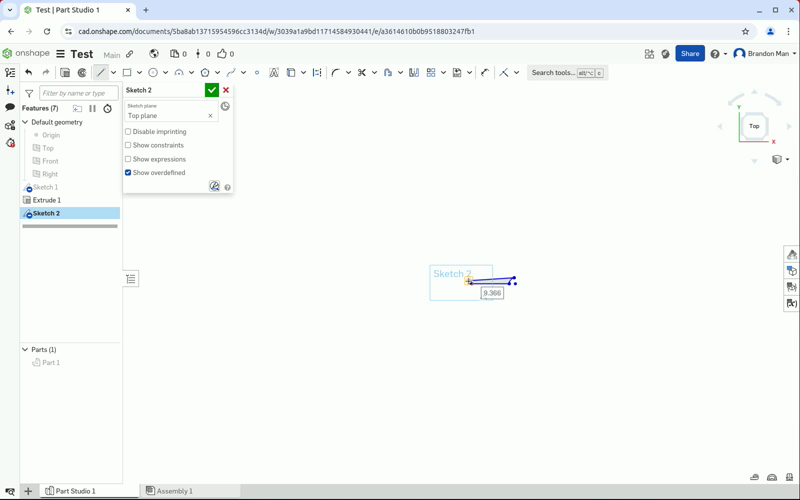
key(esc)
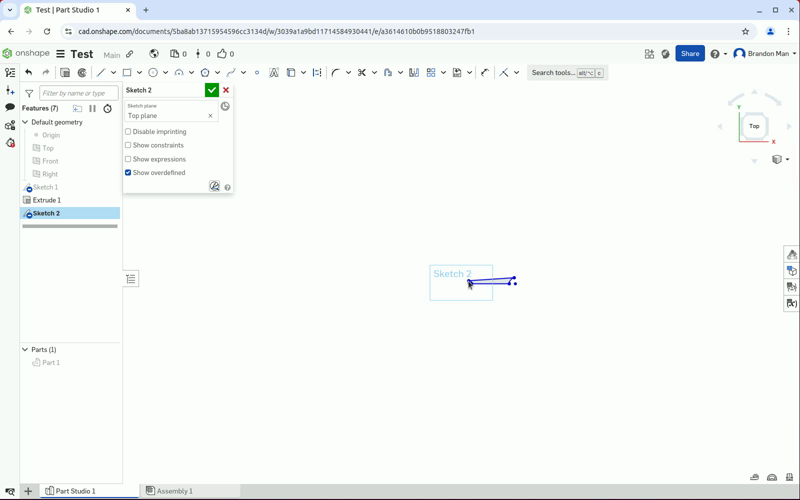
mouse_move(477, 280)
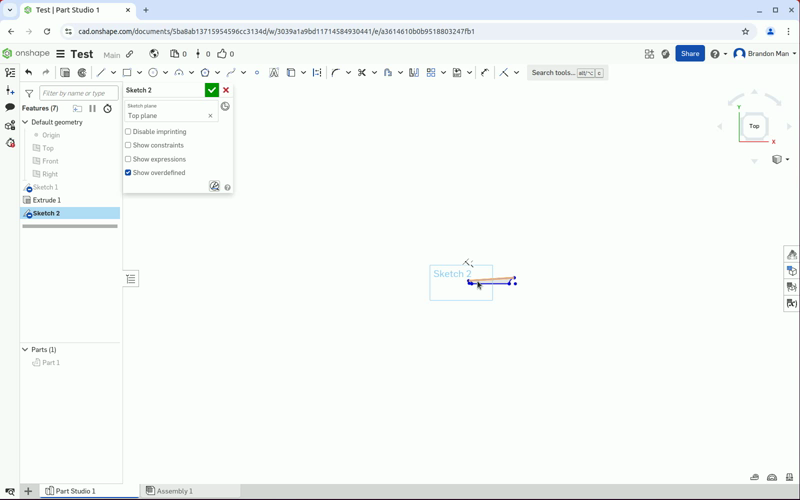
scroll(6)
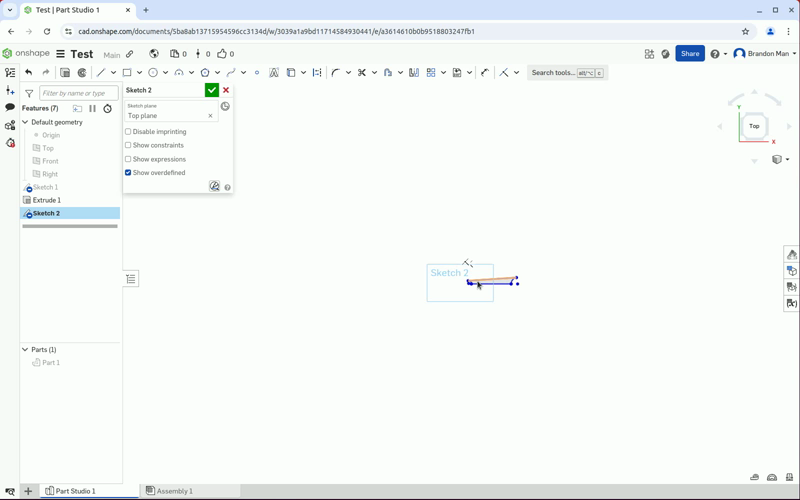
scroll(6)
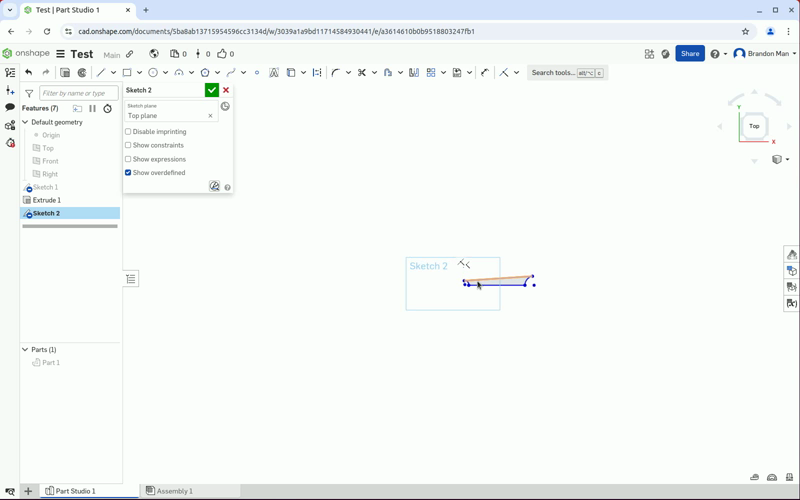
scroll(6)
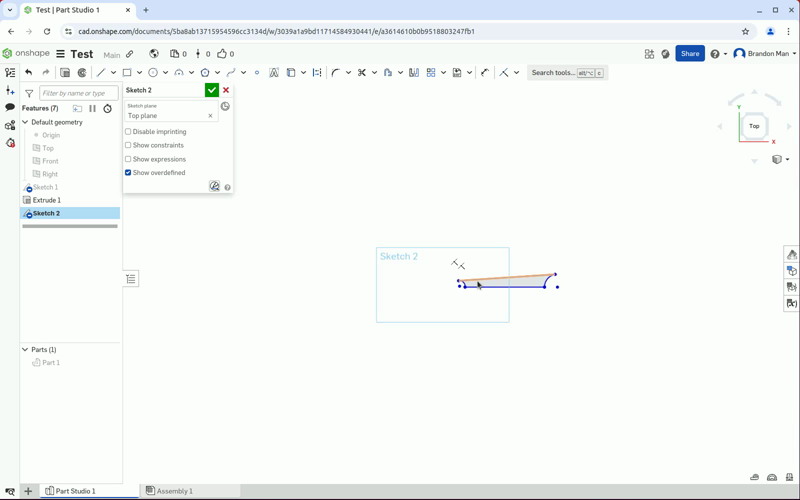
scroll(6)
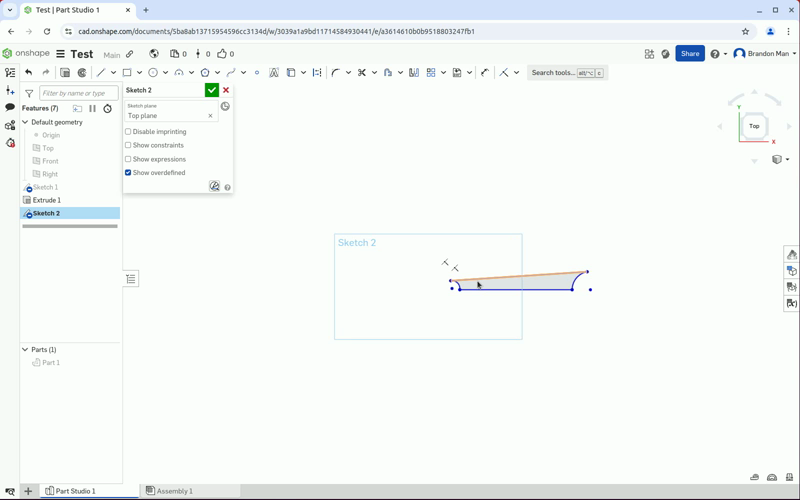
scroll(6)
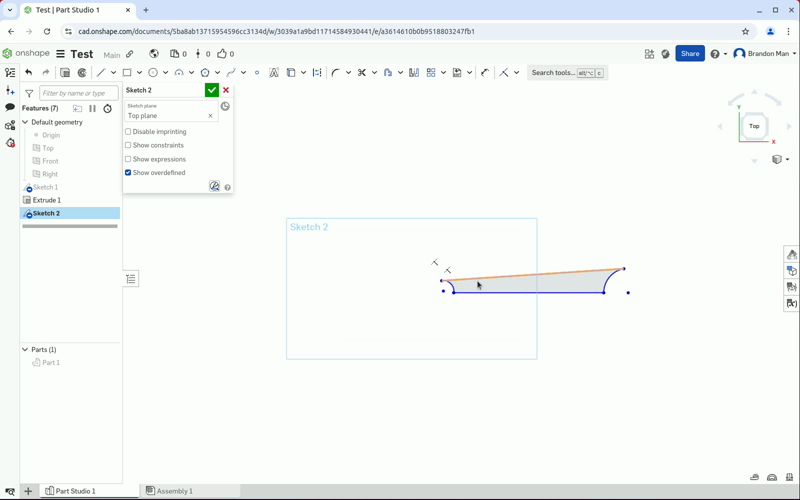
scroll(6)
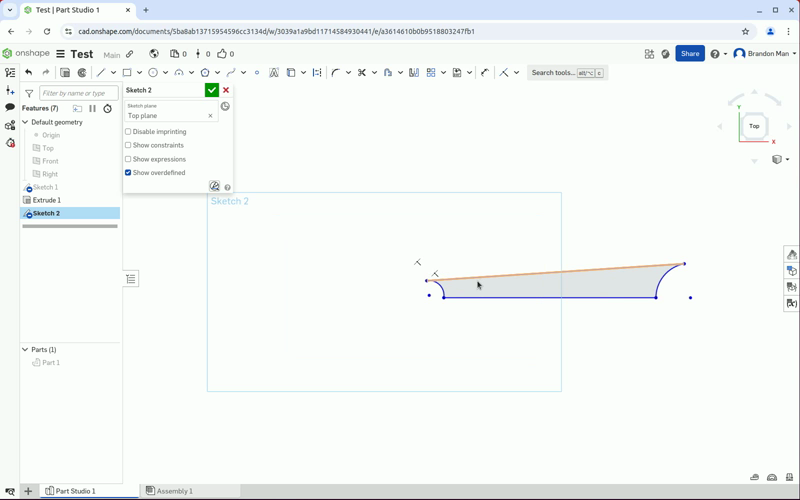
scroll(6)
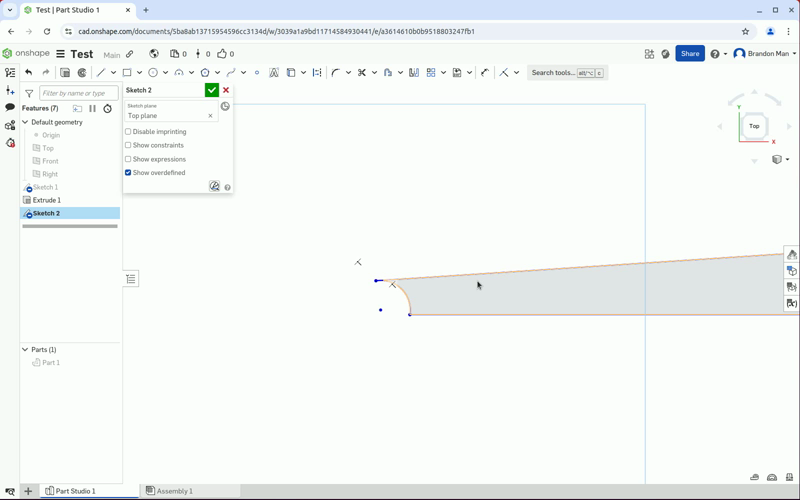
click(477, 280)
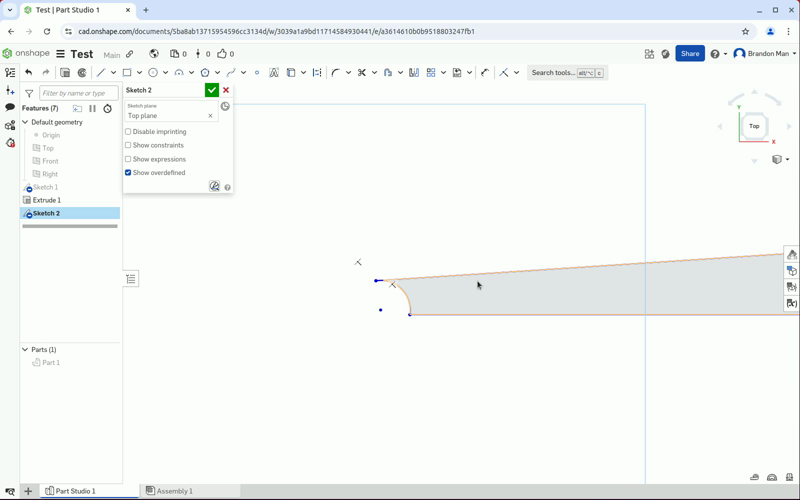
scroll(-6)
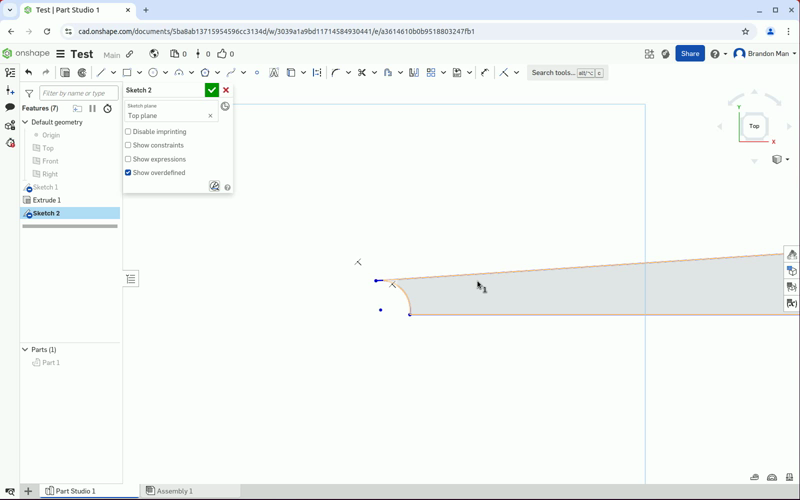
scroll(-6)
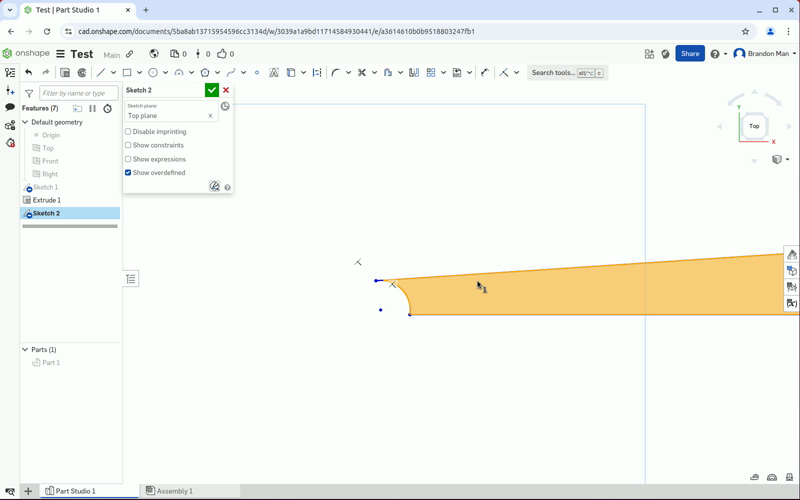
scroll(-6)
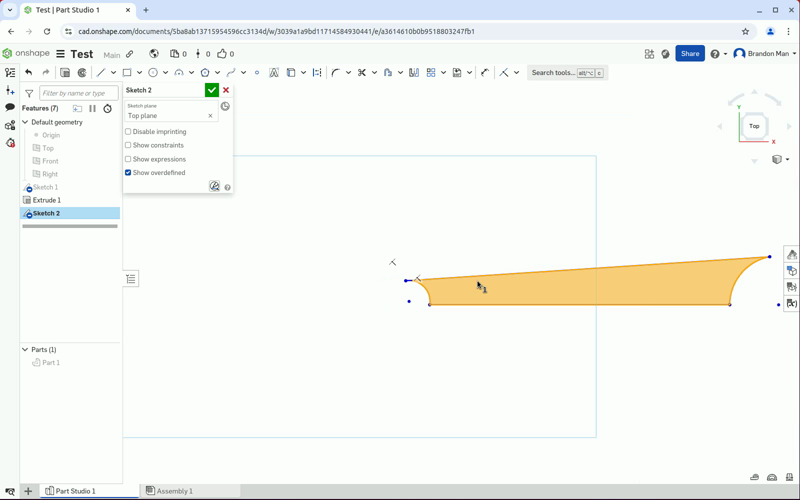
scroll(-6)
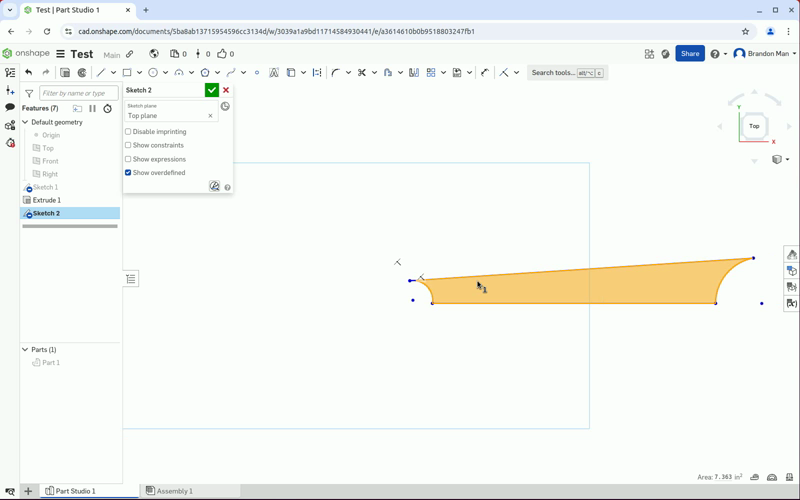
scroll(-6)
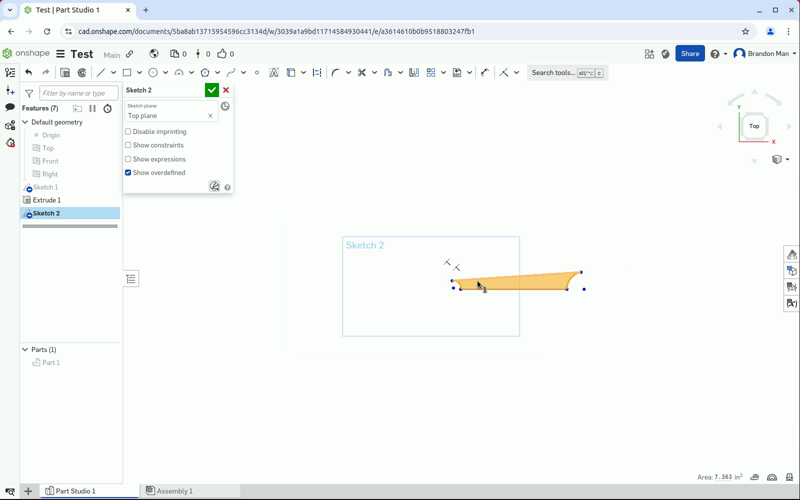
scroll(-6)
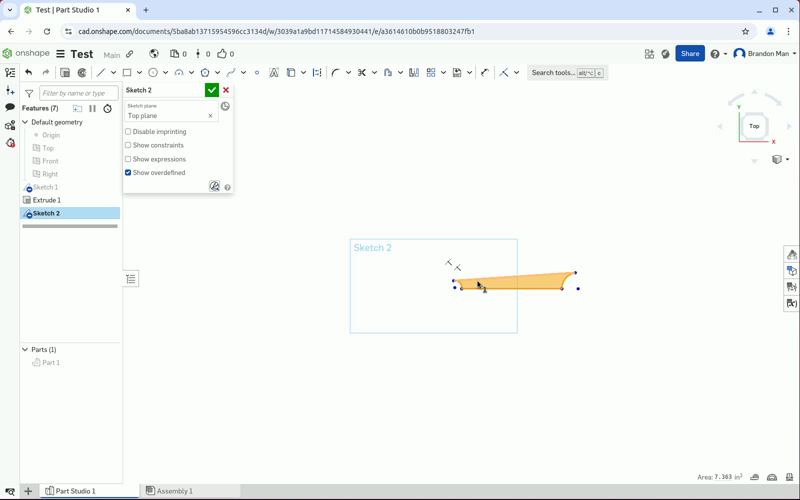
scroll(-6)
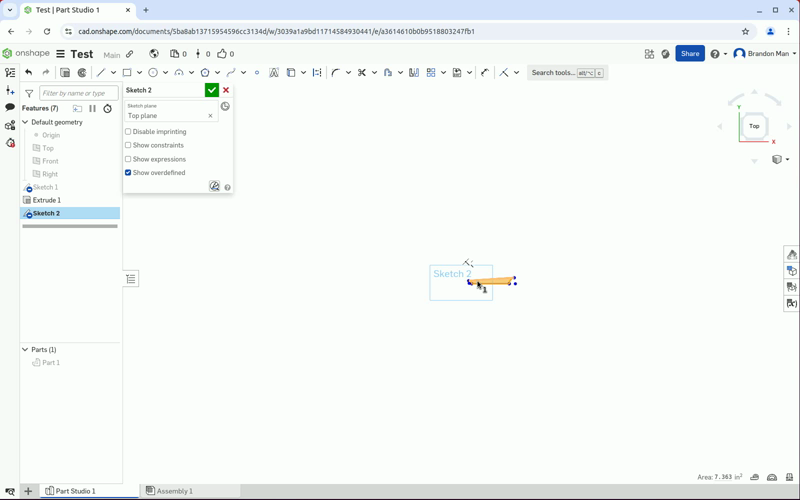
mouse_move(73, 352)
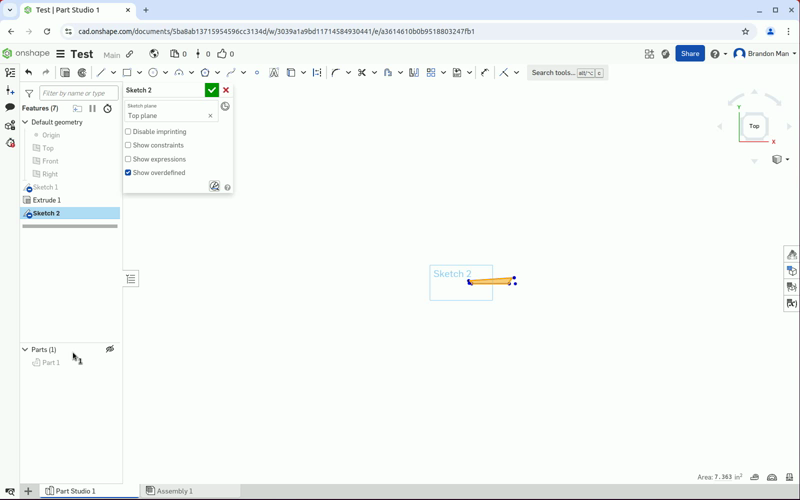
key(shift+y)
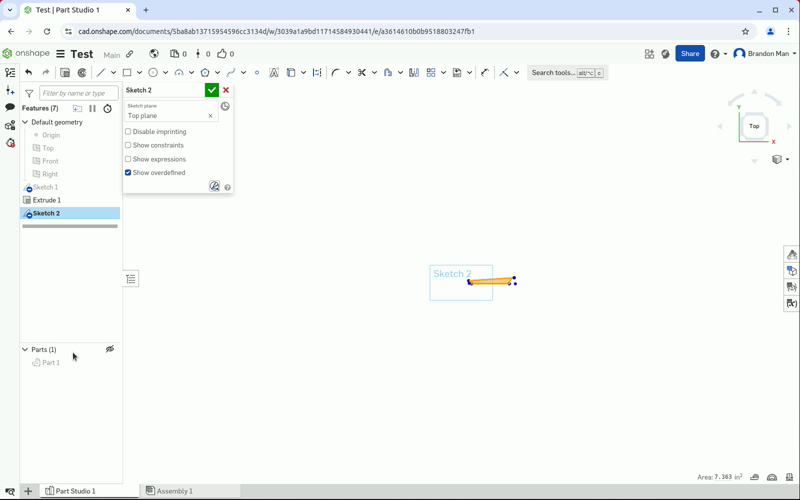
key(shift+e)
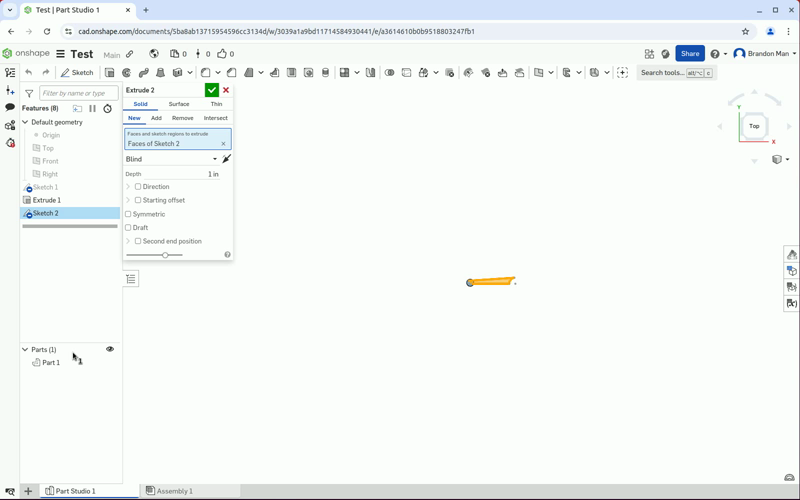
mouse_move(143, 106)
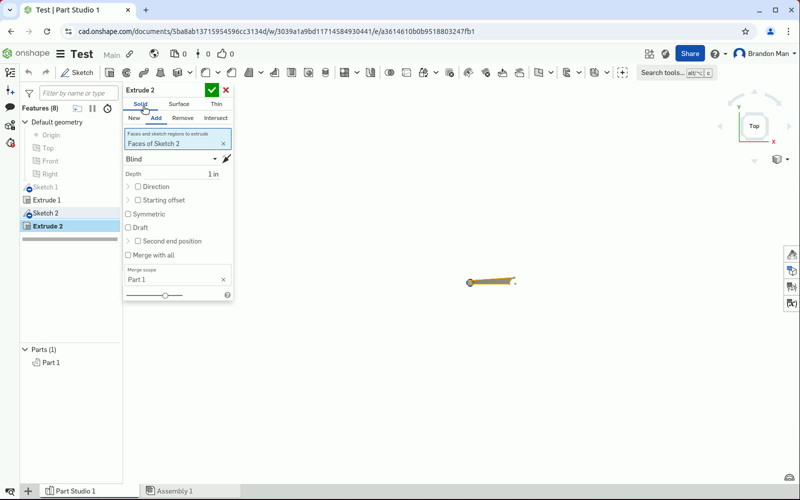
click(143, 106)
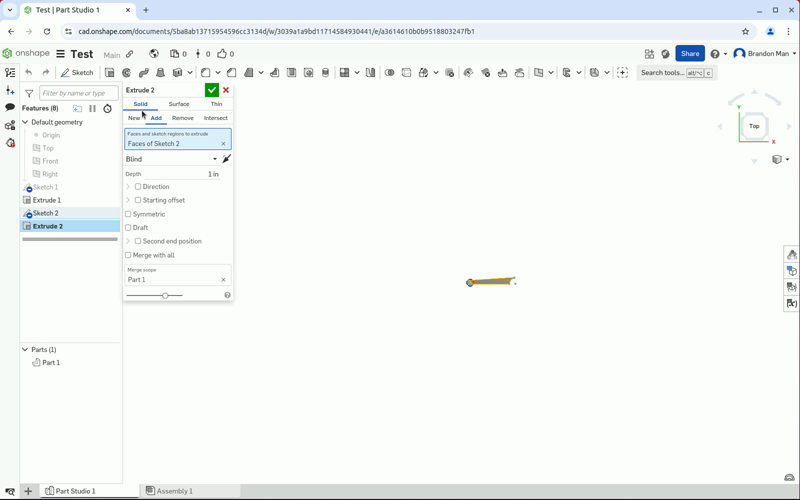
mouse_move(137, 120)
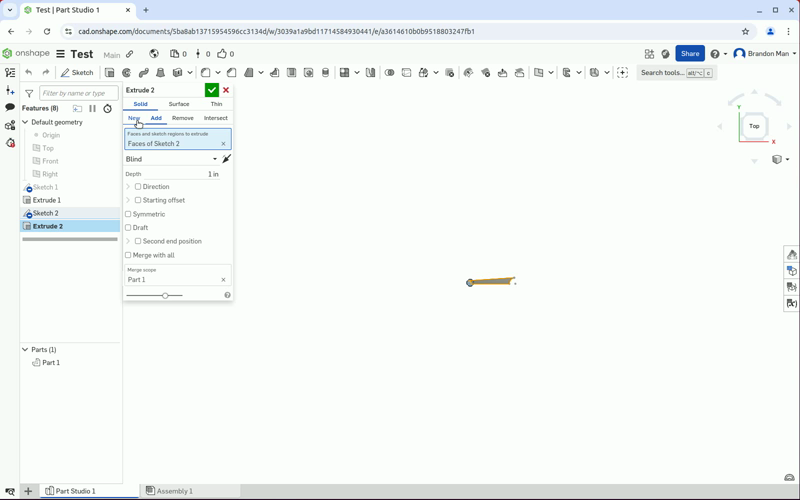
click(137, 120)
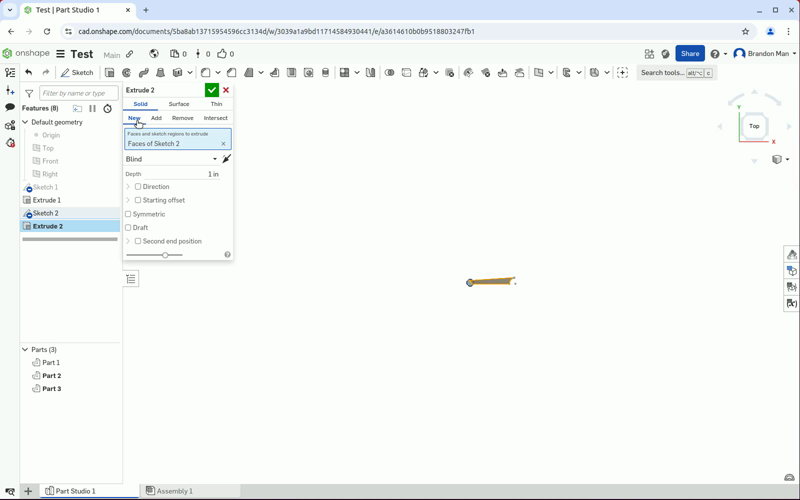
key(tab, 4)
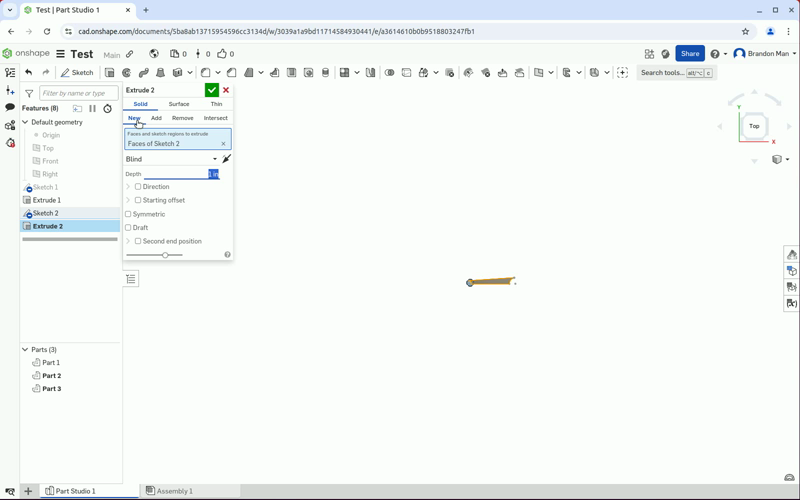
text(23.108)
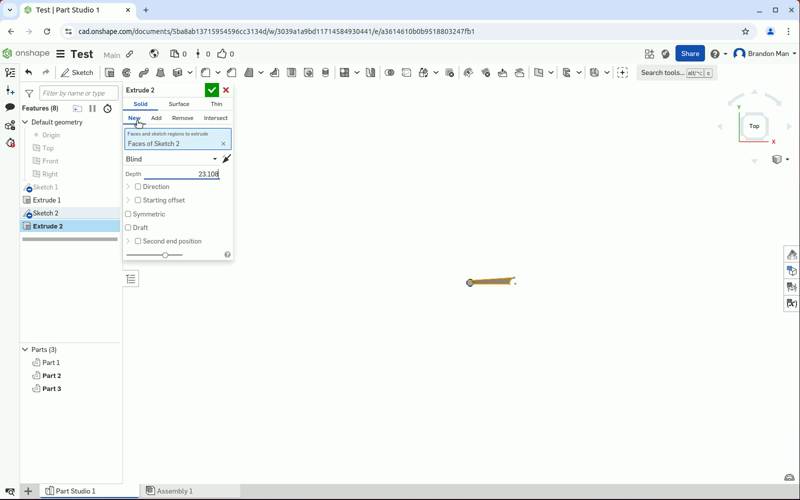
key(enter)
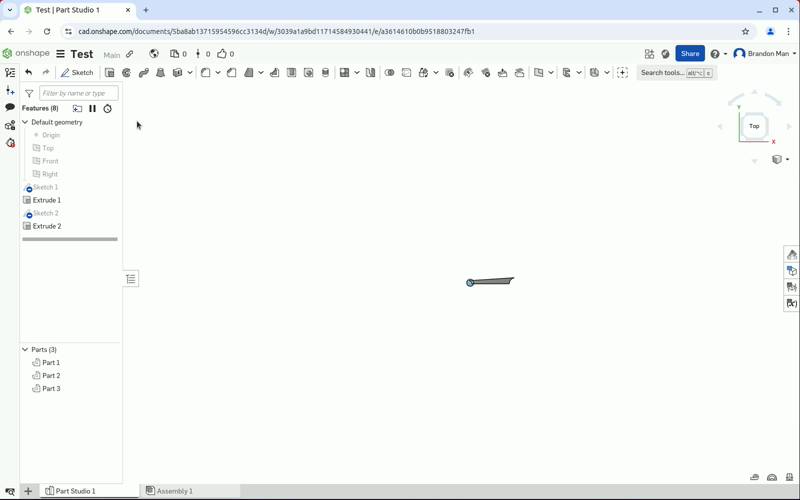
key(shift+h)
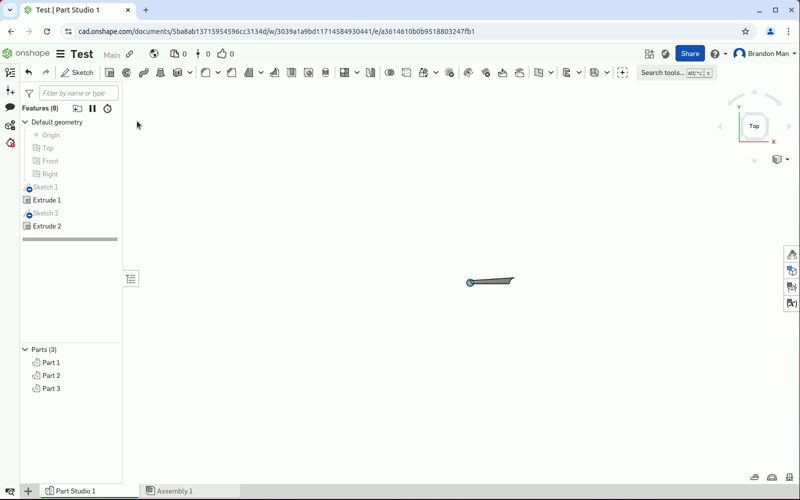
key(shift+h)
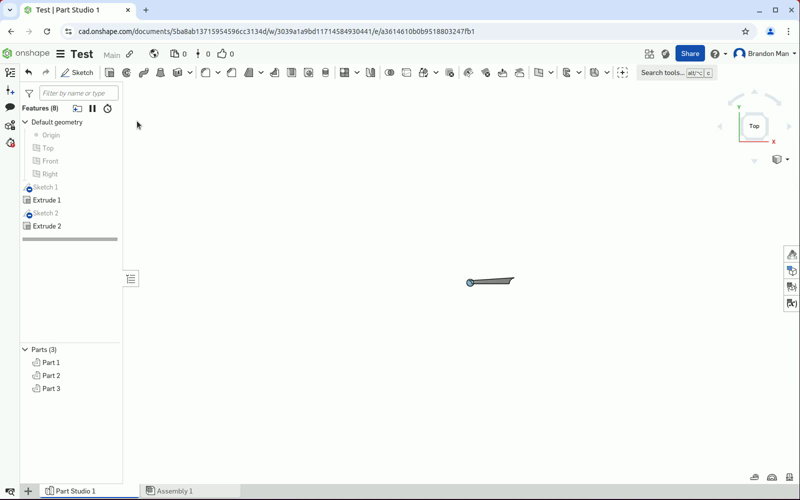
mouse_move(73, 189)
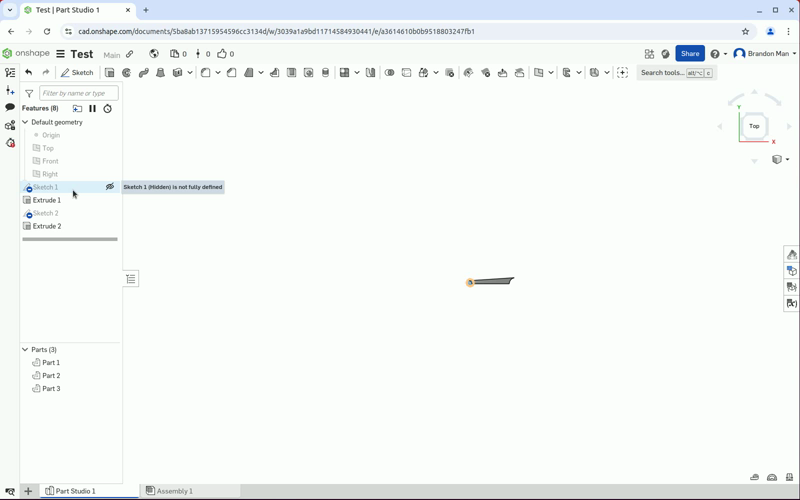
click(73, 189)
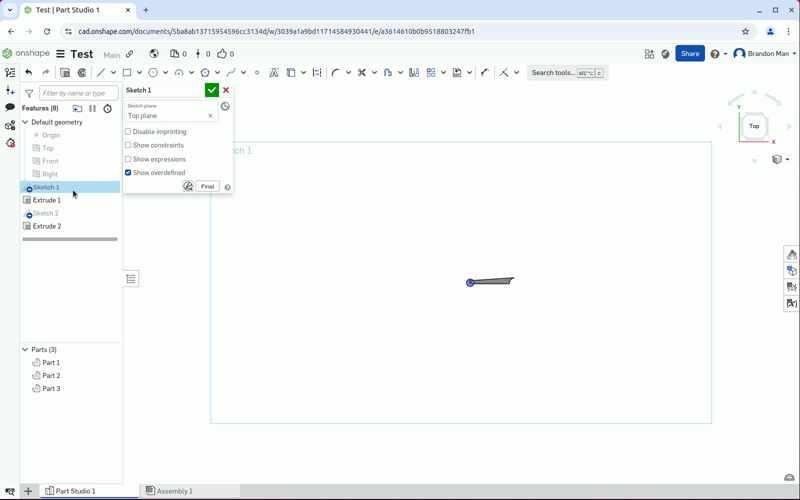
mouse_move(229, 92)
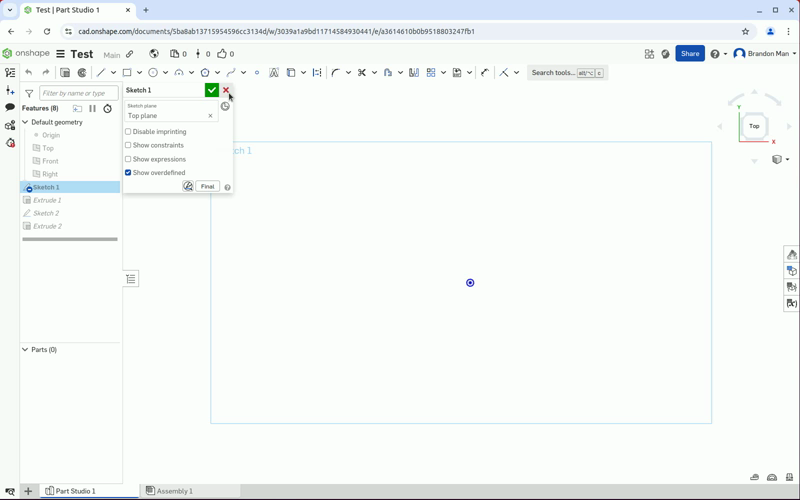
click(229, 92)
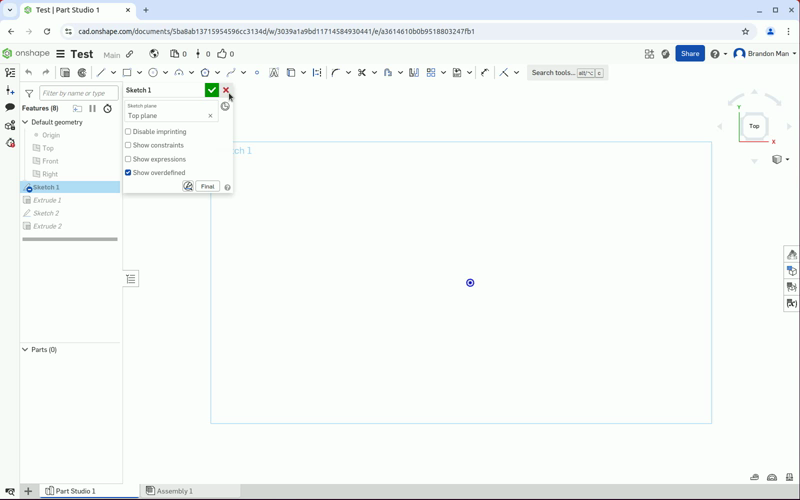
key(shift+s)
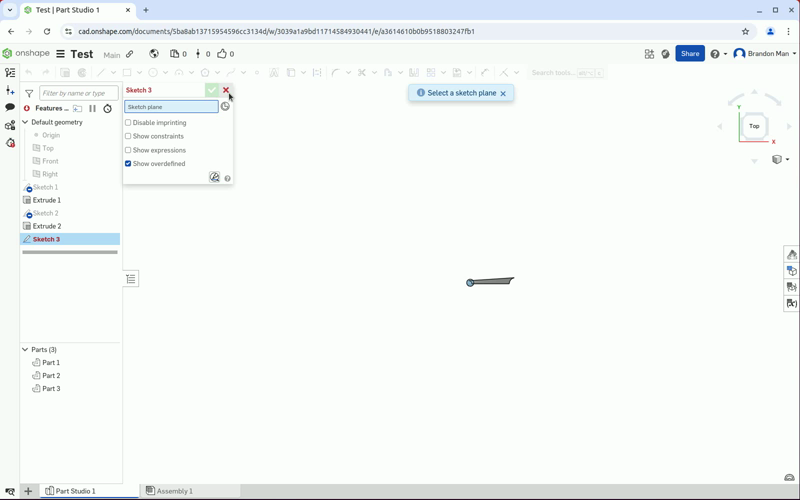
mouse_move(73, 150)
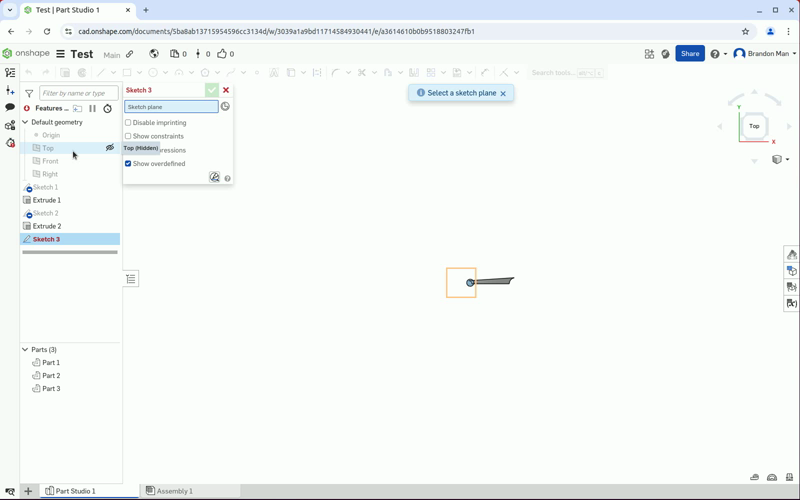
click(73, 150)
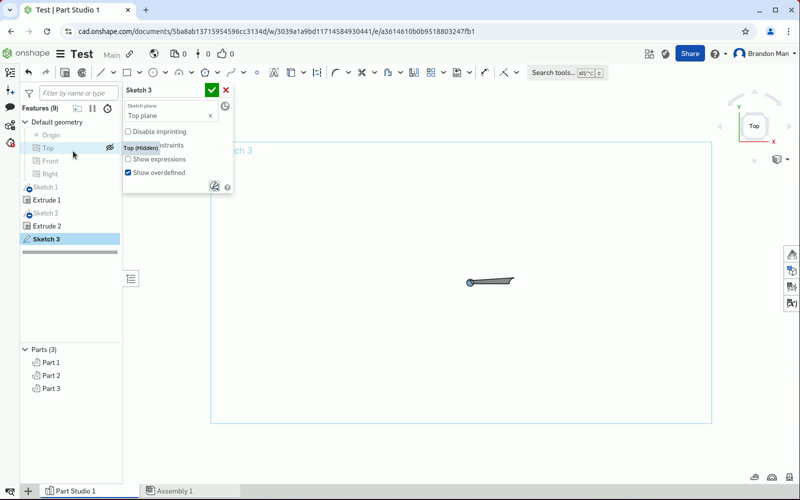
mouse_move(73, 352)
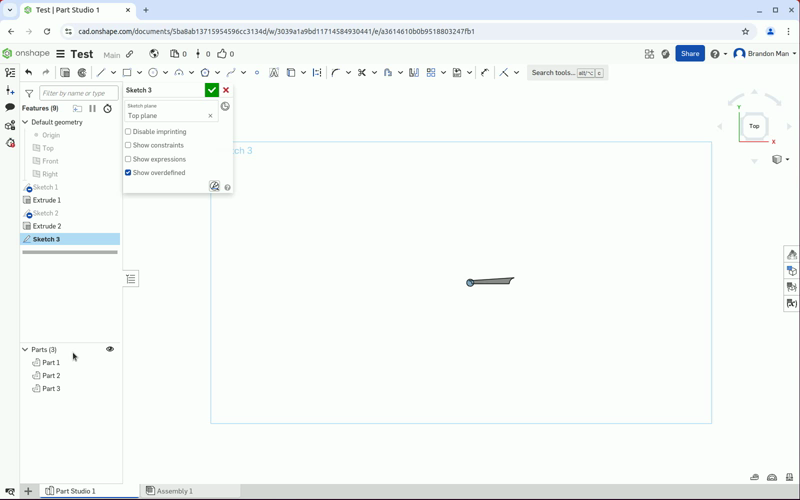
key(y)
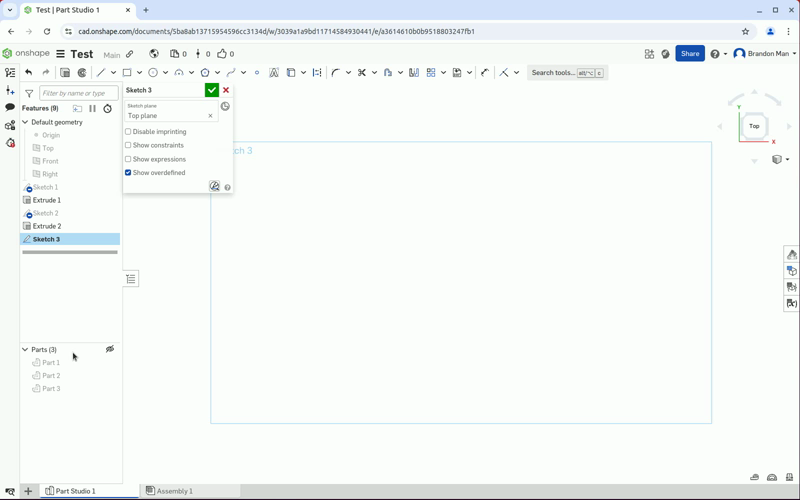
key(l)
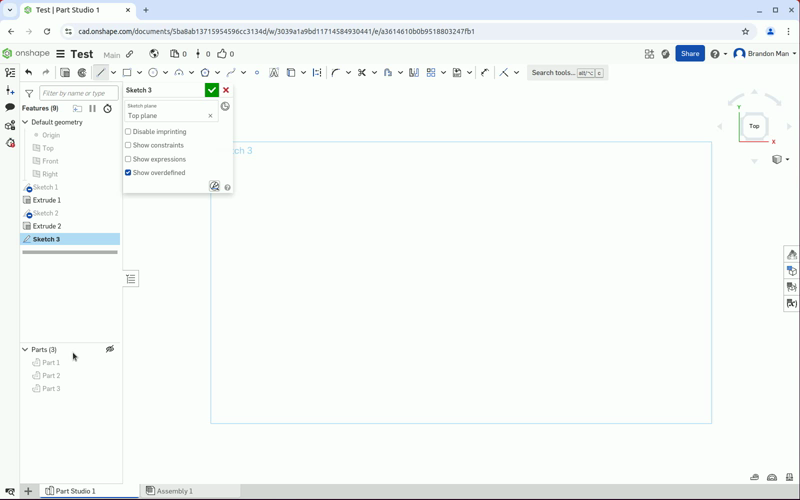
key_down(shift)
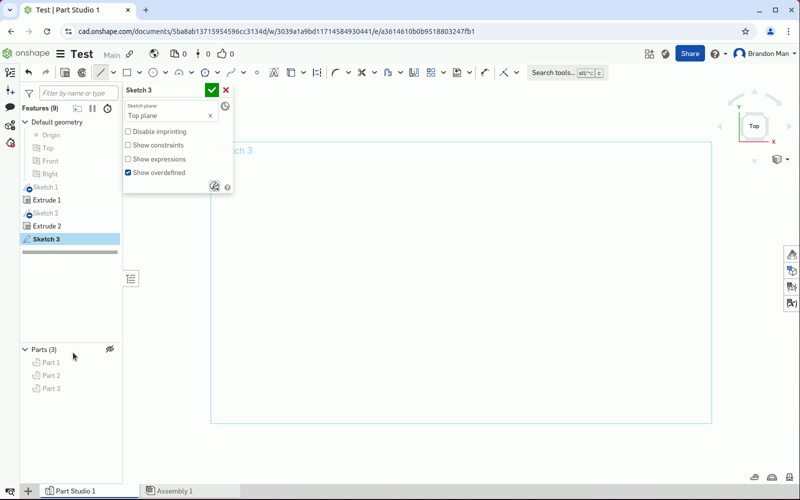
mouse_move(468, 285)
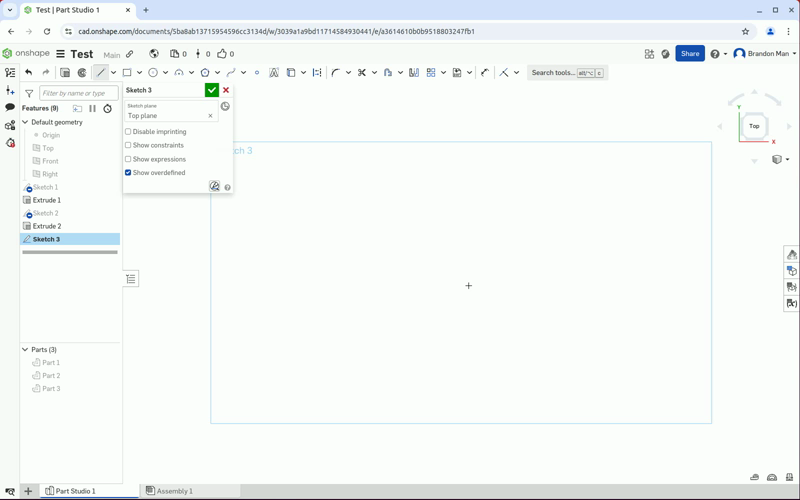
click(468, 285)
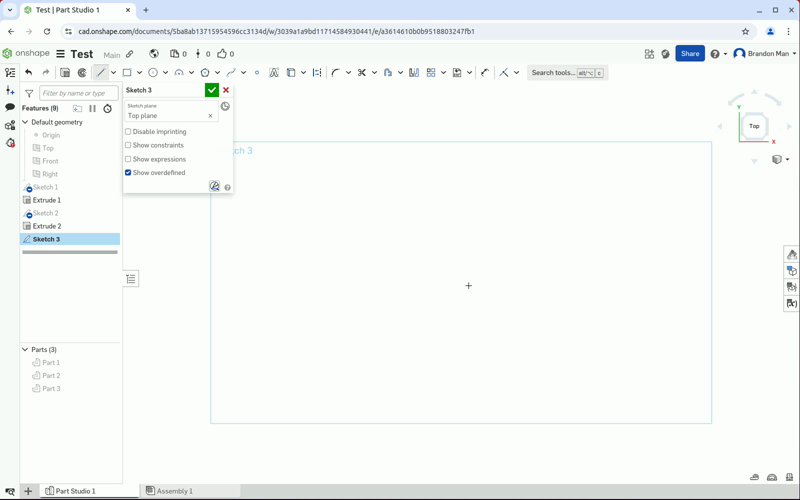
key_up(shift)
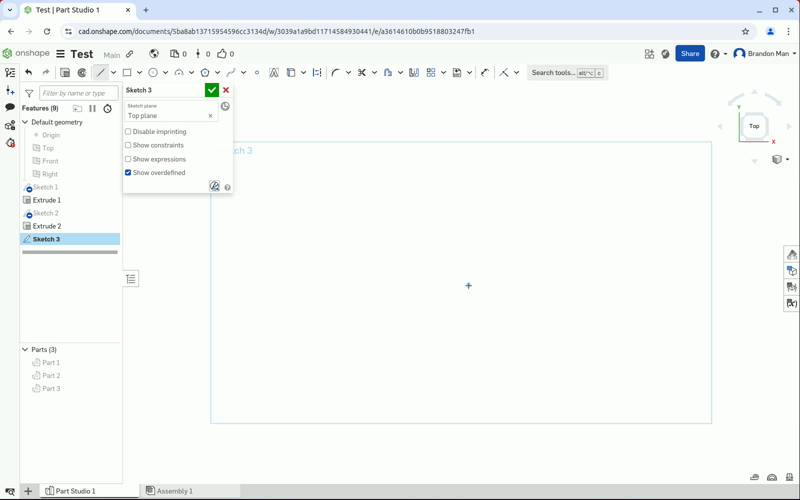
key_down(shift)
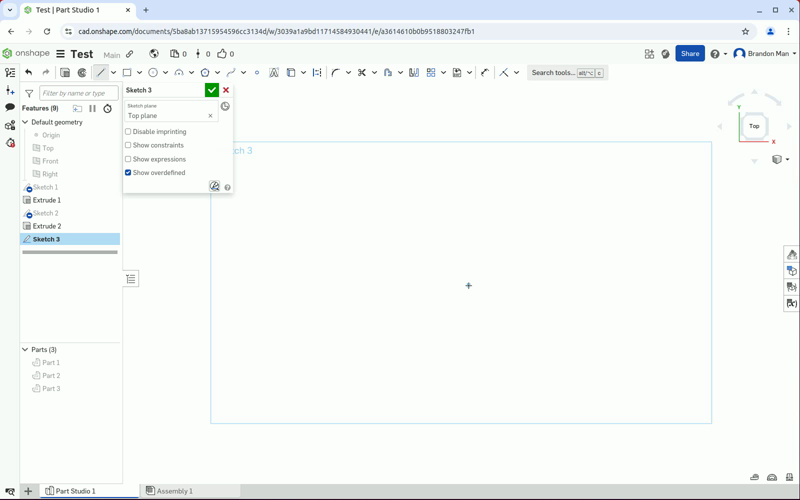
mouse_move(498, 285)
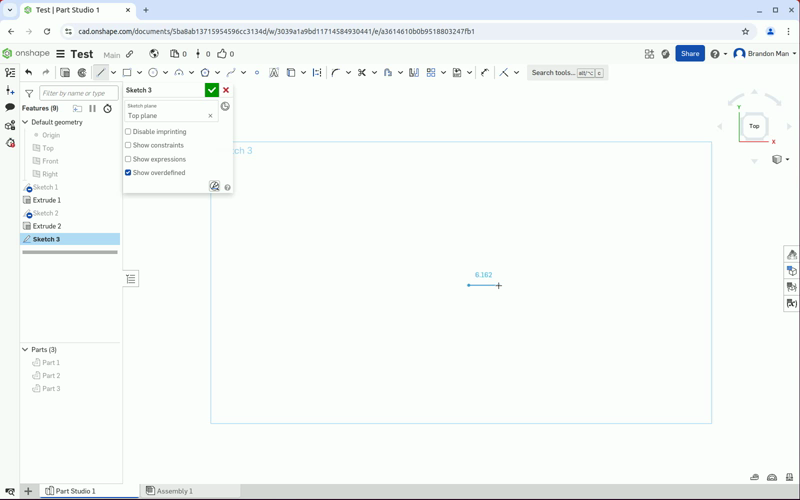
mouse_move(514, 288)
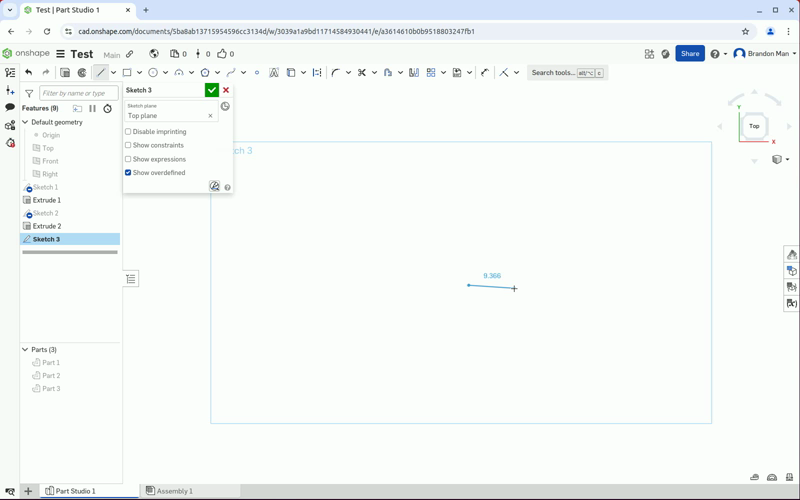
click(514, 288)
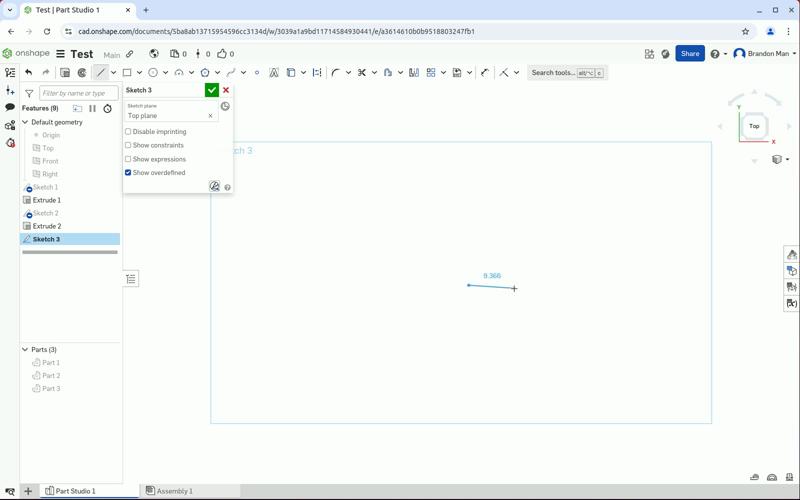
key_up(shift)
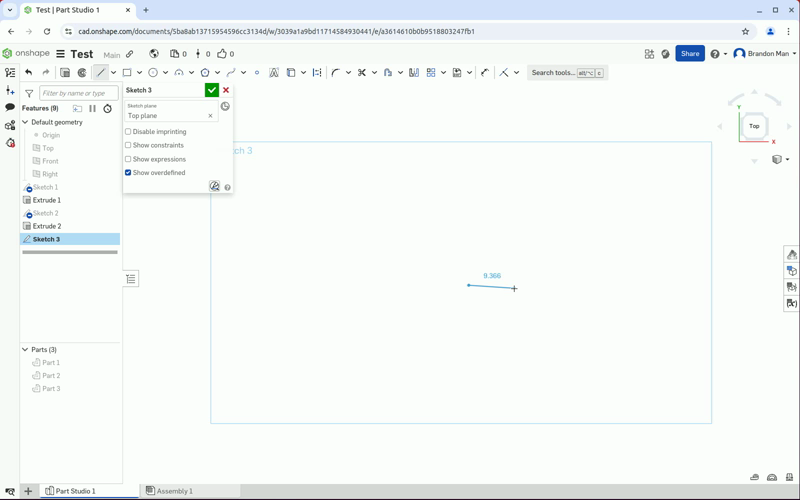
key(esc)
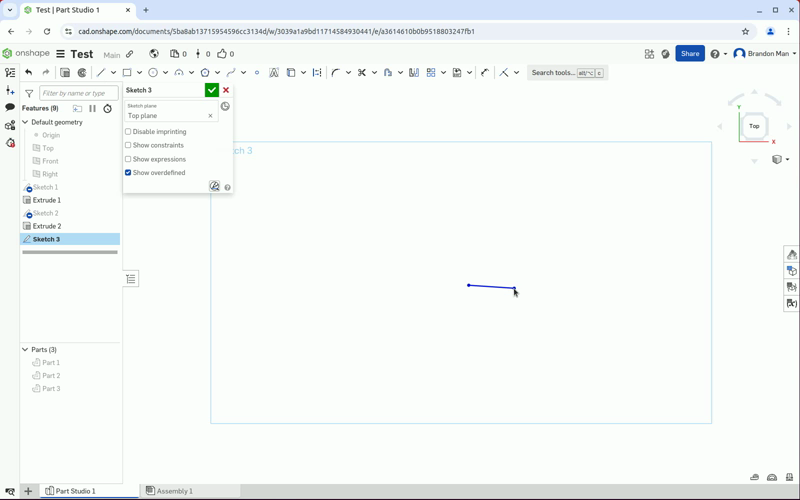
key(a)
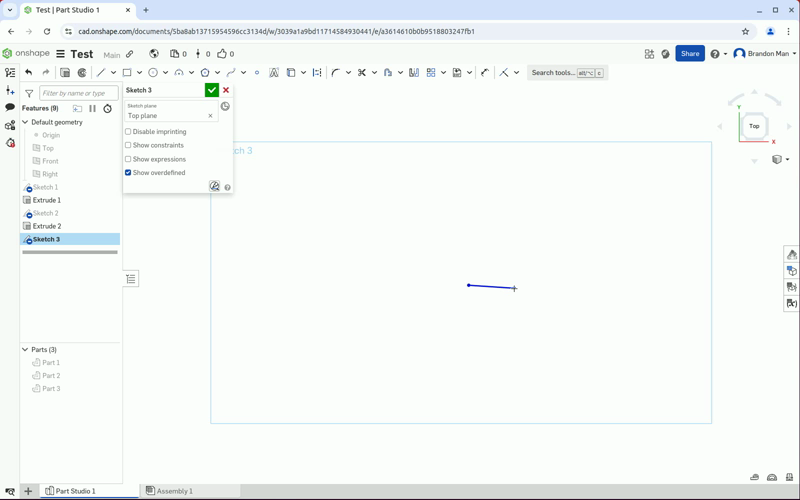
mouse_move(514, 288)
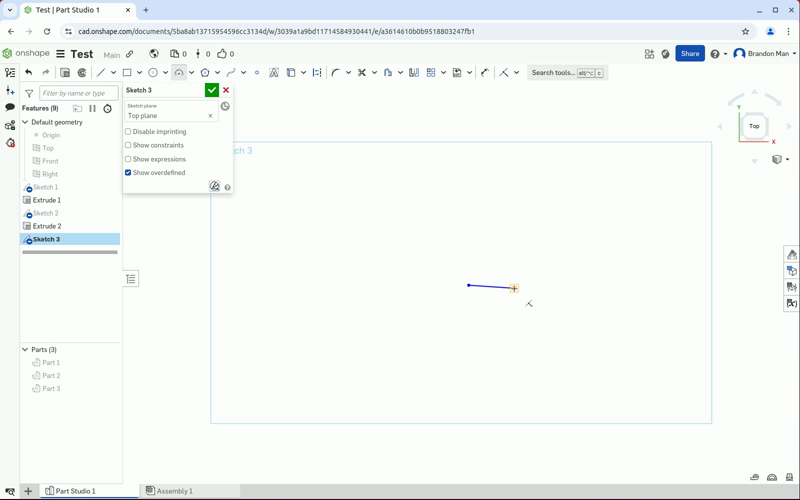
click(514, 288)
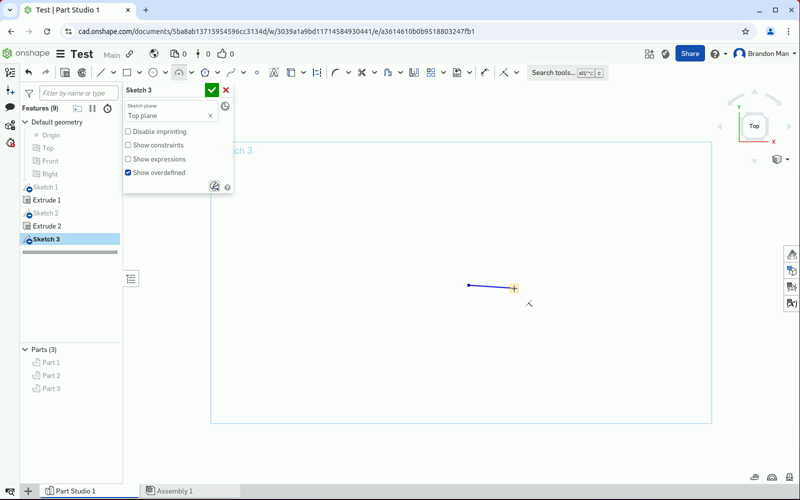
key_down(shift)
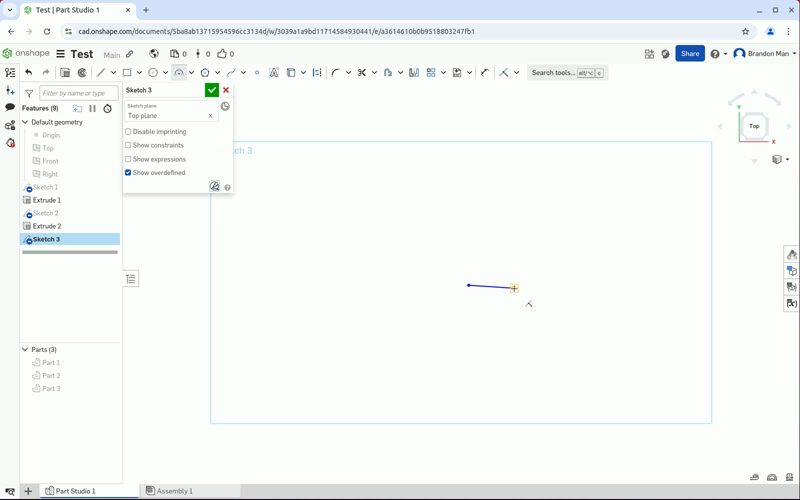
mouse_move(509, 282)
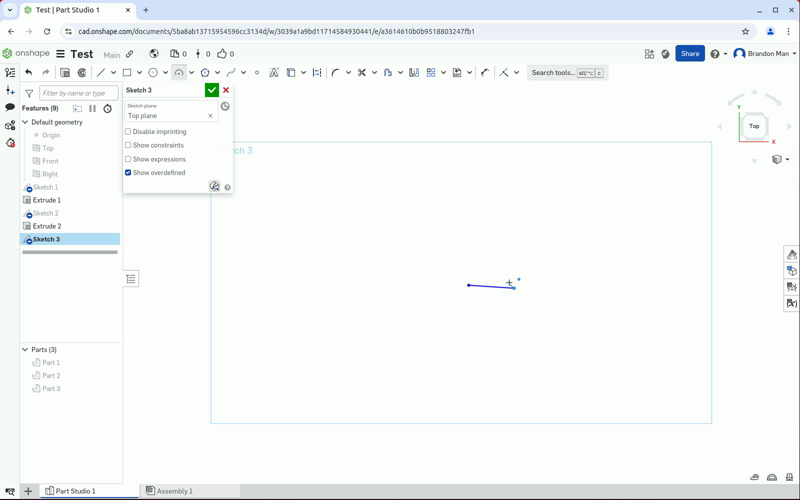
click(509, 282)
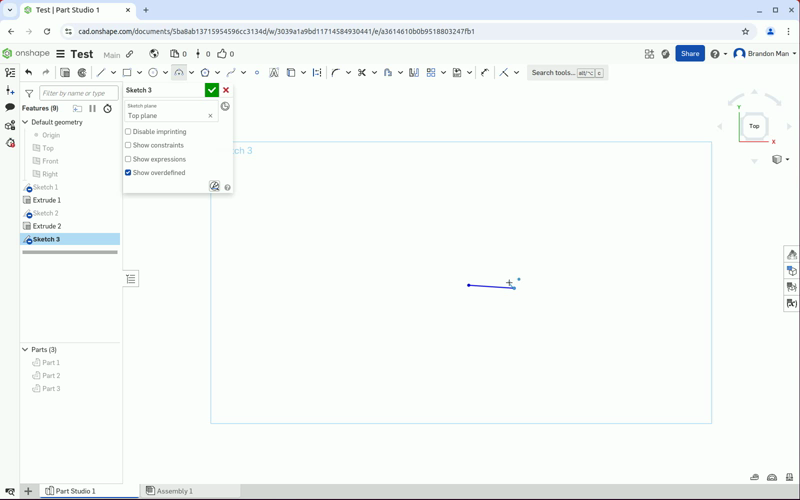
mouse_move(510, 286)
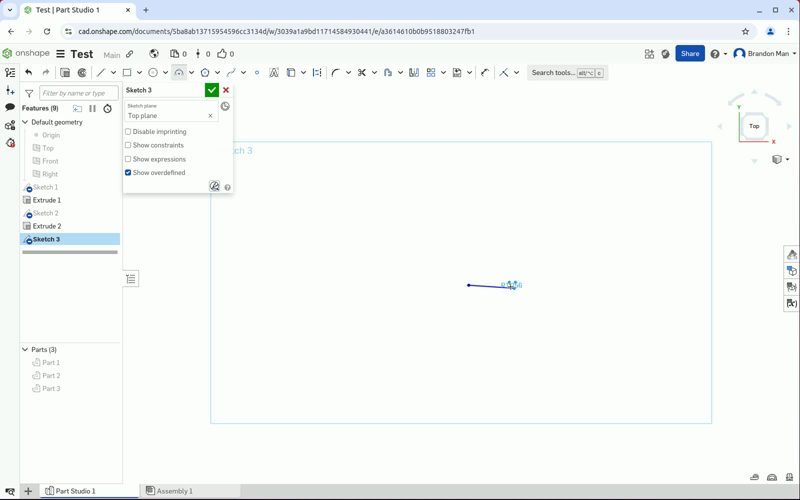
scroll(6)
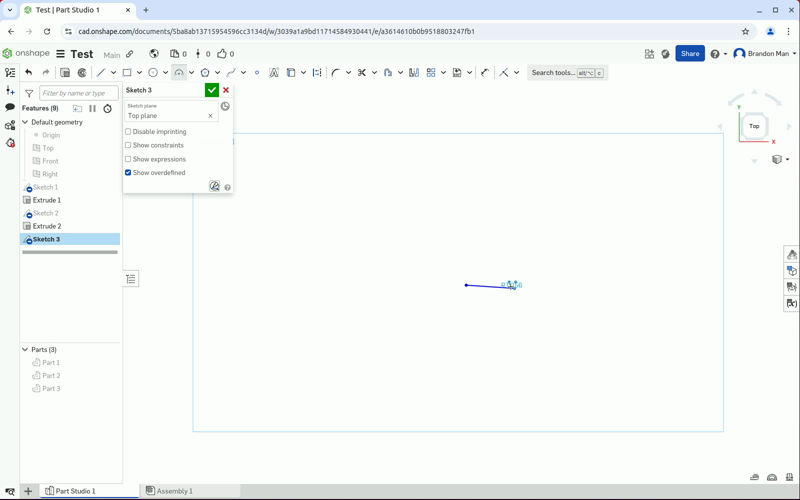
scroll(6)
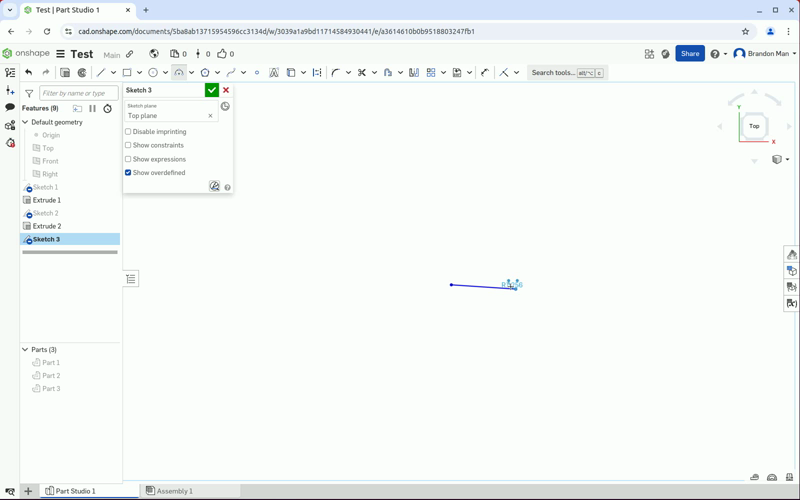
scroll(6)
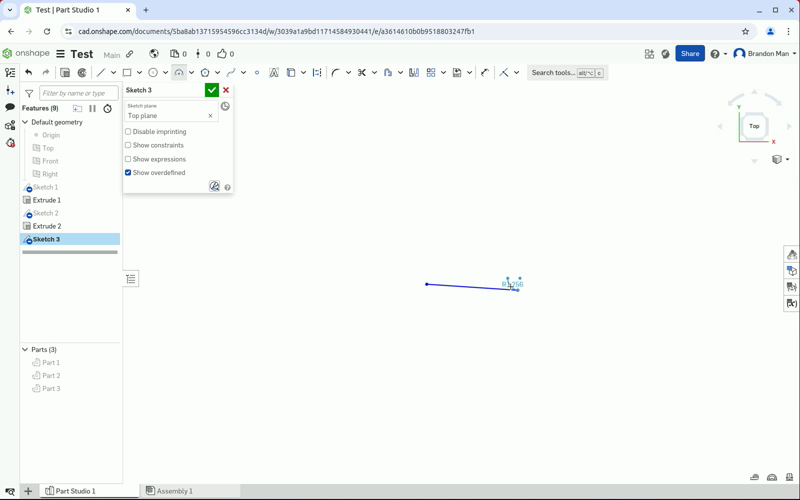
scroll(6)
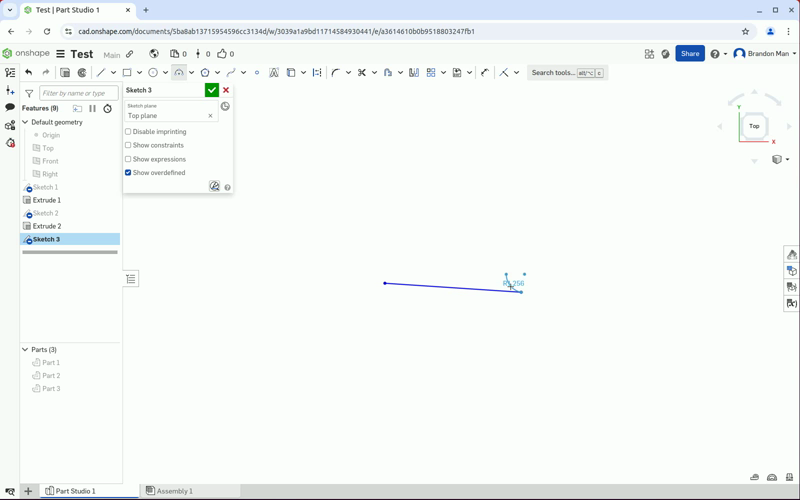
scroll(6)
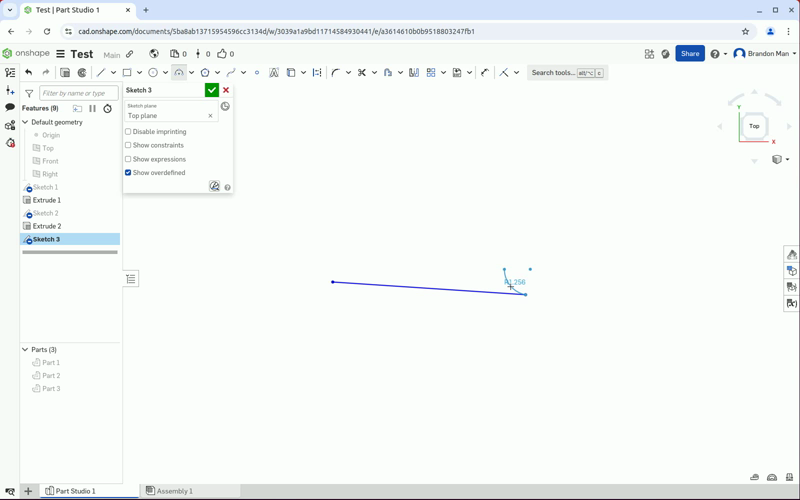
scroll(6)
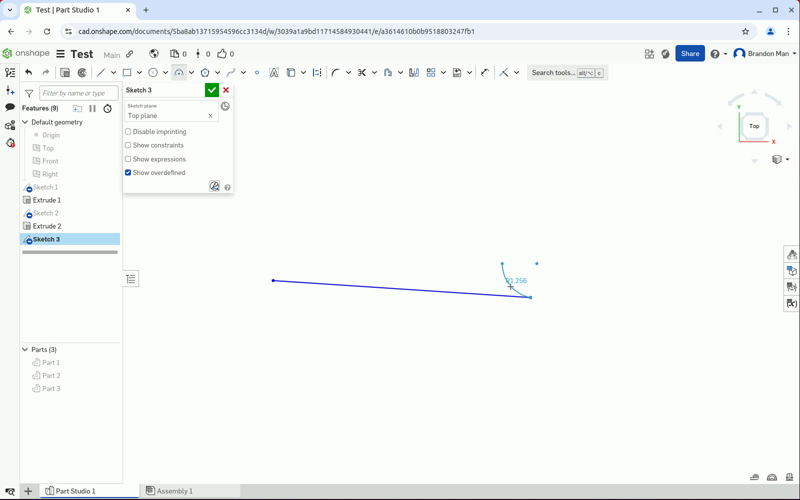
scroll(6)
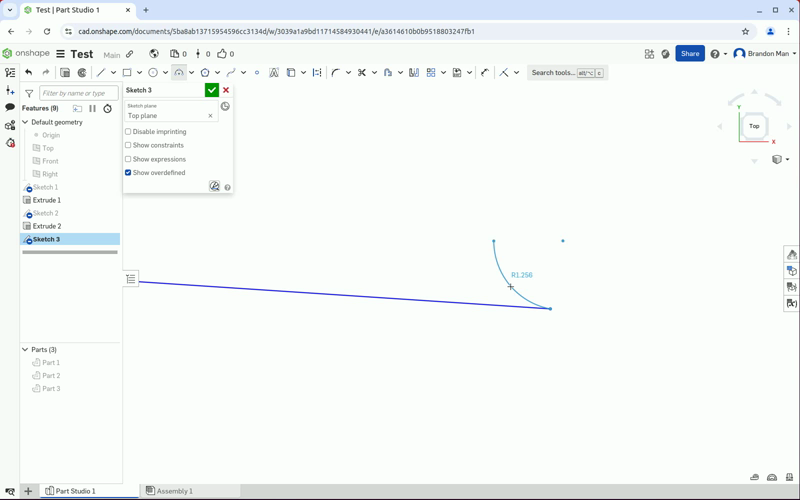
click(510, 286)
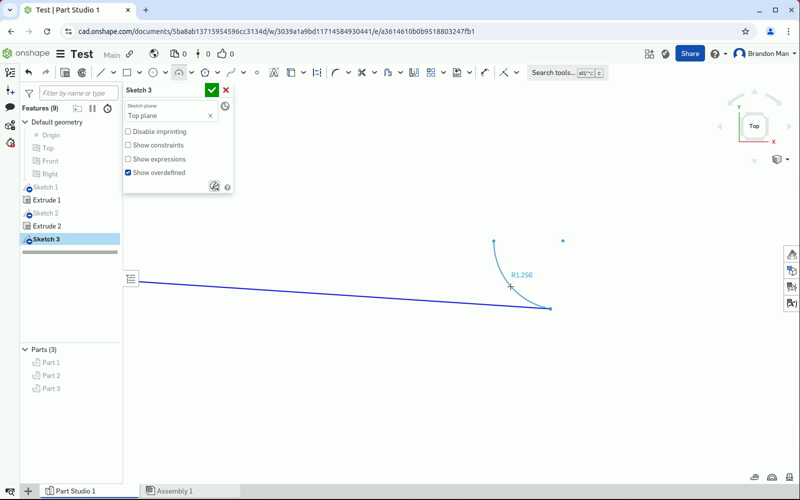
scroll(-6)
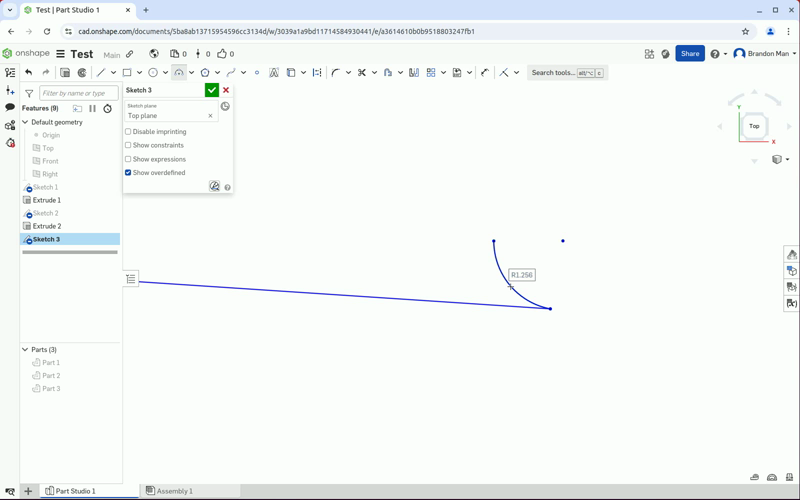
scroll(-6)
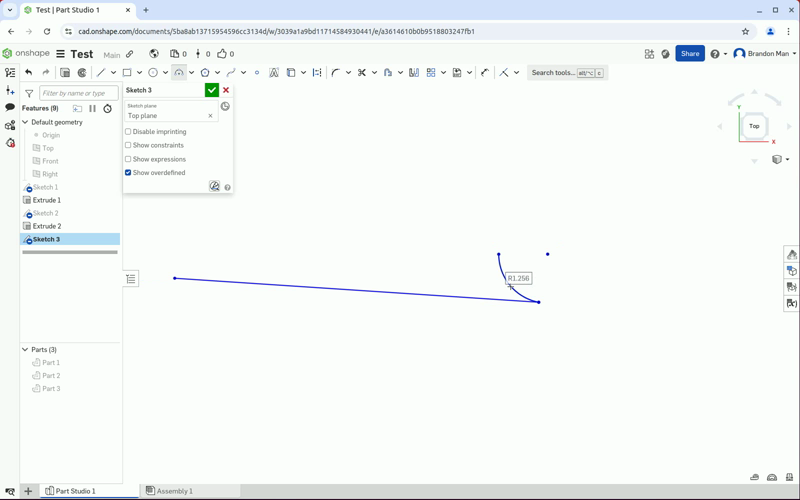
scroll(-6)
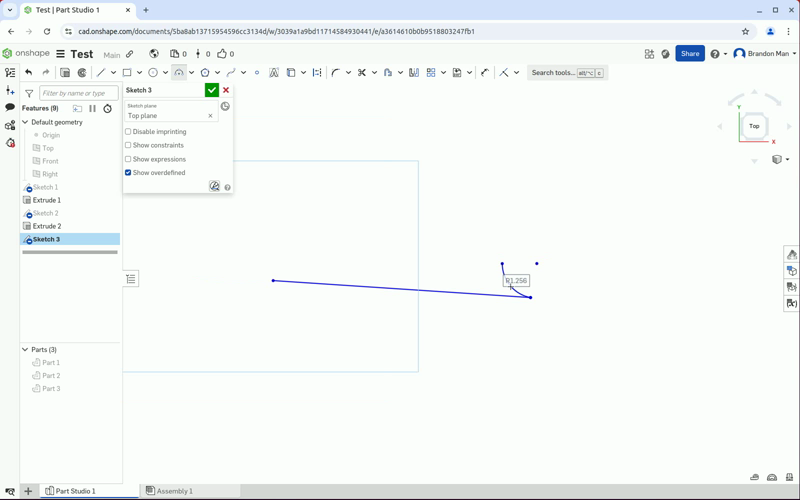
scroll(-6)
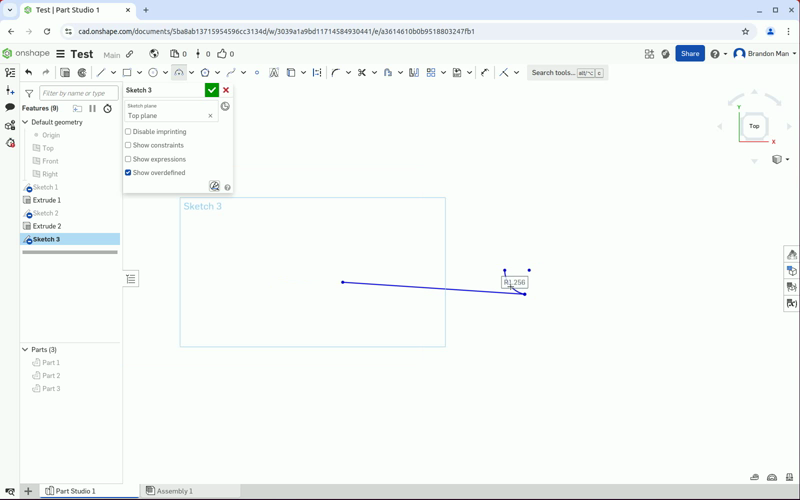
scroll(-6)
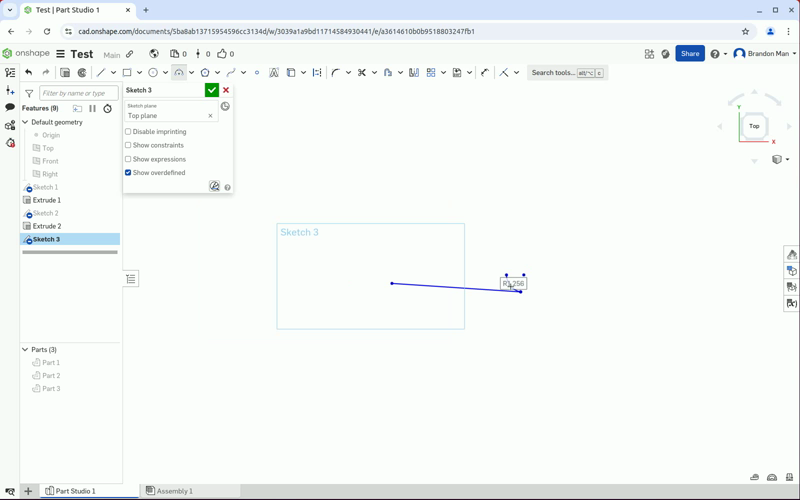
scroll(-6)
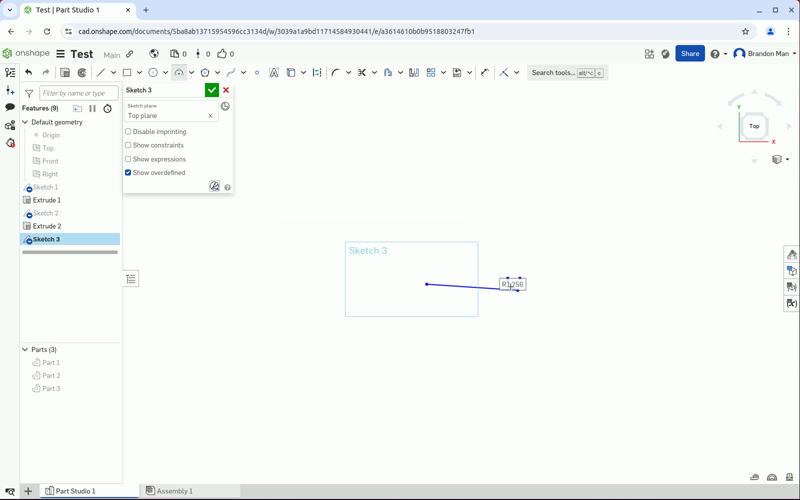
scroll(-6)
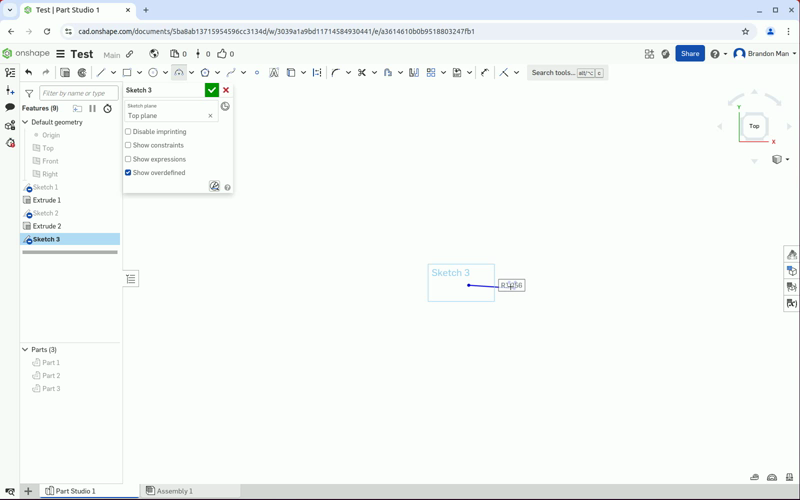
key_up(shift)
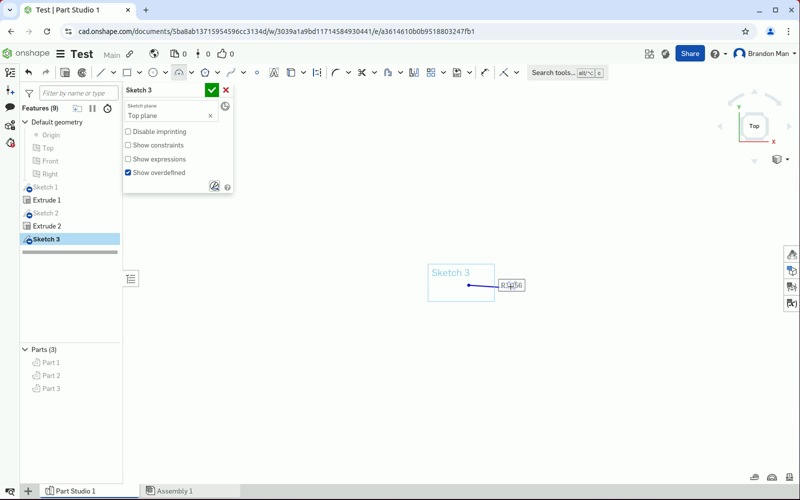
key(esc)
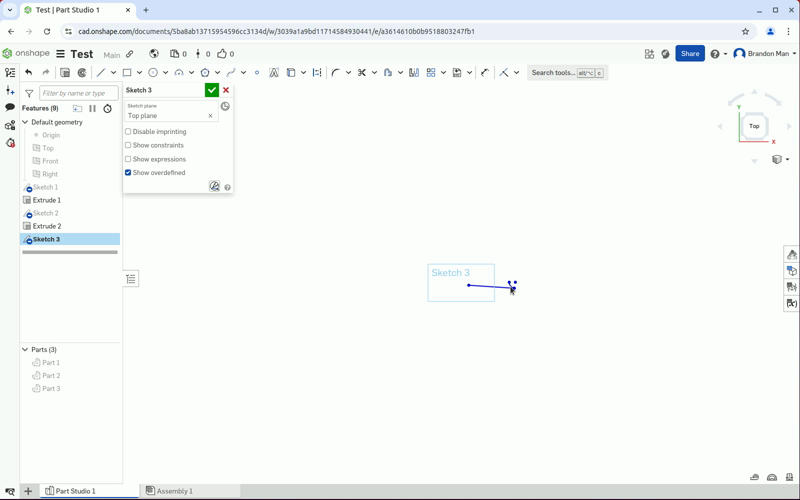
key(l)
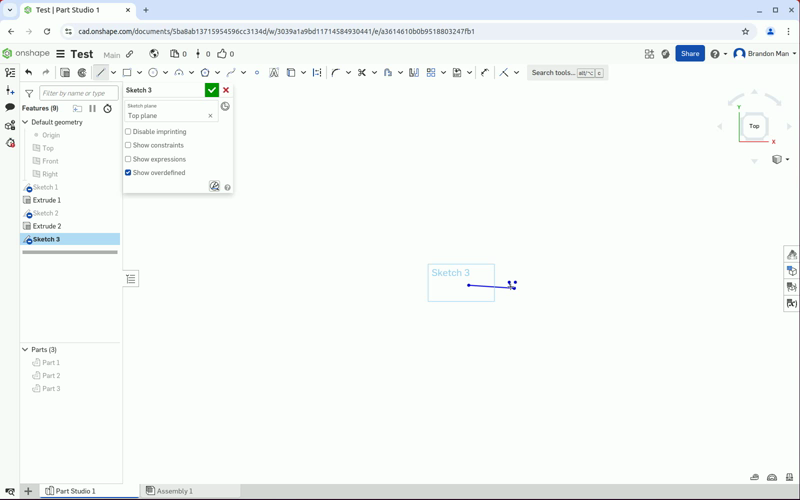
mouse_move(509, 282)
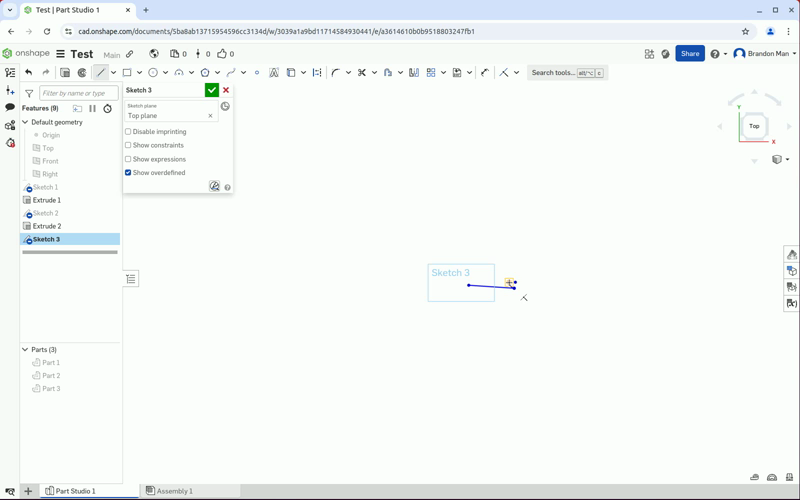
scroll(6)
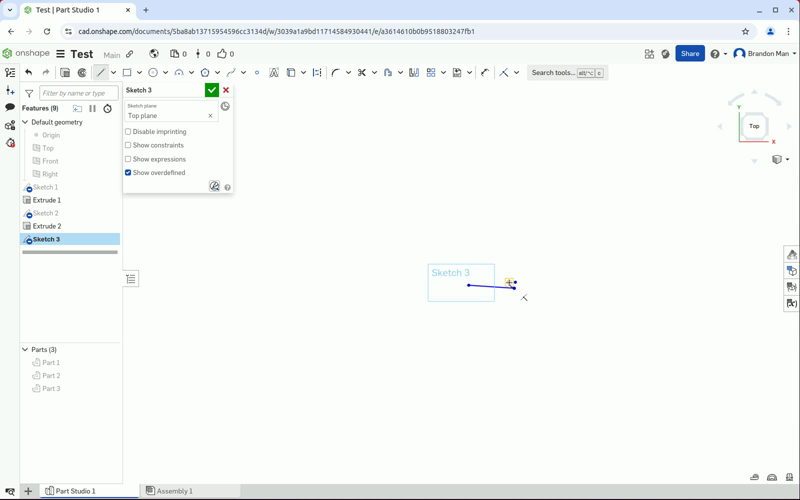
scroll(6)
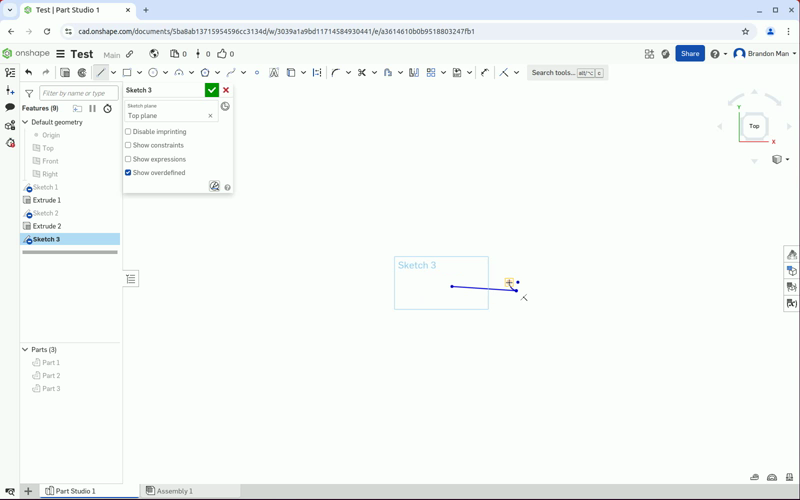
scroll(6)
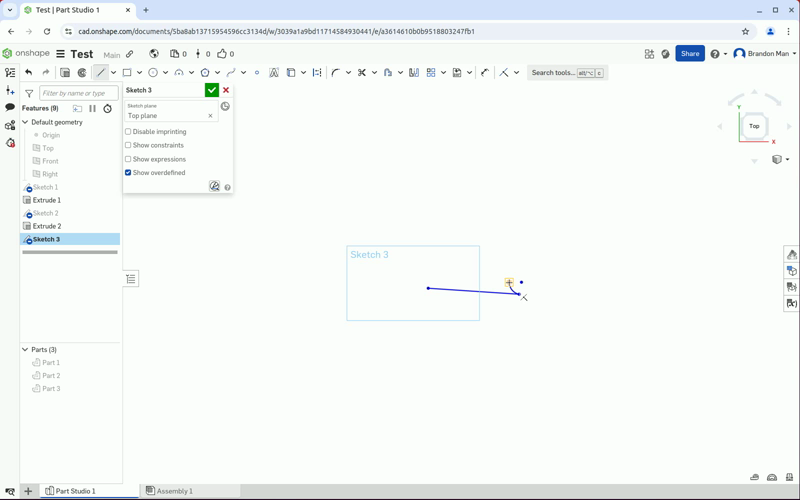
scroll(6)
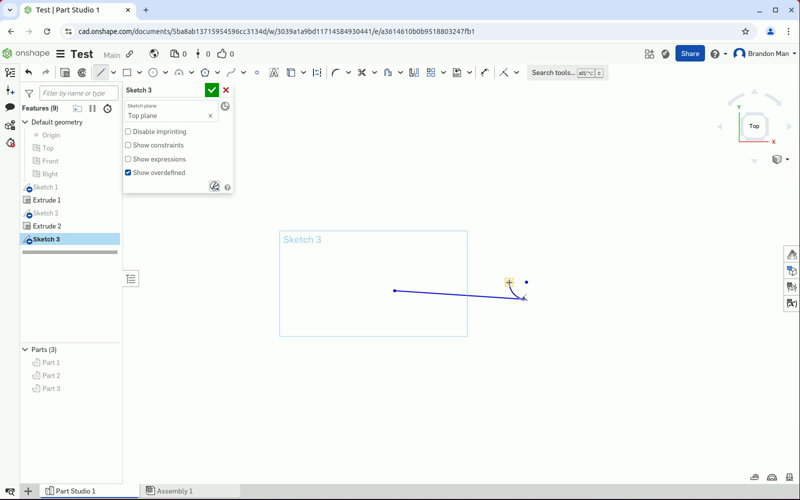
scroll(6)
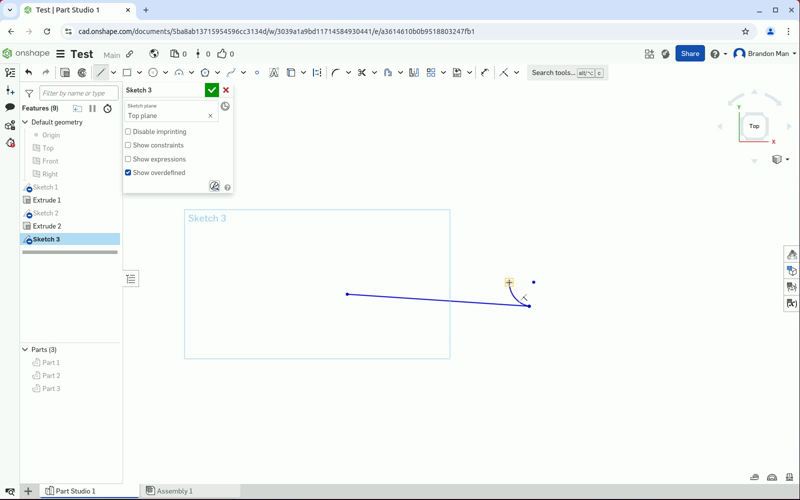
scroll(6)
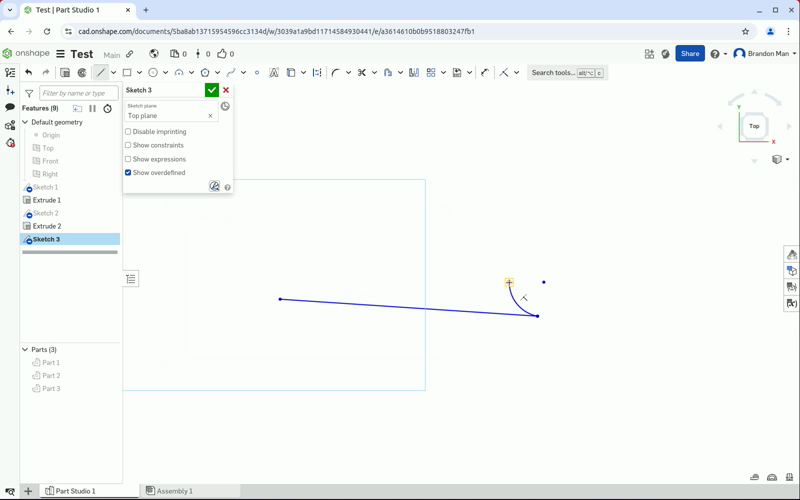
scroll(6)
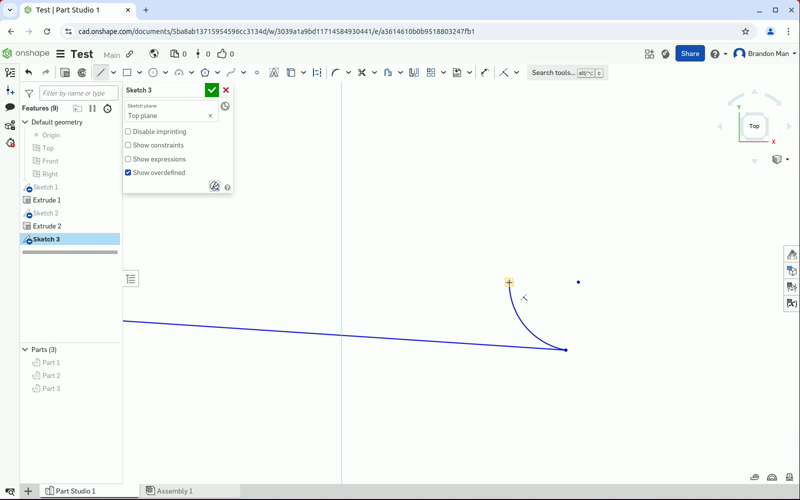
click(509, 282)
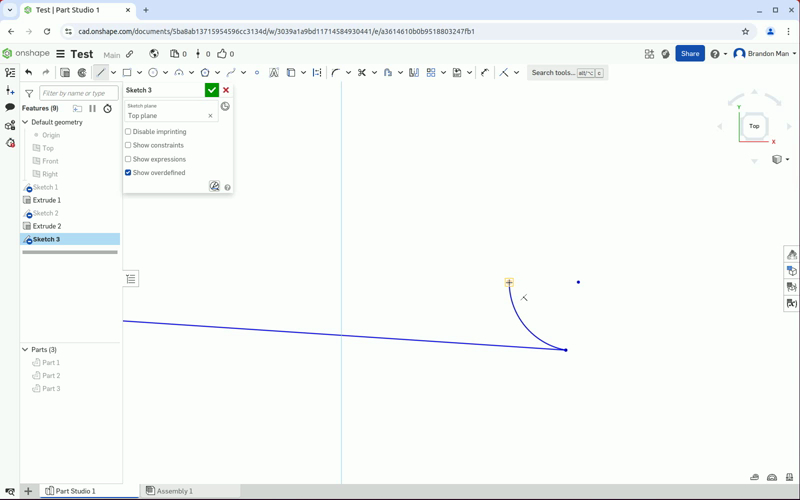
scroll(-6)
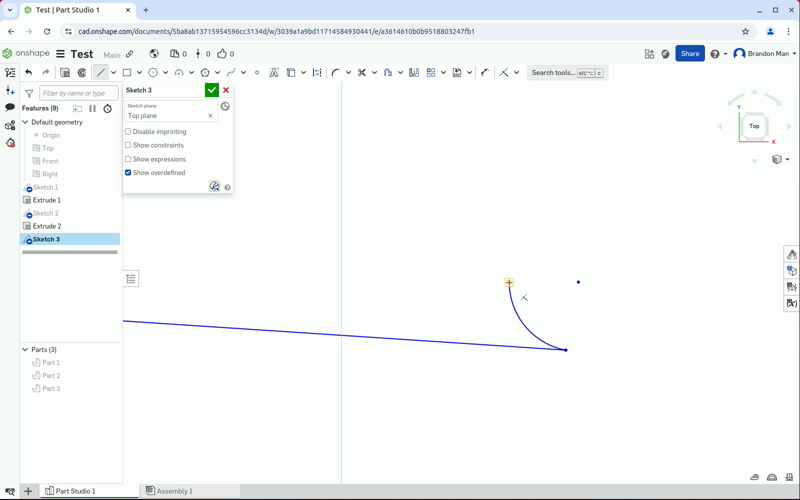
scroll(-6)
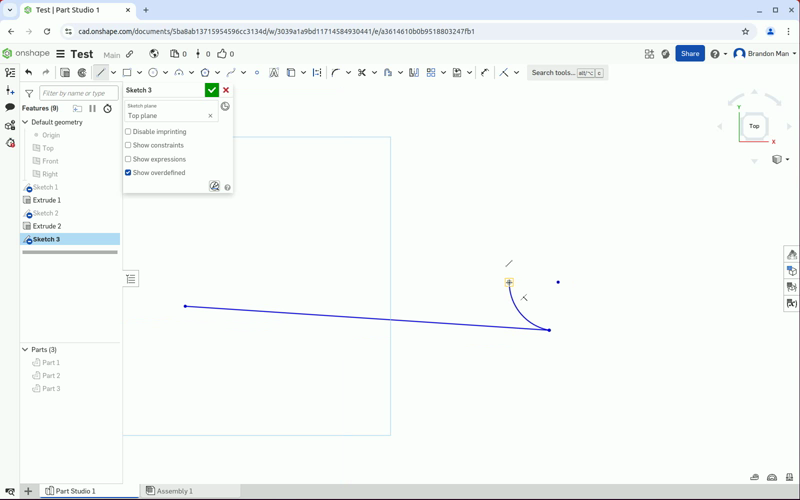
scroll(-6)
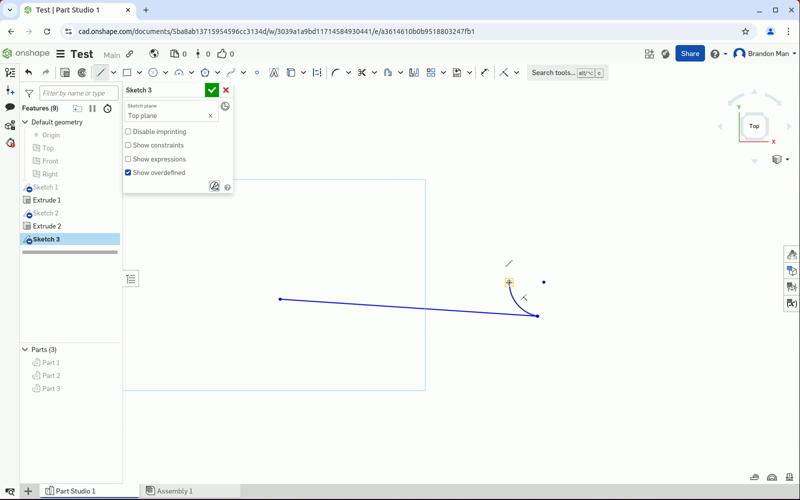
scroll(-6)
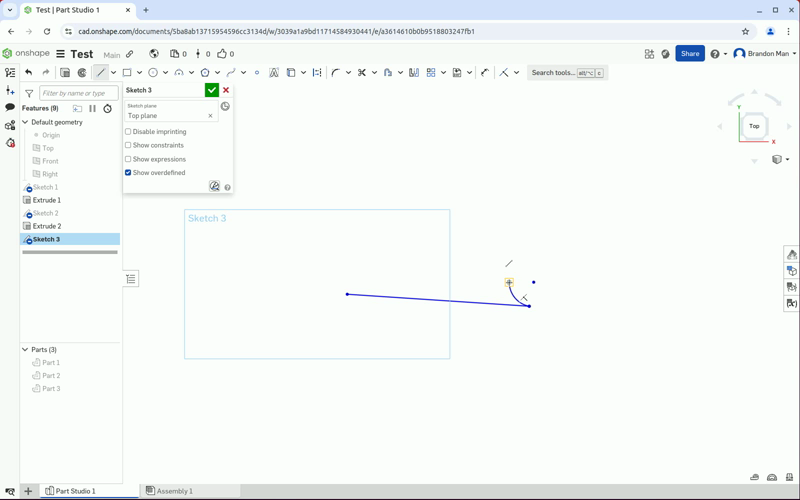
scroll(-6)
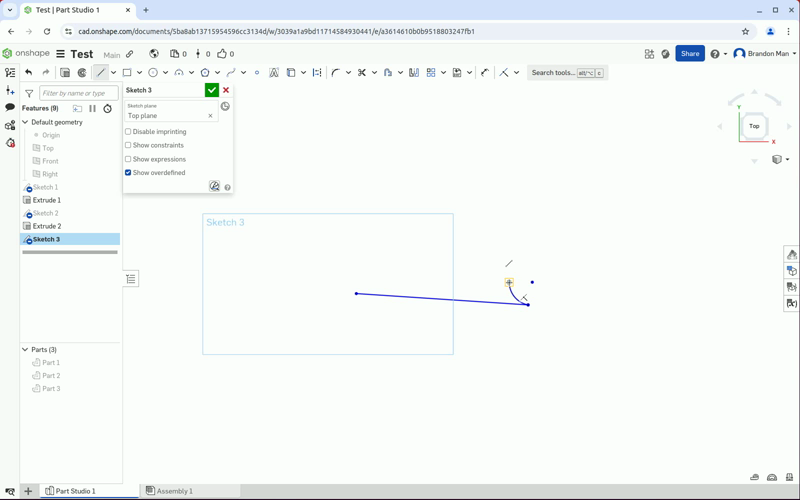
scroll(-6)
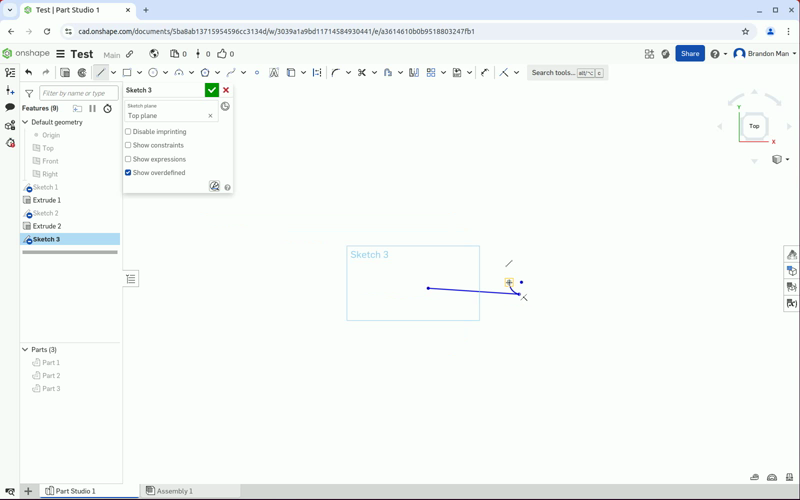
scroll(-6)
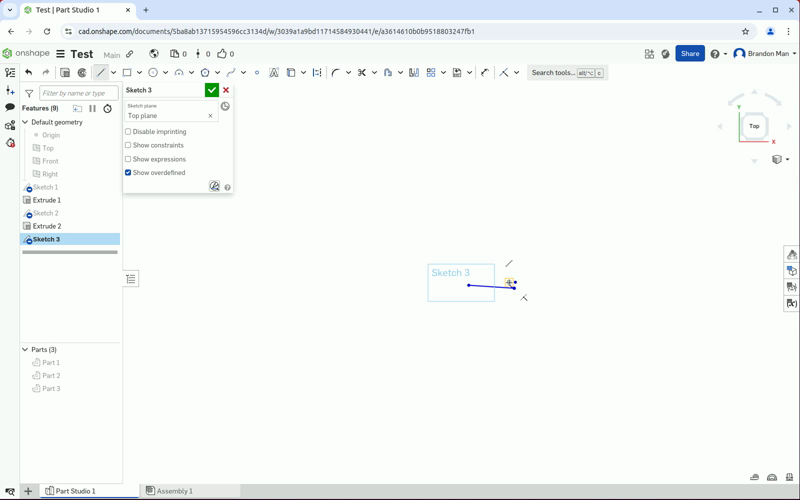
key_down(shift)
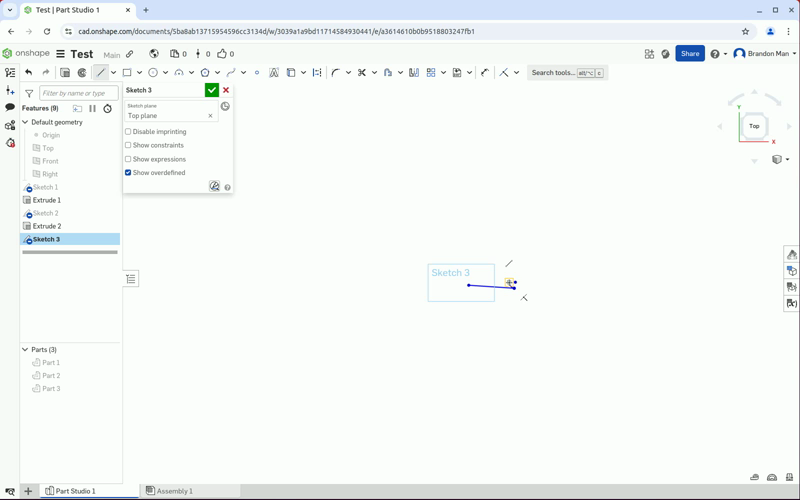
mouse_move(539, 282)
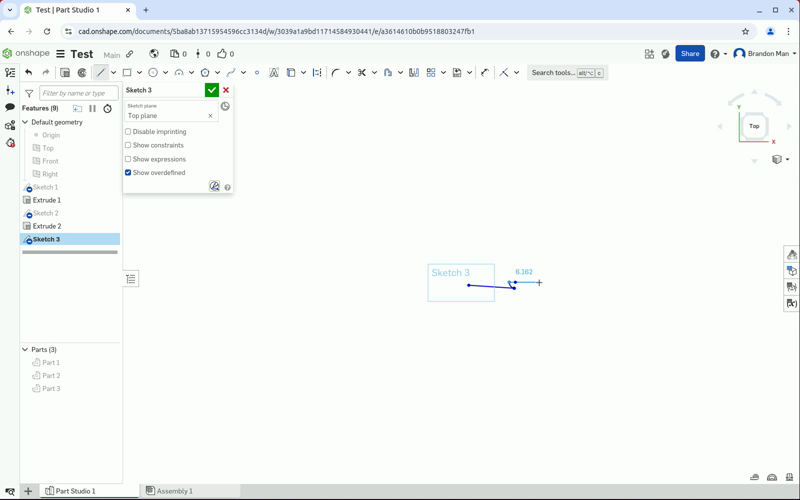
mouse_move(471, 282)
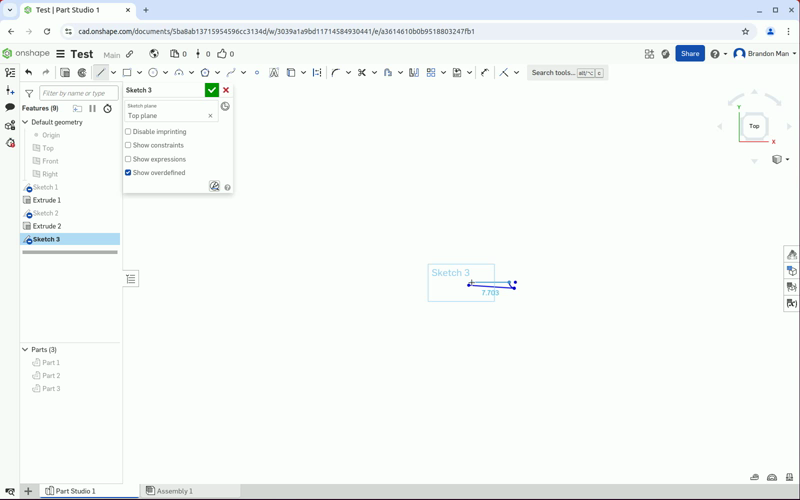
scroll(6)
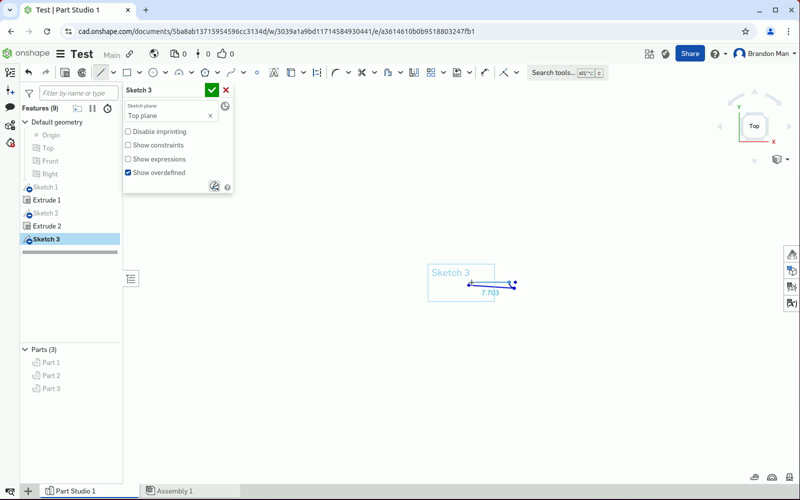
scroll(6)
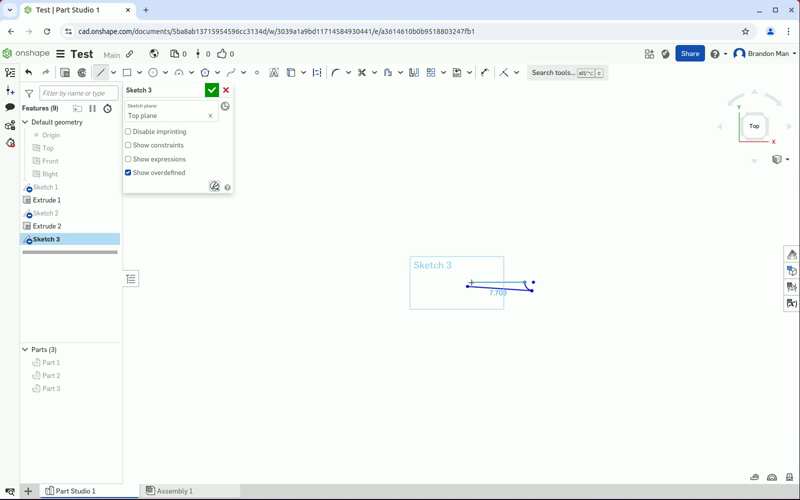
scroll(6)
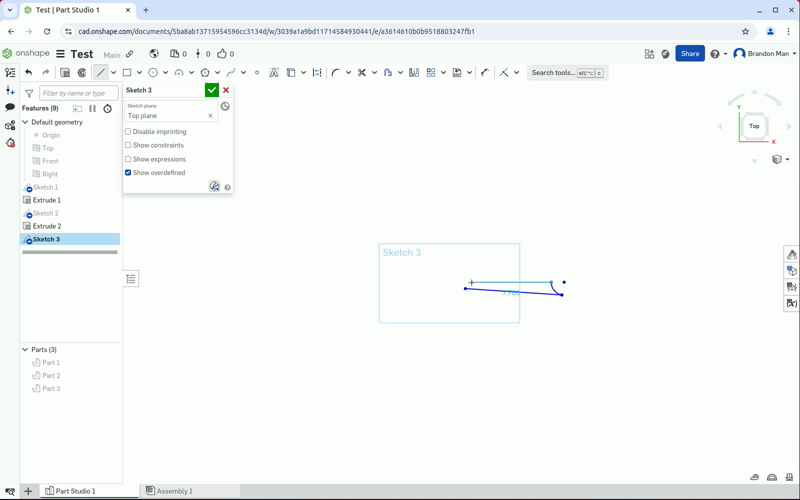
scroll(6)
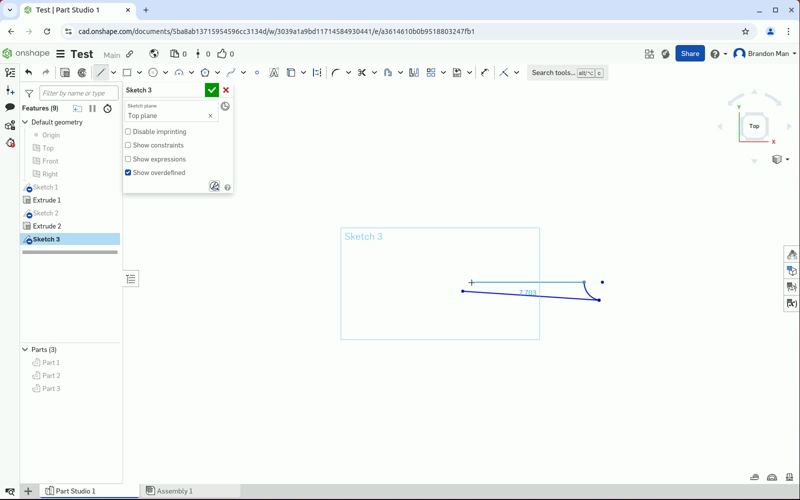
scroll(6)
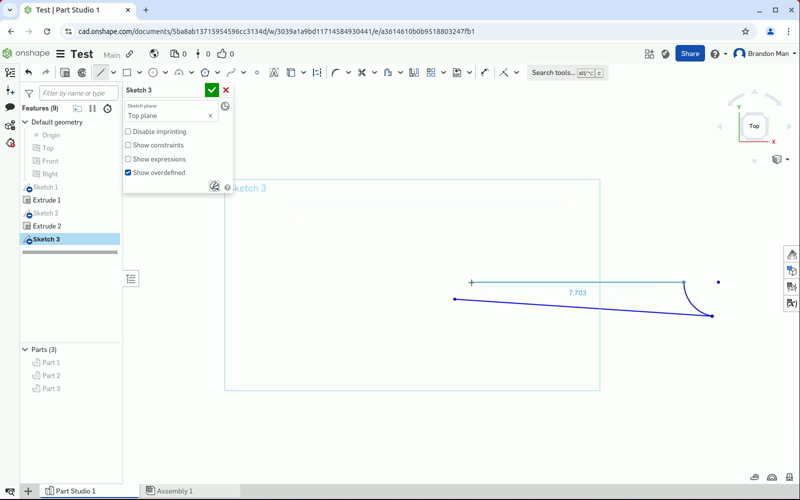
scroll(6)
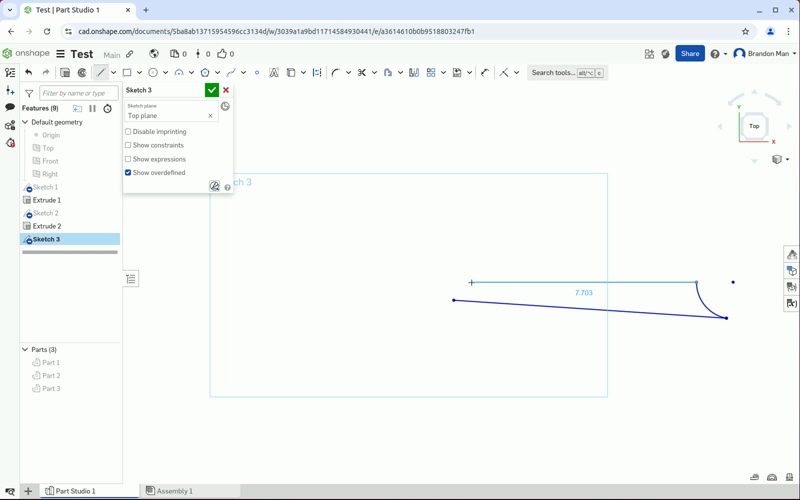
scroll(6)
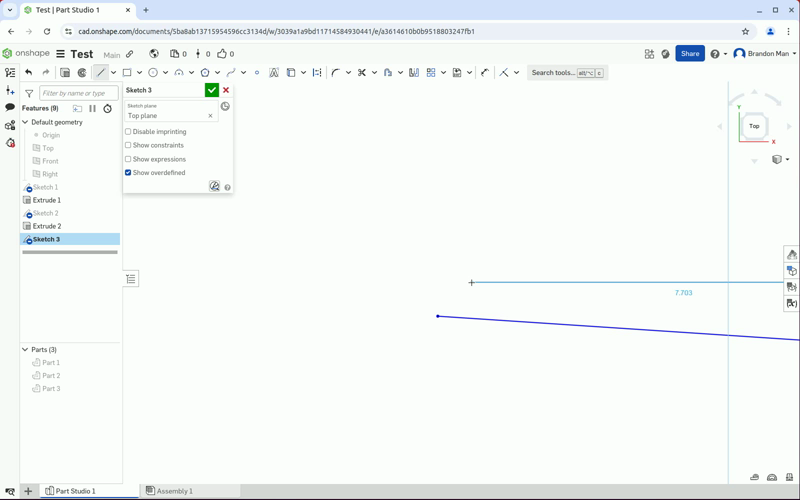
click(471, 282)
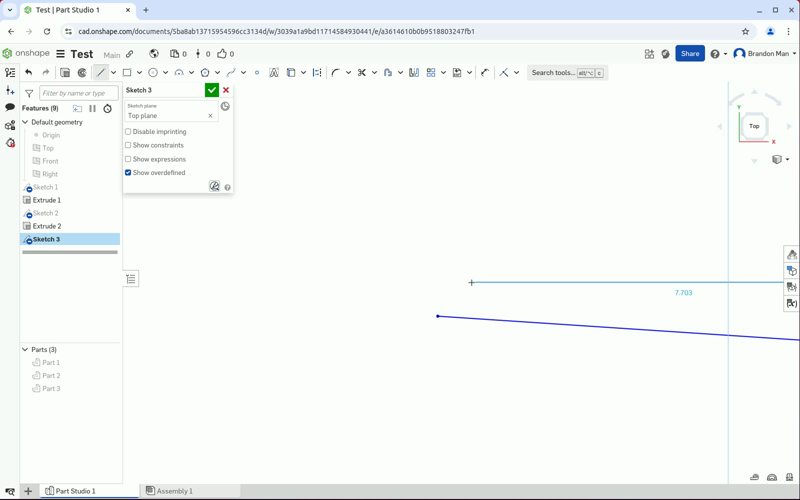
scroll(-6)
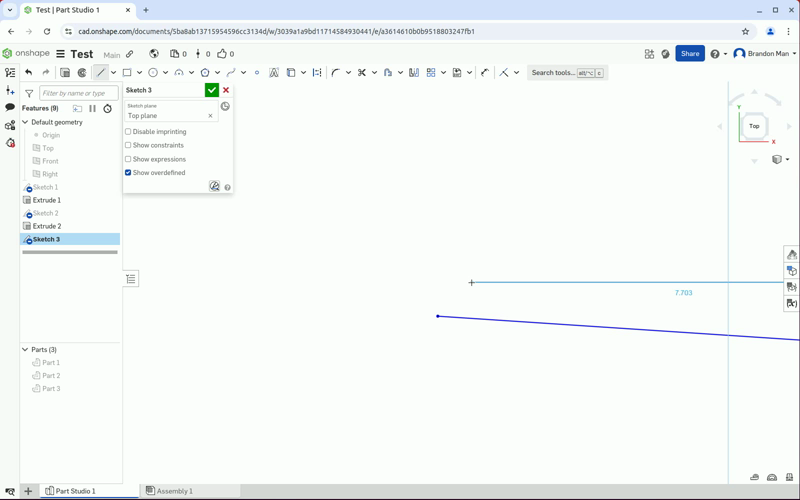
scroll(-6)
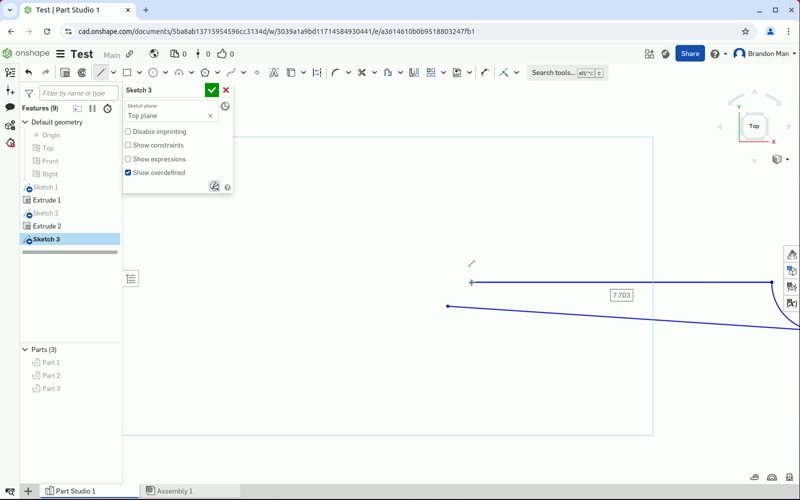
scroll(-6)
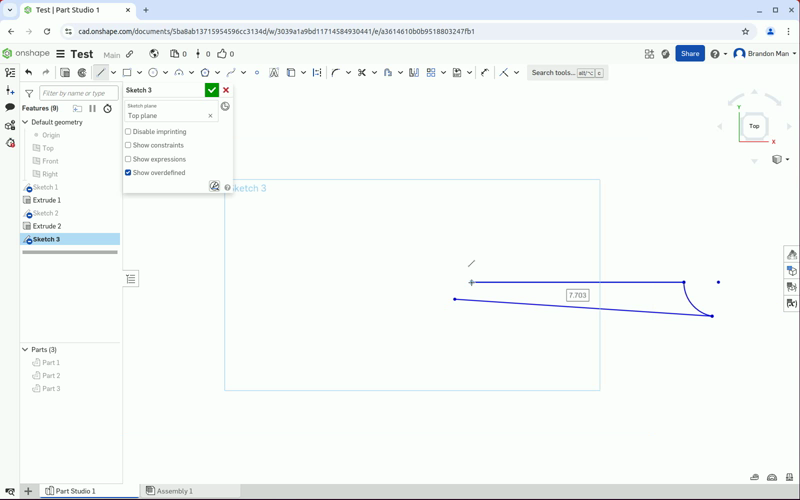
scroll(-6)
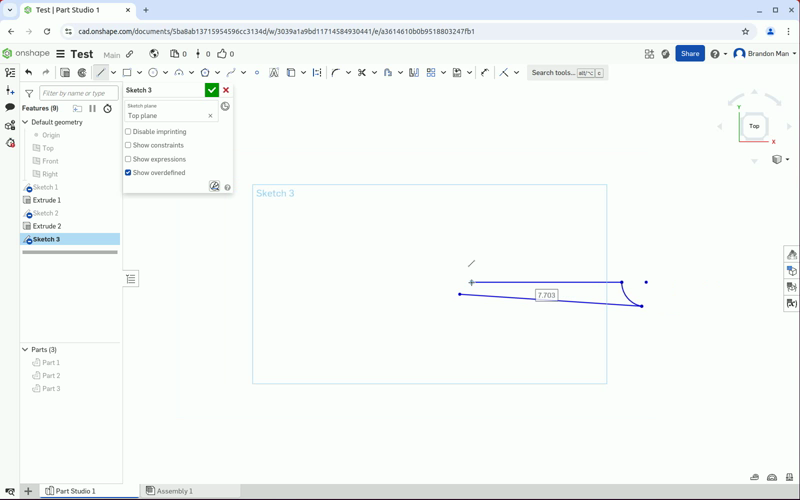
scroll(-6)
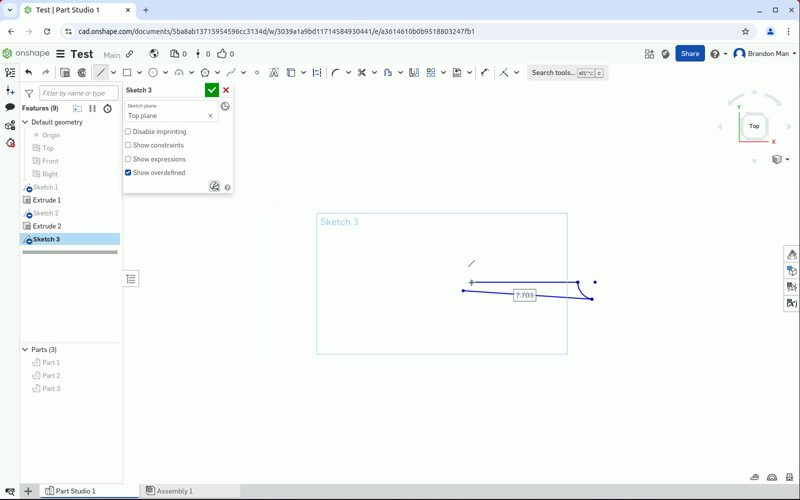
scroll(-6)
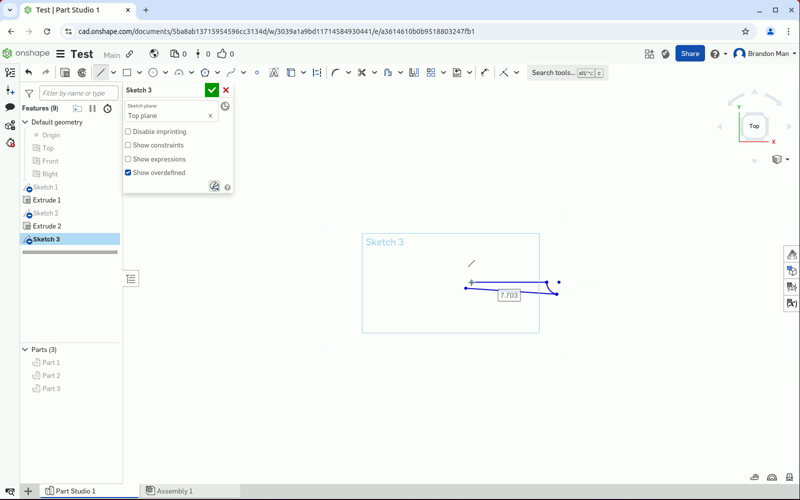
scroll(-6)
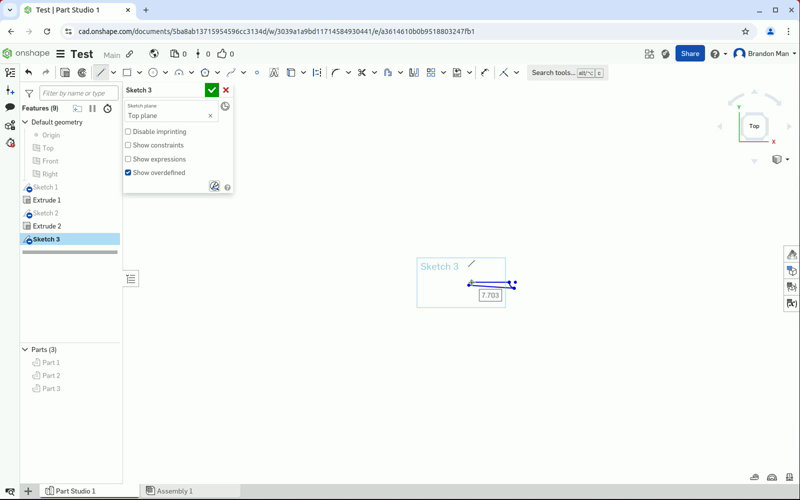
key_up(shift)
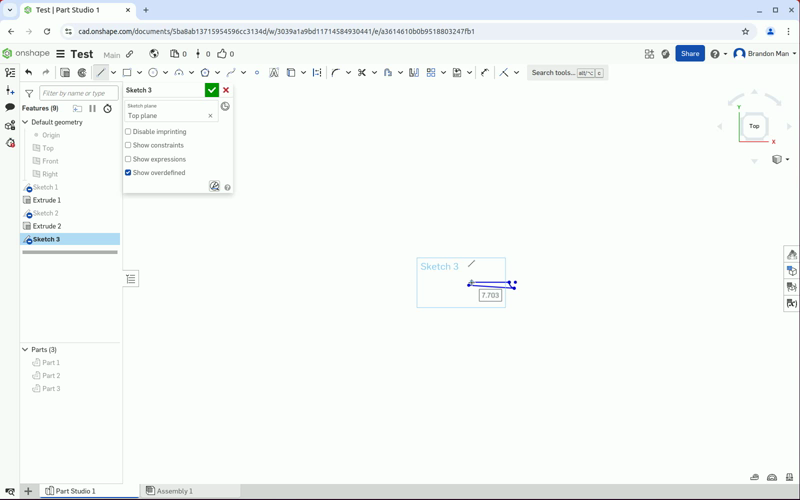
key(esc)
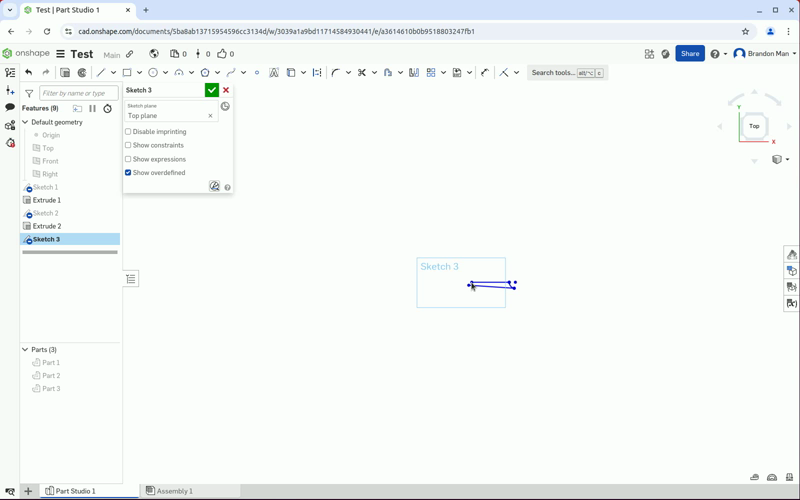
key(a)
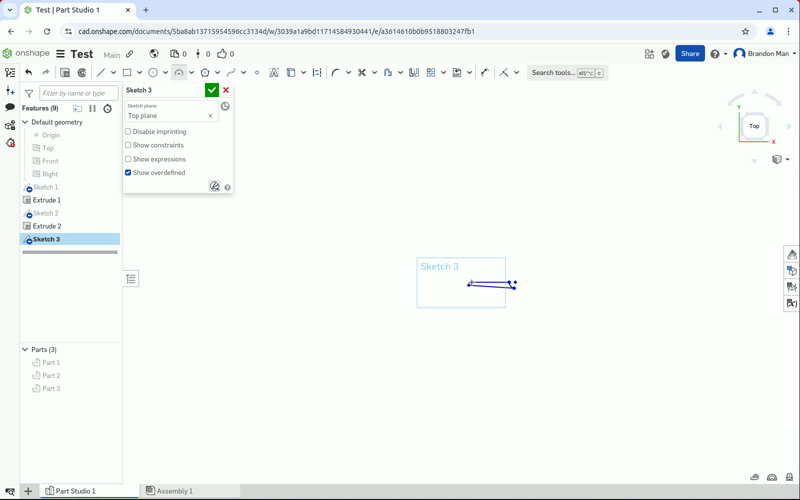
mouse_move(471, 282)
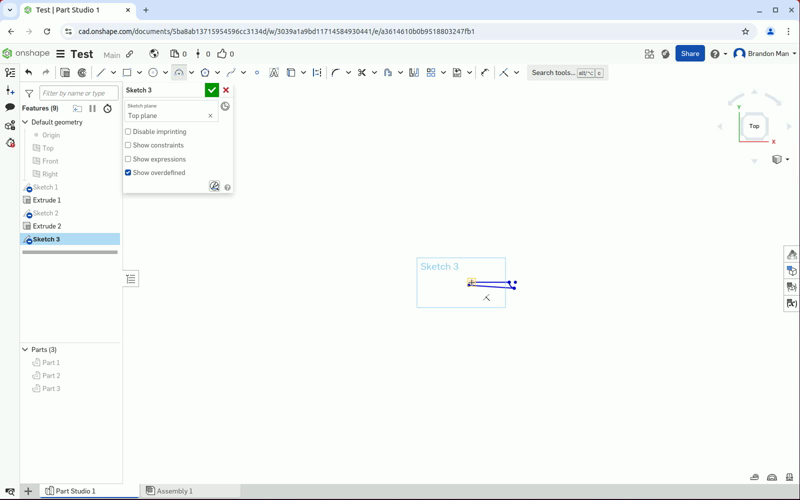
scroll(6)
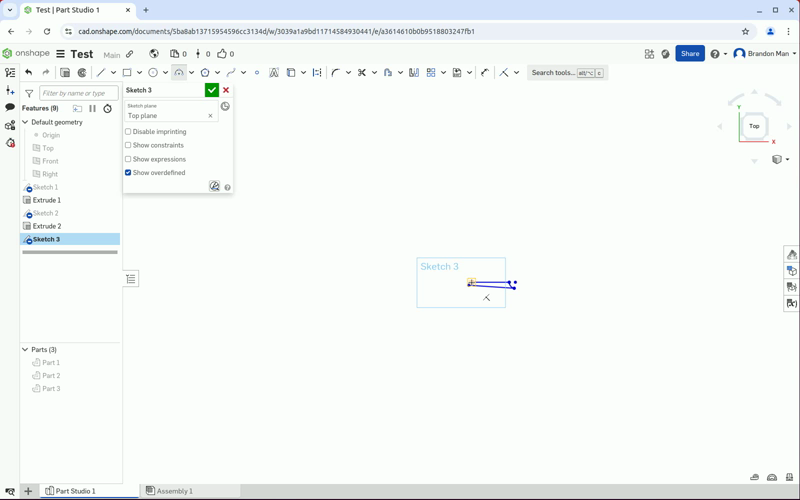
scroll(6)
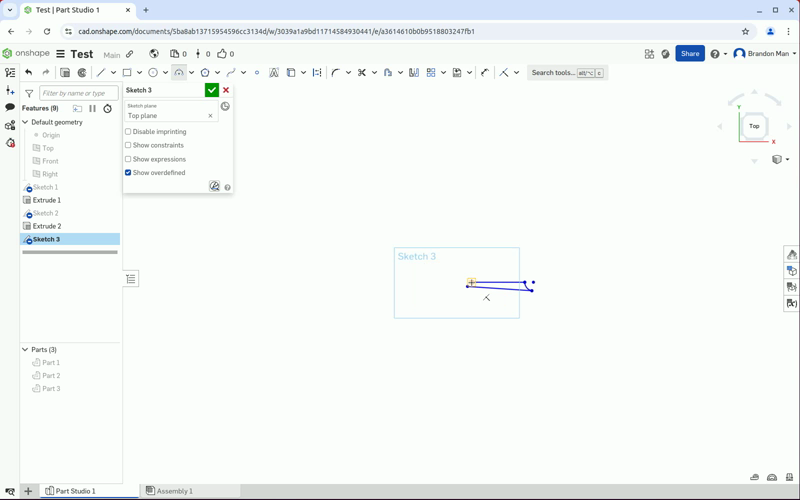
scroll(6)
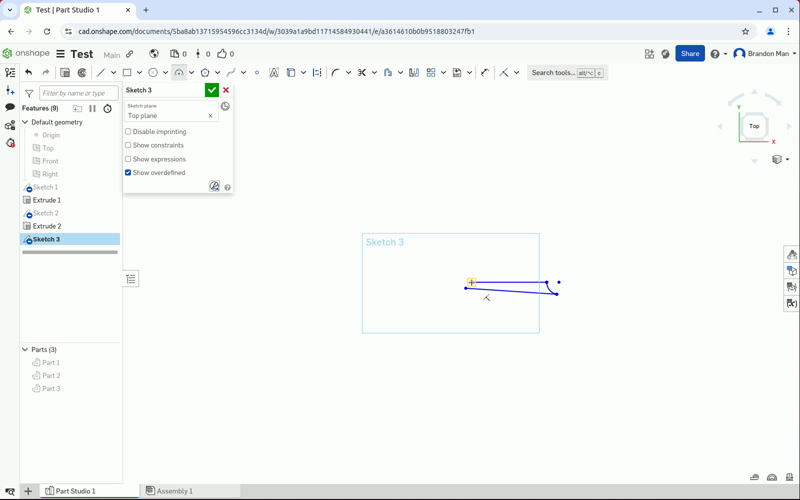
scroll(6)
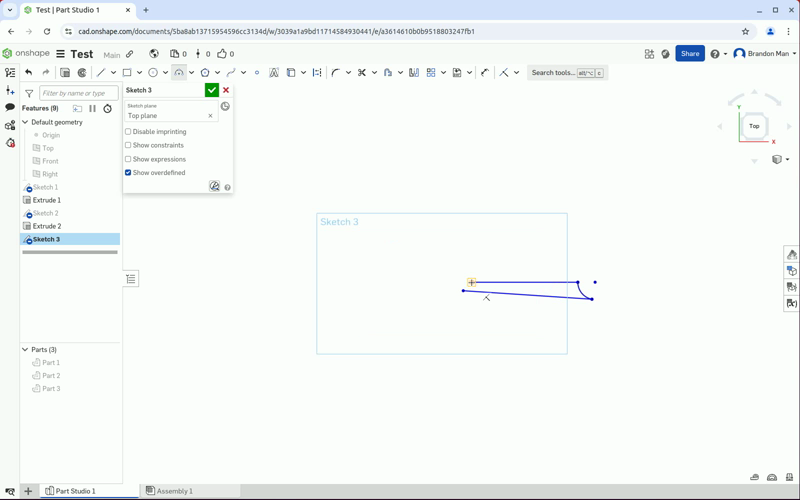
scroll(6)
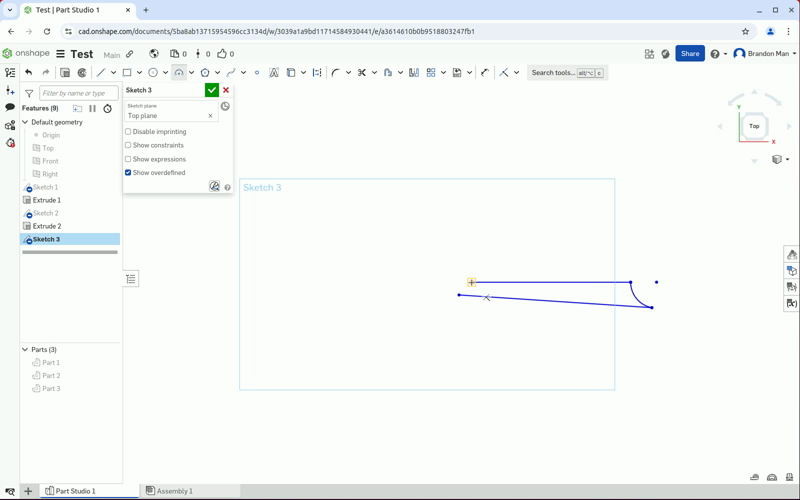
scroll(6)
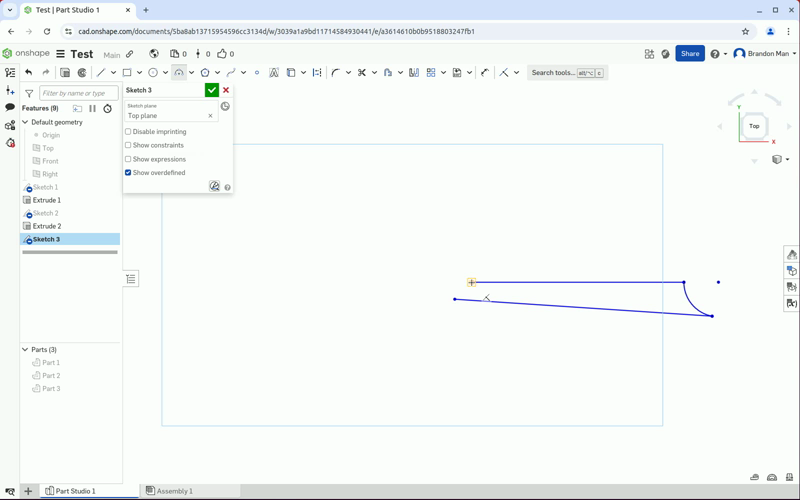
scroll(6)
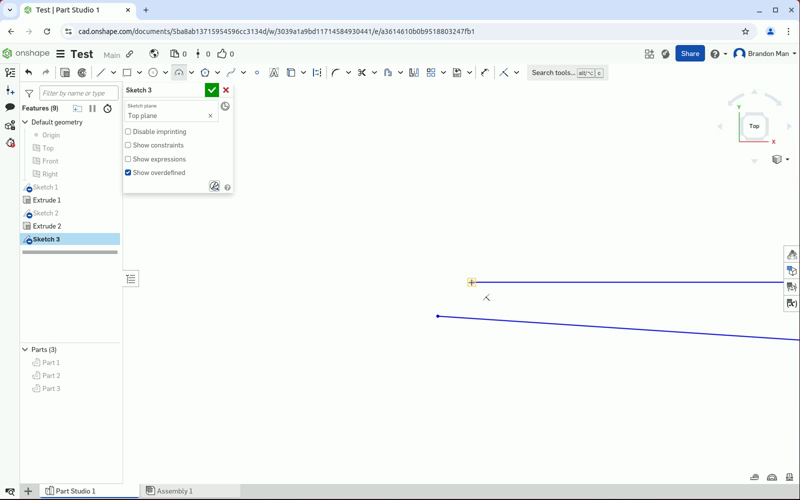
click(471, 282)
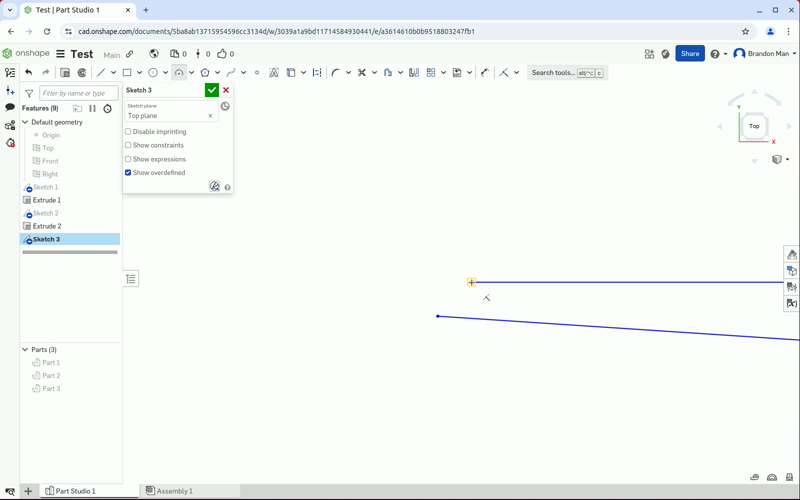
scroll(-6)
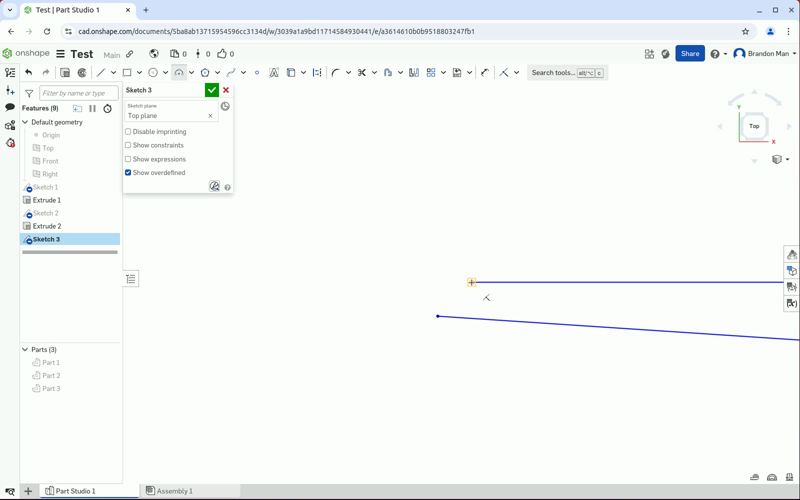
scroll(-6)
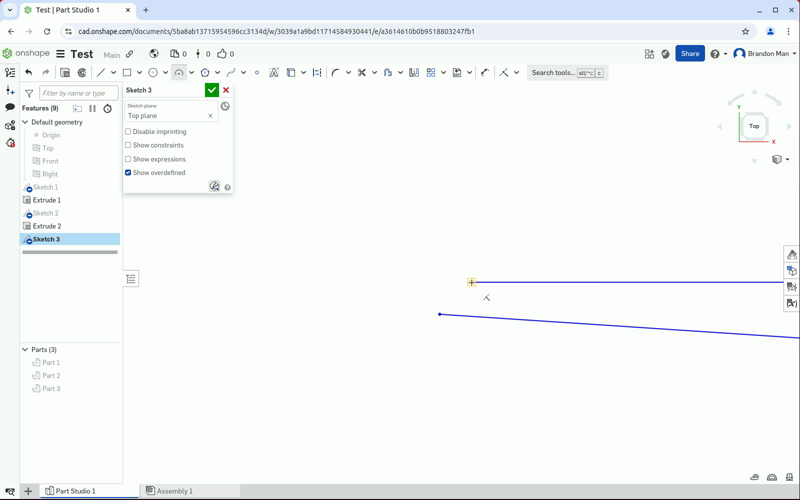
scroll(-6)
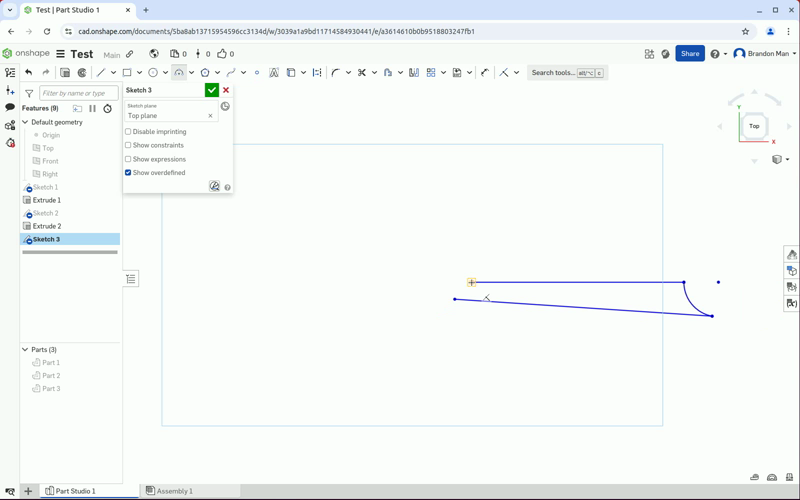
scroll(-6)
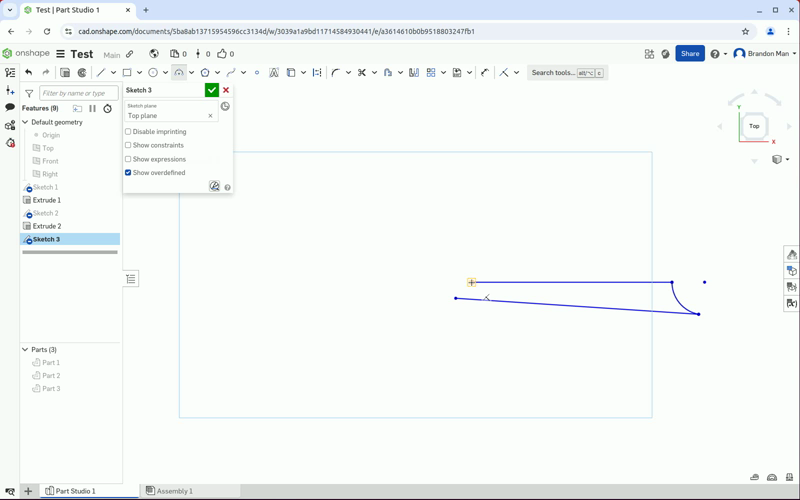
scroll(-6)
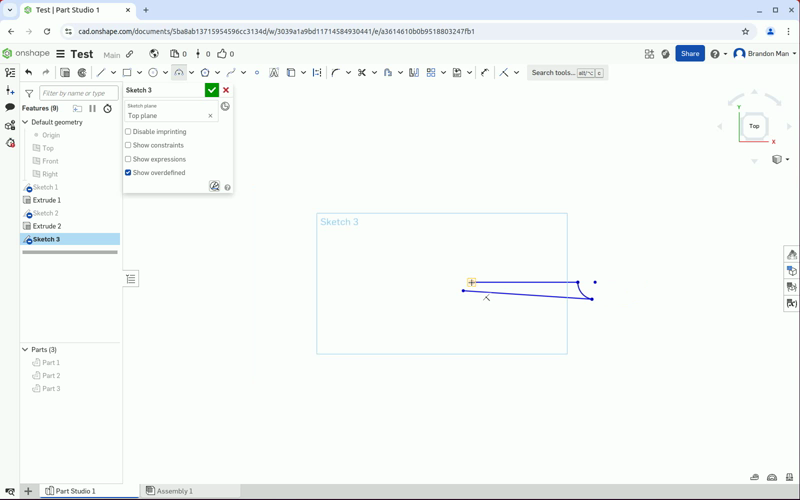
scroll(-6)
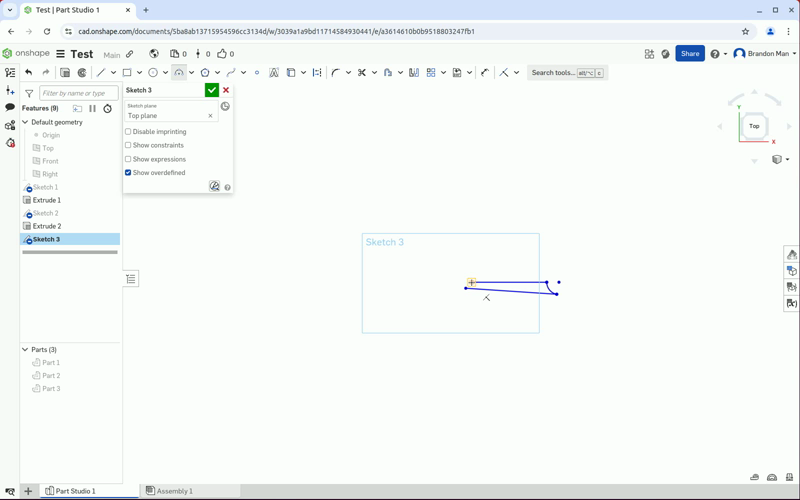
scroll(-6)
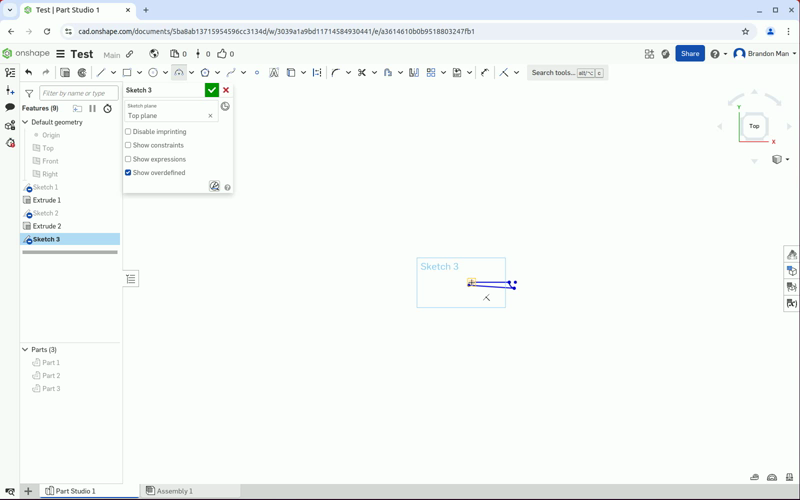
mouse_move(468, 285)
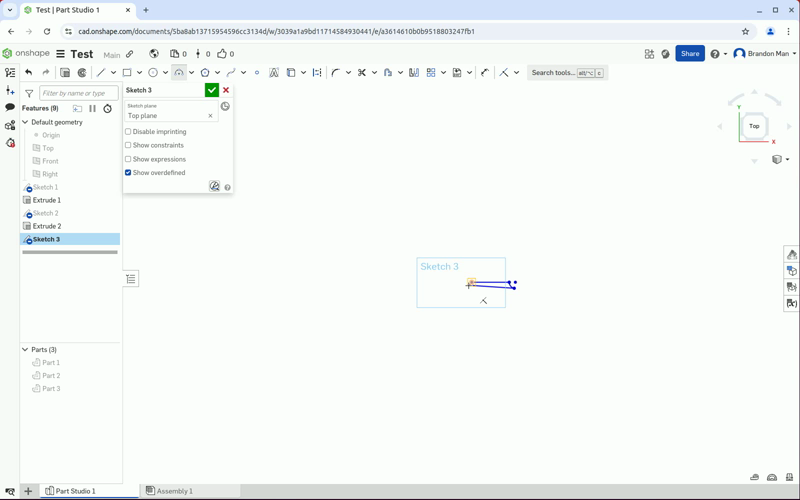
scroll(6)
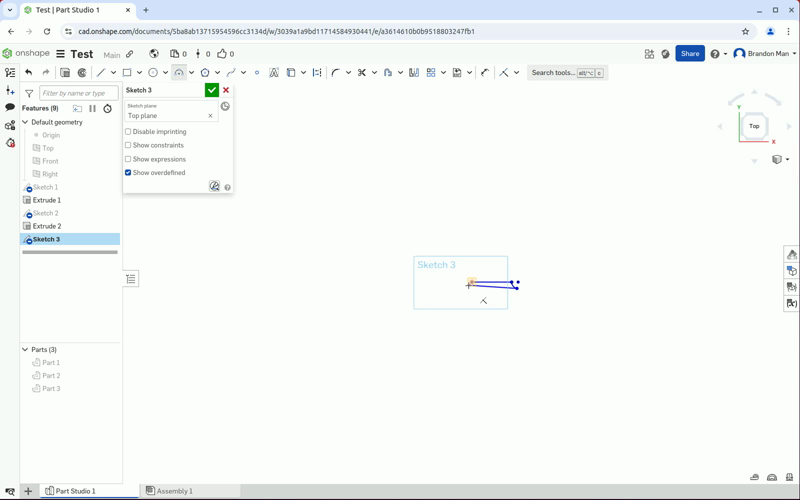
scroll(6)
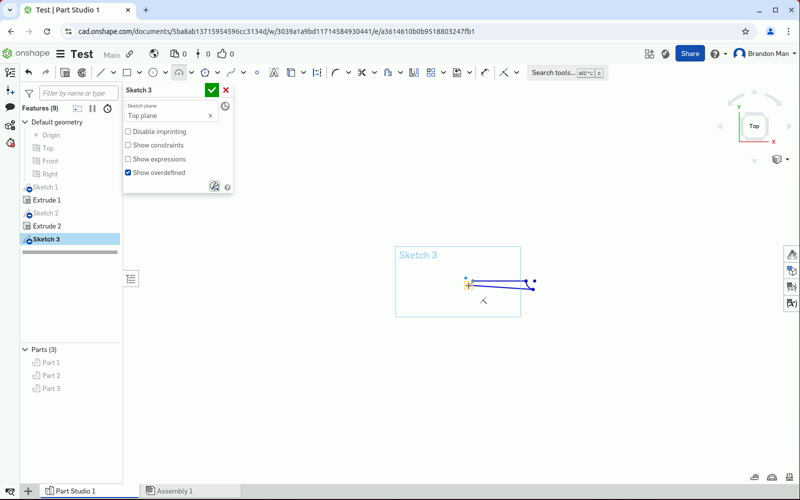
scroll(6)
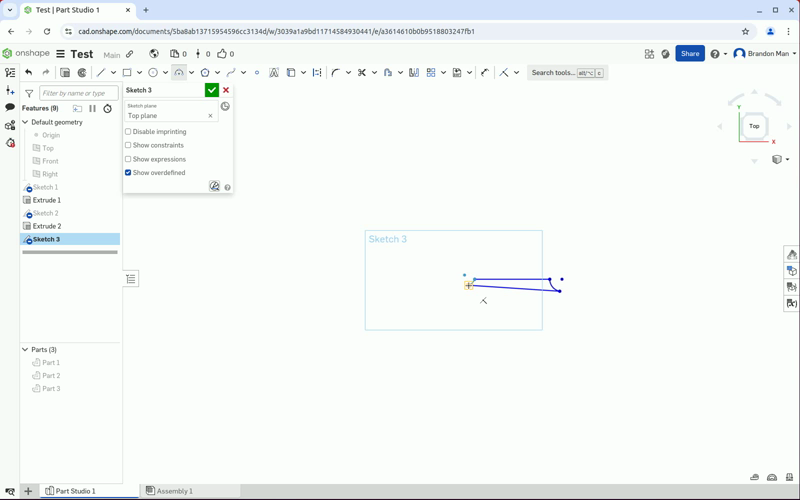
scroll(6)
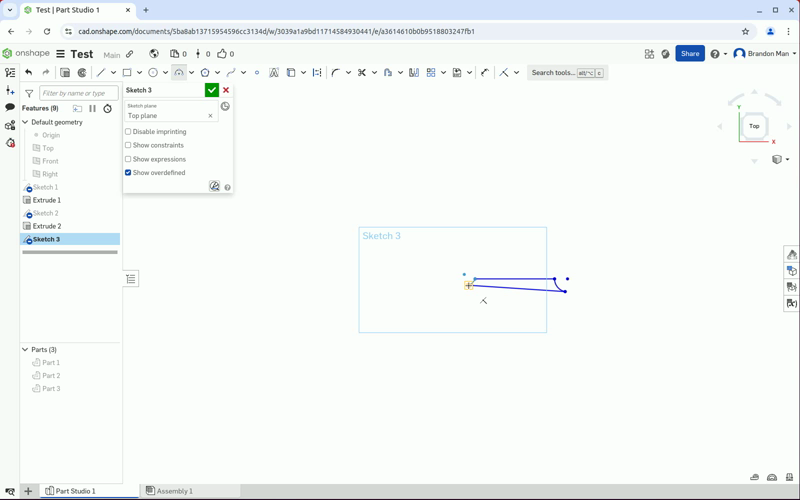
scroll(6)
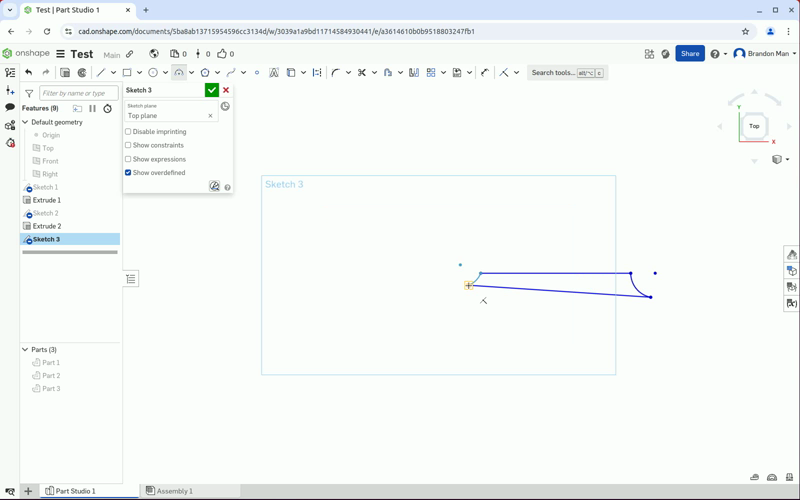
scroll(6)
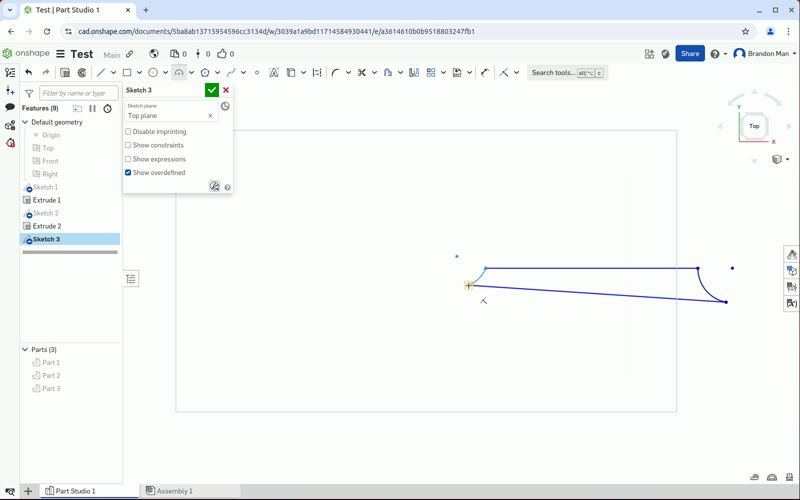
scroll(6)
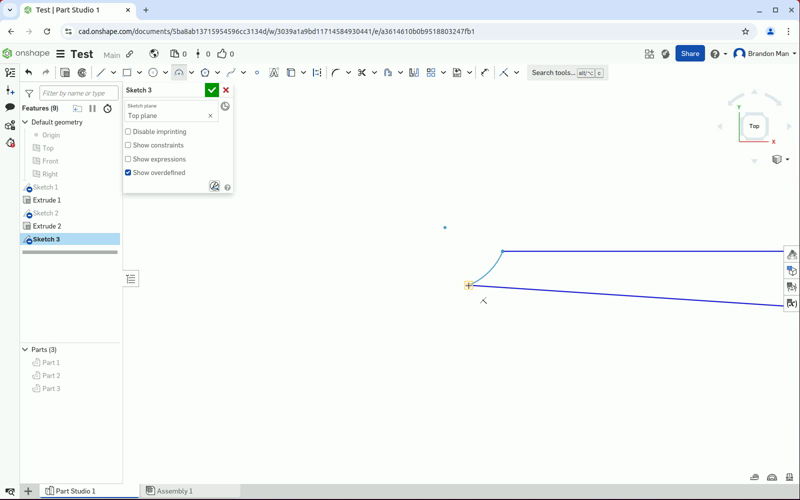
click(468, 285)
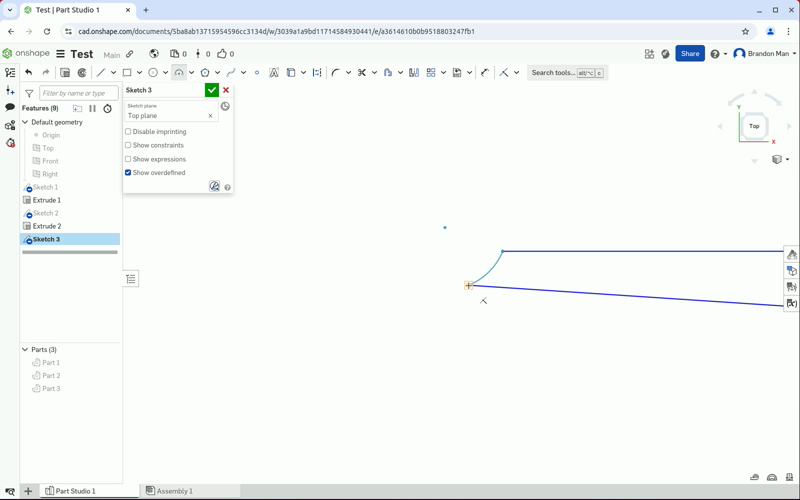
scroll(-6)
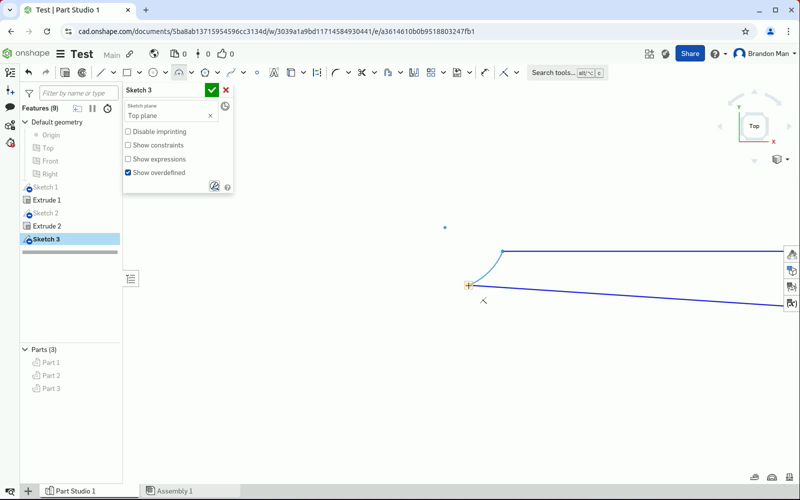
scroll(-6)
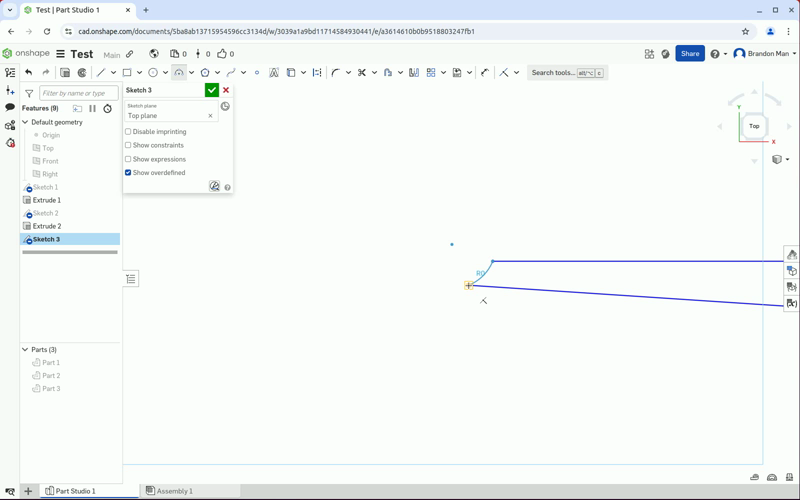
scroll(-6)
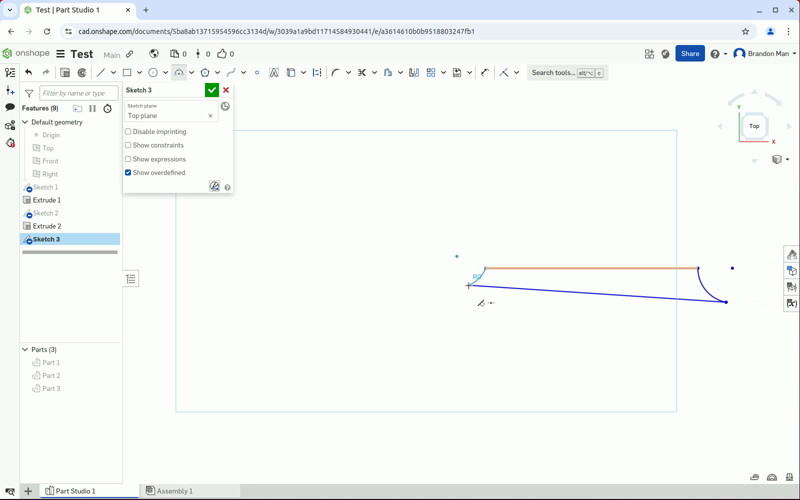
scroll(-6)
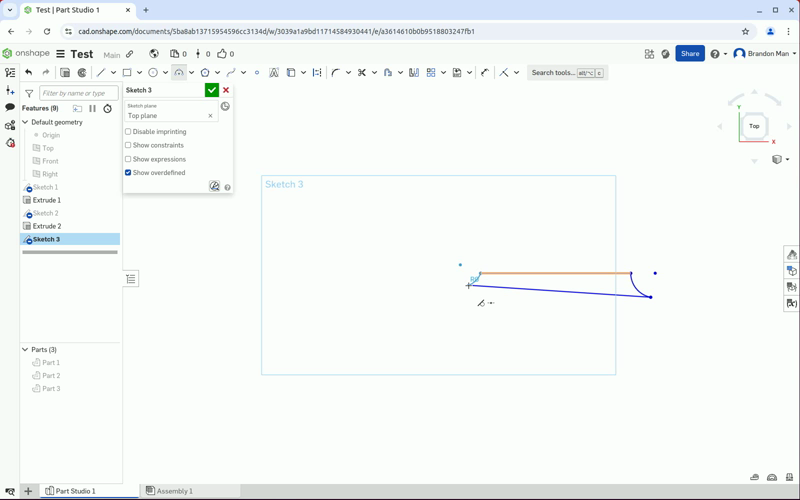
scroll(-6)
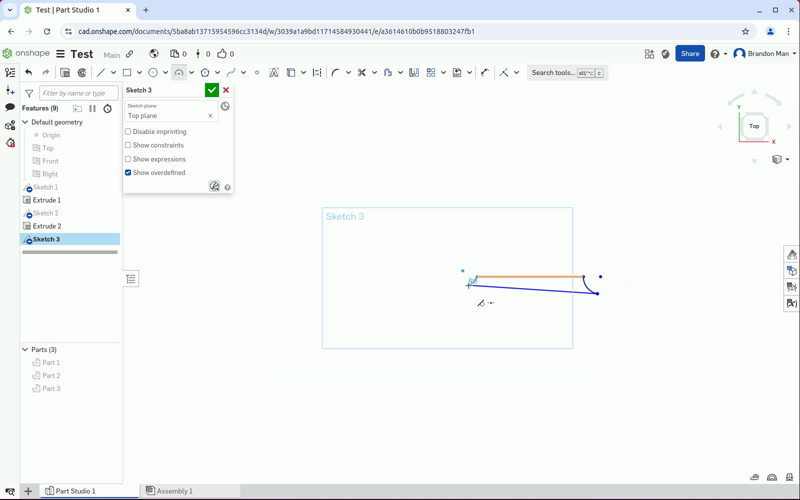
scroll(-6)
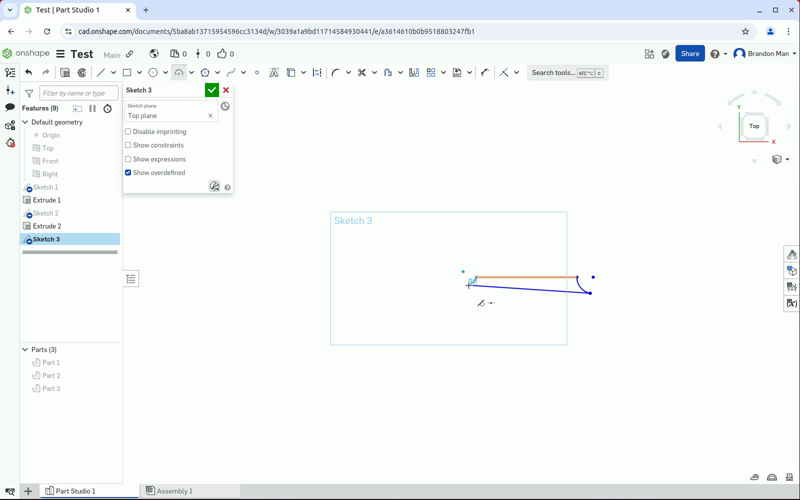
scroll(-6)
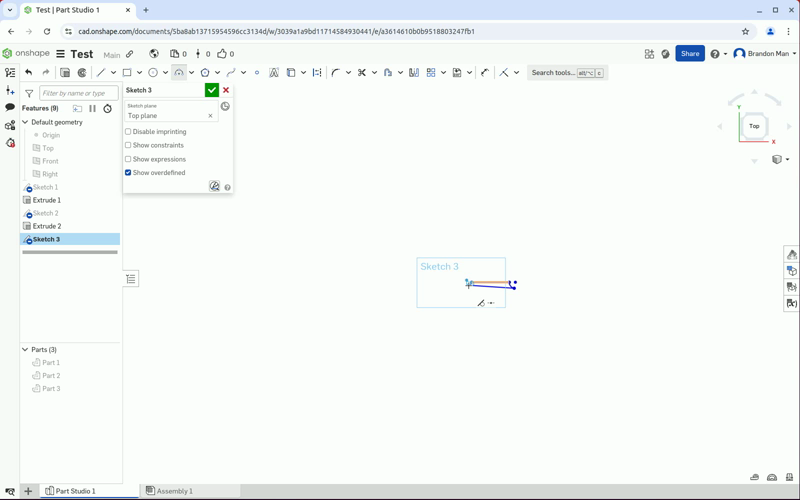
key_down(shift)
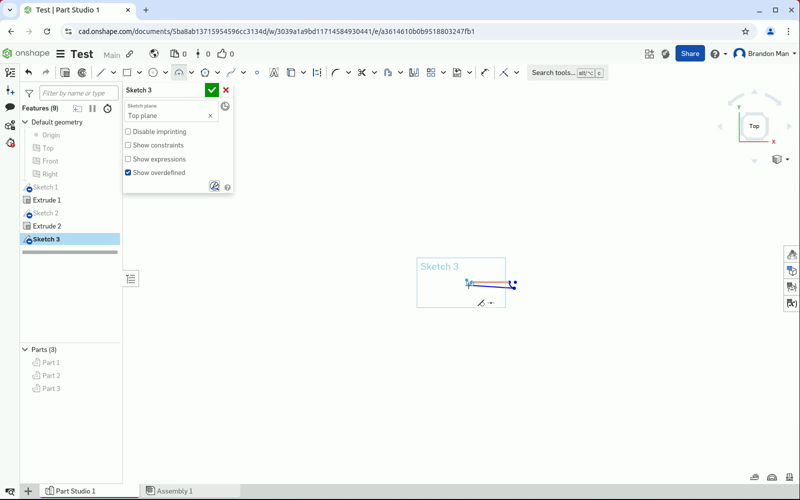
mouse_move(470, 284)
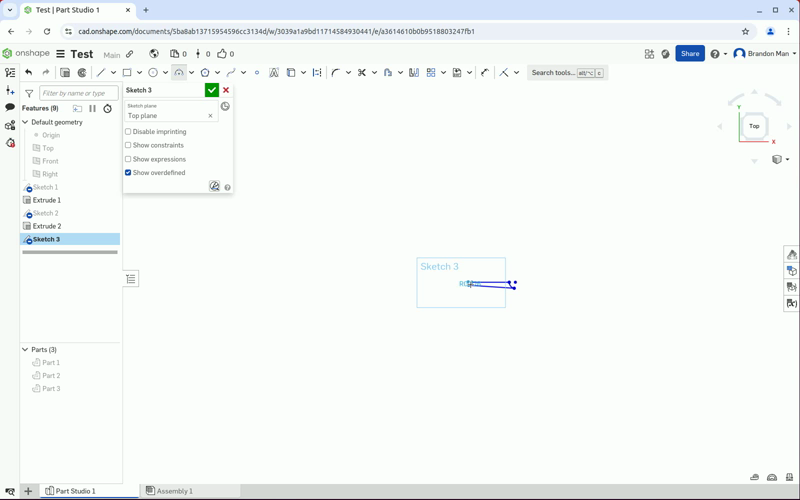
scroll(6)
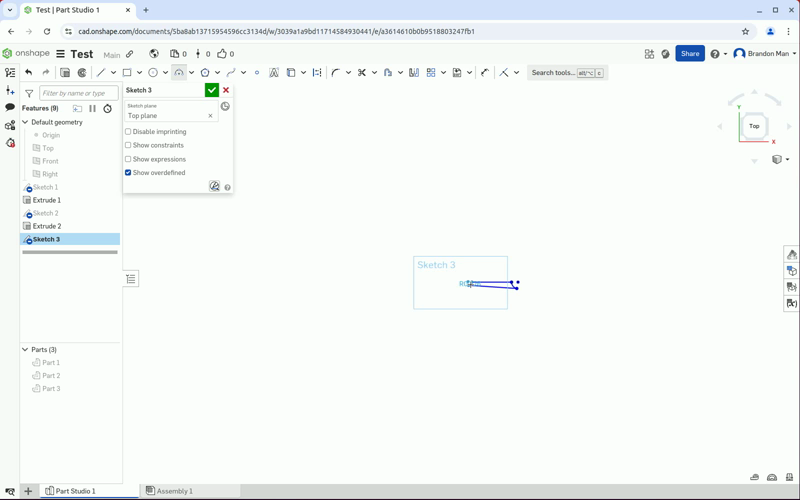
scroll(6)
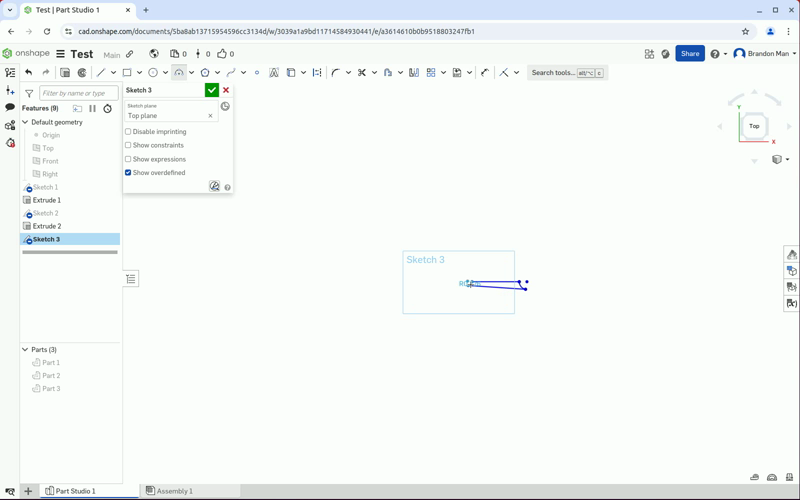
scroll(6)
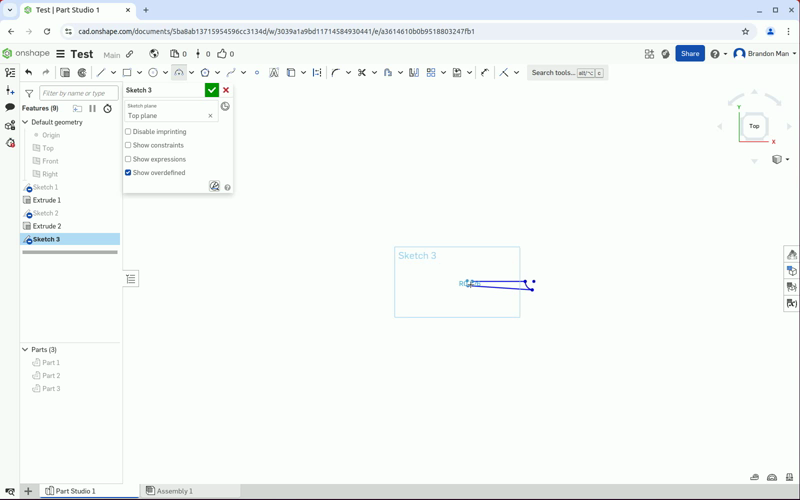
scroll(6)
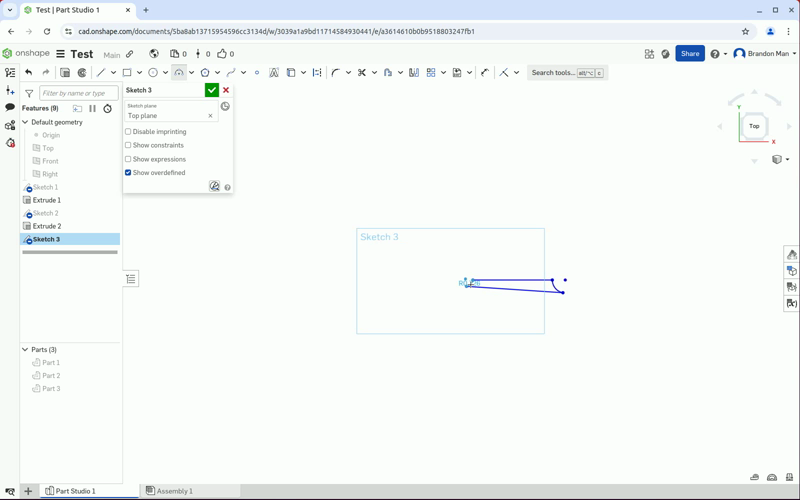
scroll(6)
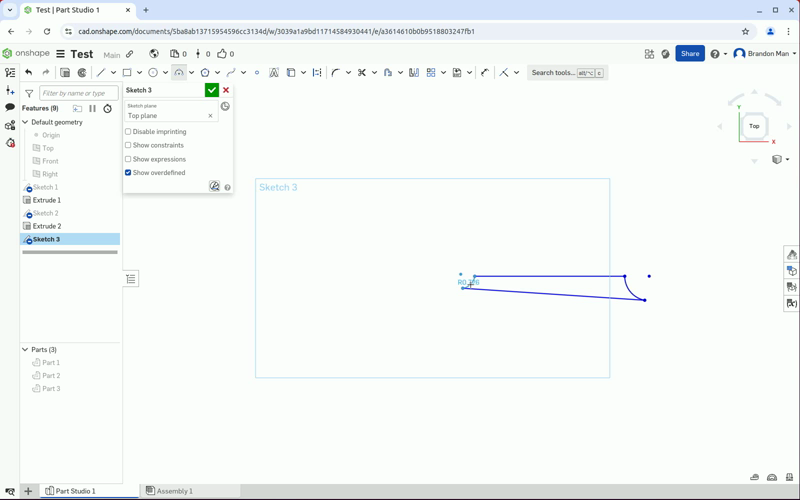
scroll(6)
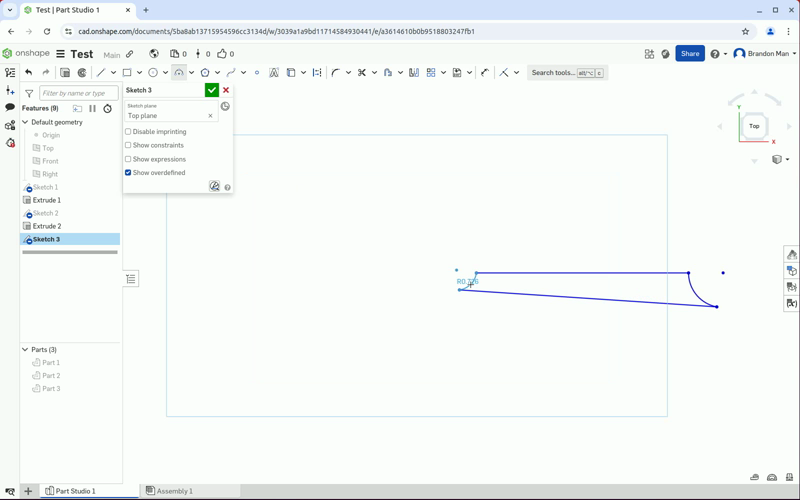
scroll(6)
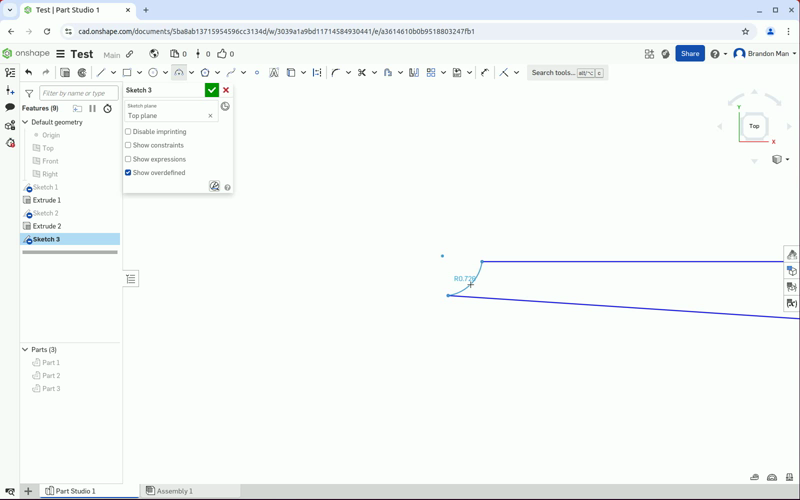
click(470, 284)
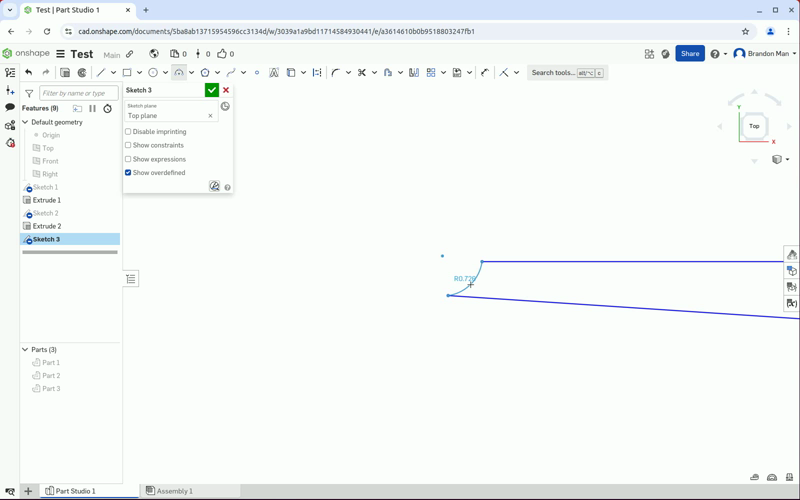
scroll(-6)
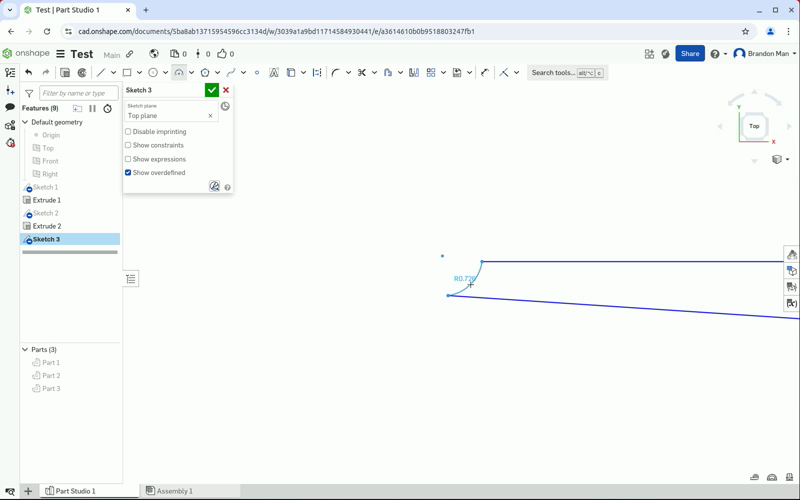
scroll(-6)
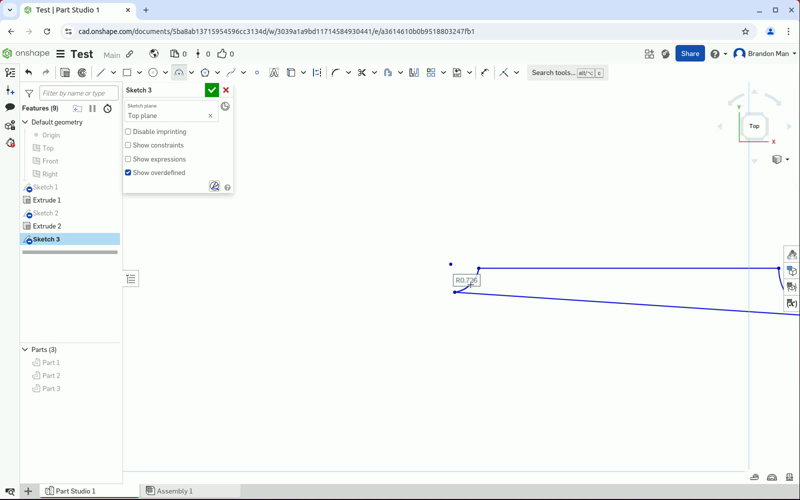
scroll(-6)
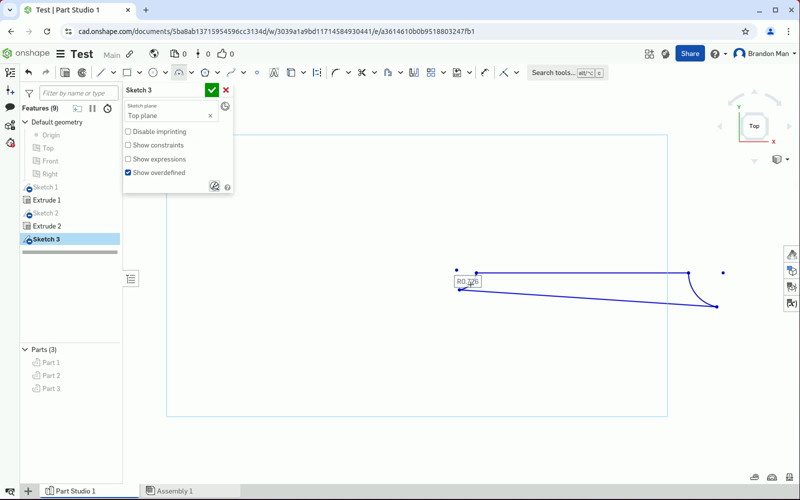
scroll(-6)
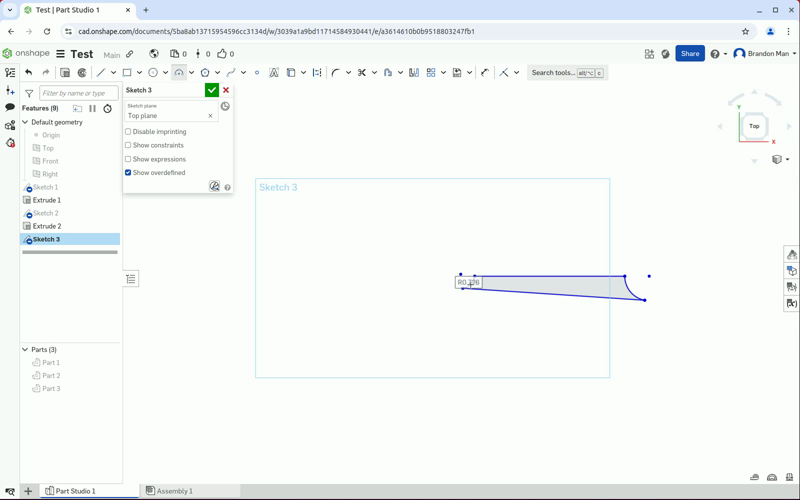
scroll(-6)
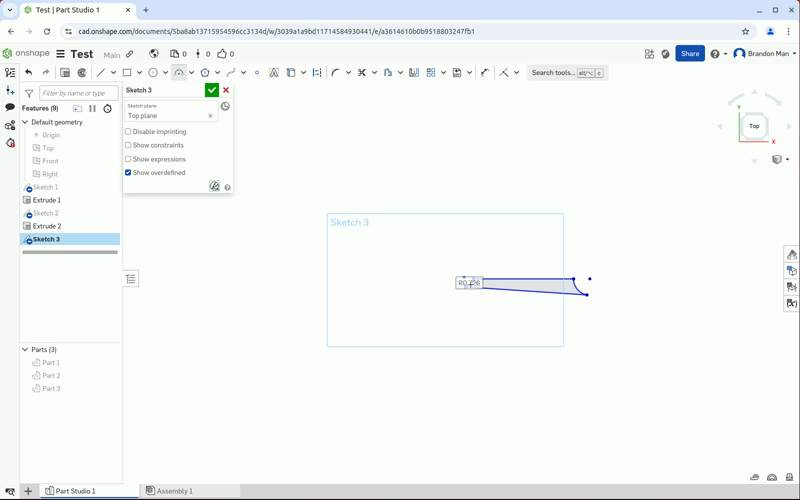
scroll(-6)
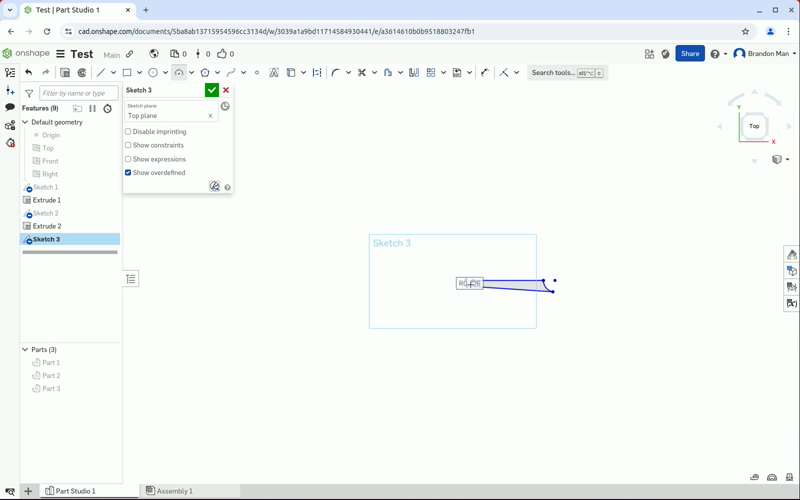
scroll(-6)
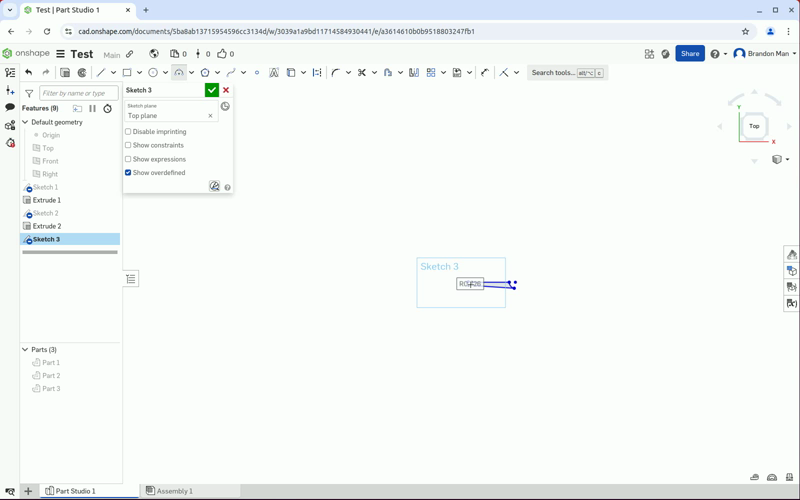
key_up(shift)
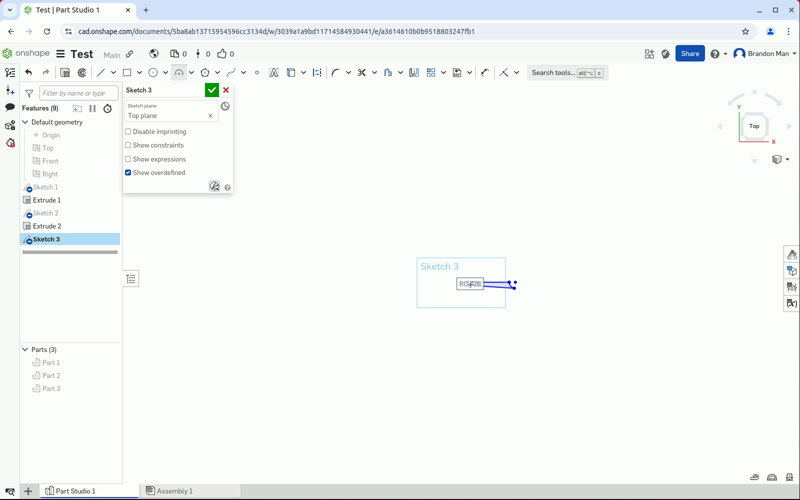
key(esc)
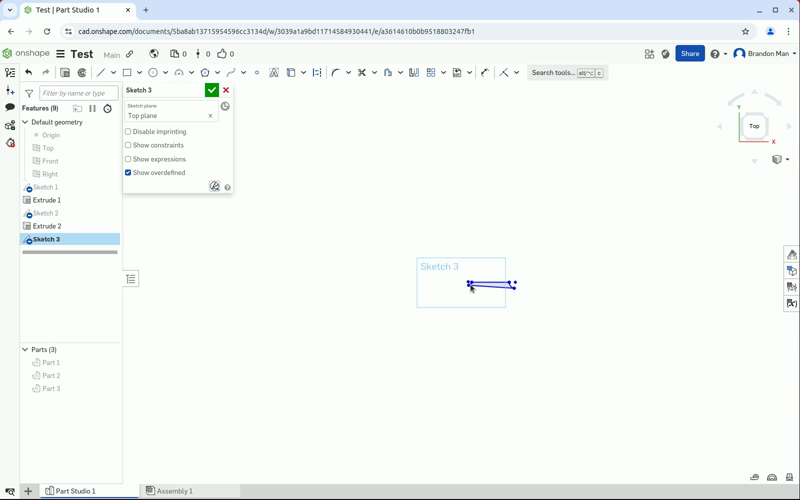
mouse_move(491, 282)
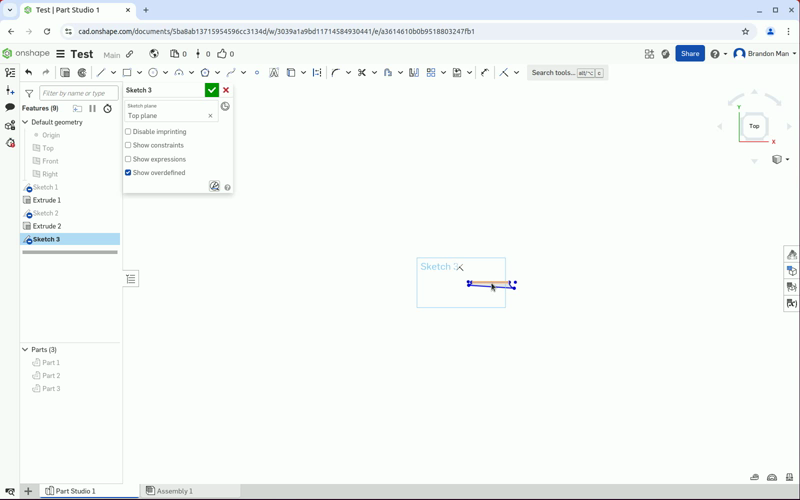
scroll(6)
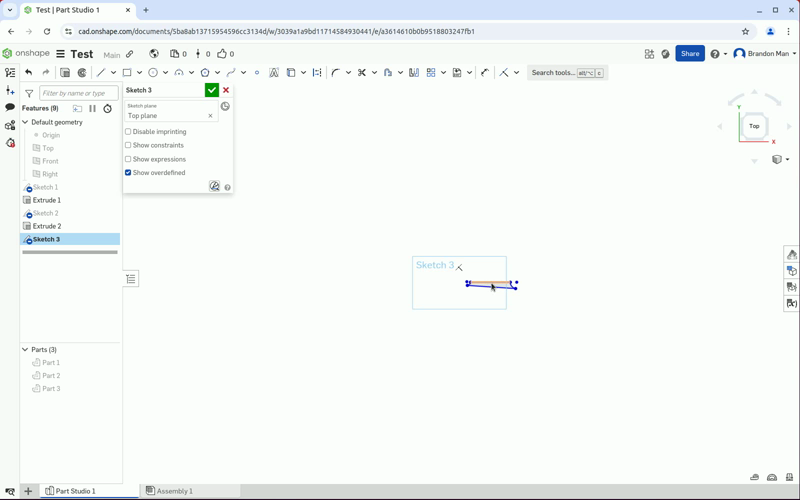
scroll(6)
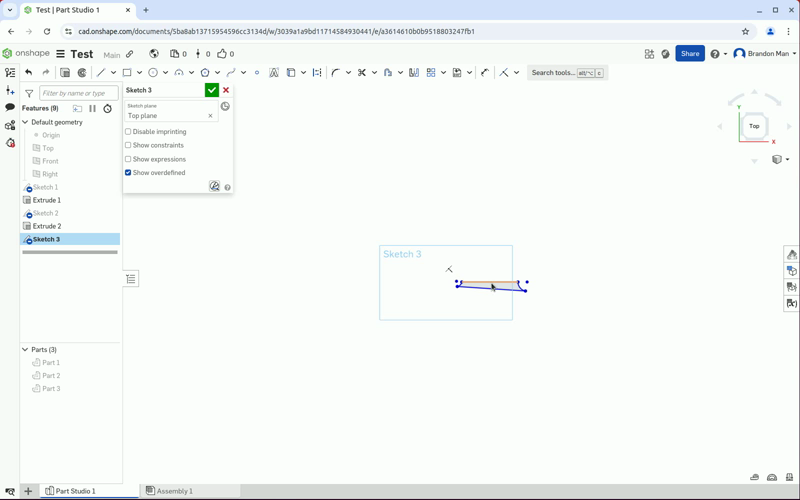
scroll(6)
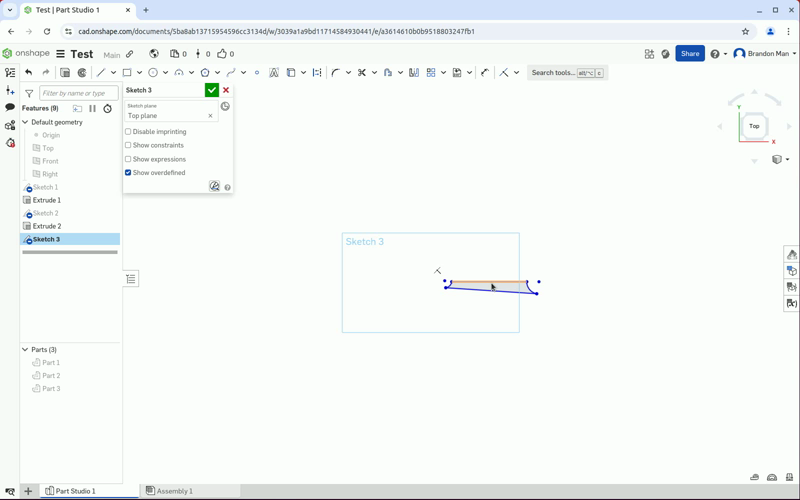
scroll(6)
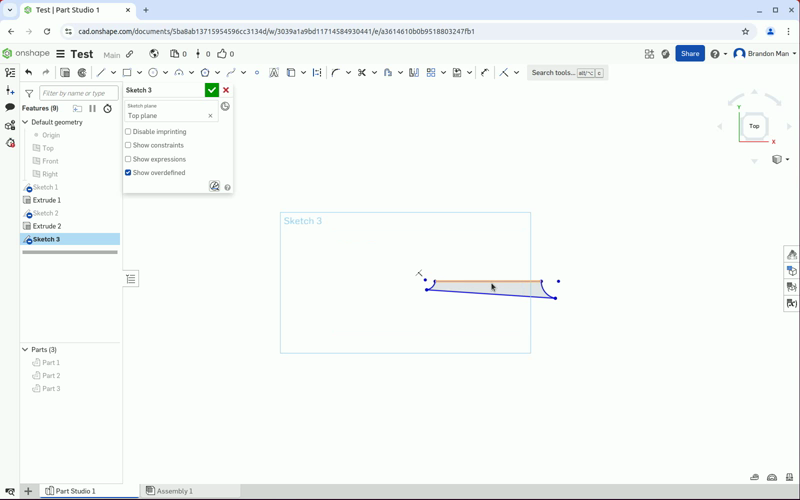
scroll(6)
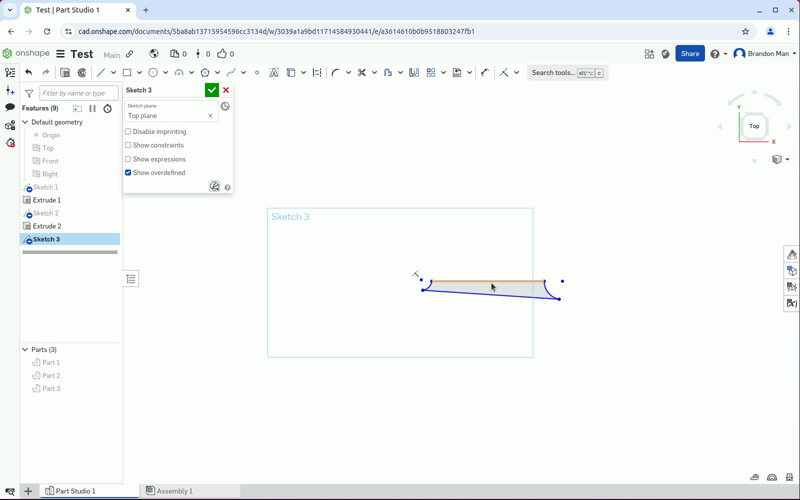
scroll(6)
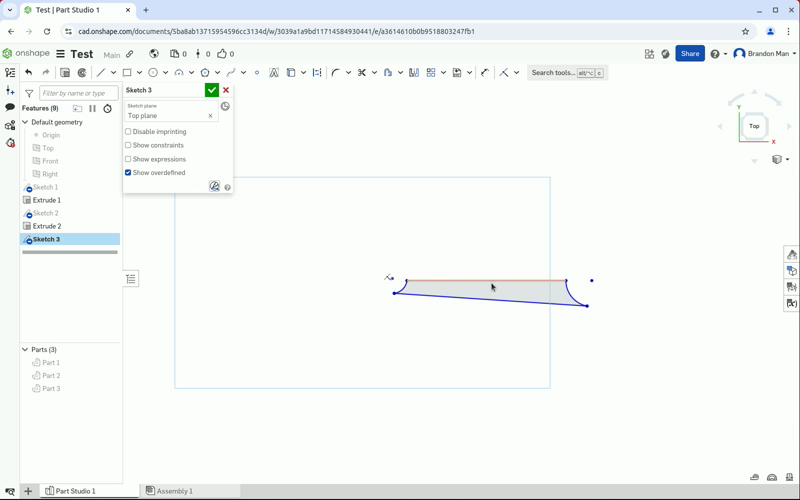
scroll(6)
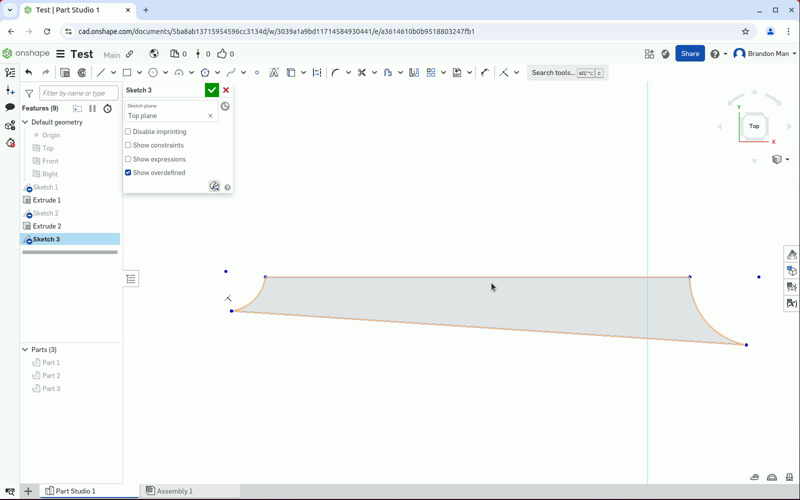
click(491, 282)
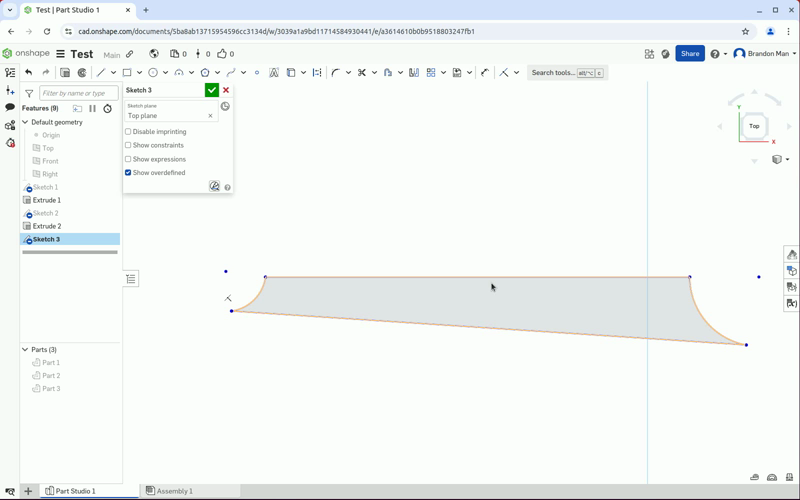
scroll(-6)
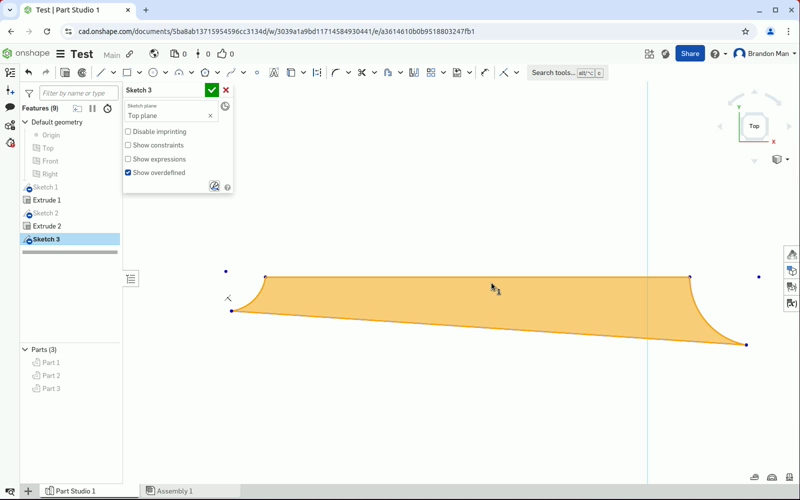
scroll(-6)
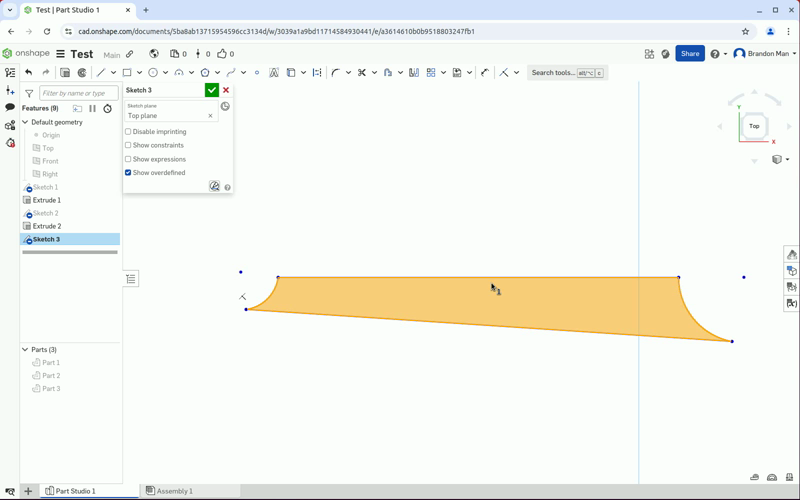
scroll(-6)
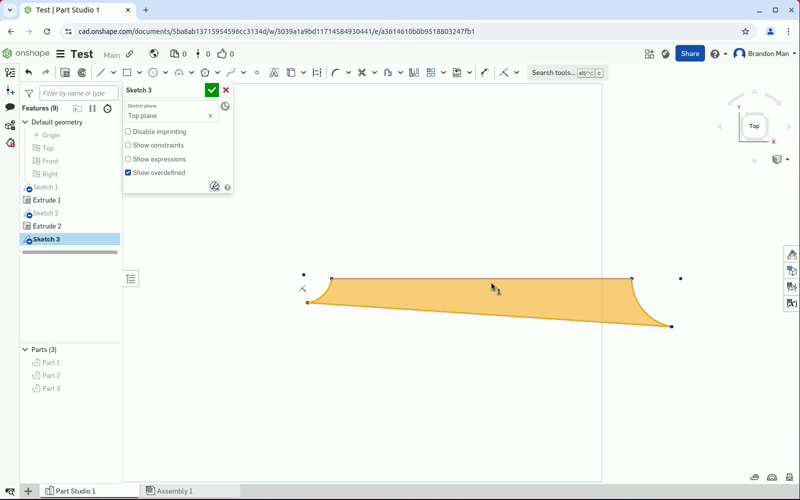
scroll(-6)
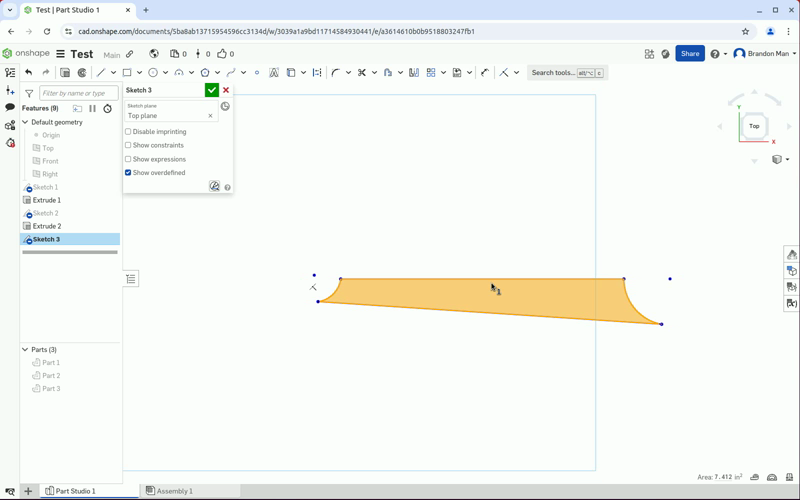
scroll(-6)
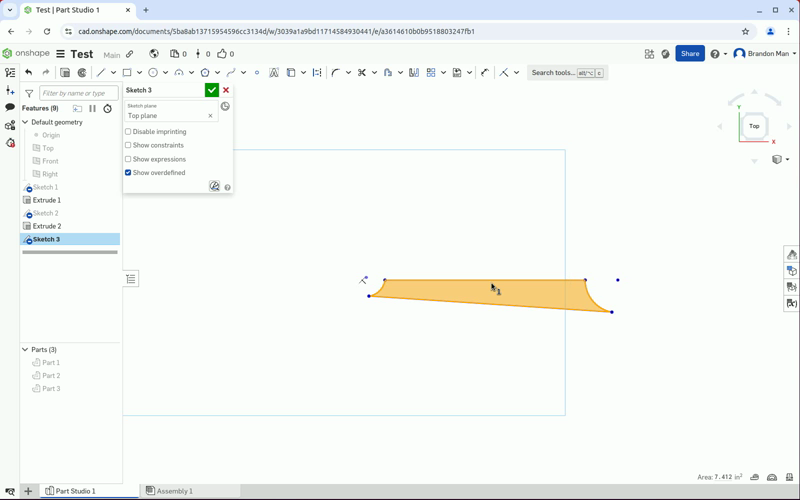
scroll(-6)
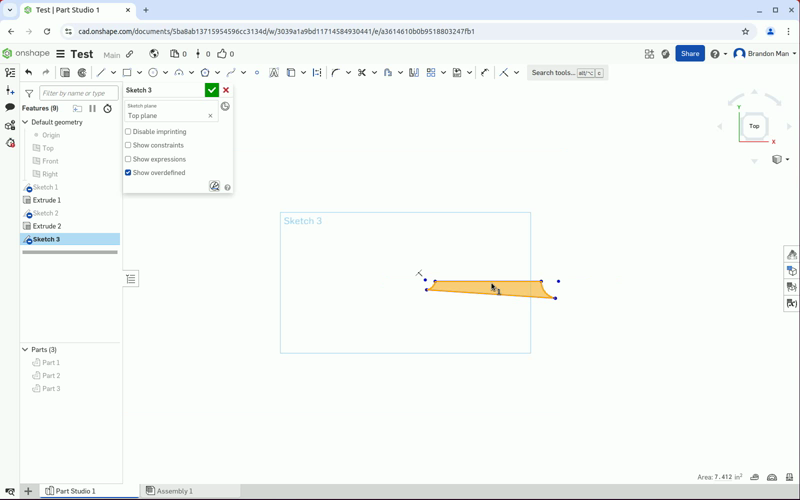
scroll(-6)
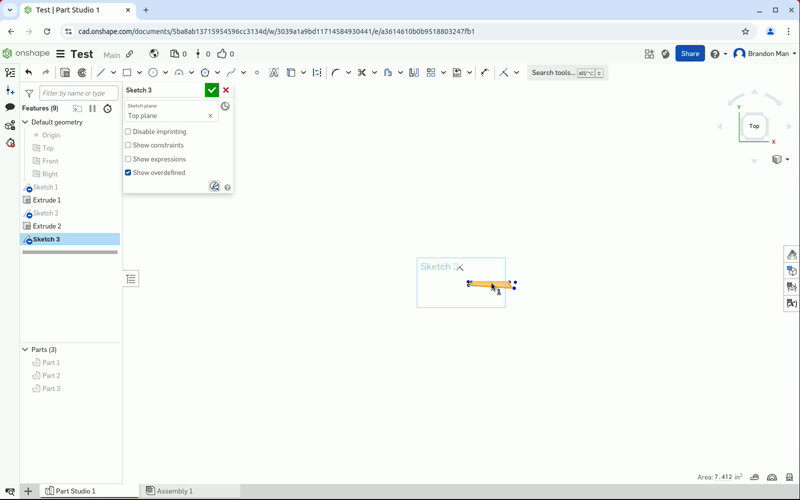
mouse_move(73, 352)
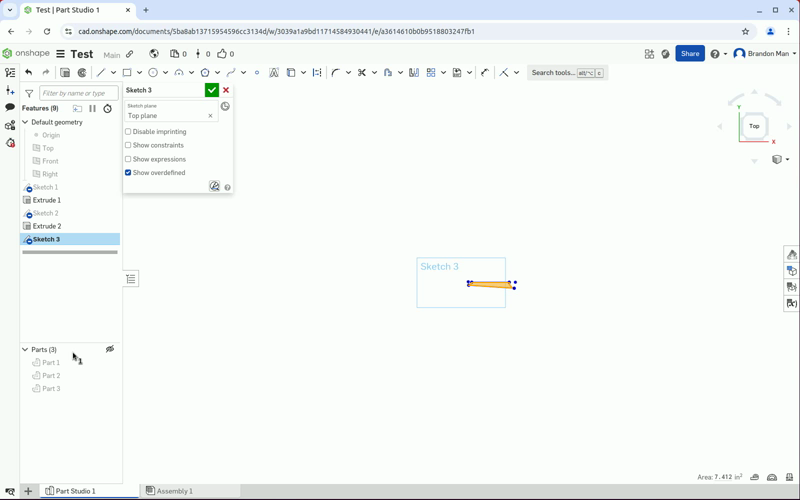
key(shift+y)
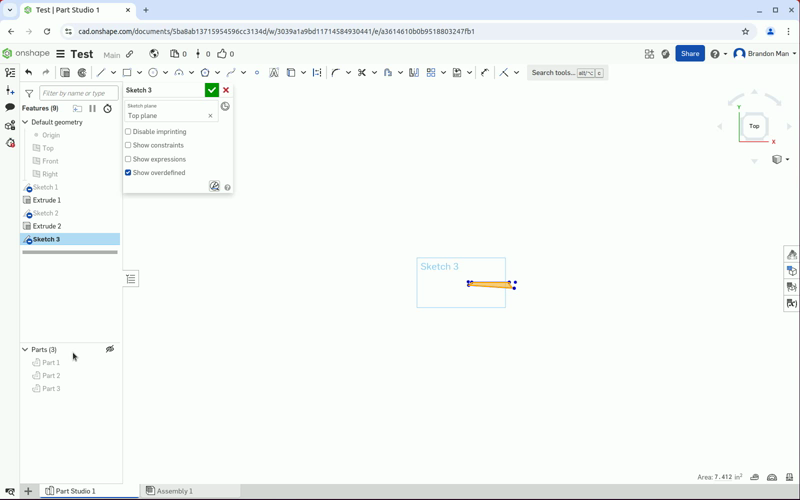
key(shift+e)
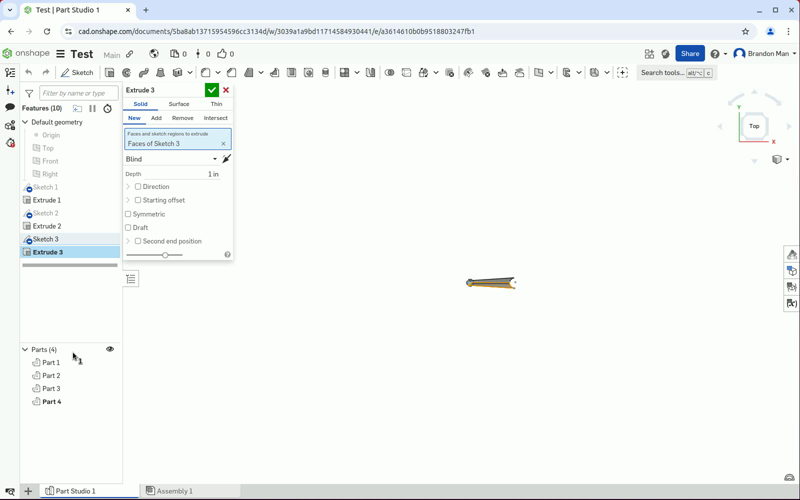
mouse_move(143, 106)
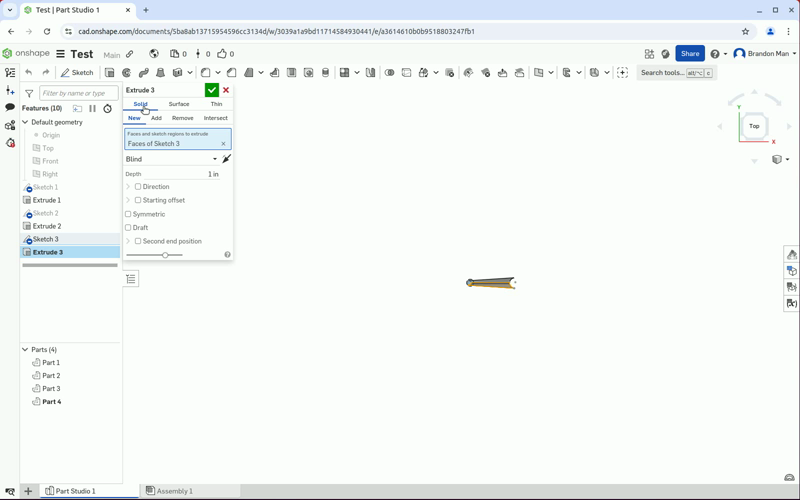
click(143, 106)
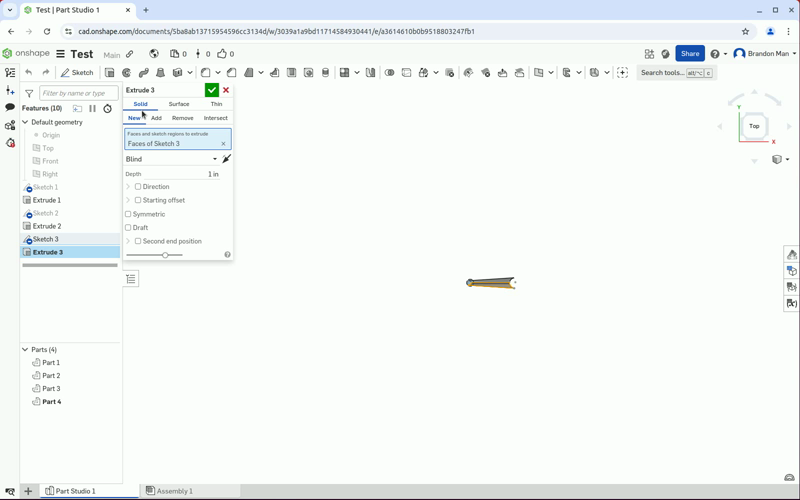
mouse_move(137, 120)
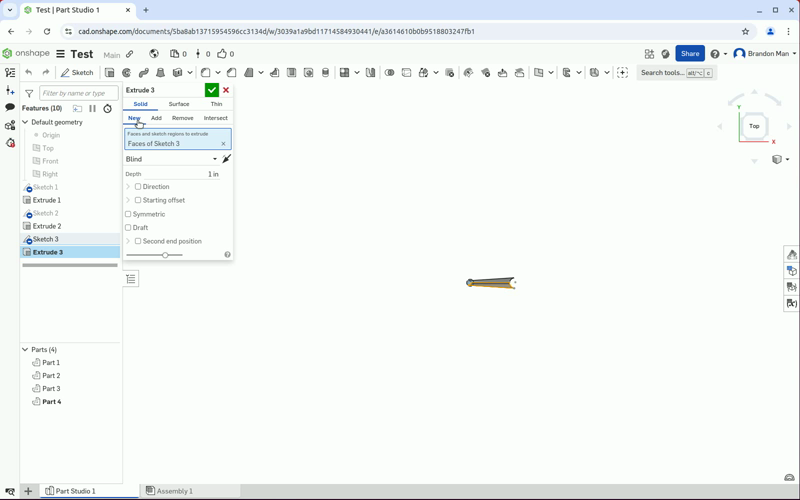
click(137, 120)
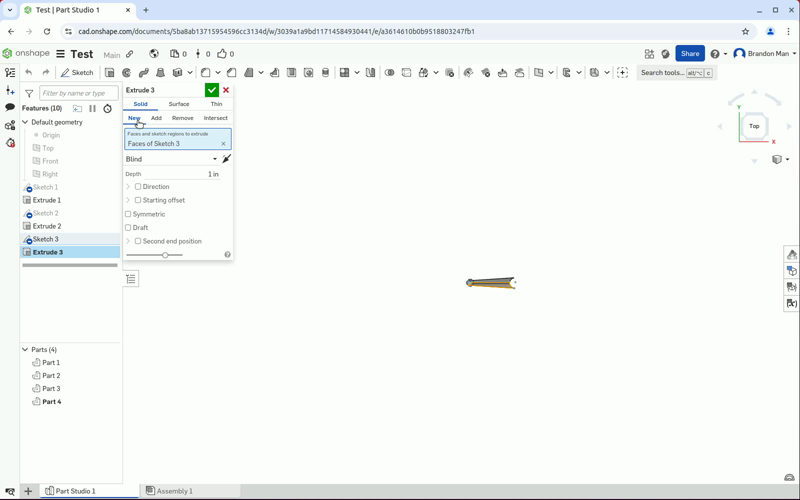
key(tab, 4)
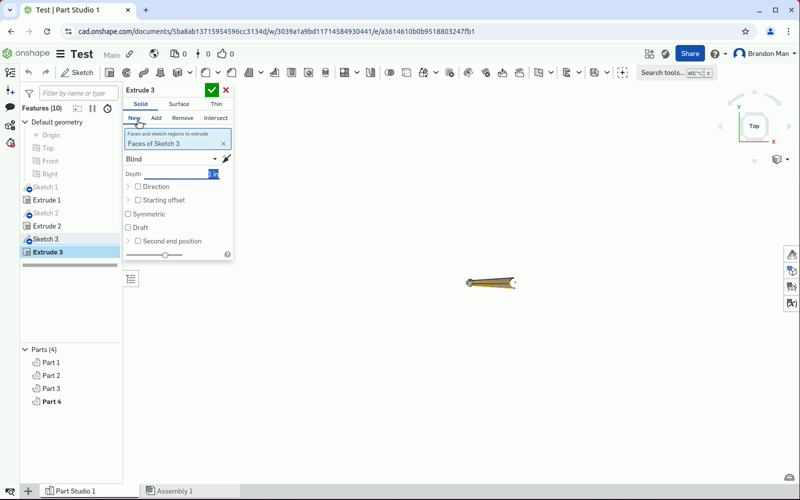
text(23.108)
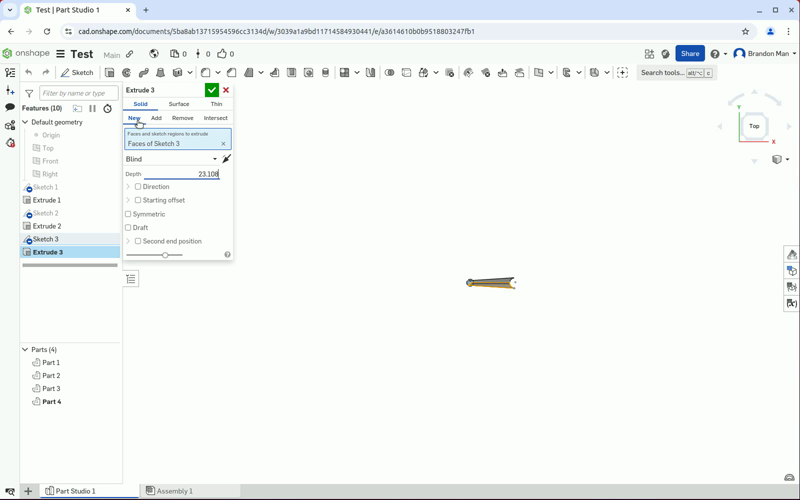
key(enter)
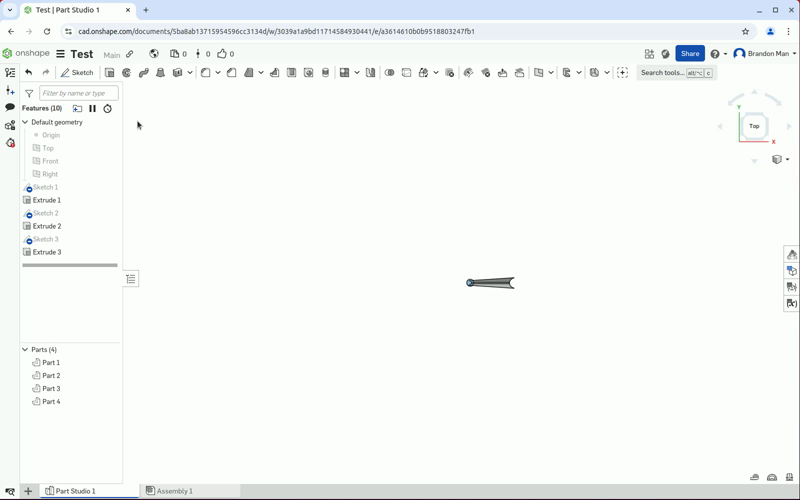
key(shift+h)
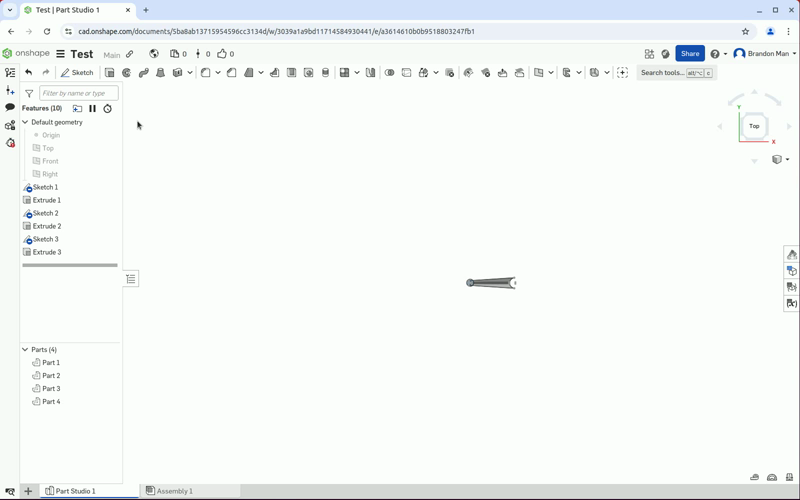
key(shift+h)
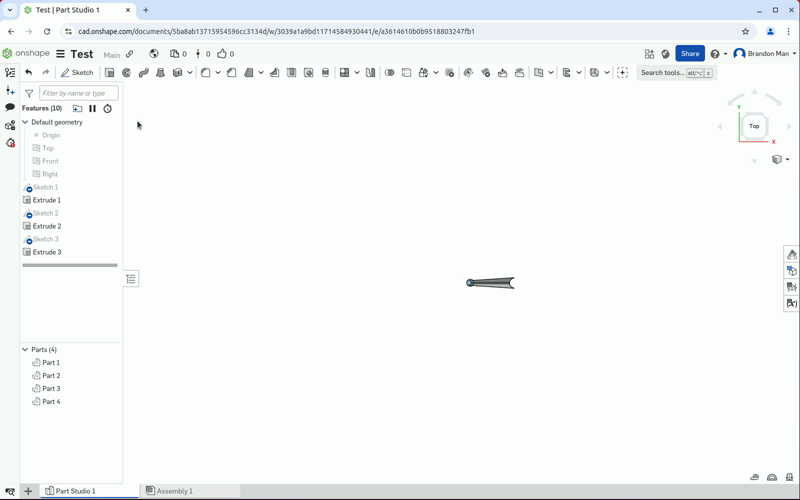
mouse_move(73, 189)
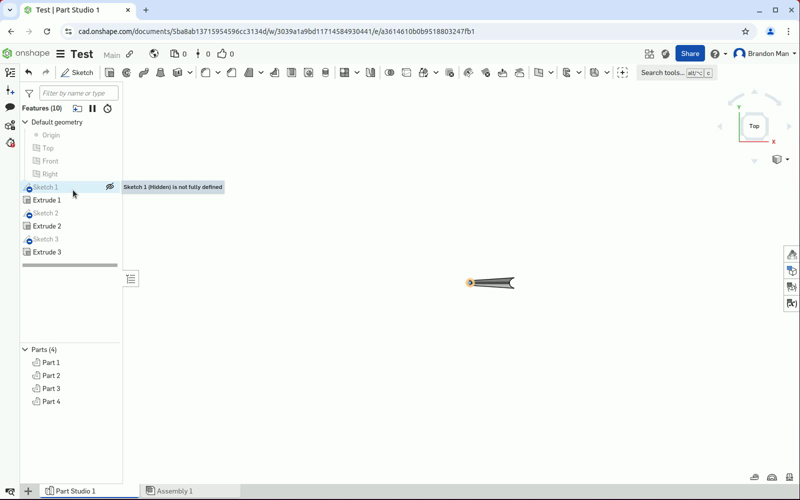
click(73, 189)
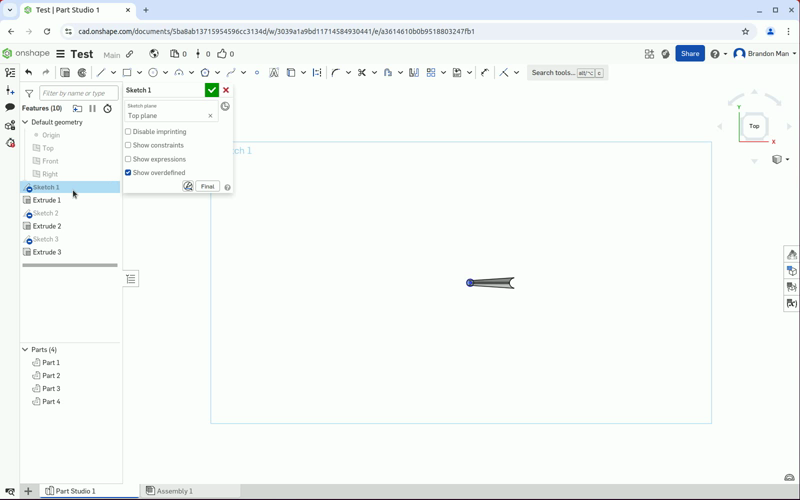
mouse_move(229, 92)
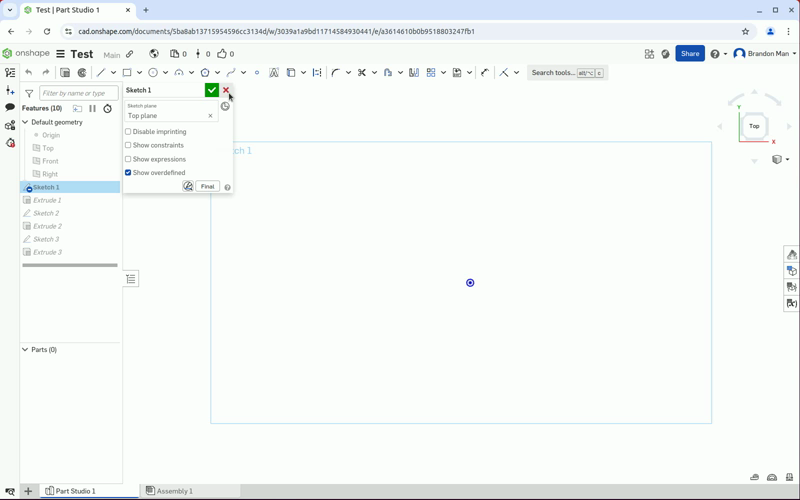
click(229, 92)
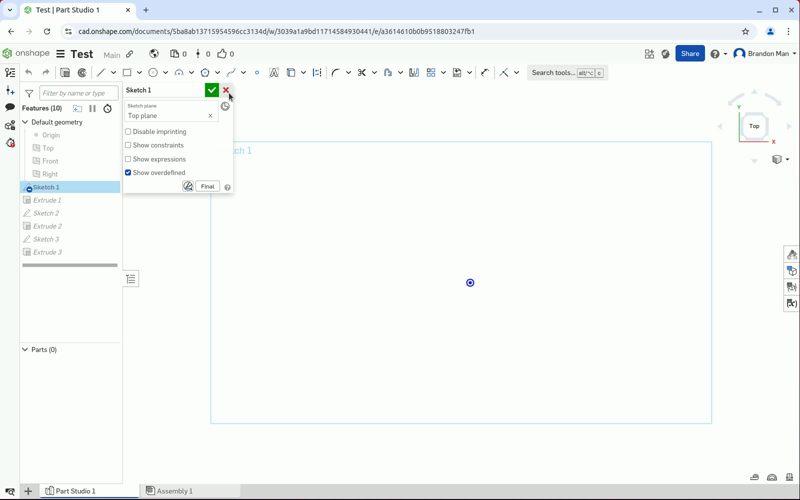
key(shift+s)
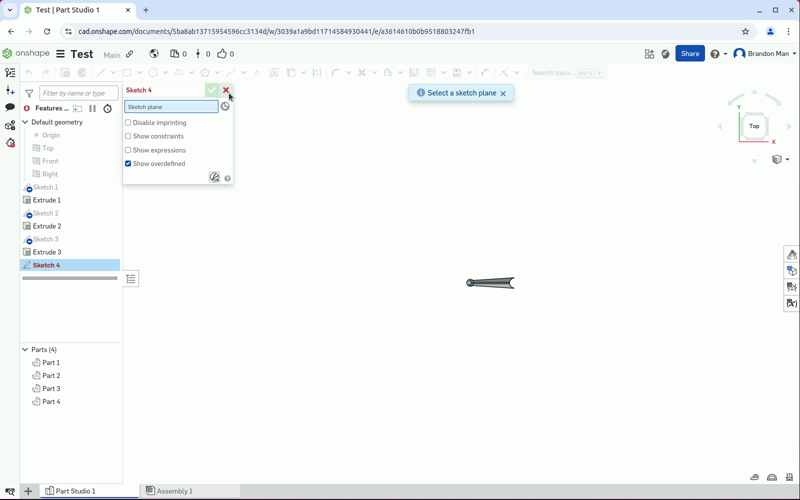
mouse_move(73, 150)
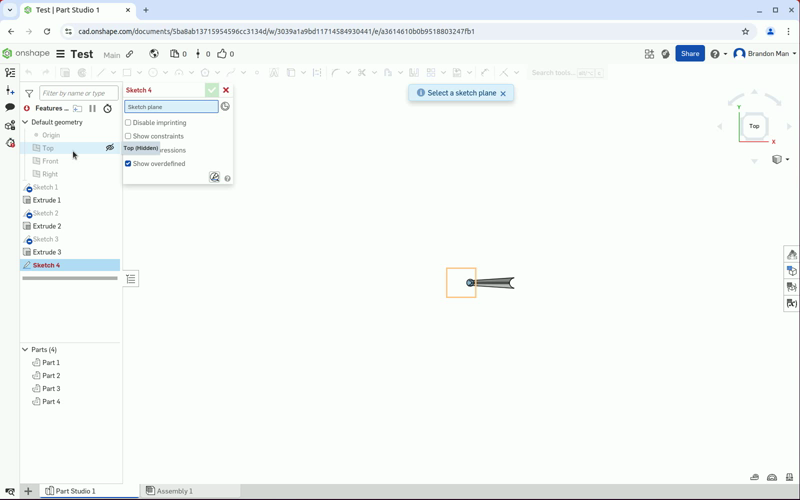
click(73, 150)
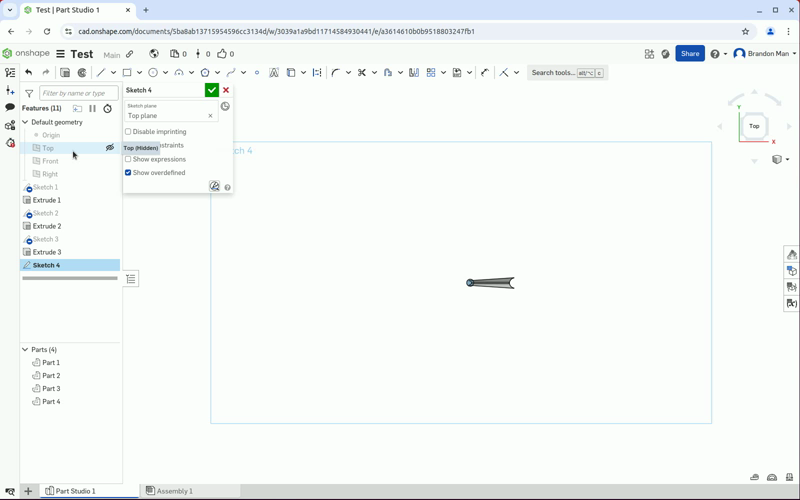
mouse_move(73, 352)
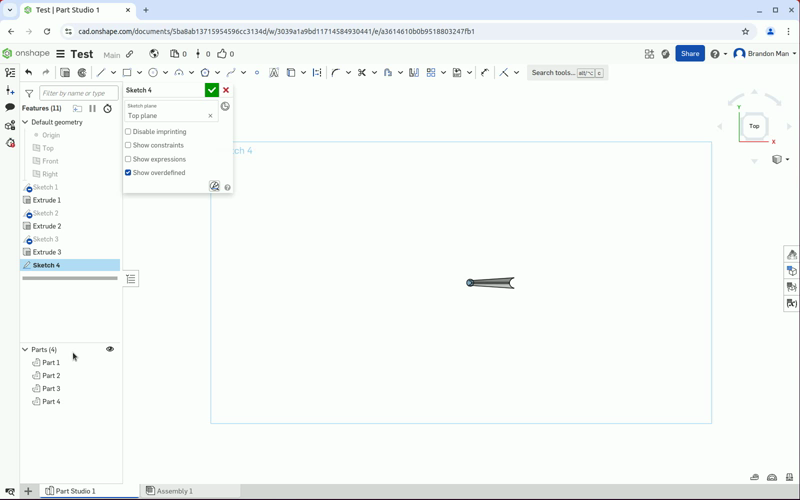
key(y)
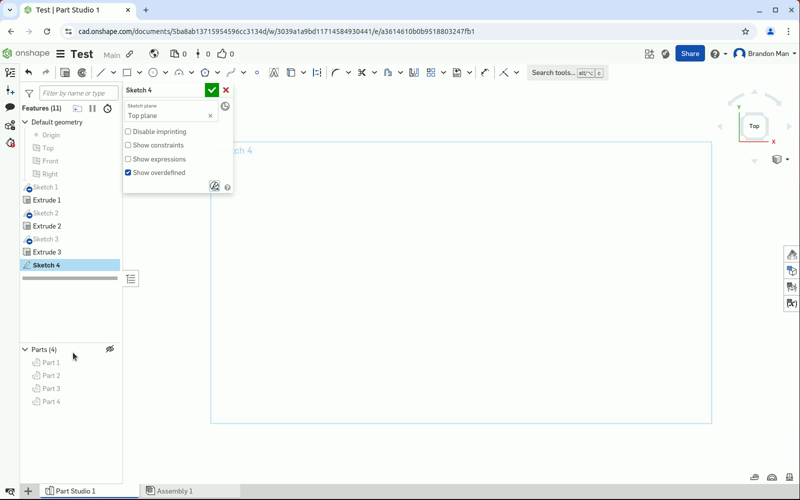
key(a)
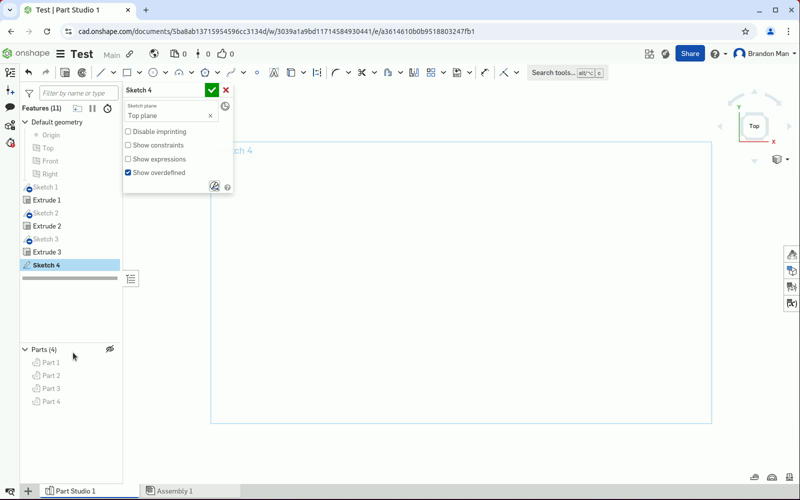
key_down(shift)
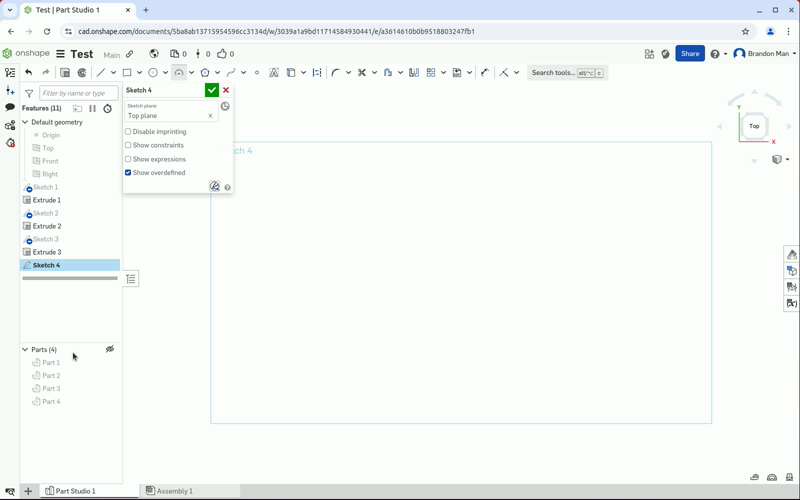
mouse_move(508, 282)
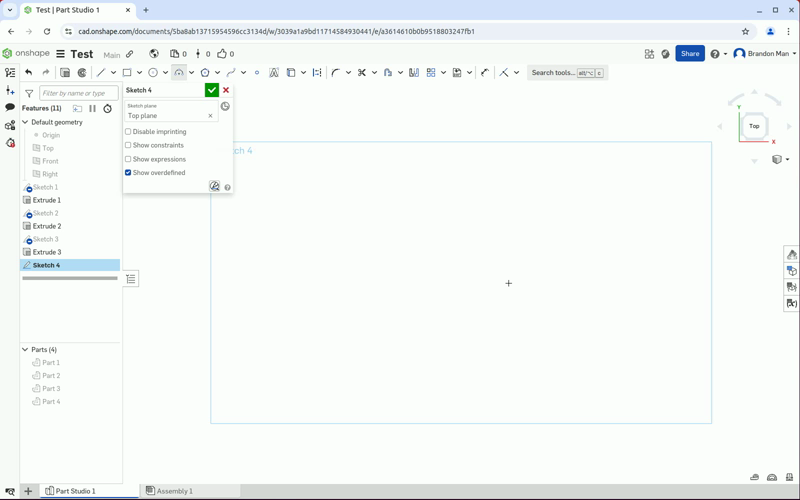
click(508, 282)
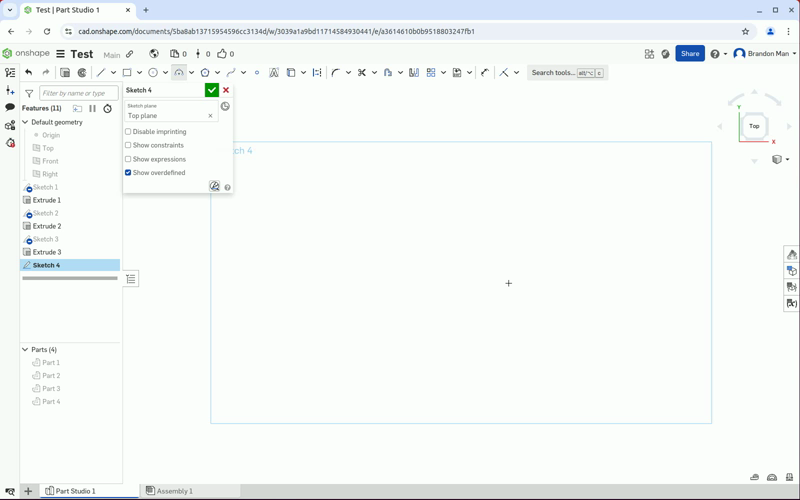
key_up(shift)
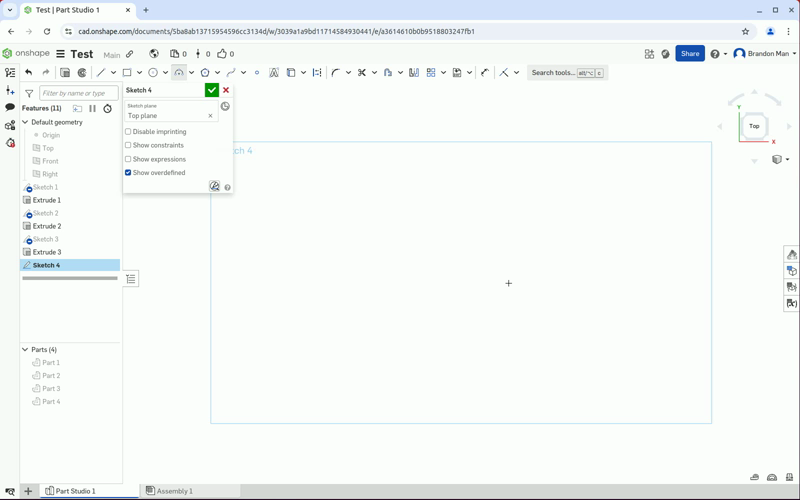
key_down(shift)
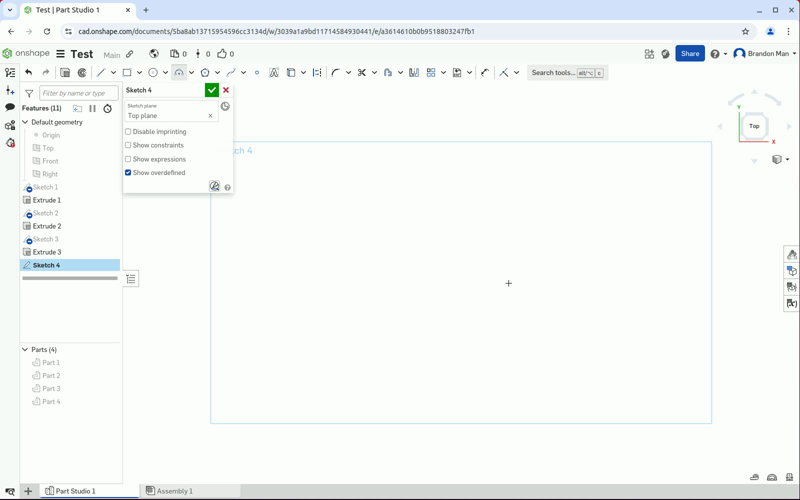
mouse_move(521, 282)
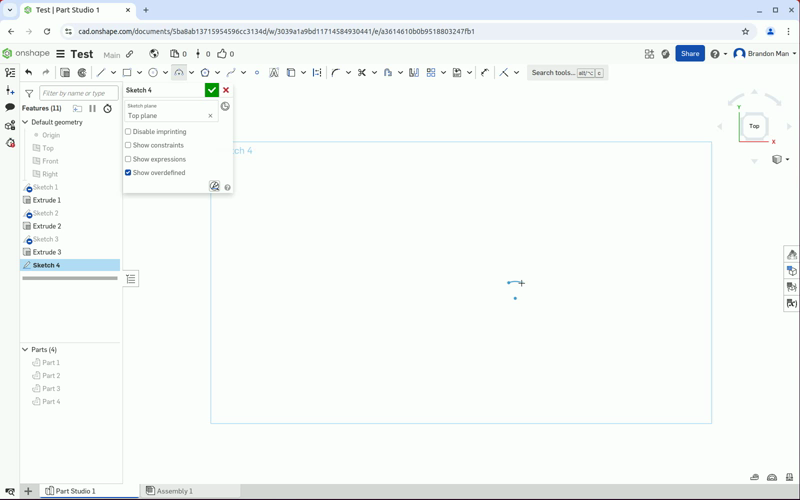
click(521, 282)
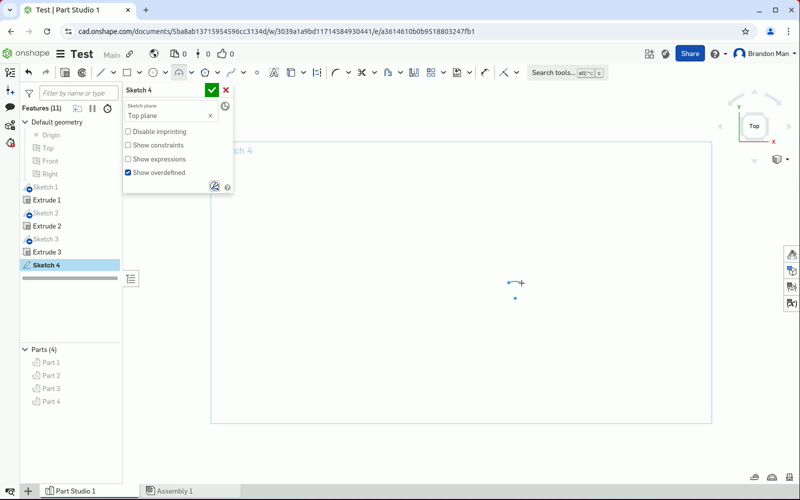
mouse_move(515, 289)
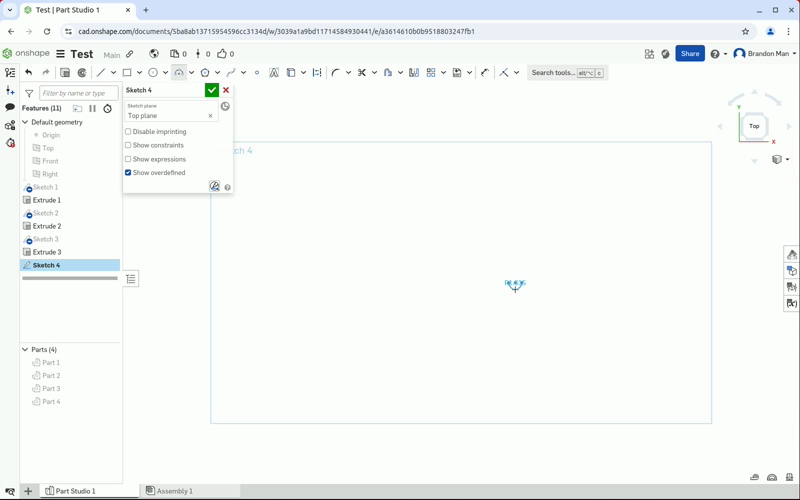
click(515, 289)
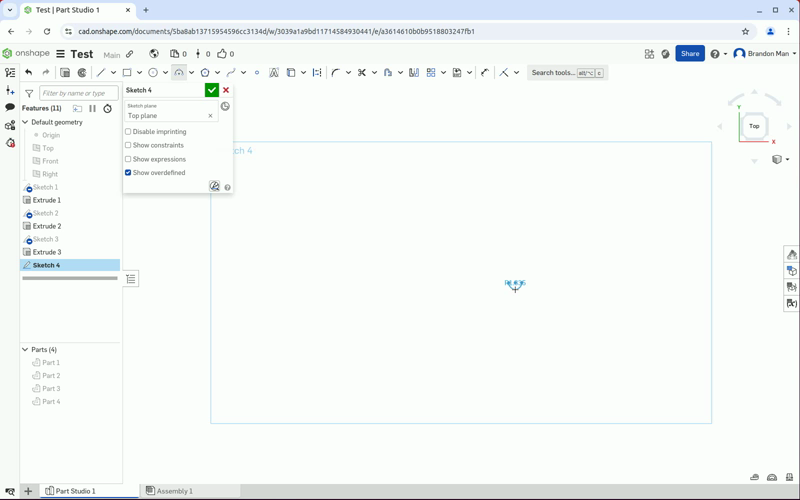
key_up(shift)
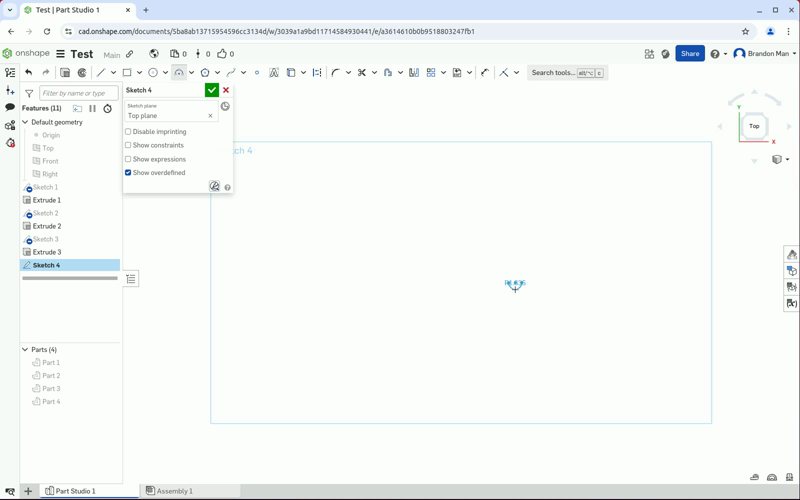
key(esc)
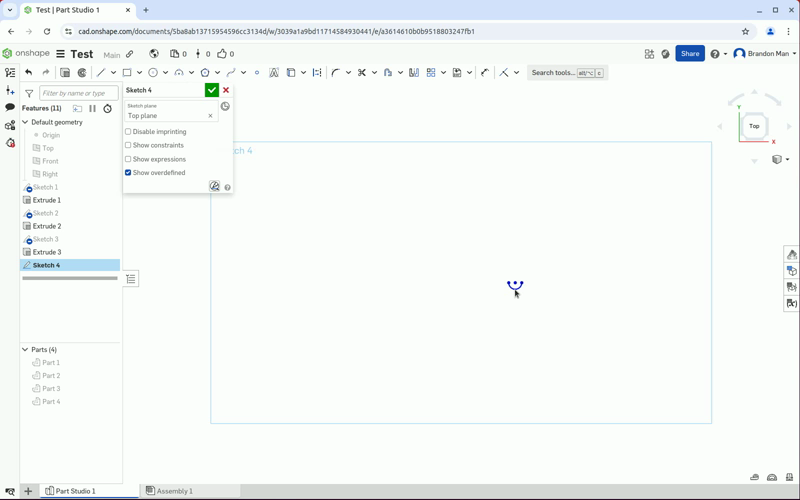
key(l)
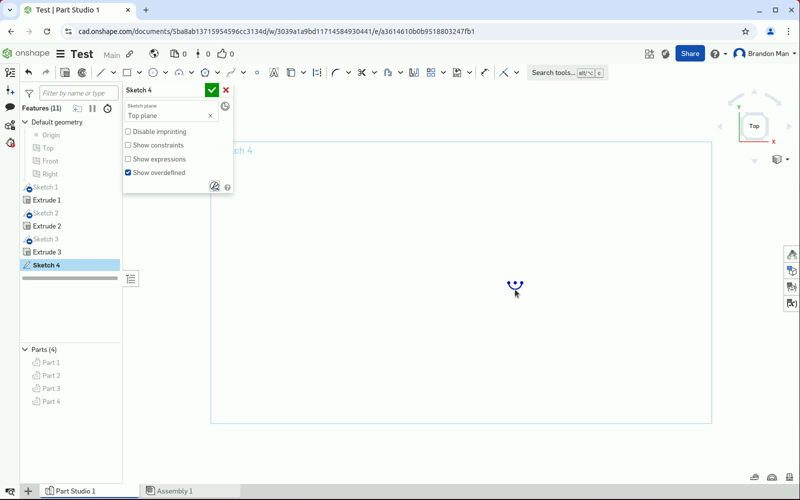
mouse_move(521, 282)
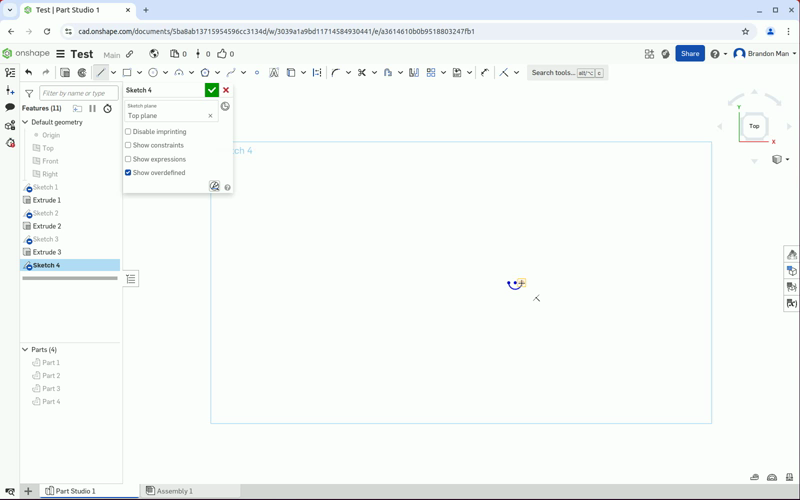
click(521, 282)
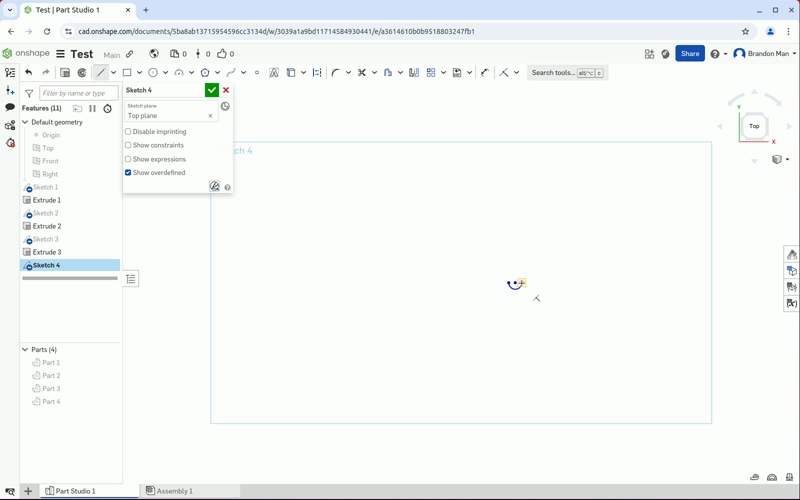
key_down(shift)
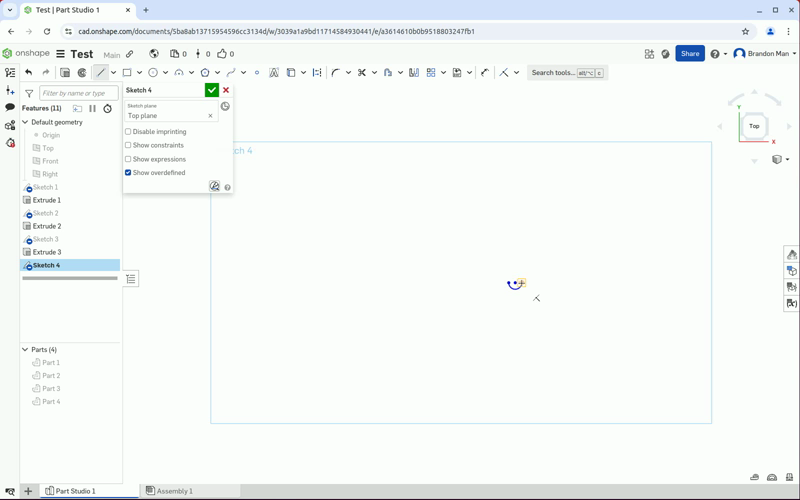
mouse_move(551, 282)
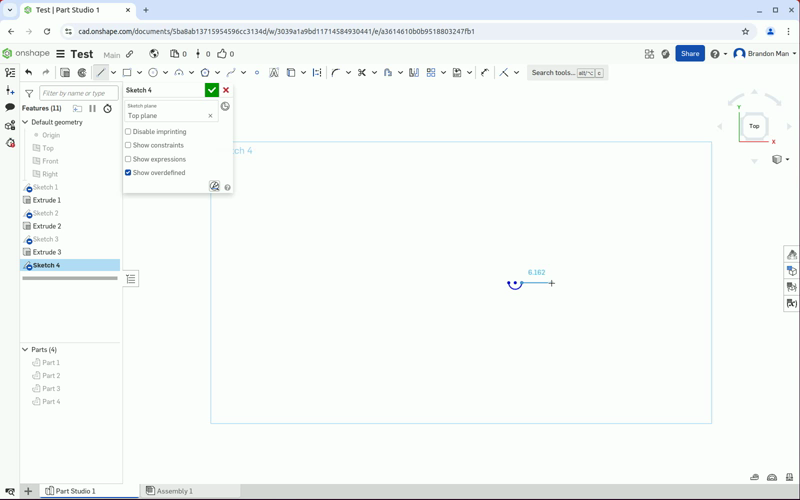
mouse_move(515, 282)
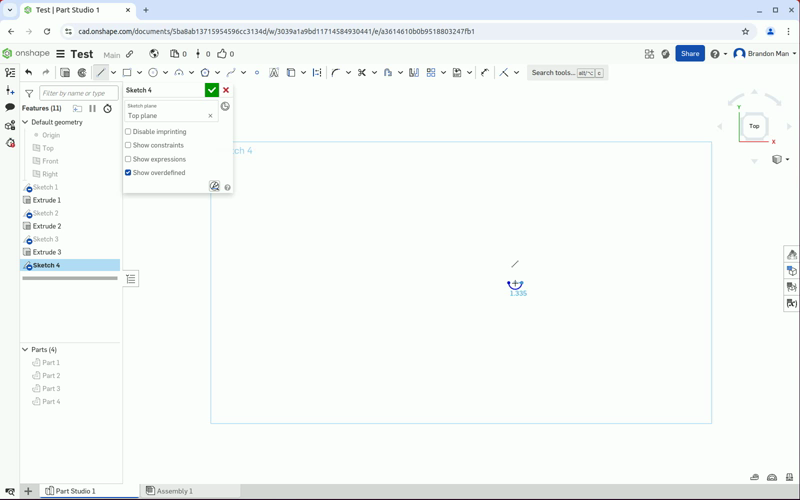
scroll(6)
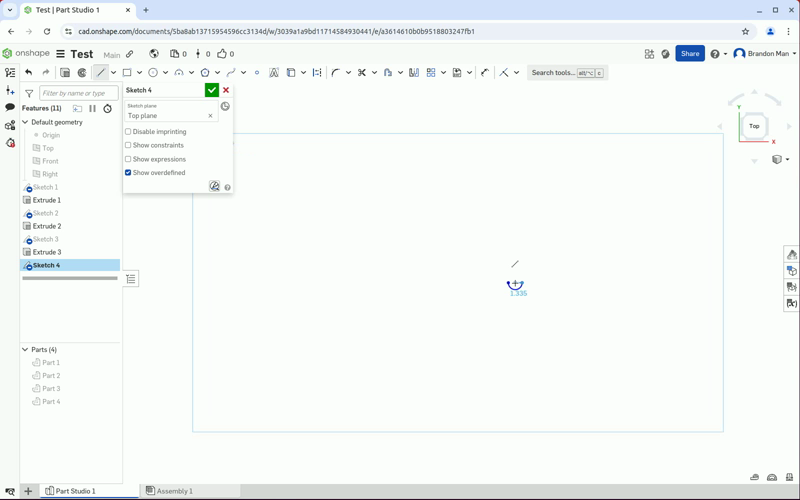
scroll(6)
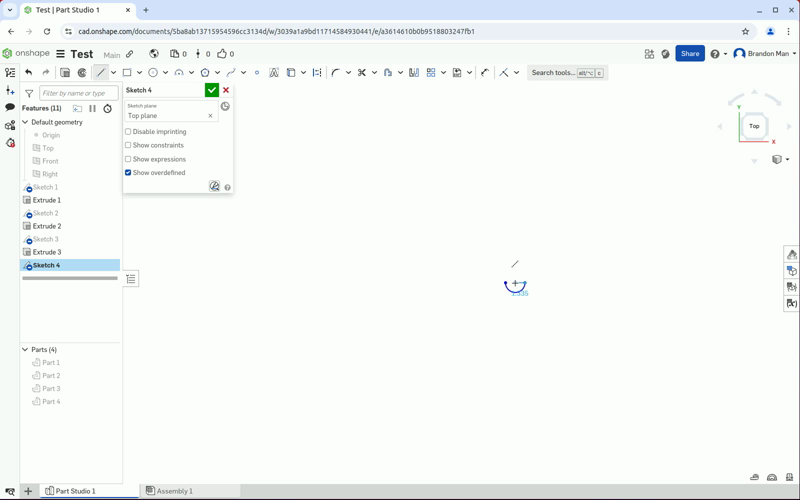
scroll(6)
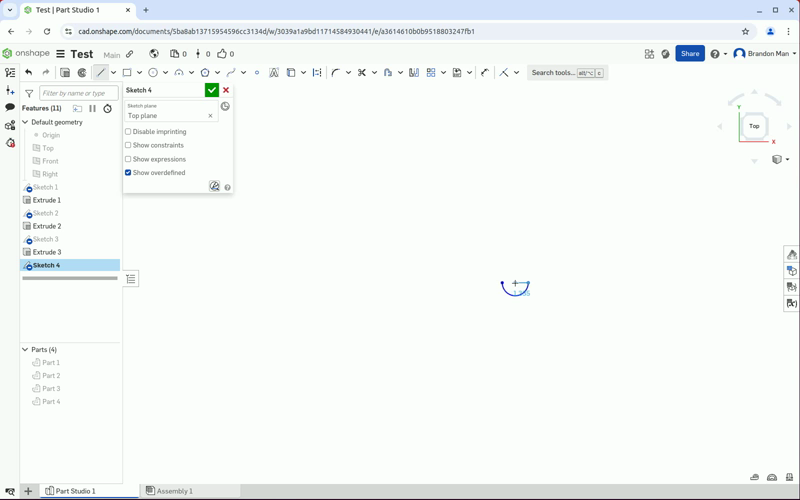
scroll(6)
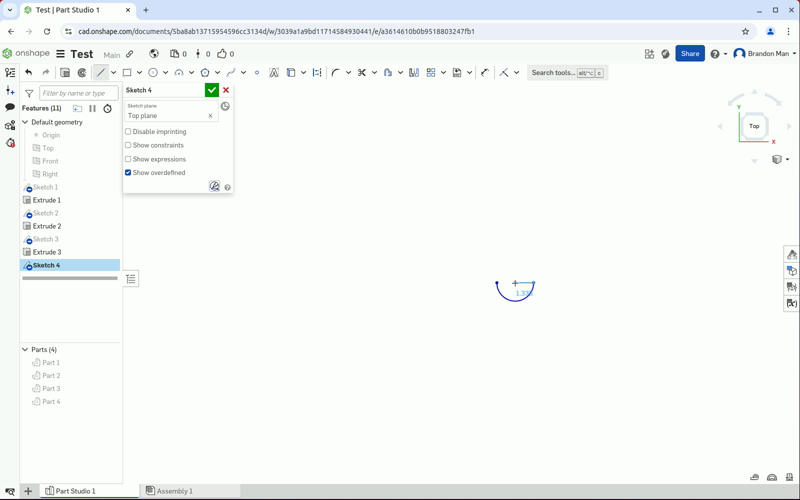
scroll(6)
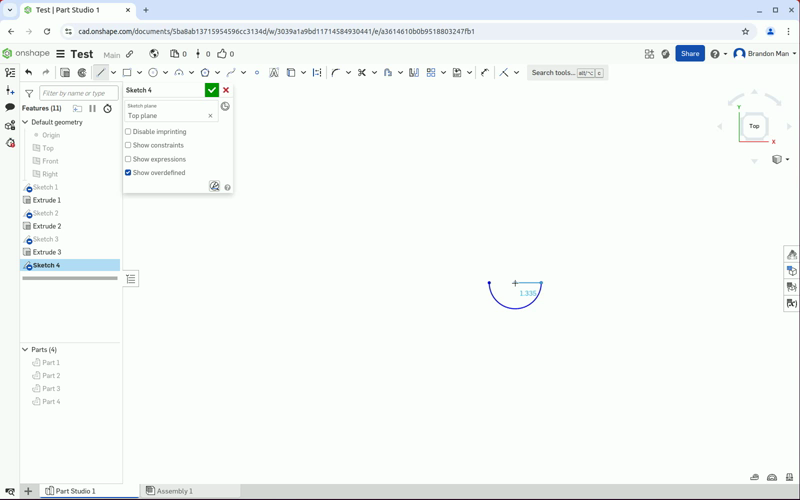
scroll(6)
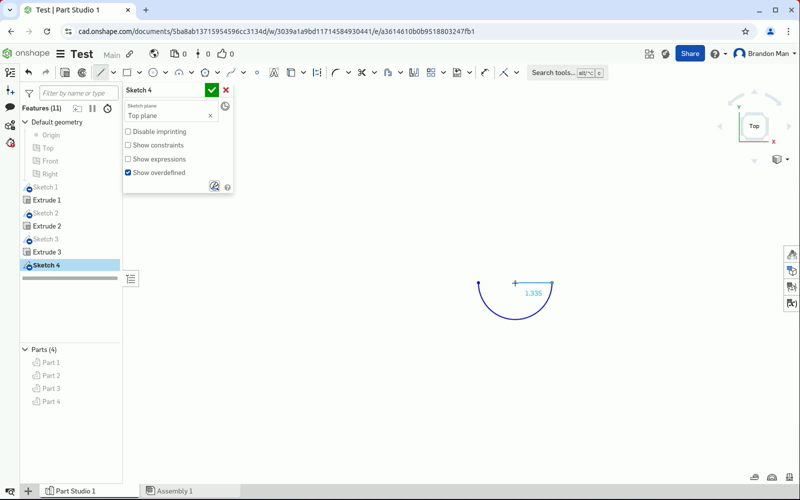
scroll(6)
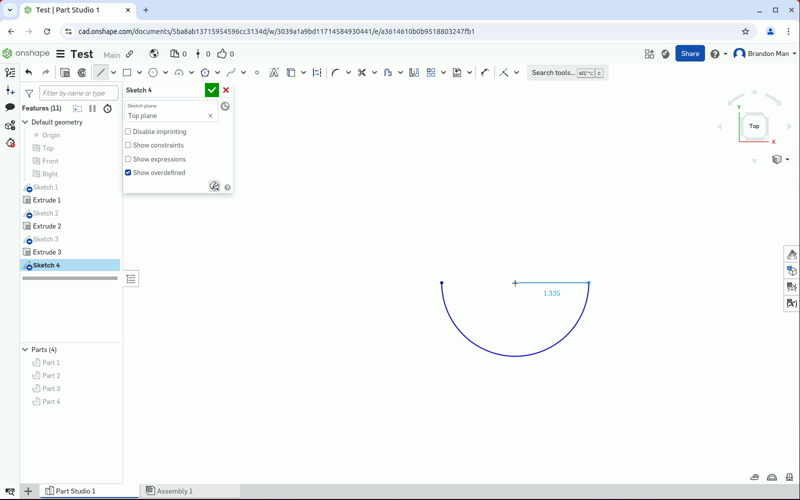
click(515, 282)
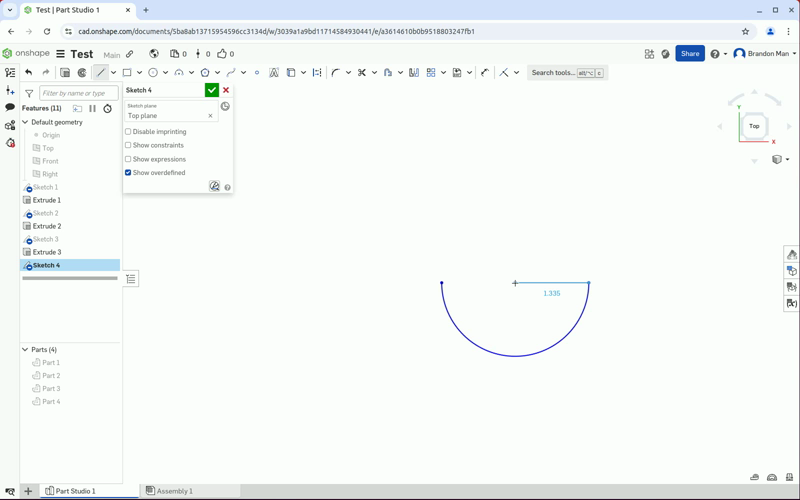
scroll(-6)
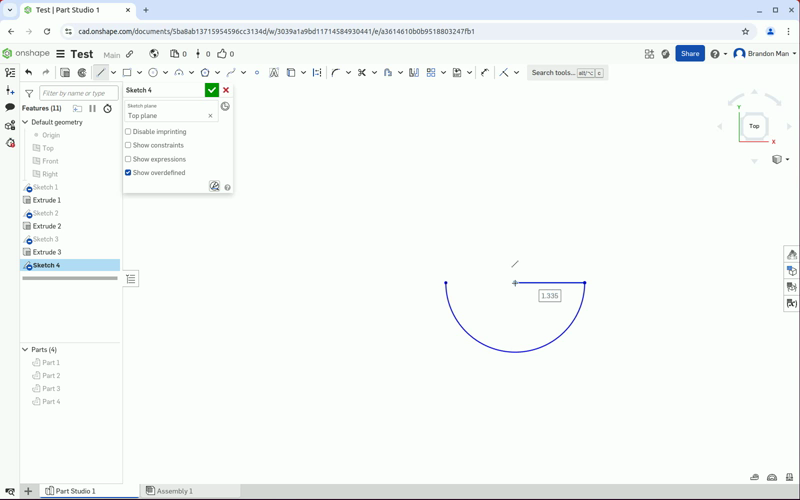
scroll(-6)
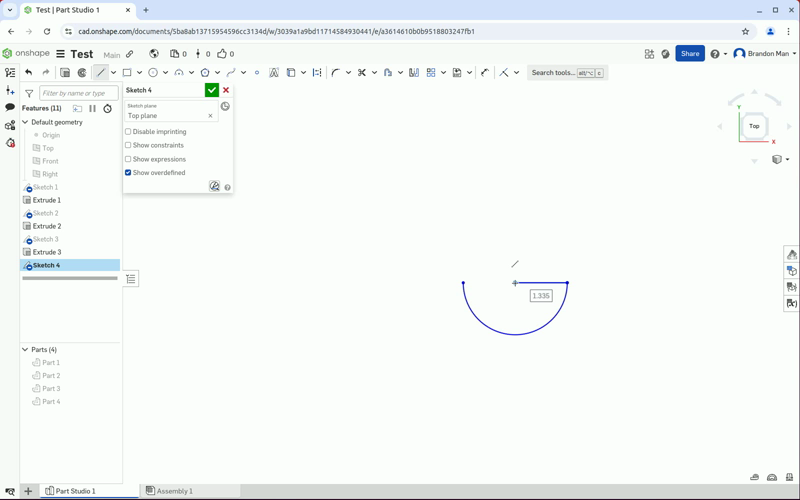
scroll(-6)
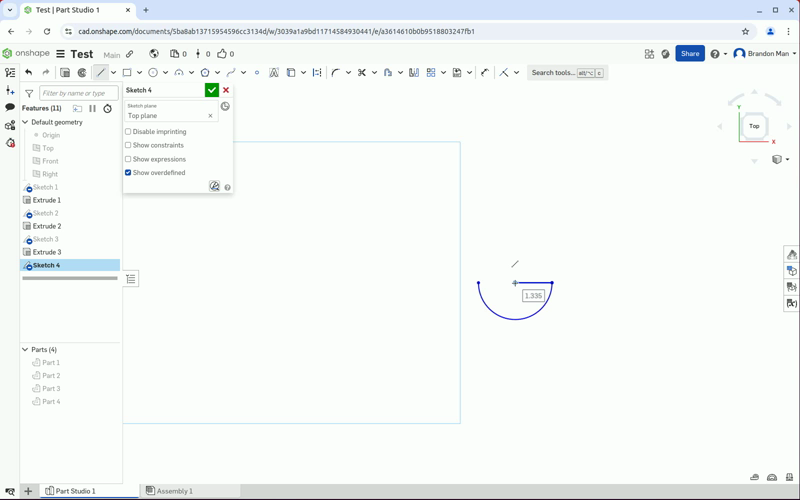
scroll(-6)
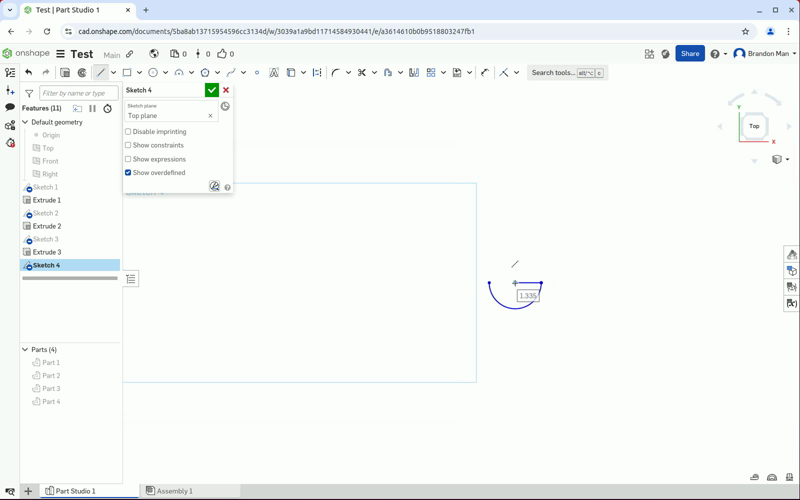
scroll(-6)
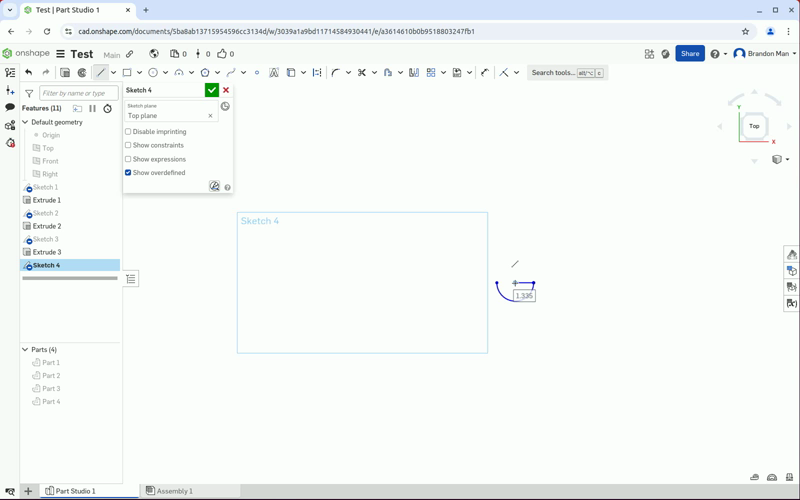
scroll(-6)
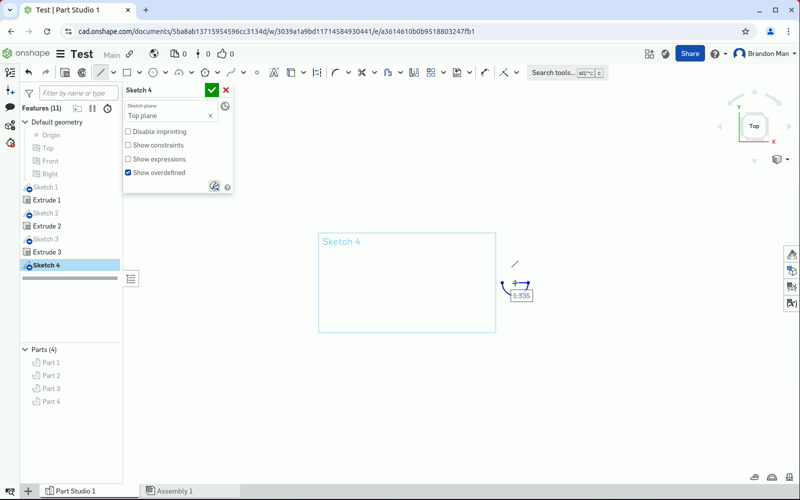
scroll(-6)
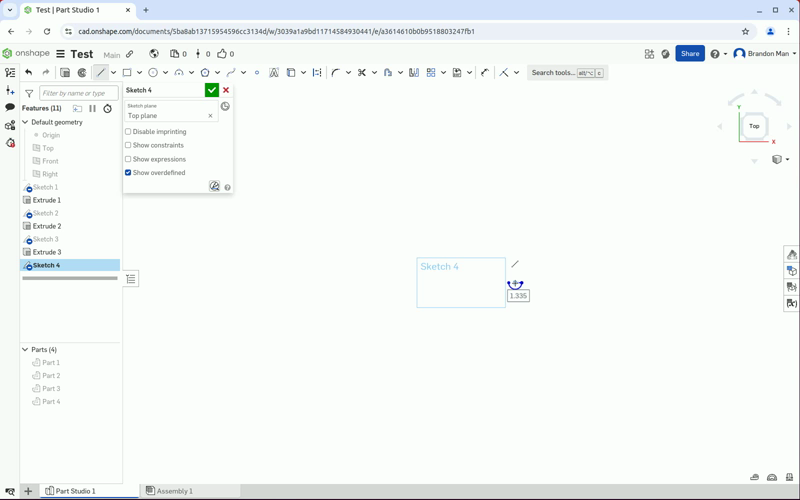
key_up(shift)
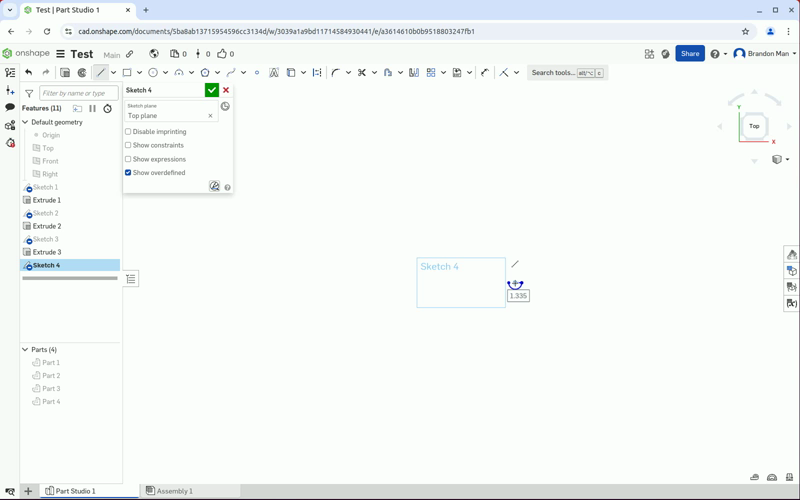
mouse_move(545, 282)
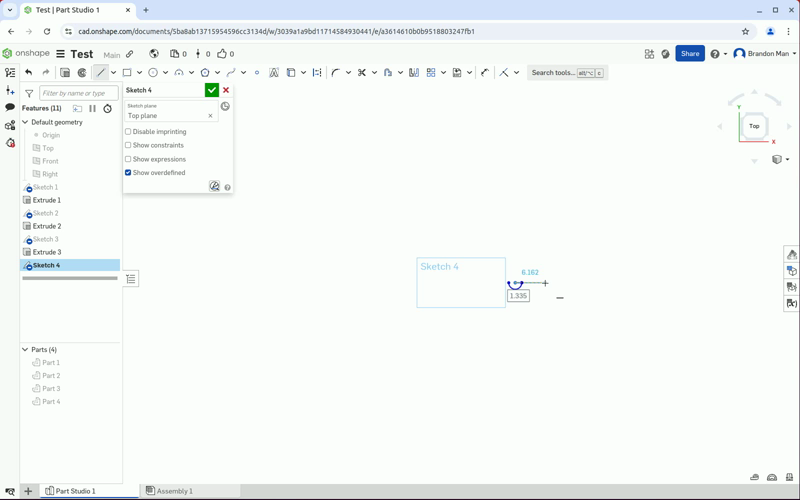
key_down(shift)
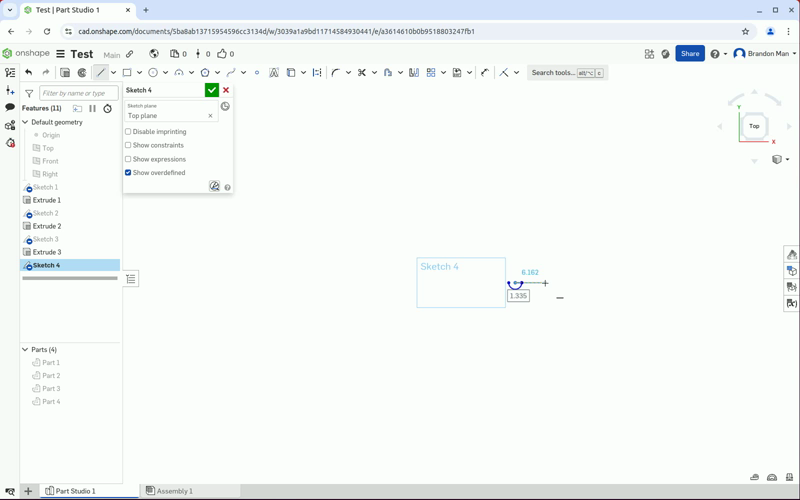
mouse_move(508, 282)
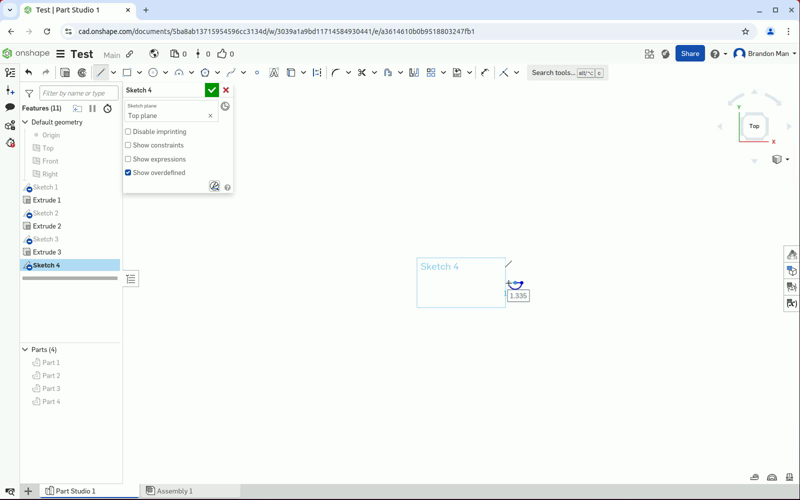
scroll(6)
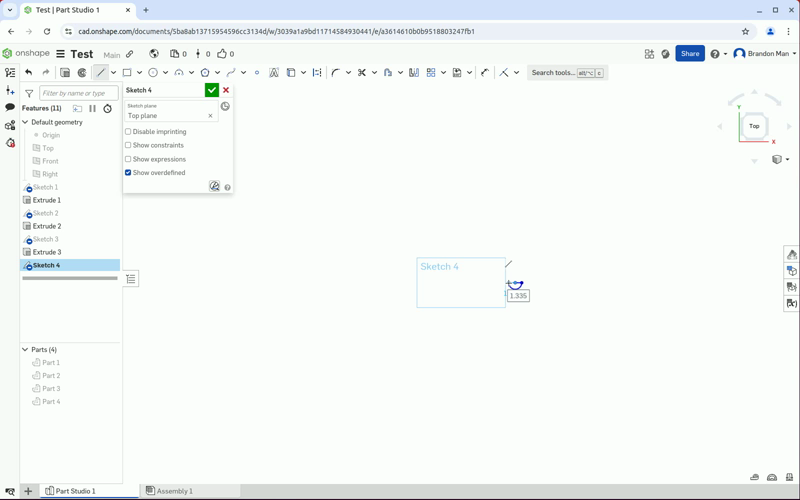
scroll(6)
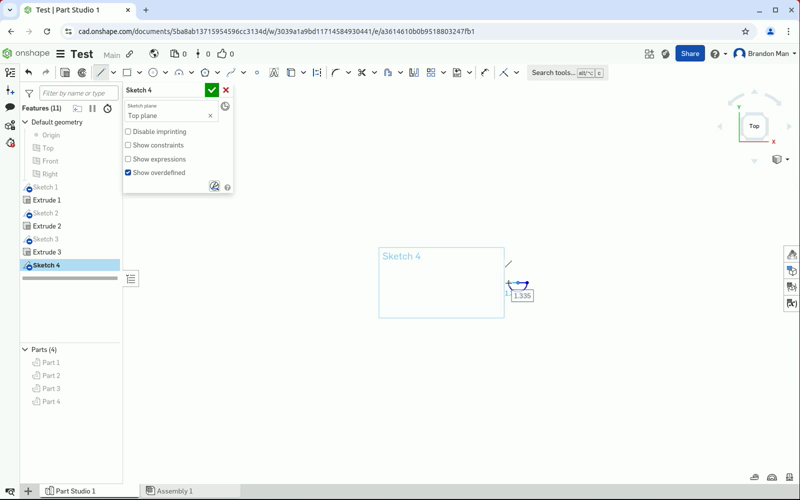
scroll(6)
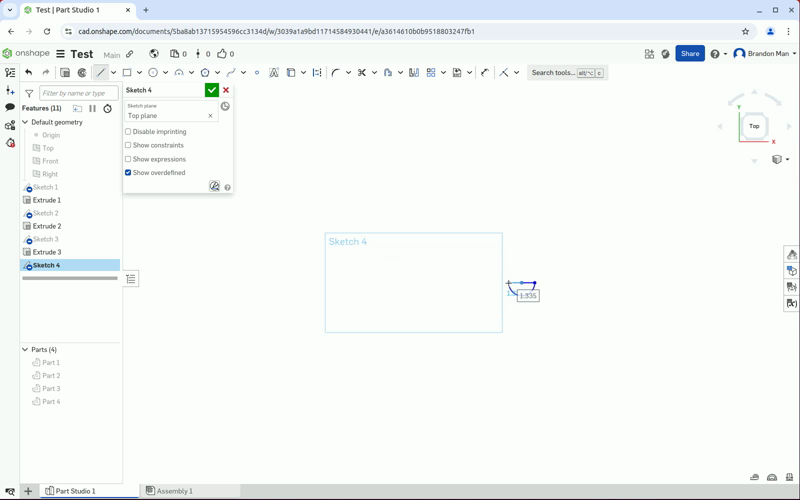
scroll(6)
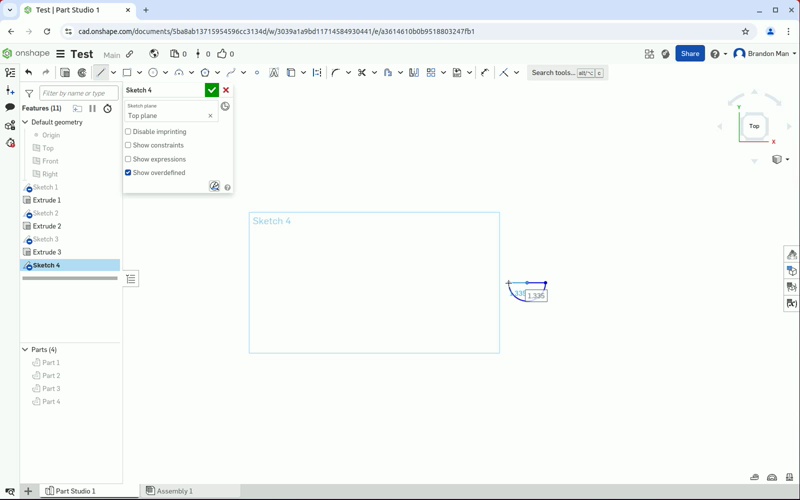
scroll(6)
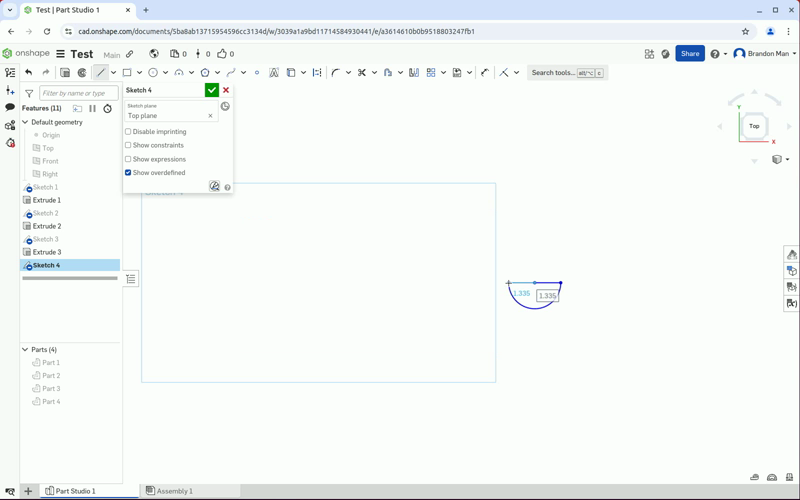
scroll(6)
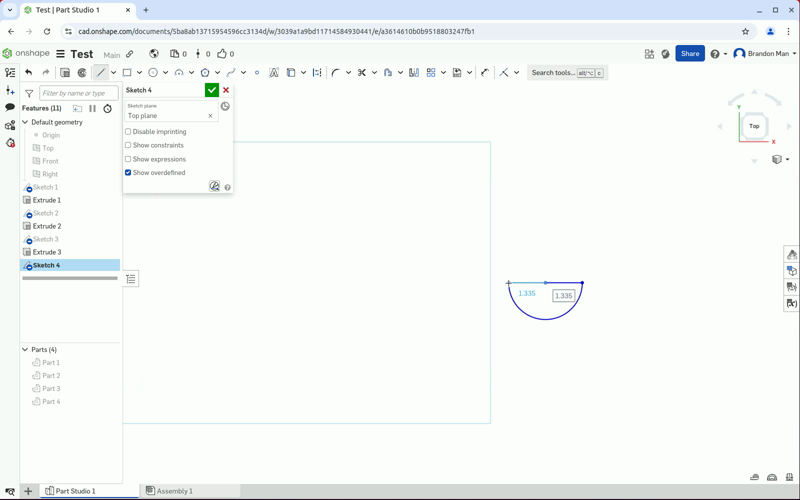
scroll(6)
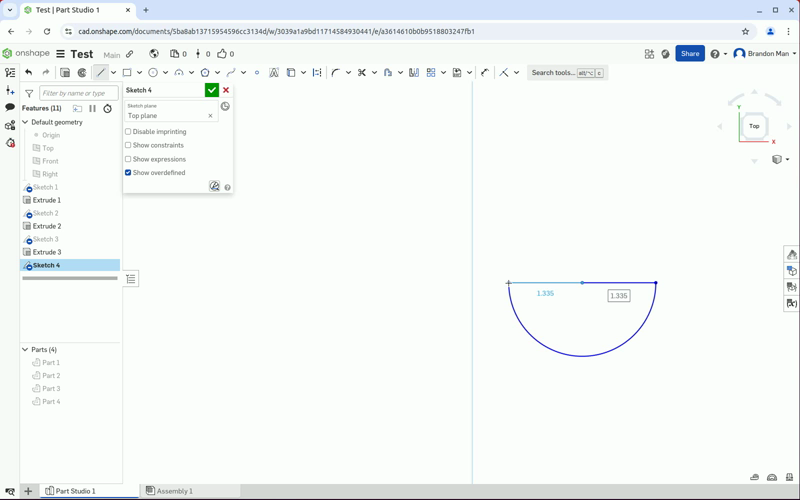
key_up(shift)
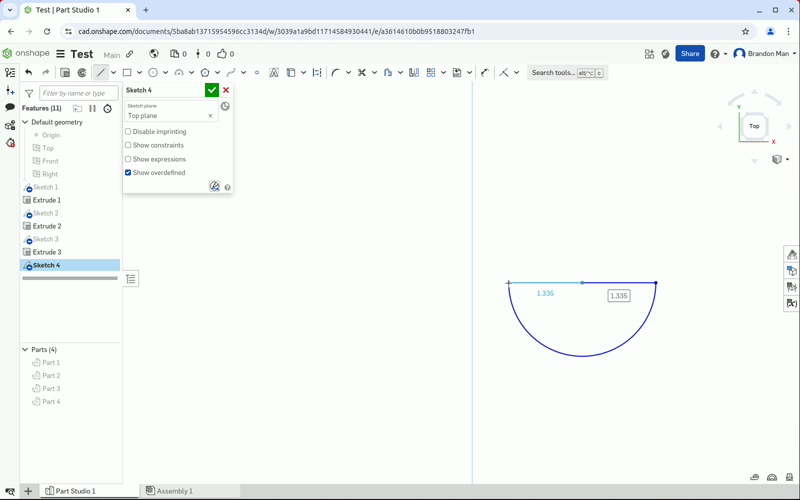
click(508, 282)
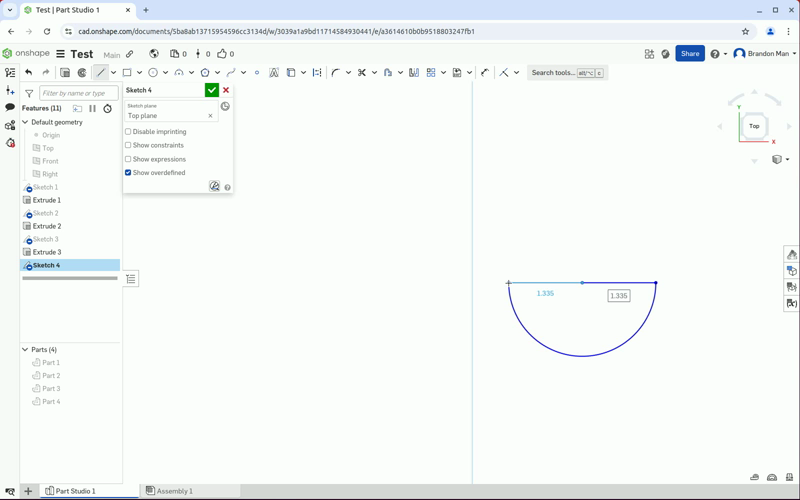
scroll(-6)
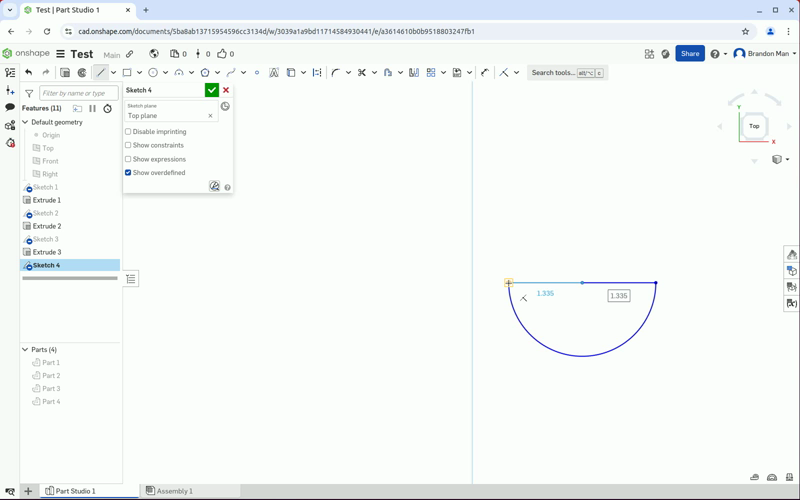
scroll(-6)
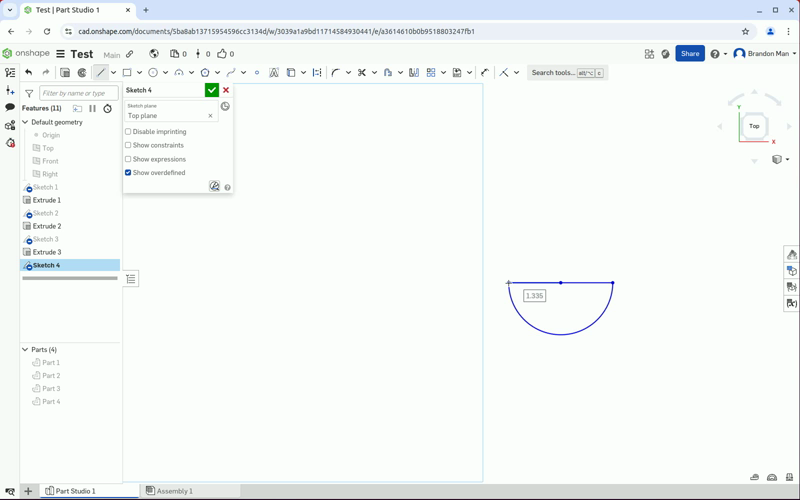
scroll(-6)
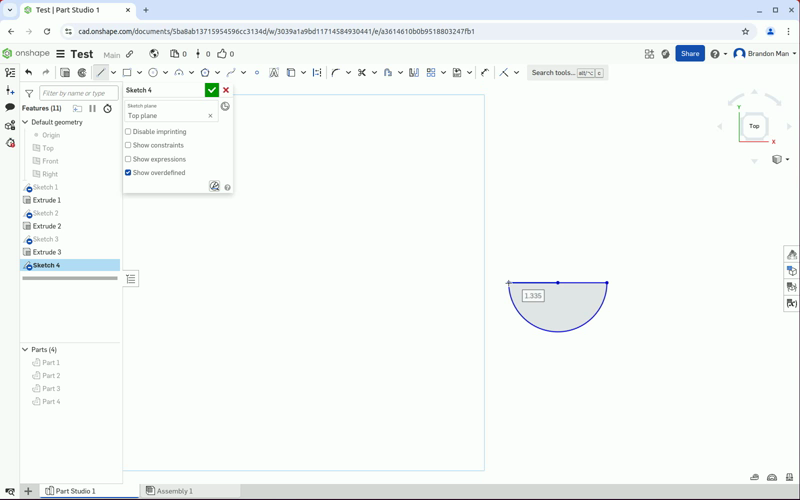
scroll(-6)
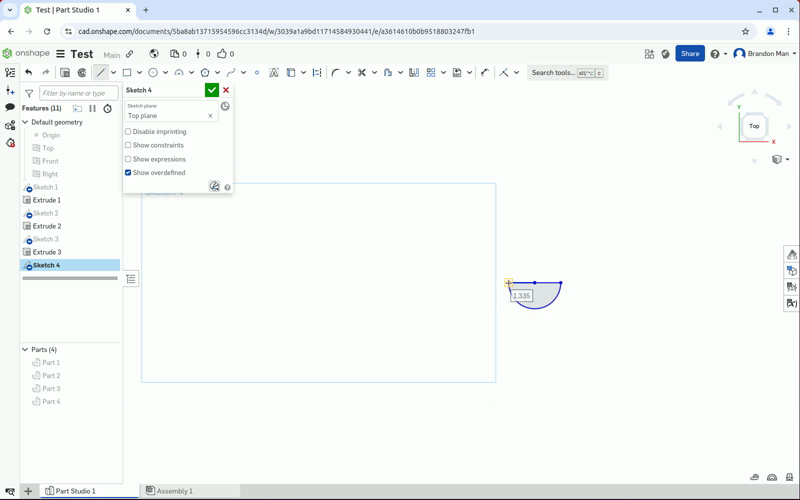
scroll(-6)
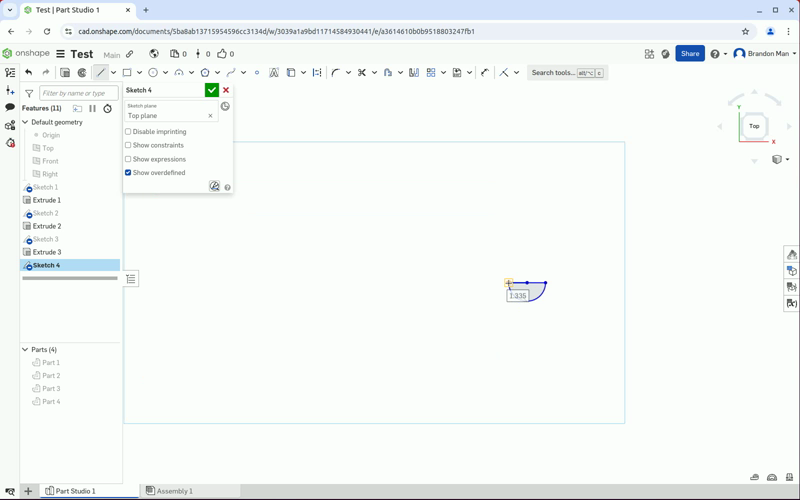
scroll(-6)
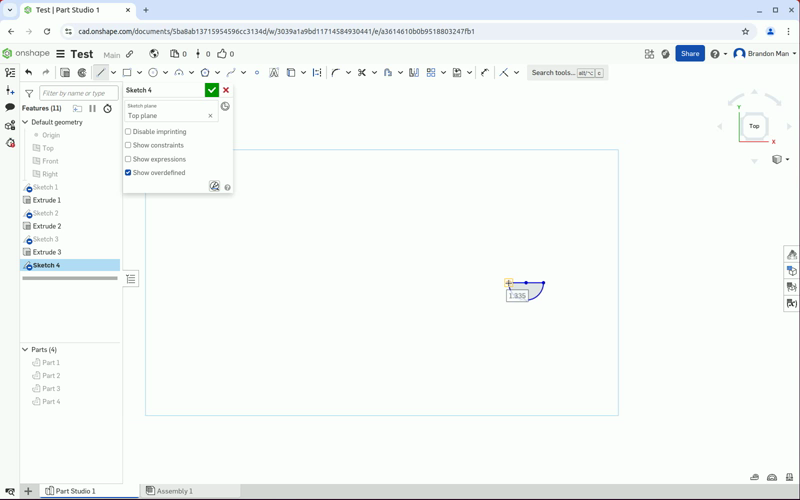
scroll(-6)
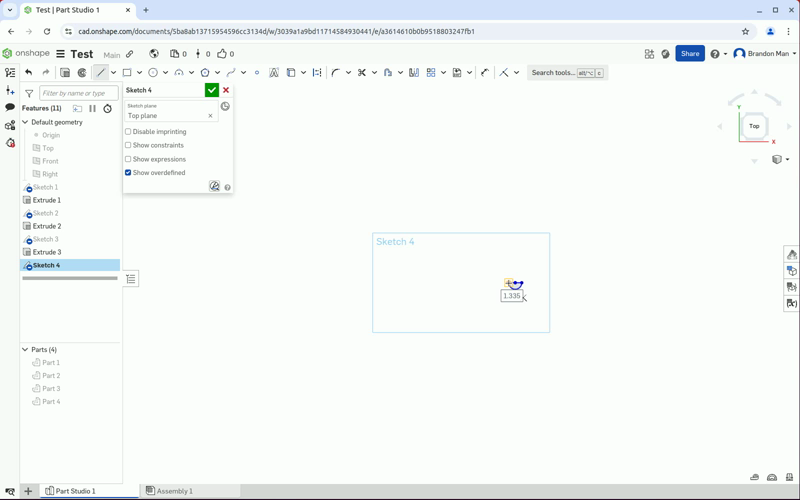
key(esc)
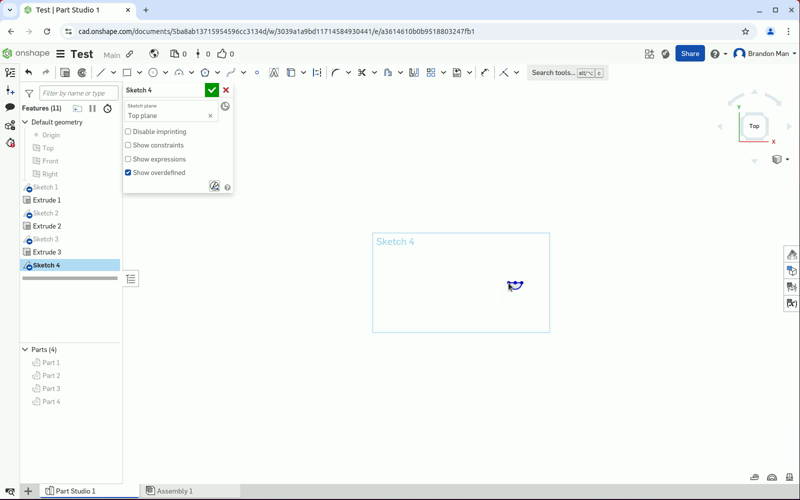
mouse_move(513, 284)
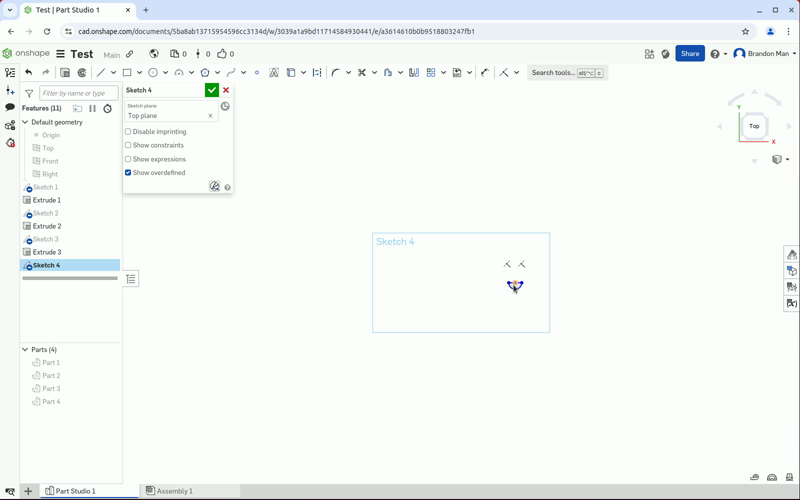
scroll(6)
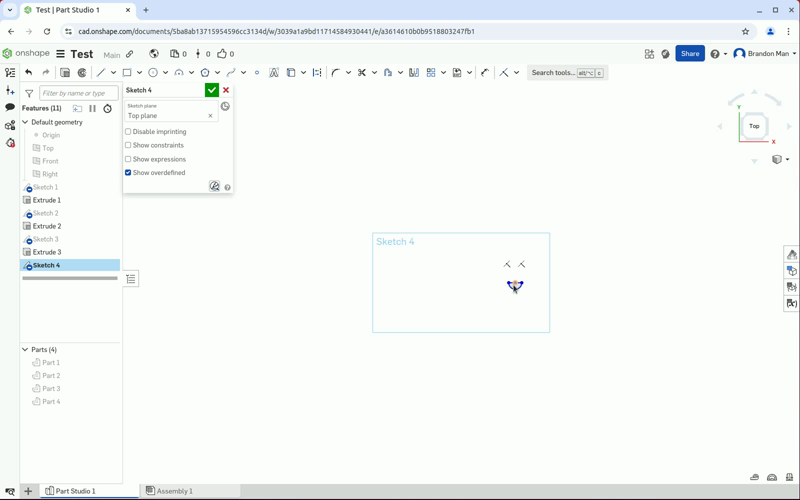
scroll(6)
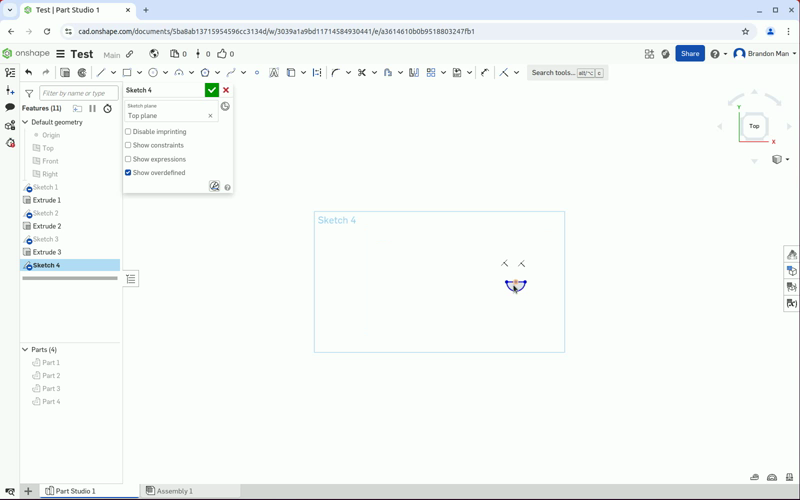
scroll(6)
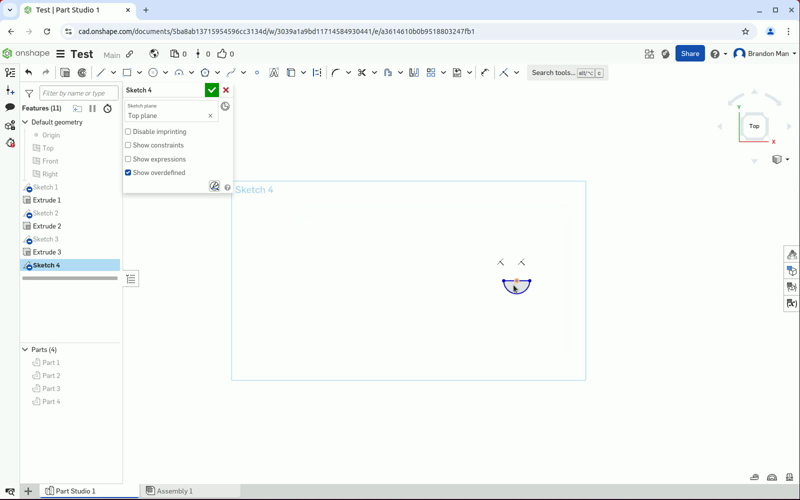
scroll(6)
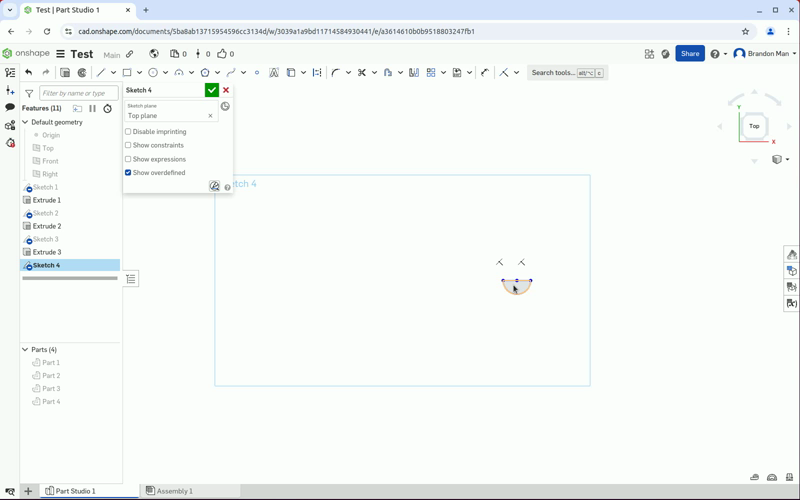
scroll(6)
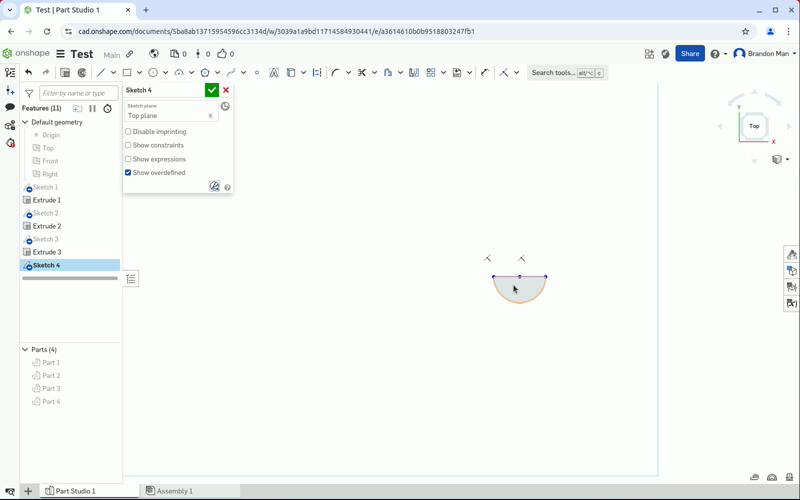
scroll(6)
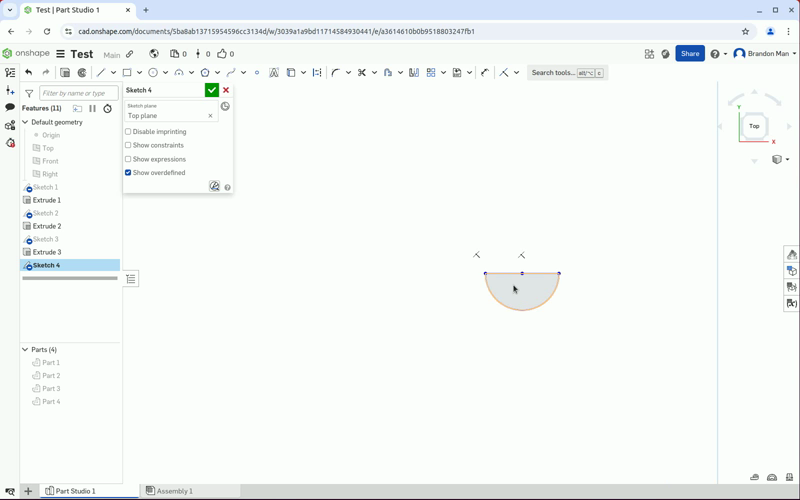
scroll(6)
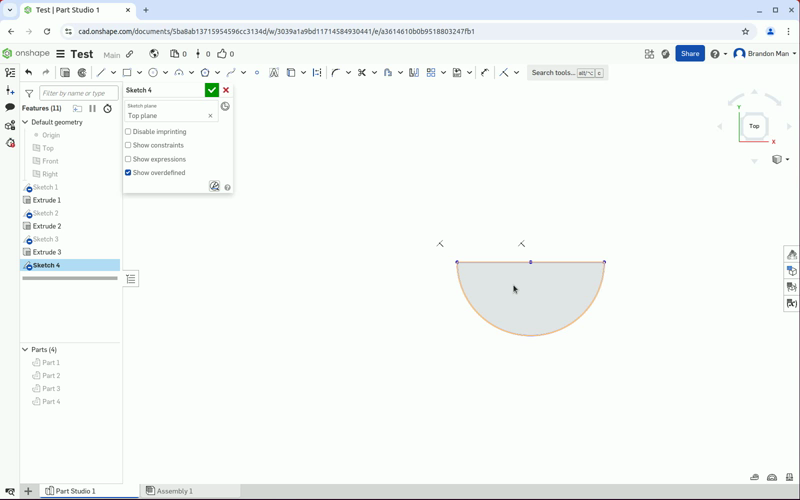
click(513, 284)
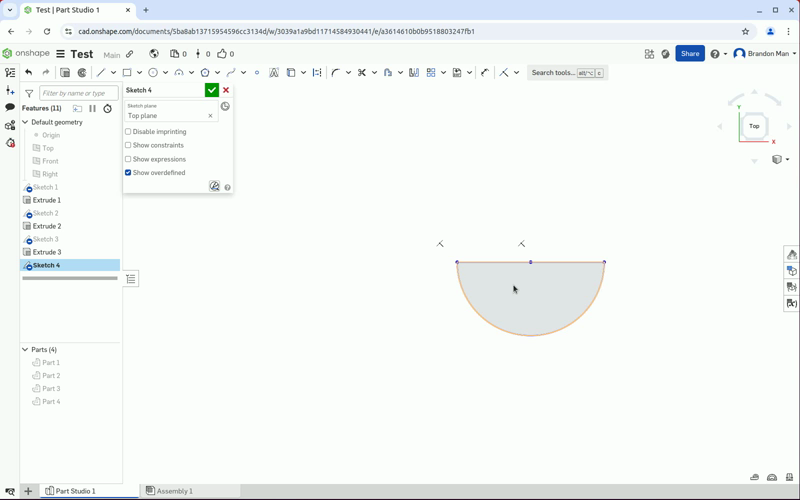
scroll(-6)
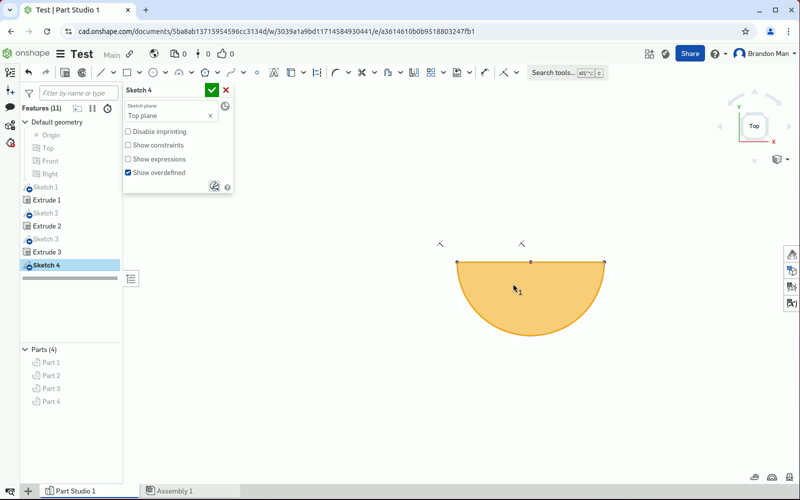
scroll(-6)
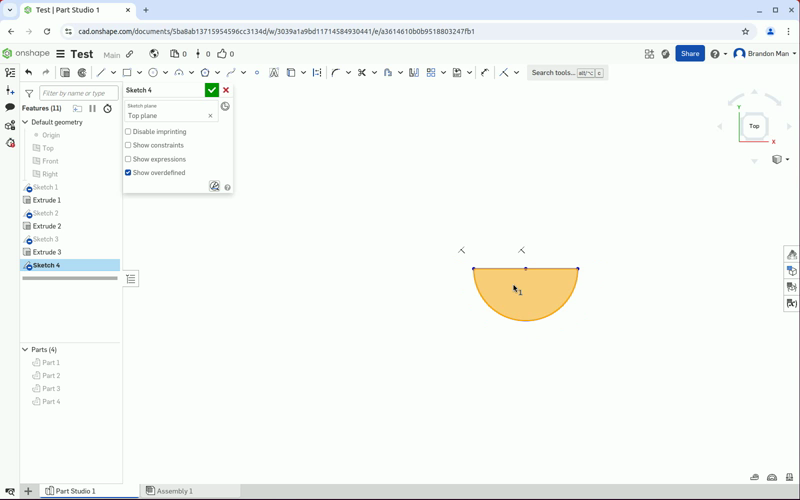
scroll(-6)
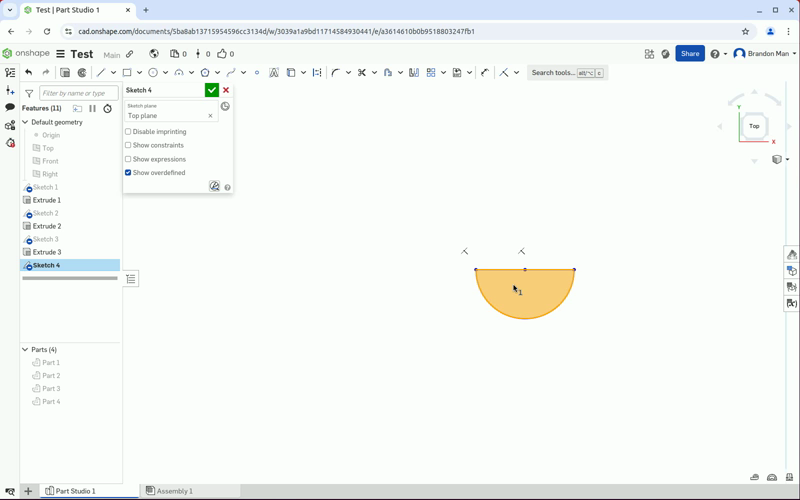
scroll(-6)
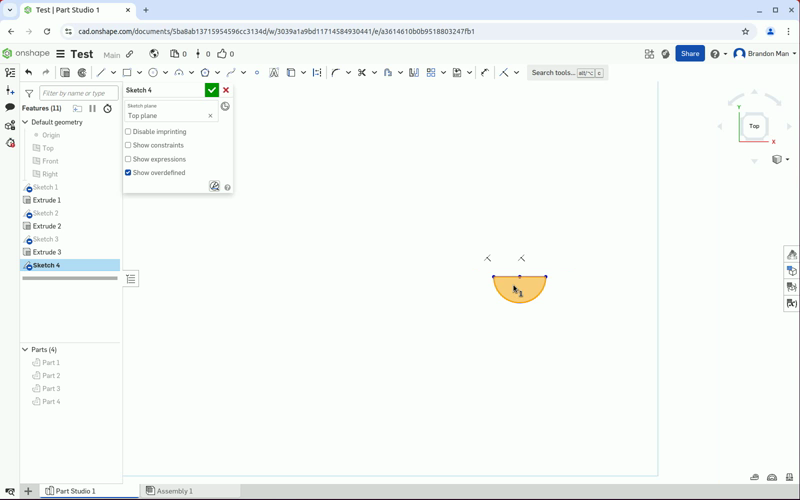
scroll(-6)
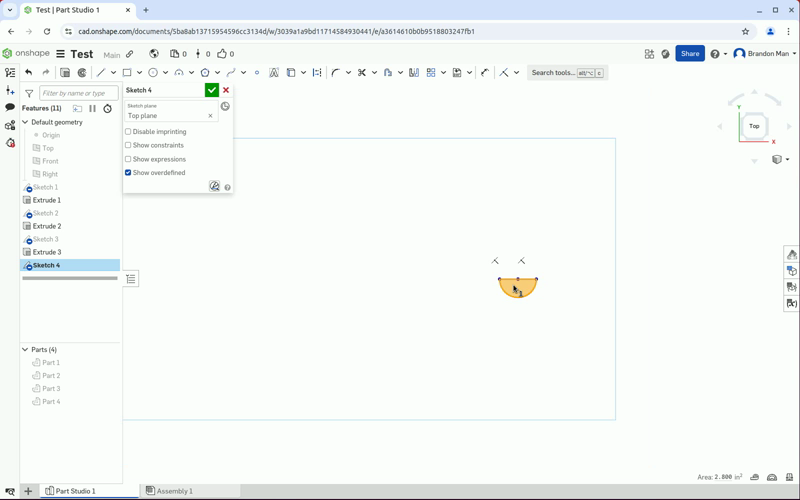
scroll(-6)
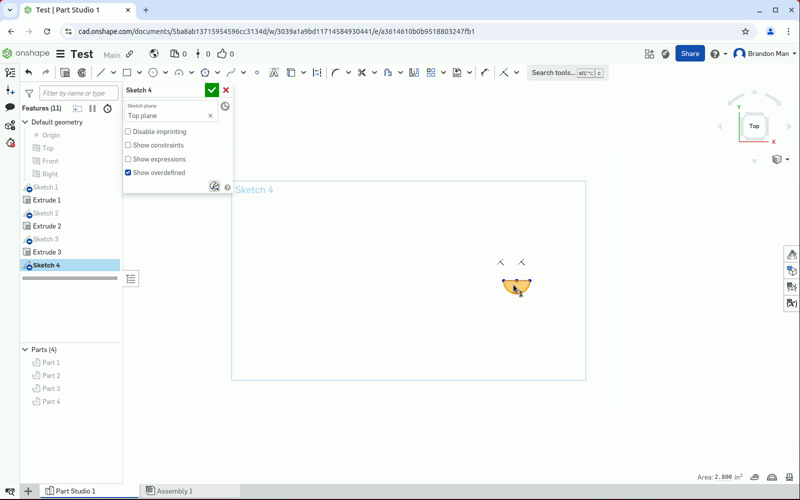
scroll(-6)
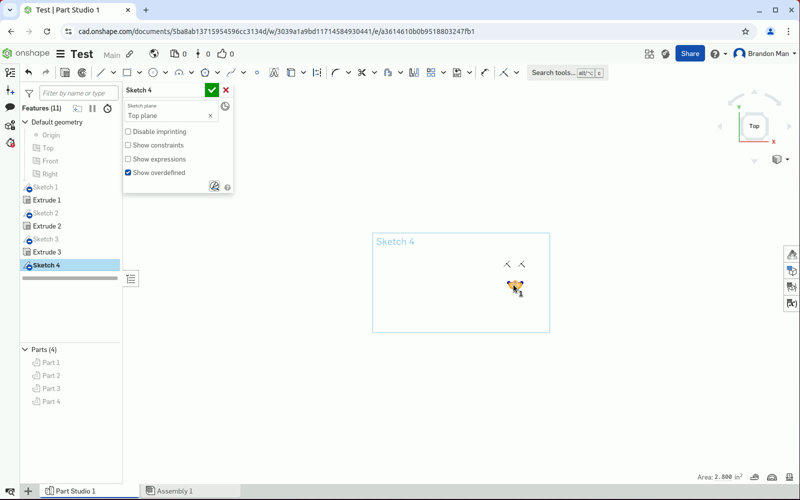
mouse_move(73, 352)
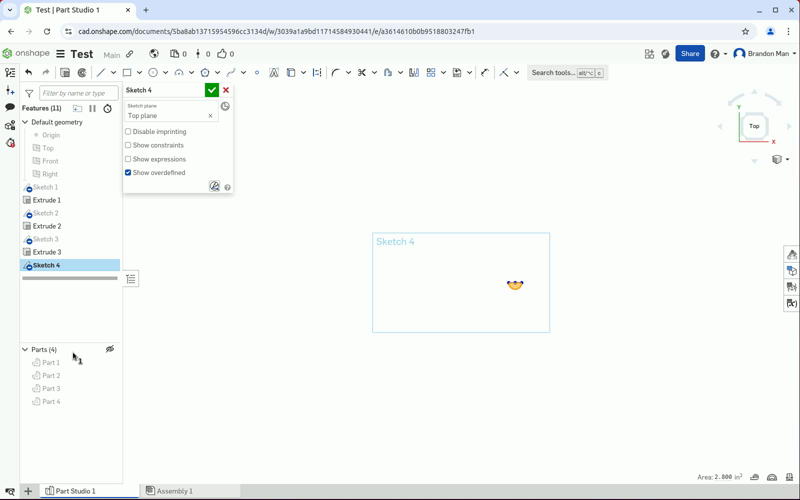
key(shift+y)
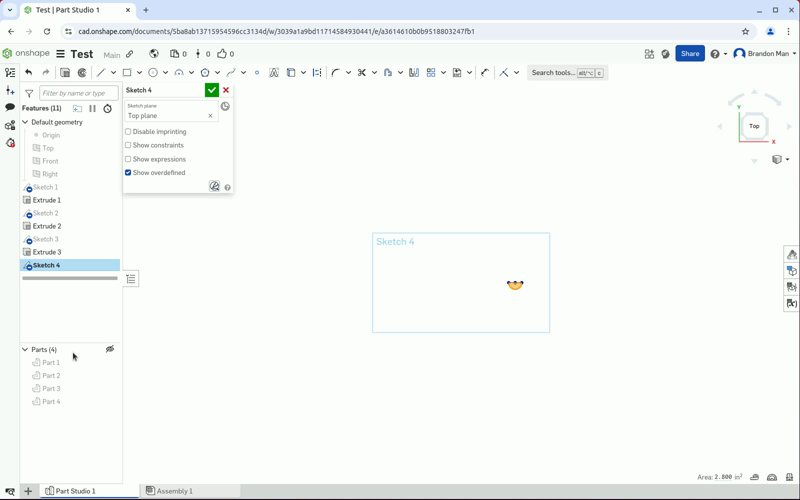
key(shift+e)
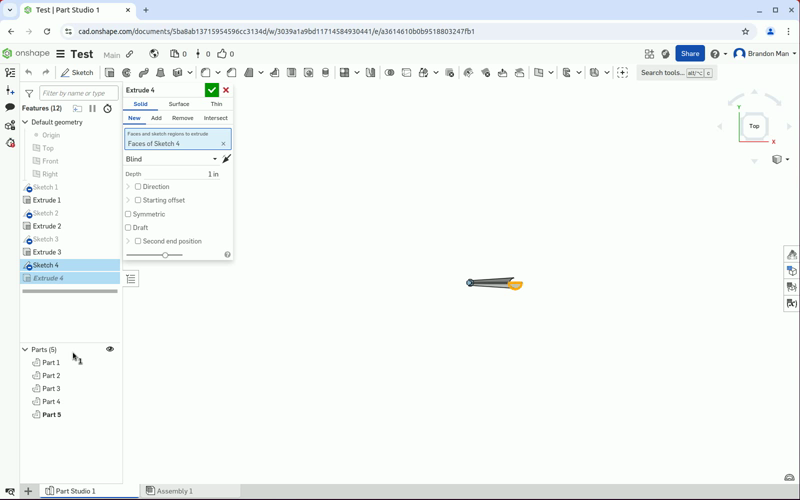
mouse_move(143, 106)
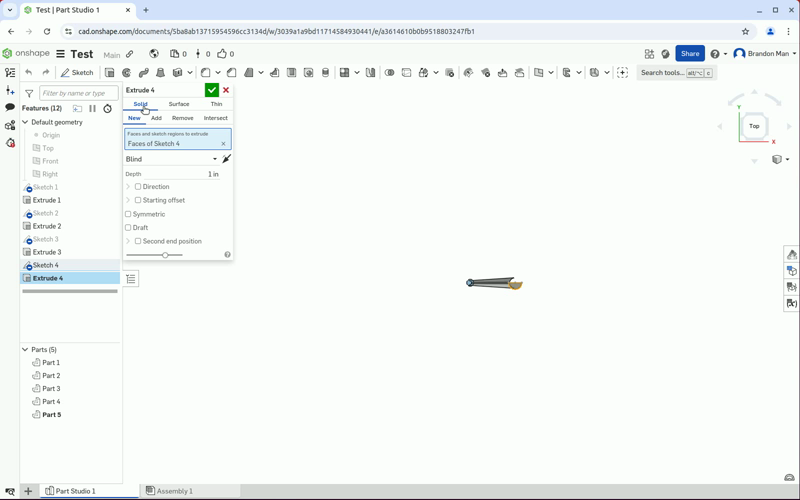
click(143, 106)
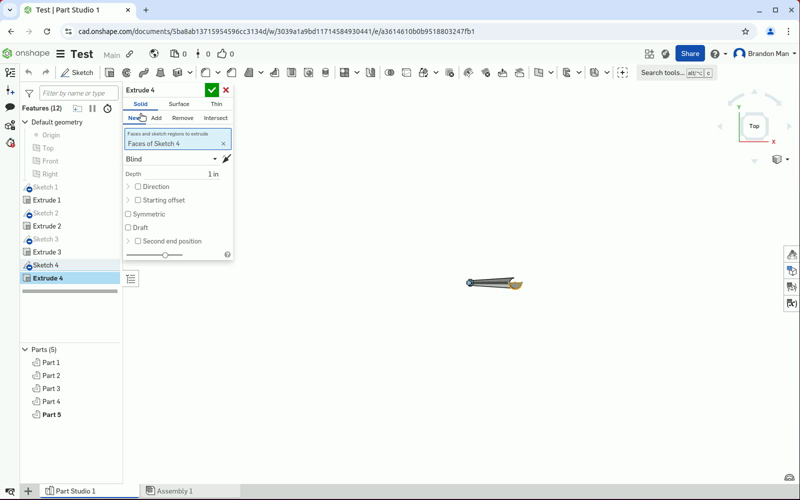
mouse_move(137, 120)
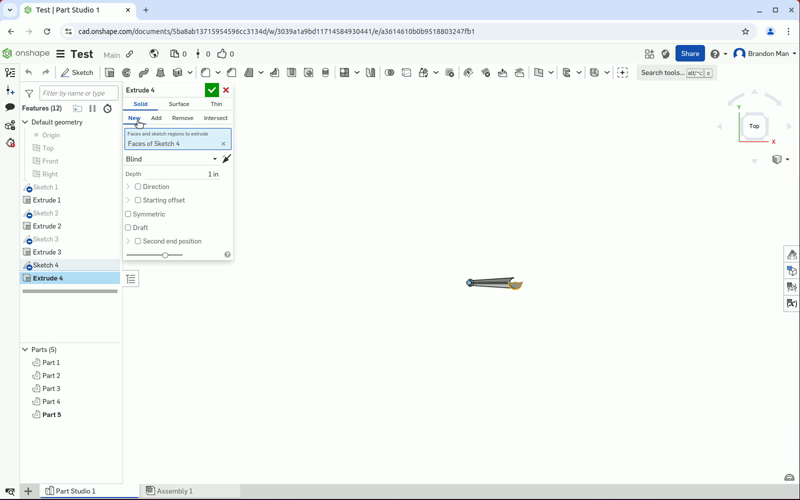
click(137, 120)
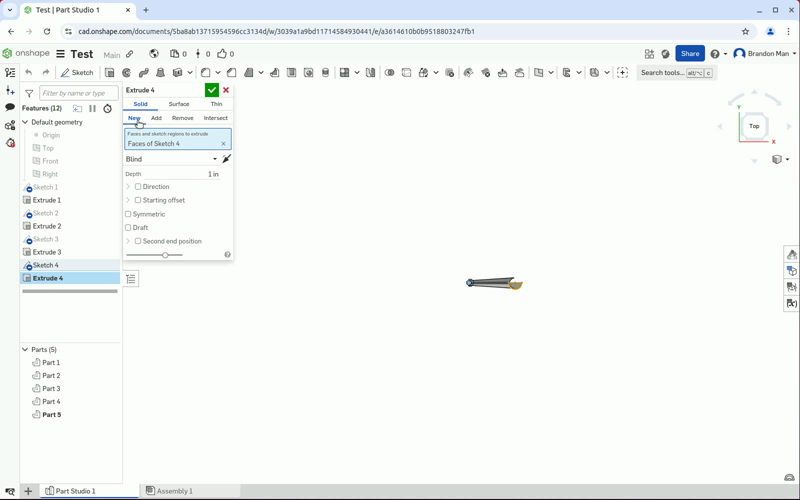
key(tab, 4)
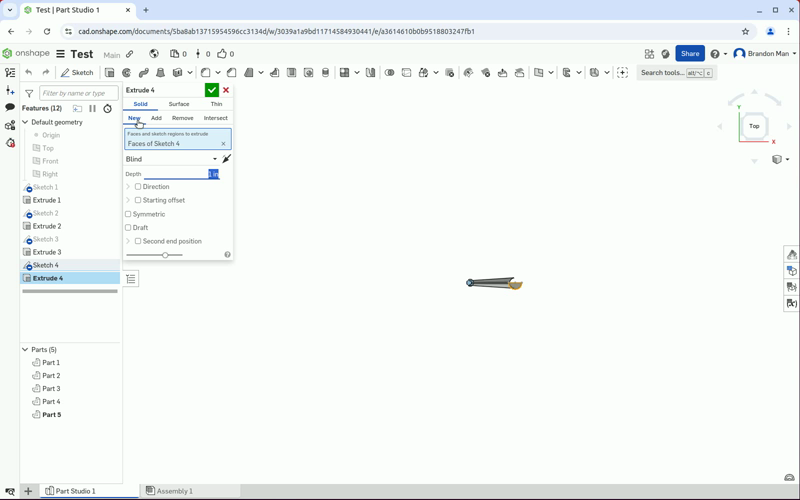
text(23.108)
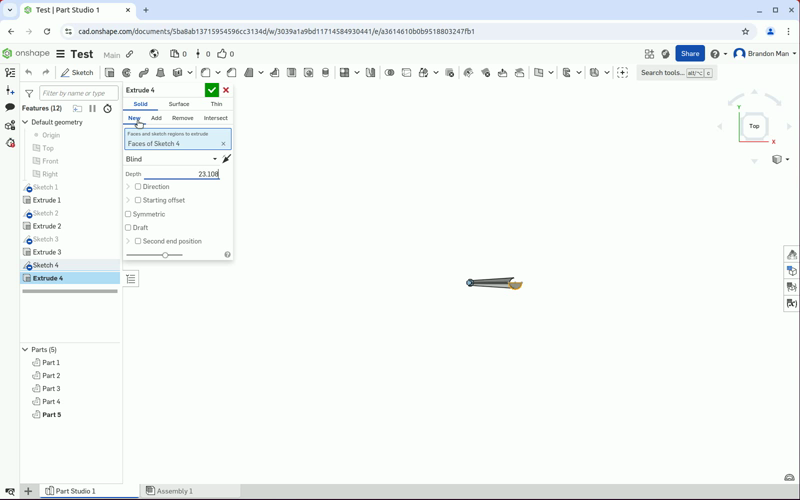
key(enter)
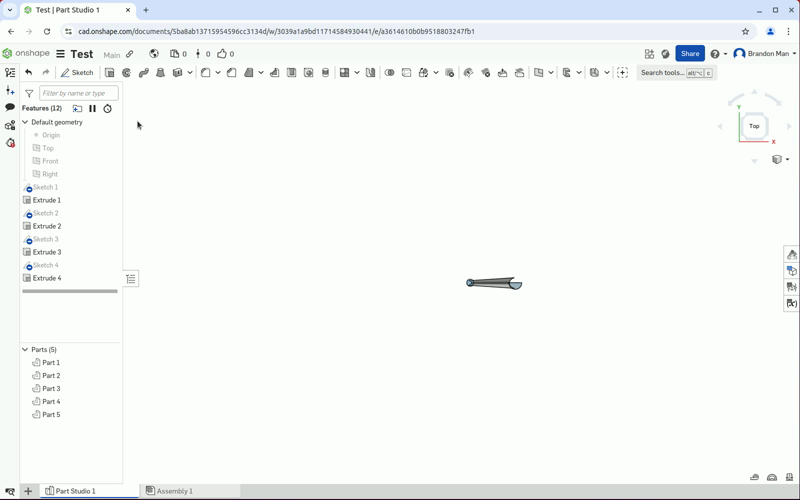
key(shift+h)
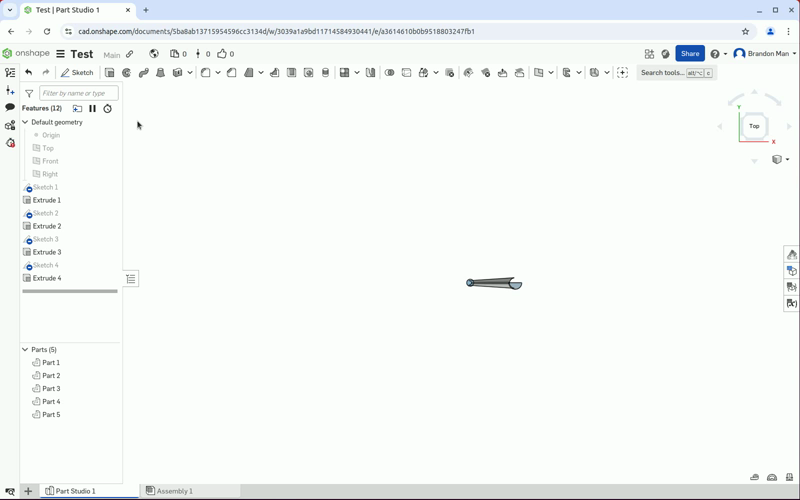
key(shift+h)
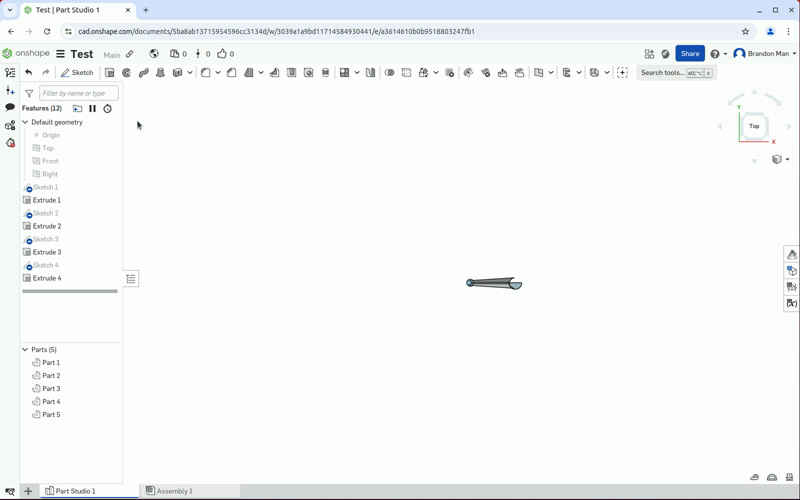
mouse_move(73, 189)
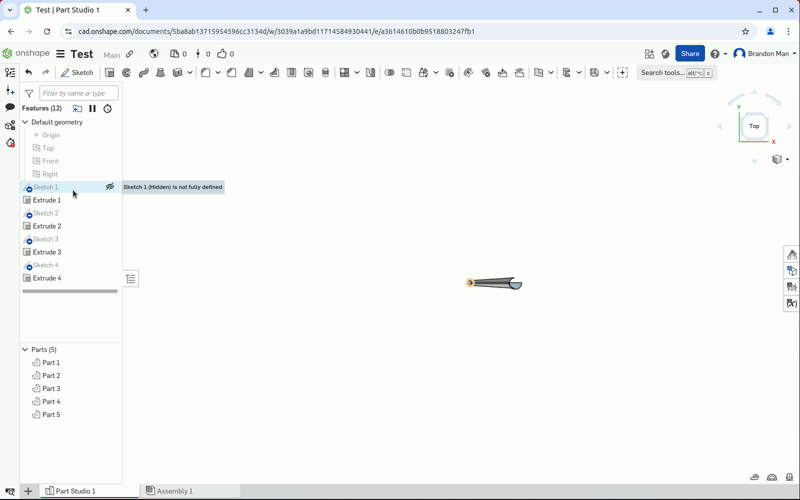
click(73, 189)
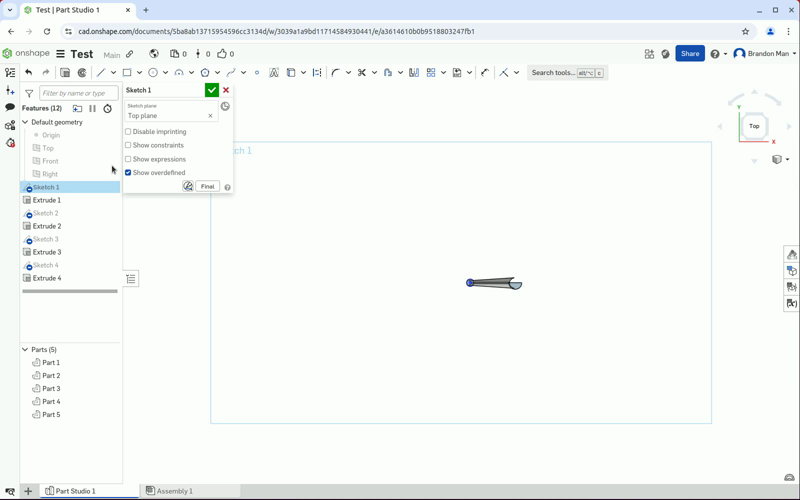
mouse_move(229, 92)
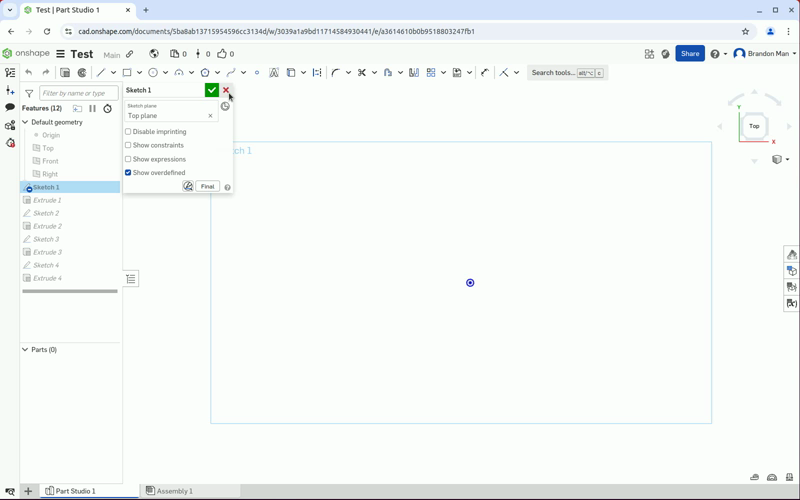
click(229, 92)
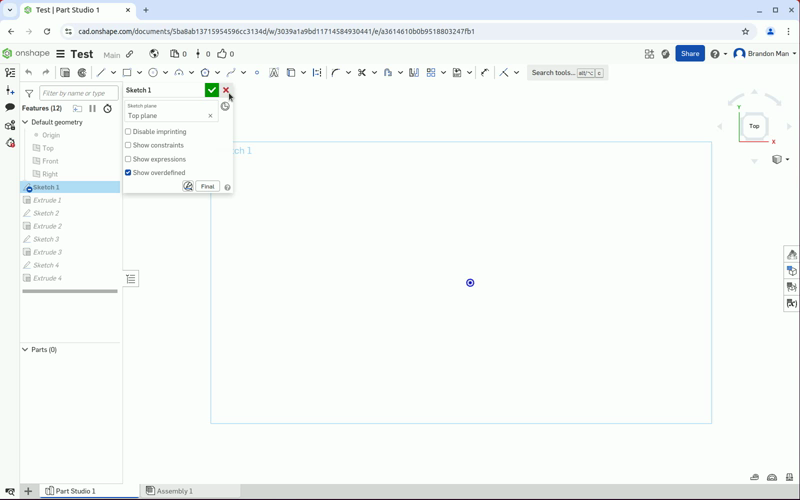
key(shift+s)
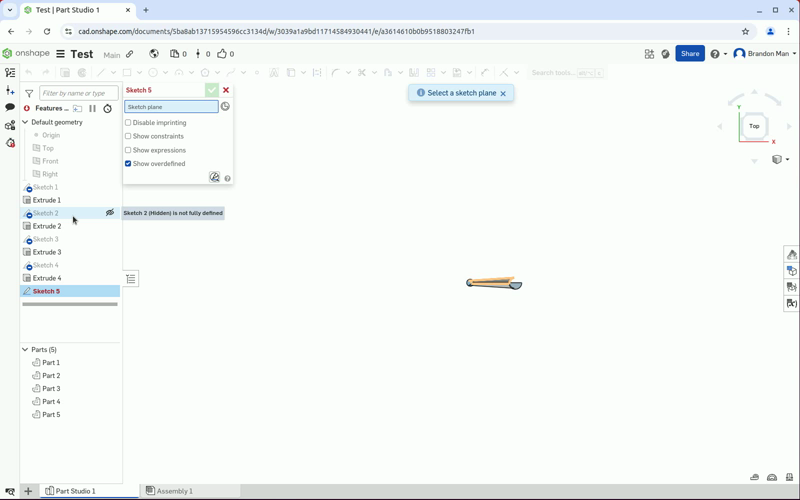
scroll(3)
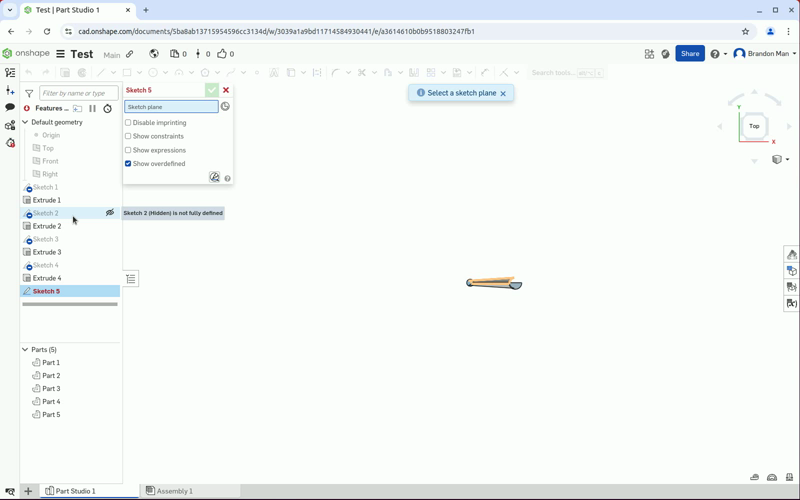
mouse_move(73, 150)
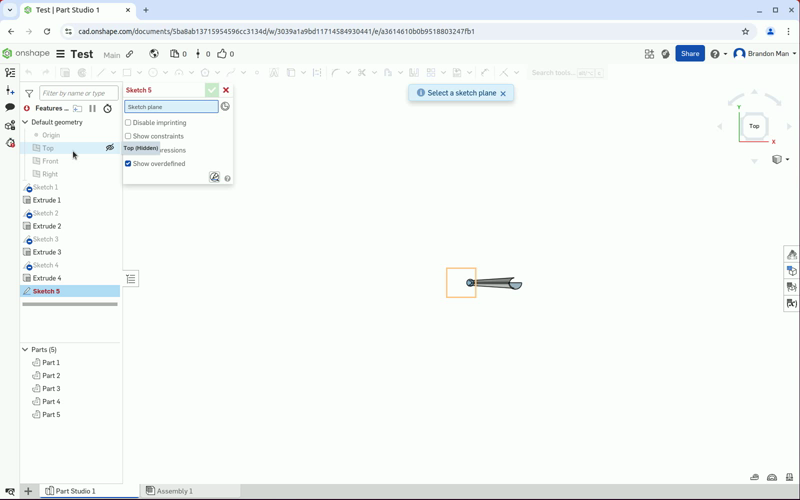
click(73, 150)
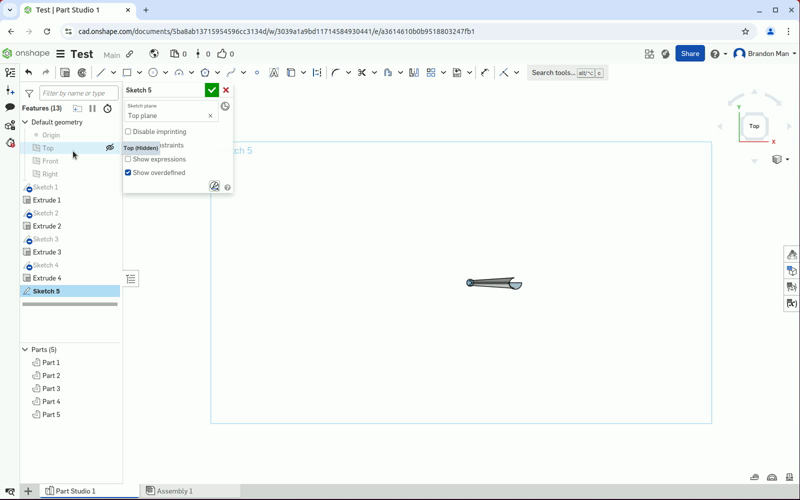
mouse_move(73, 352)
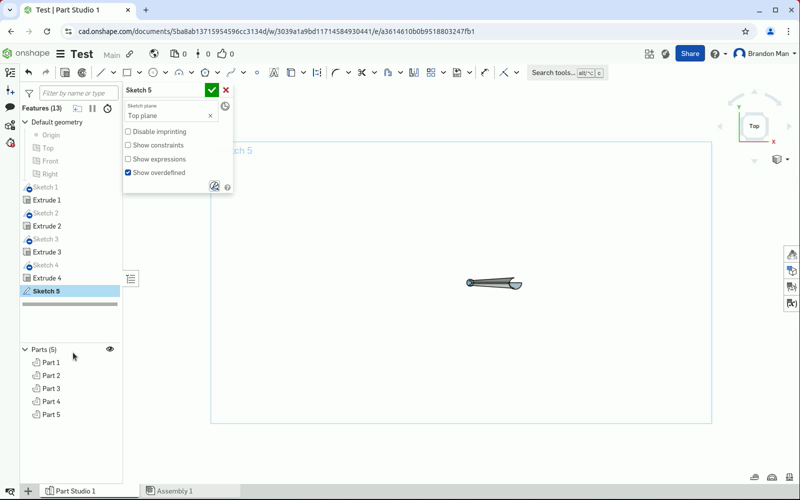
key(y)
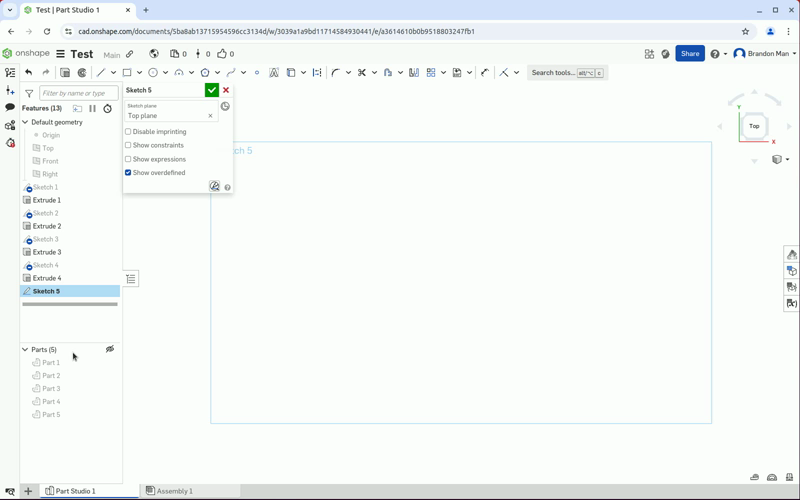
key(l)
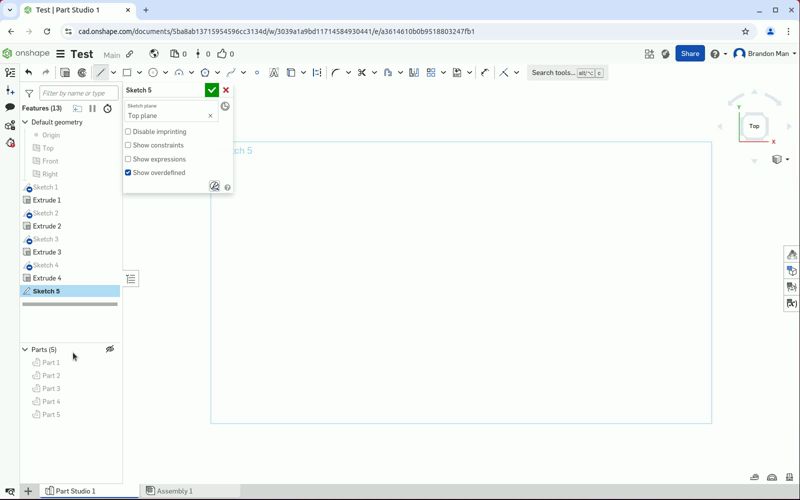
key_down(shift)
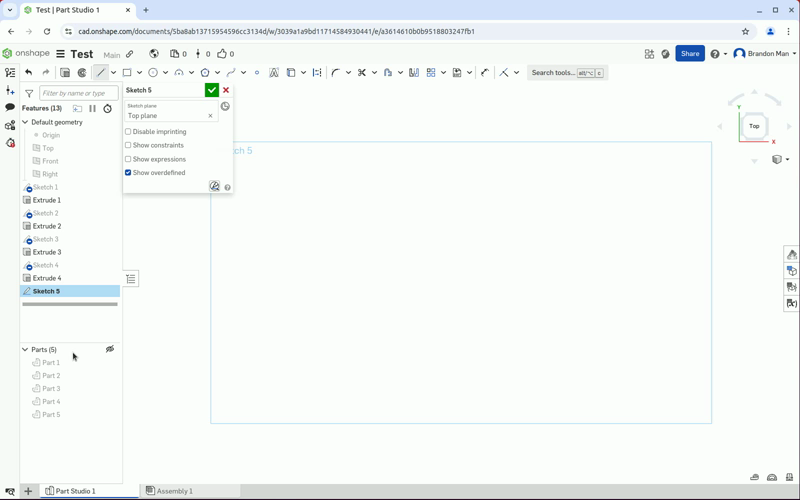
mouse_move(508, 282)
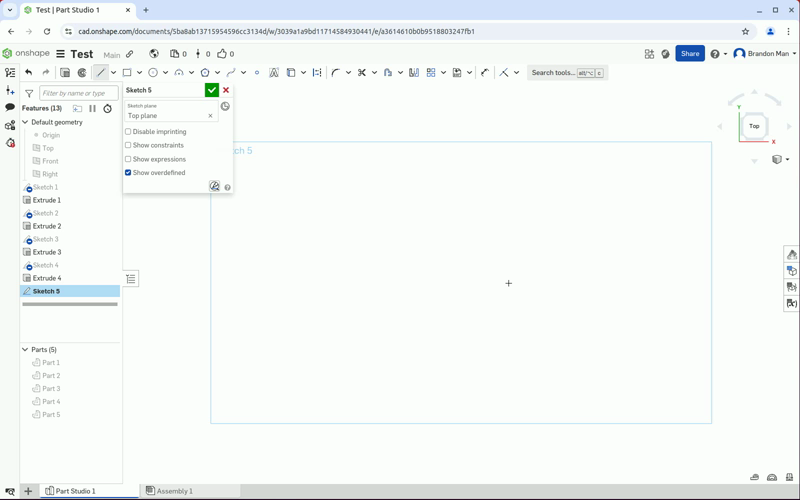
click(508, 282)
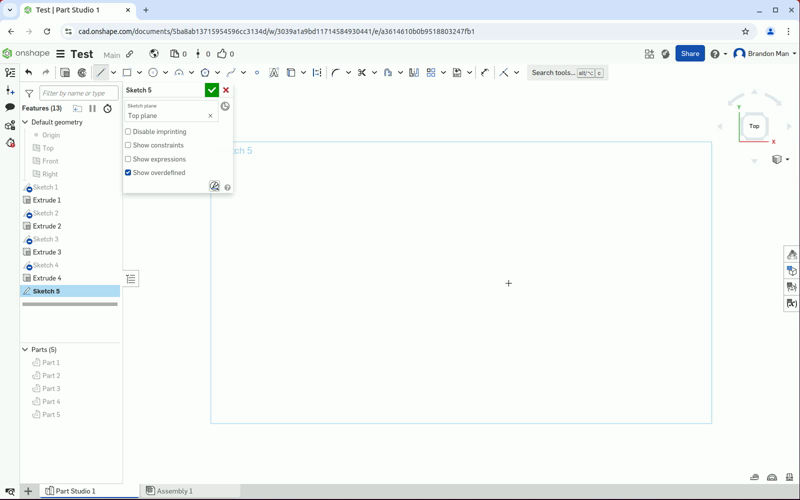
key_up(shift)
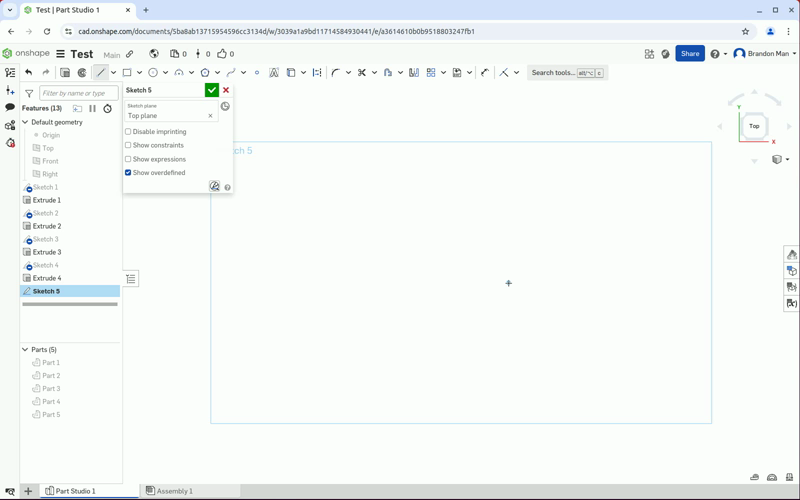
key_down(shift)
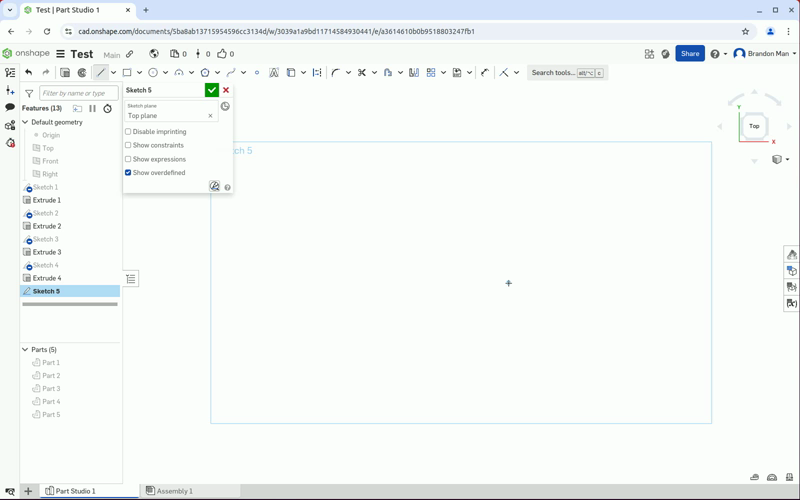
mouse_move(538, 282)
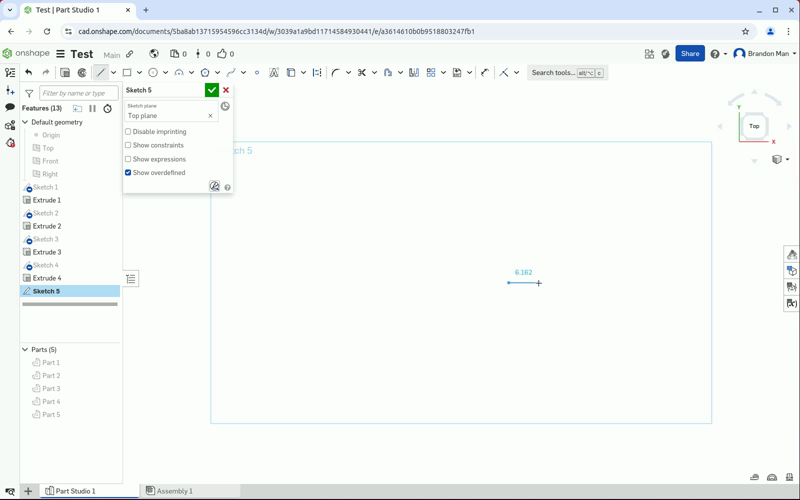
mouse_move(515, 282)
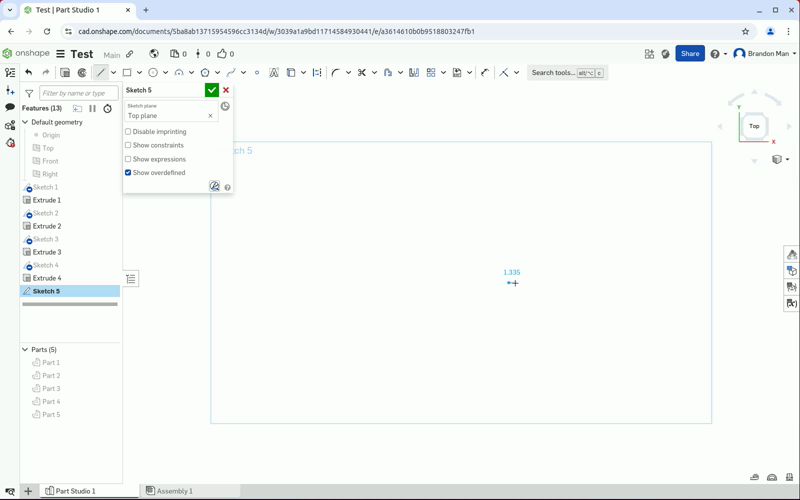
scroll(6)
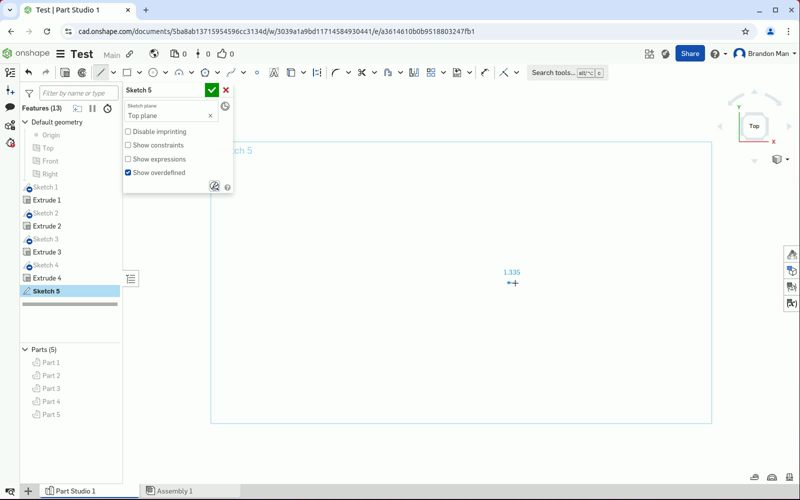
scroll(6)
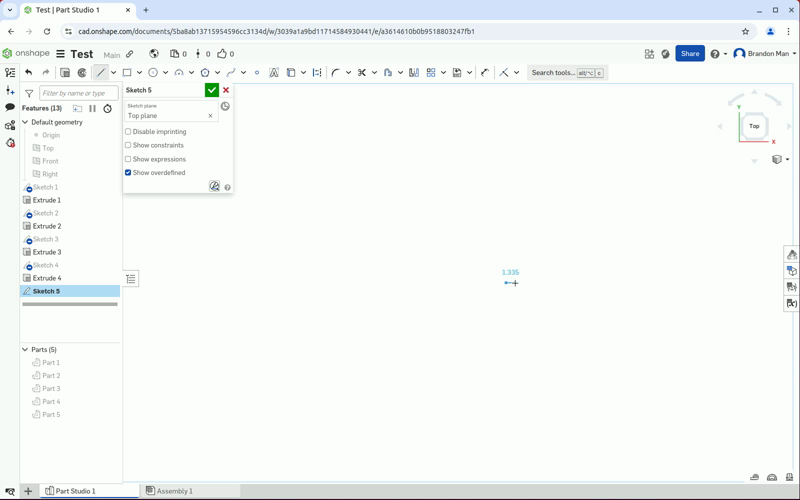
scroll(6)
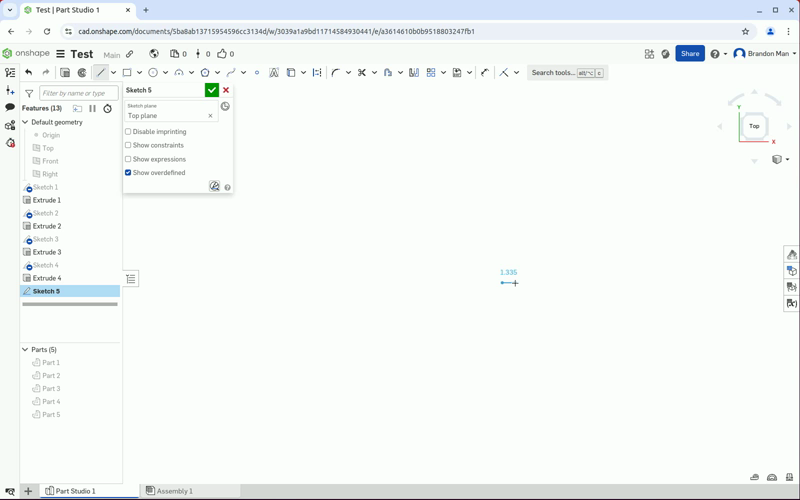
scroll(6)
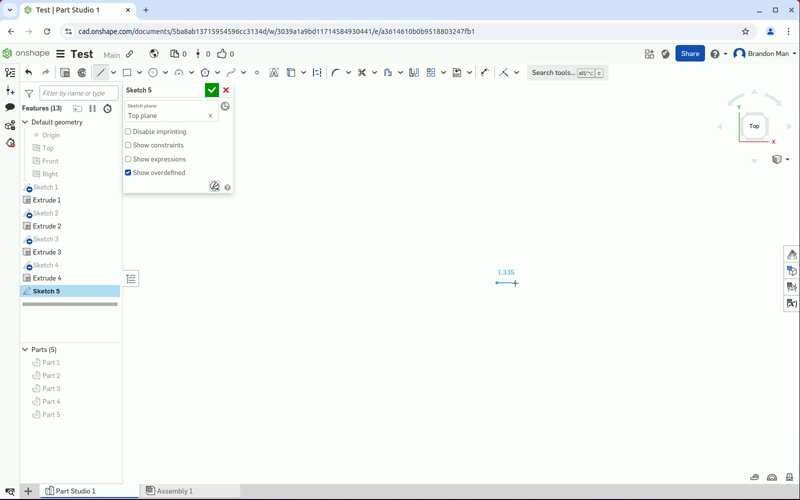
scroll(6)
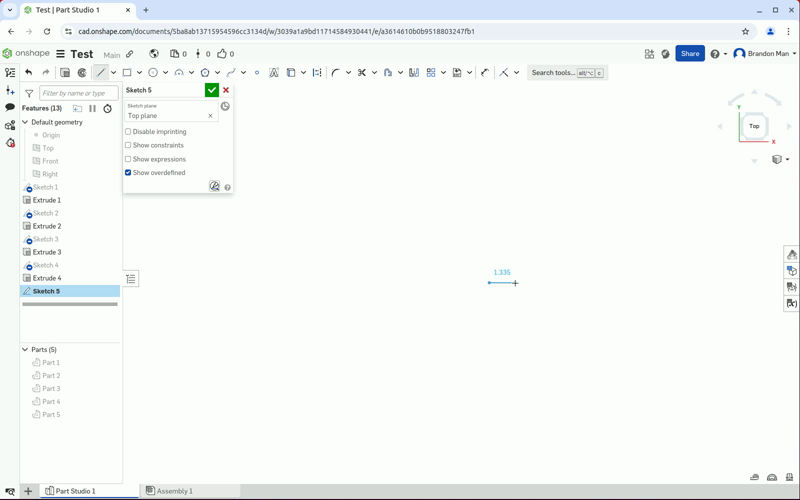
scroll(6)
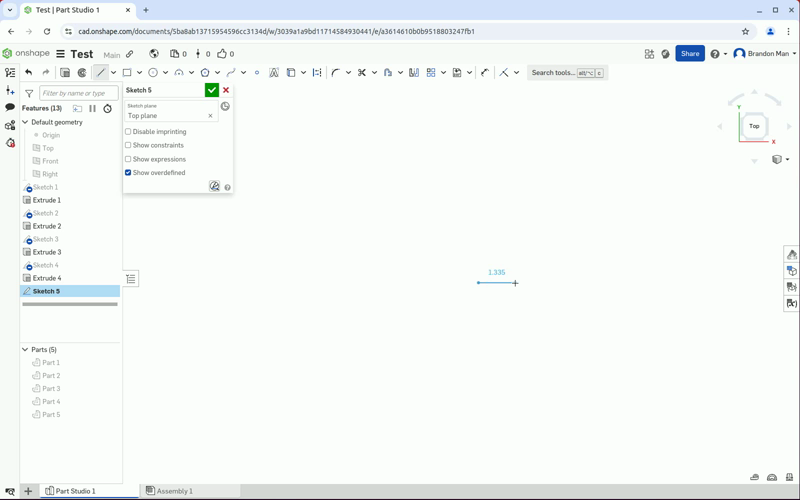
scroll(6)
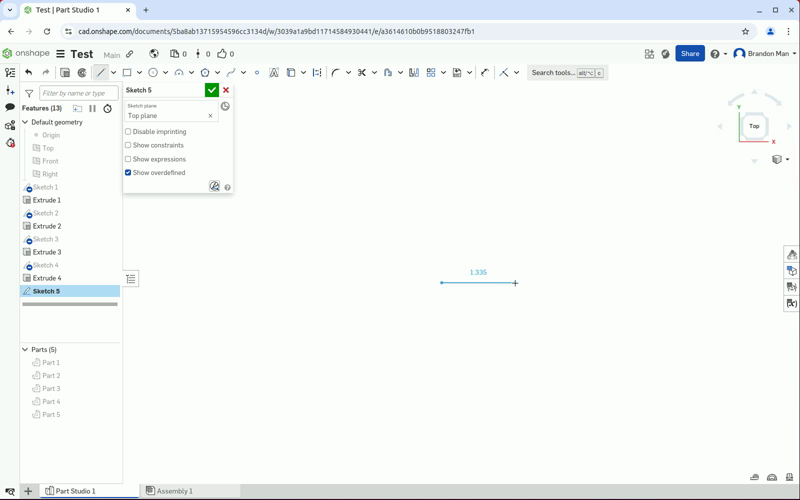
click(515, 282)
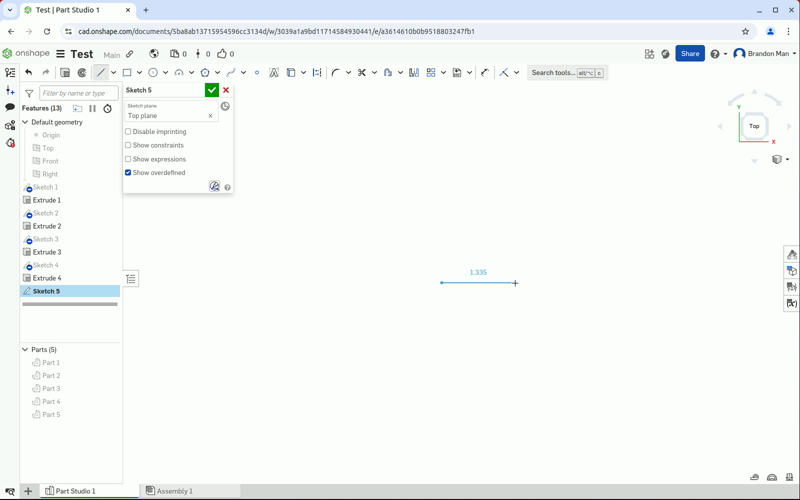
scroll(-6)
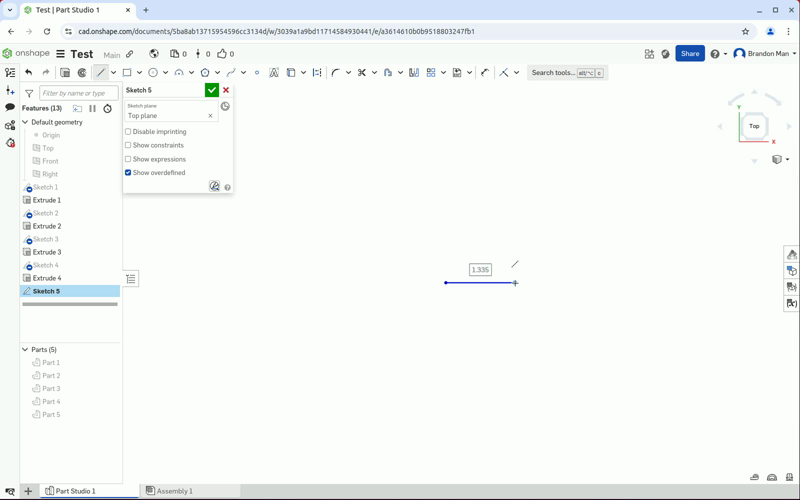
scroll(-6)
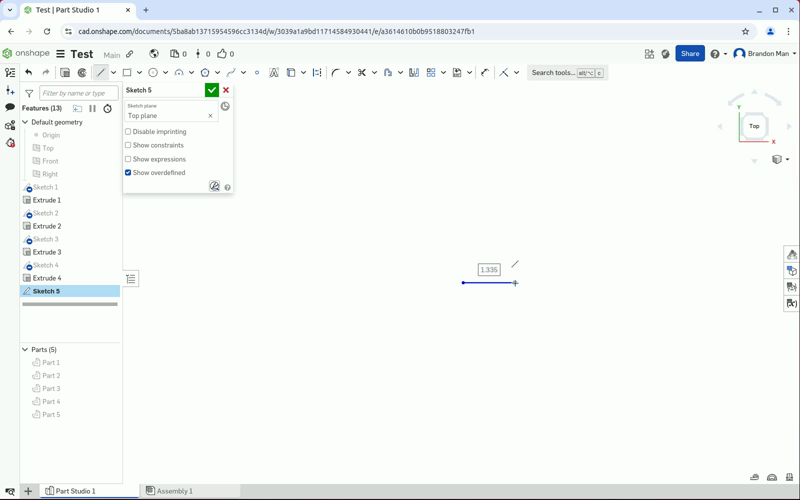
scroll(-6)
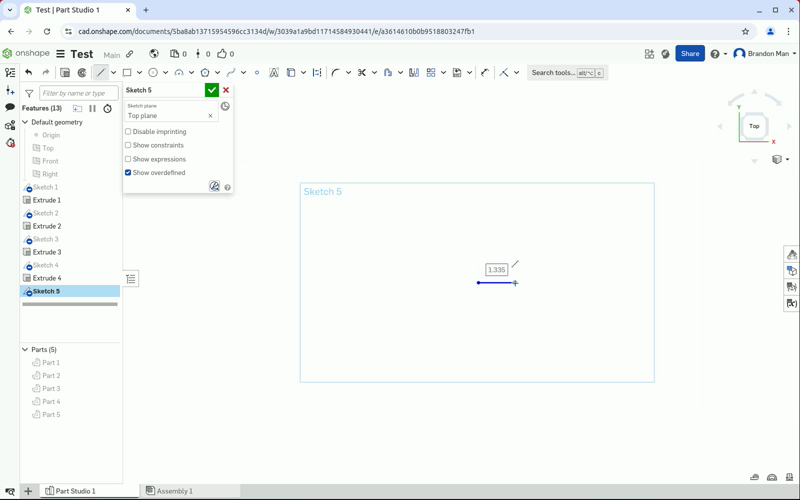
scroll(-6)
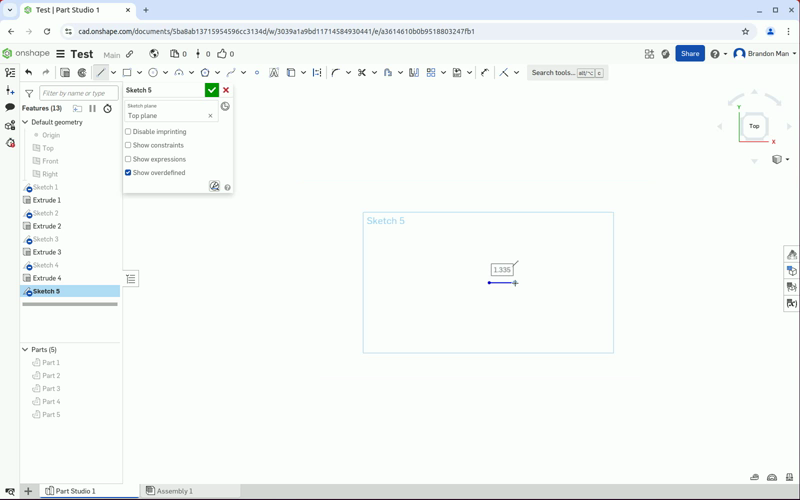
scroll(-6)
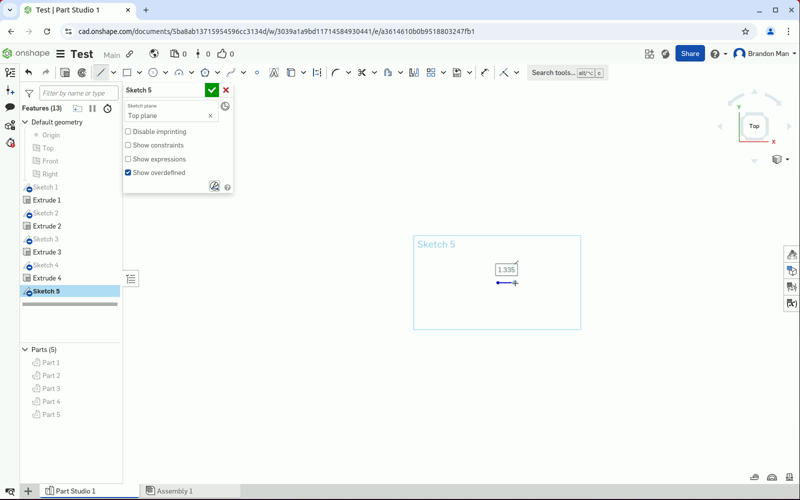
scroll(-6)
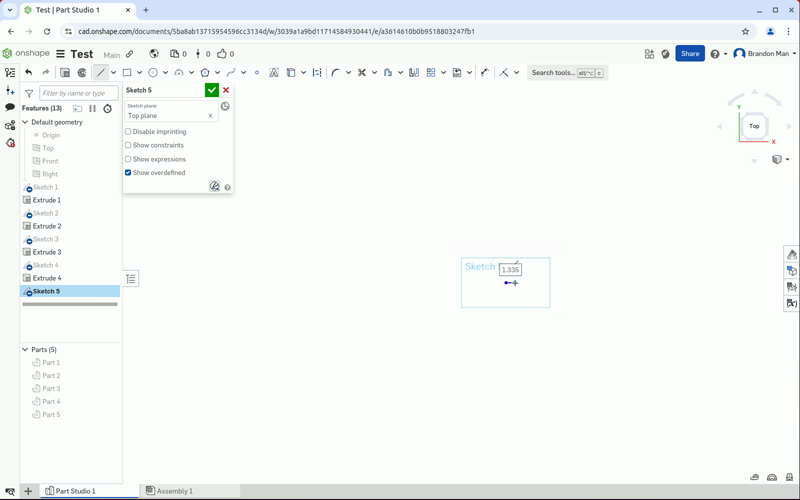
scroll(-6)
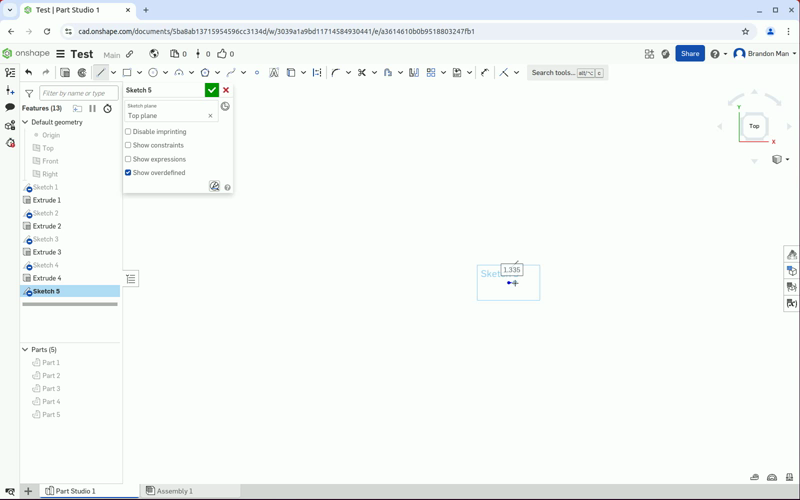
key_up(shift)
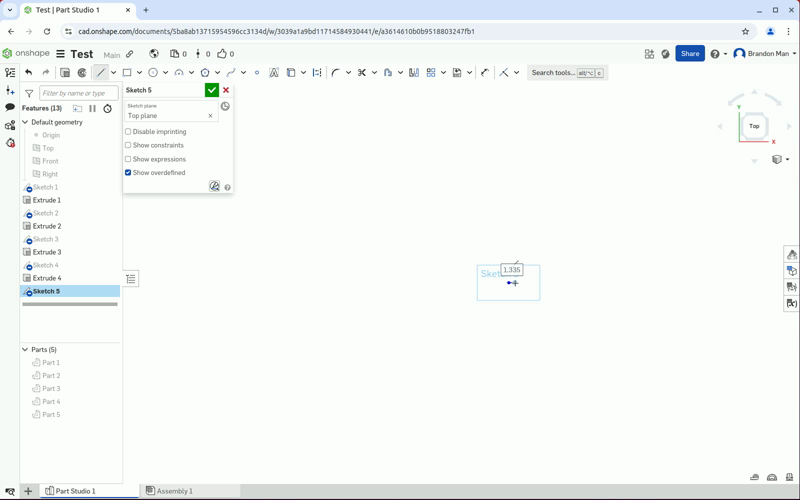
key_down(shift)
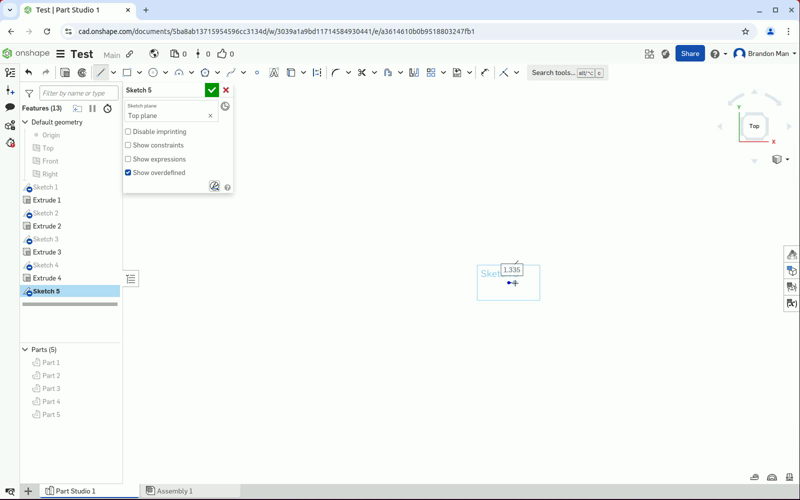
mouse_move(545, 282)
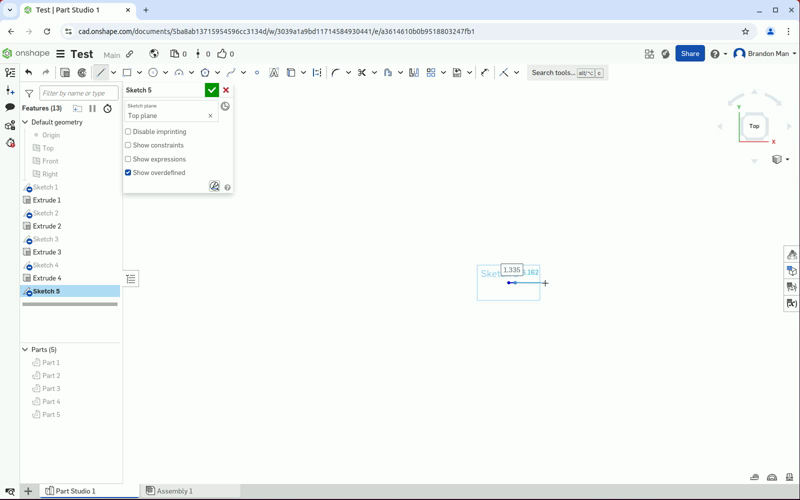
mouse_move(521, 282)
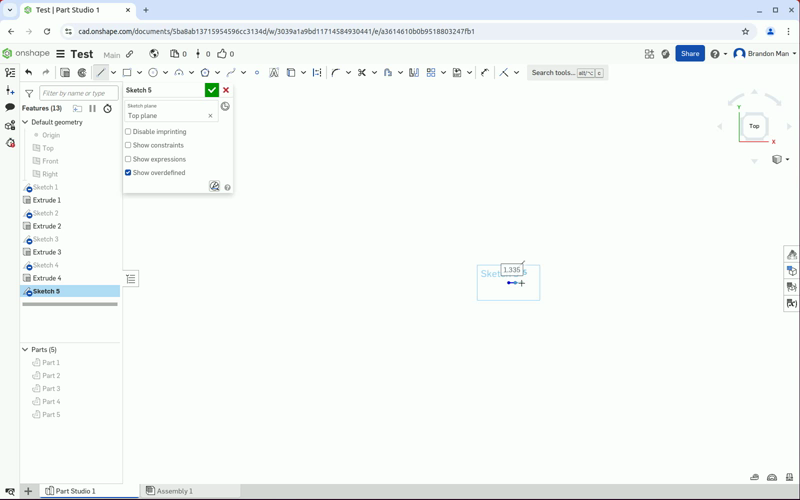
scroll(6)
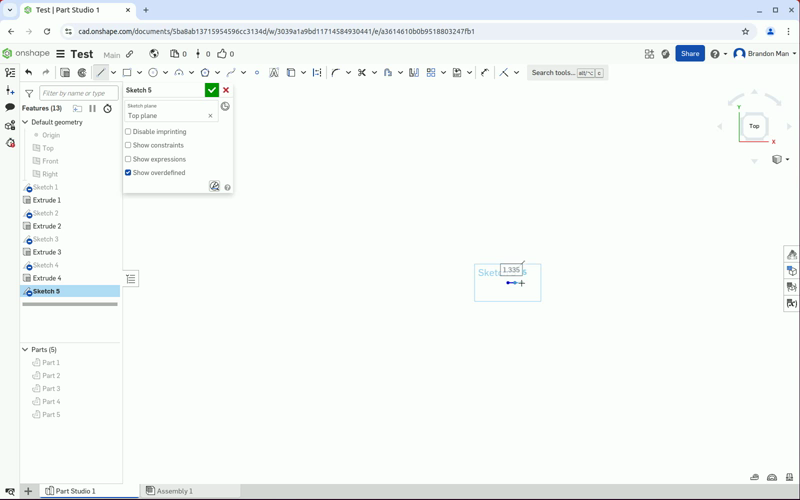
scroll(6)
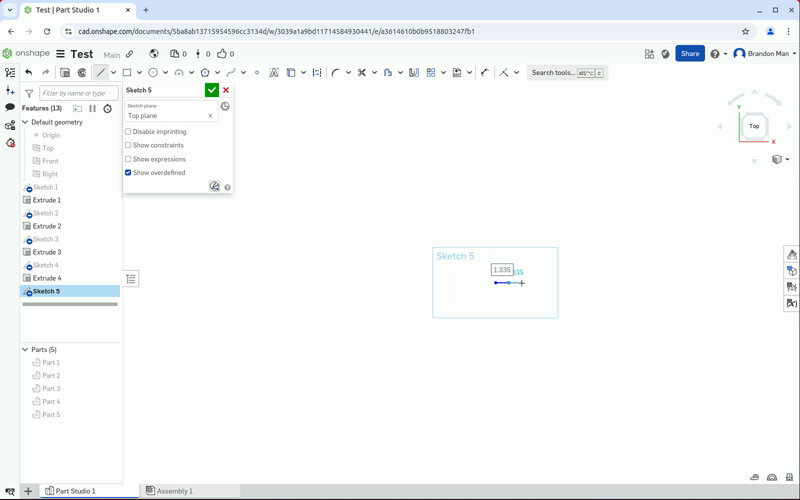
scroll(6)
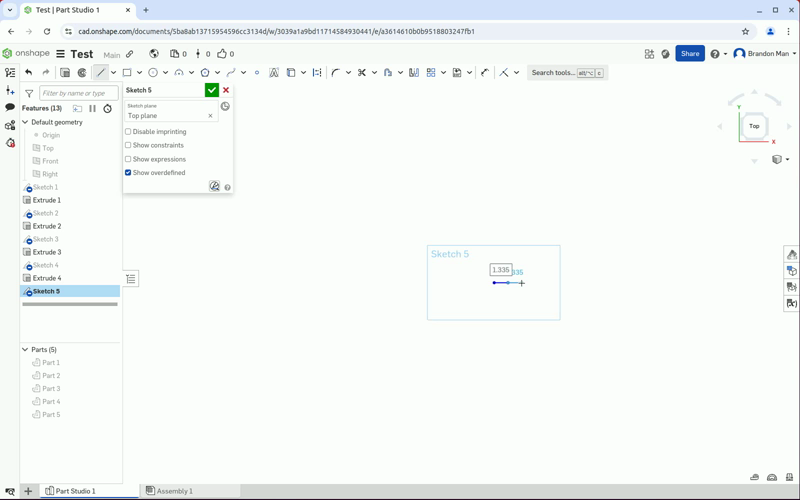
scroll(6)
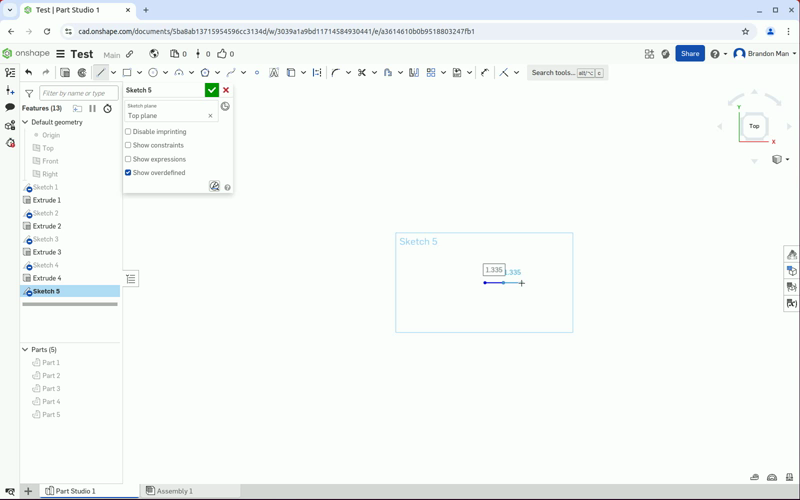
scroll(6)
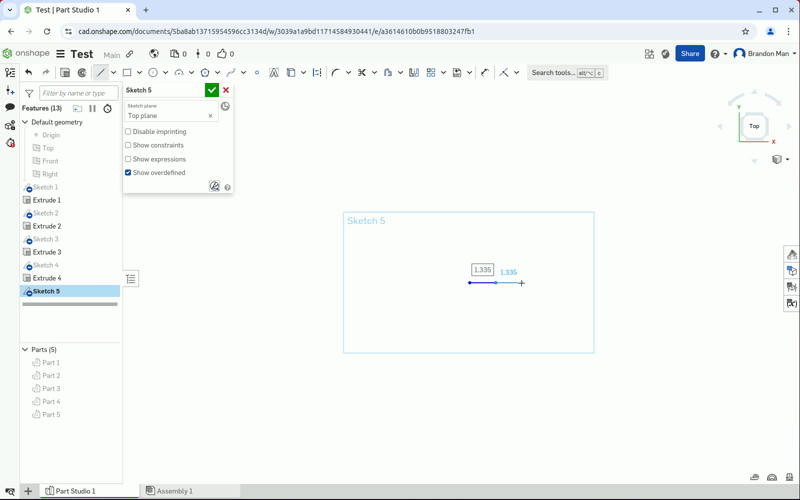
scroll(6)
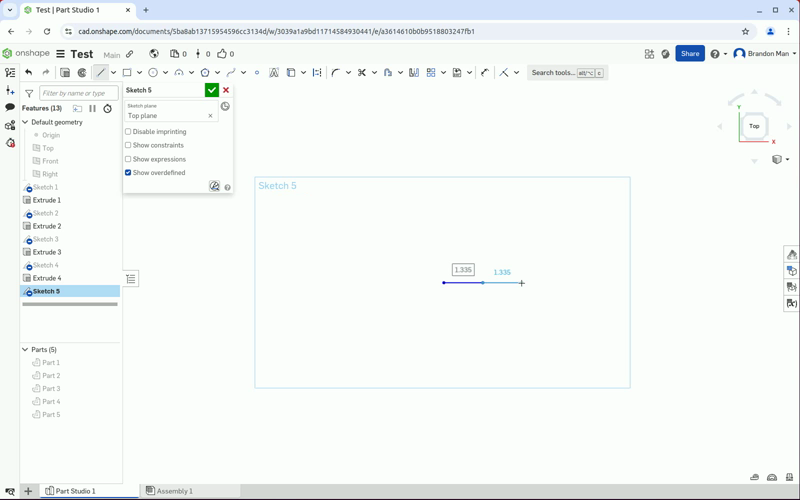
scroll(6)
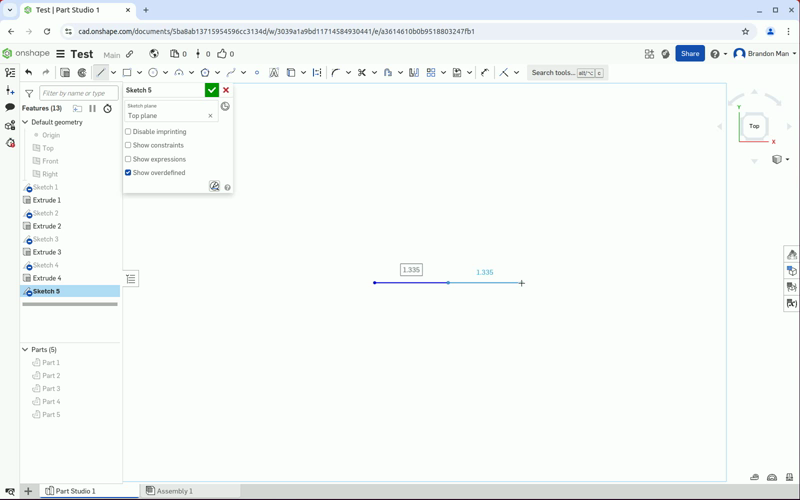
click(521, 282)
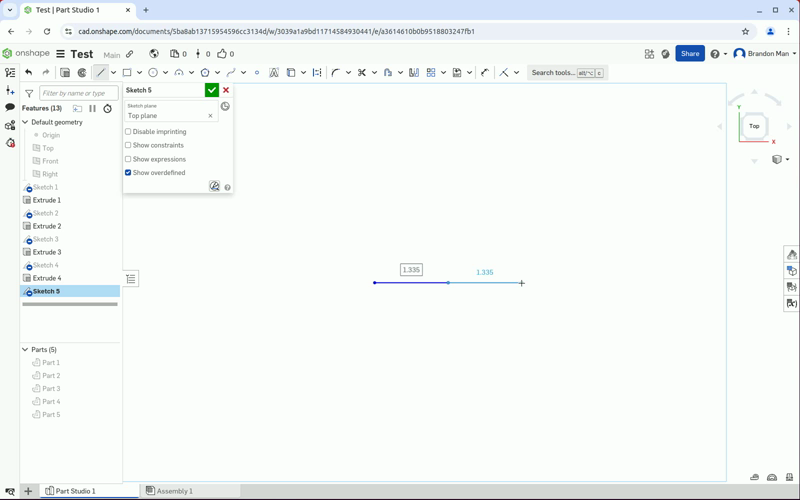
scroll(-6)
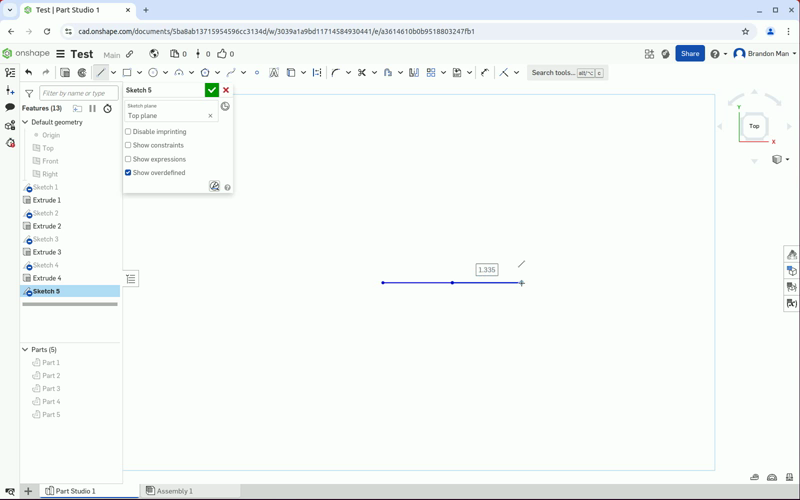
scroll(-6)
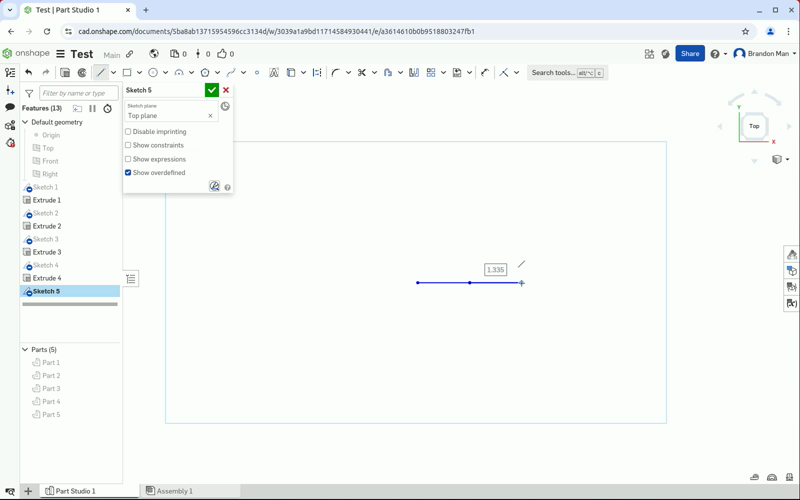
scroll(-6)
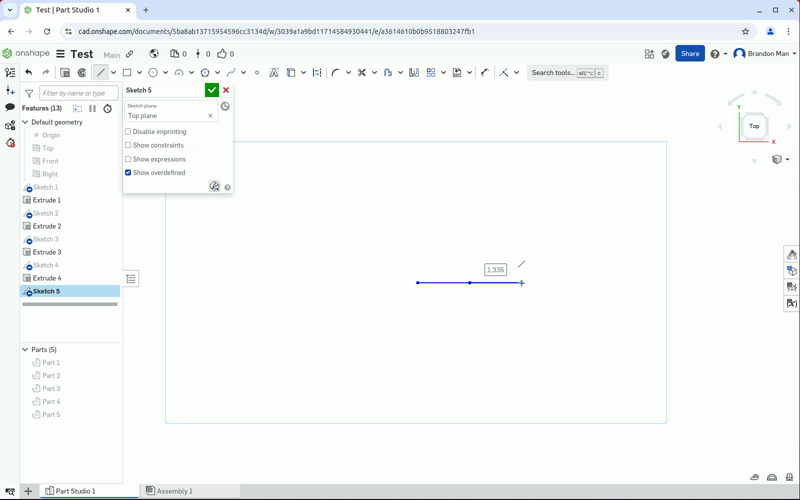
scroll(-6)
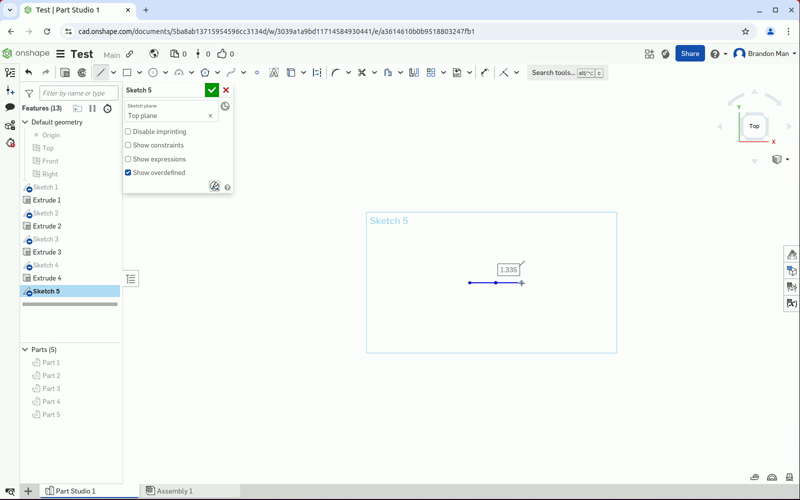
scroll(-6)
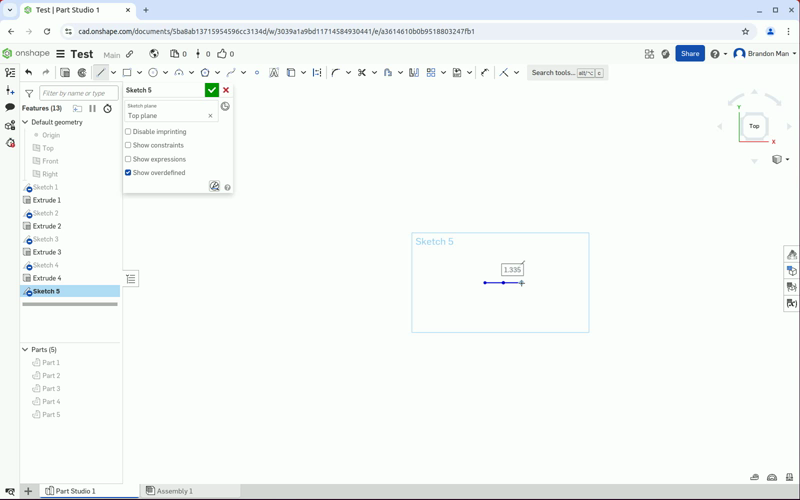
scroll(-6)
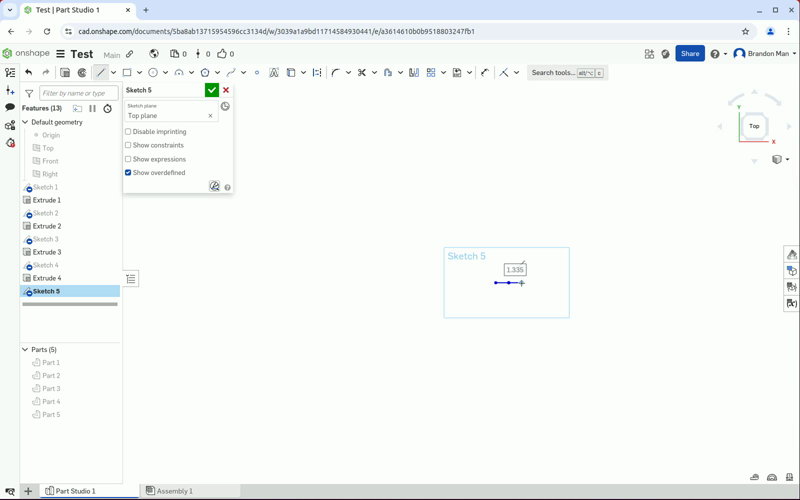
scroll(-6)
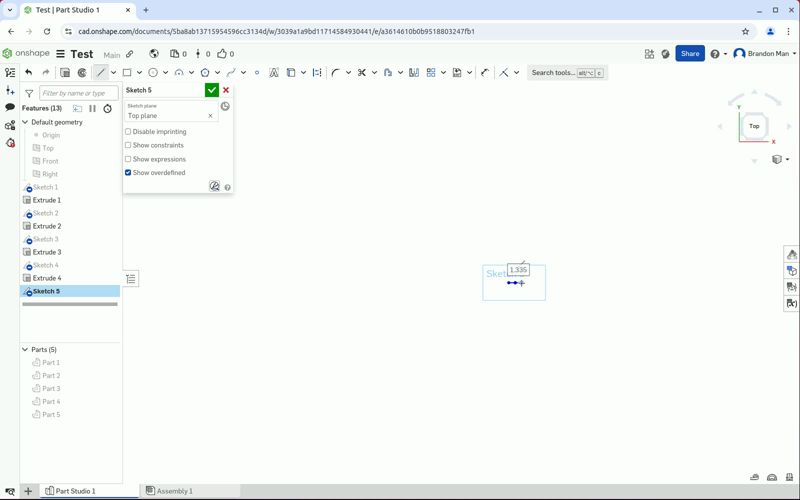
key_up(shift)
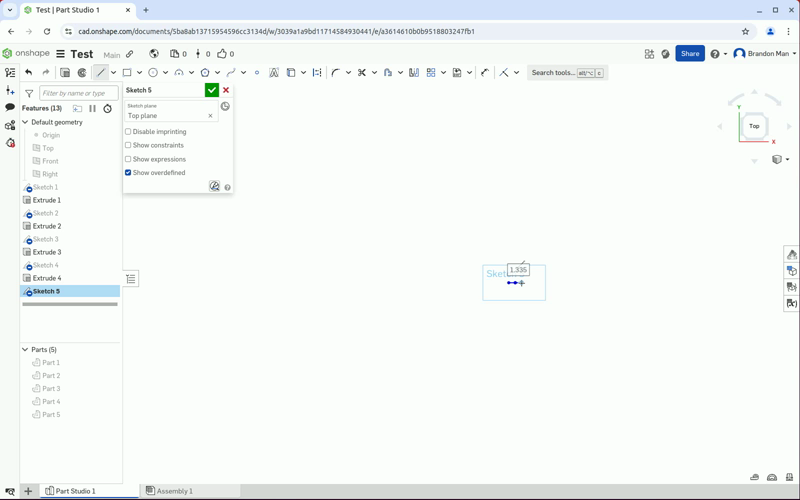
key(esc)
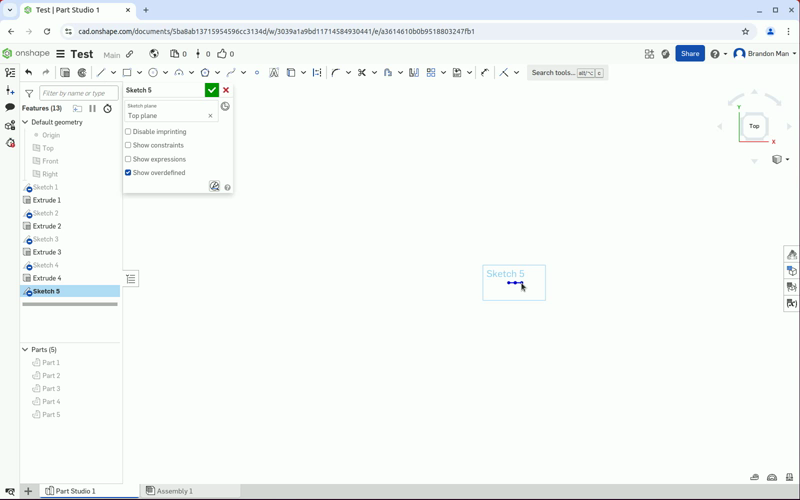
key(a)
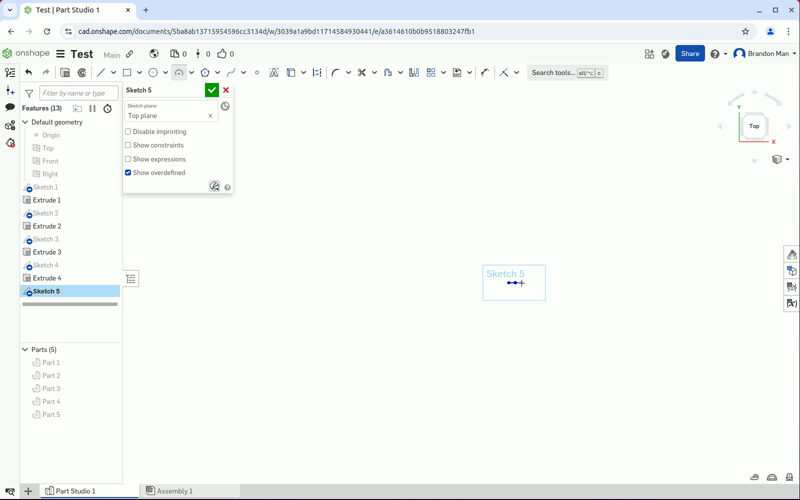
mouse_move(521, 282)
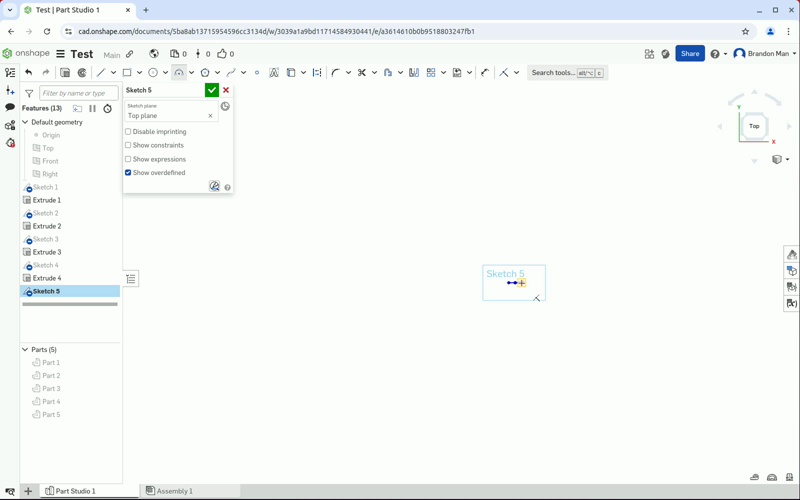
click(521, 282)
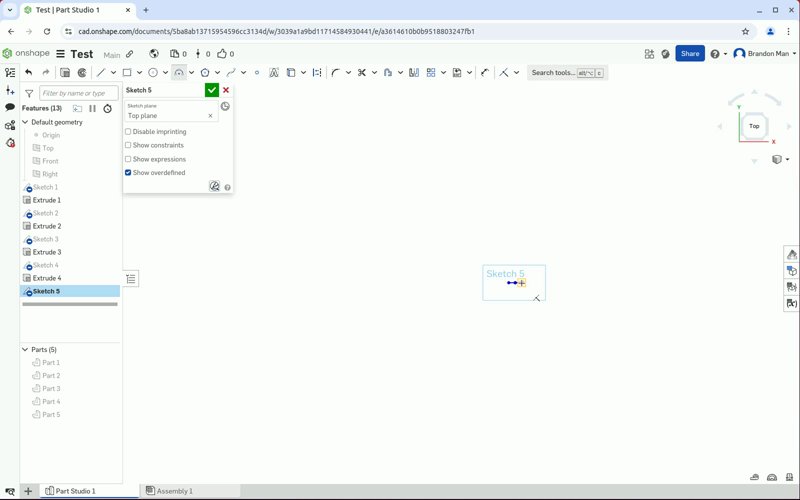
mouse_move(508, 282)
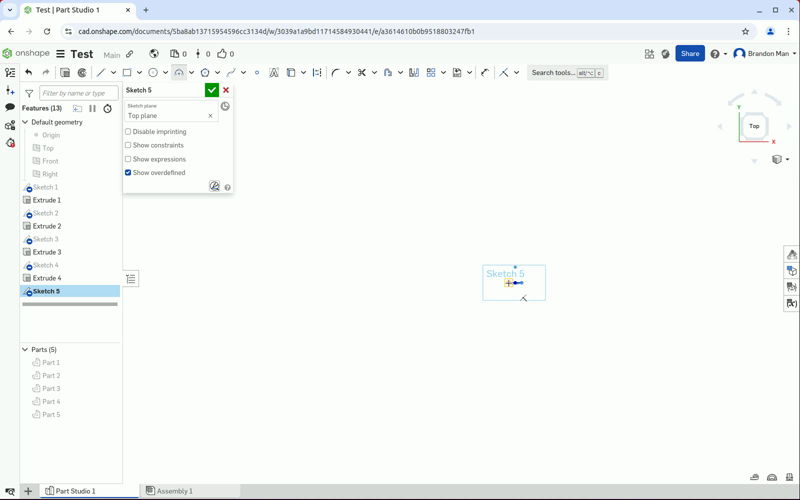
click(508, 282)
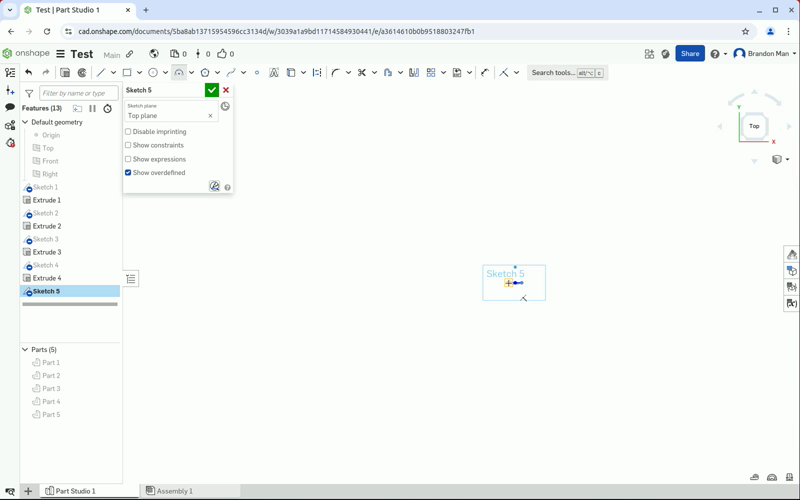
key_down(shift)
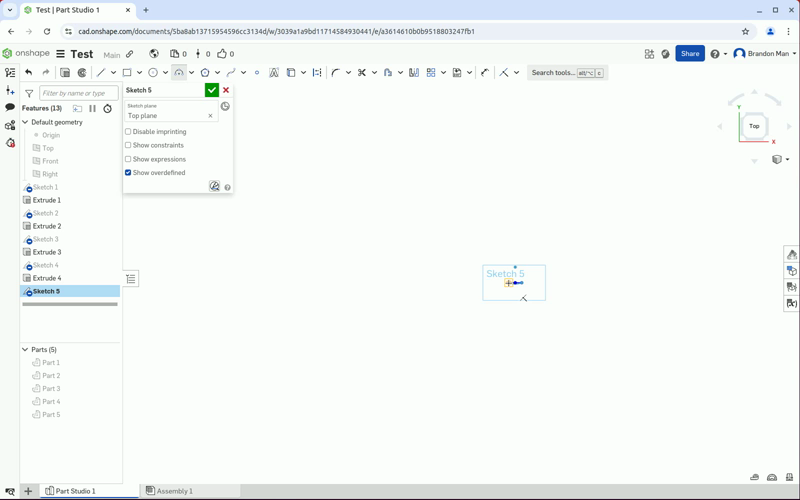
mouse_move(515, 276)
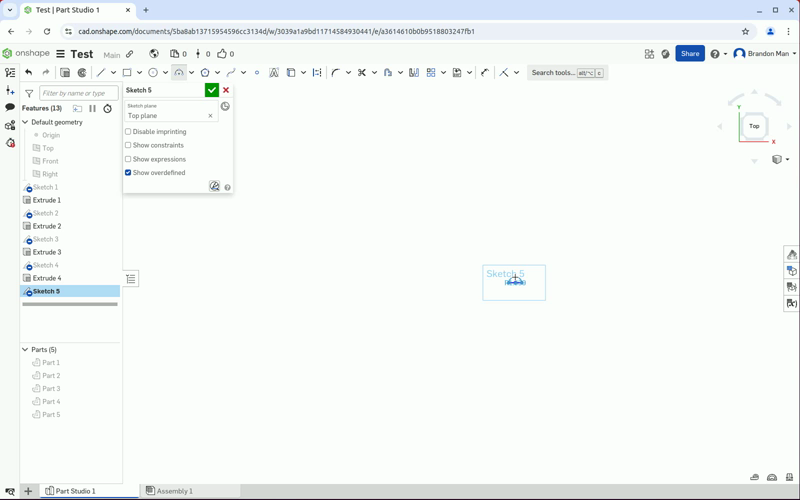
click(515, 276)
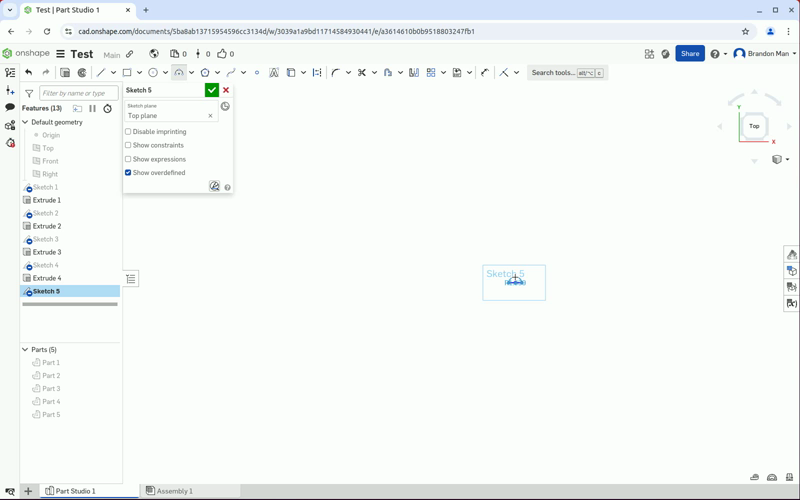
key_up(shift)
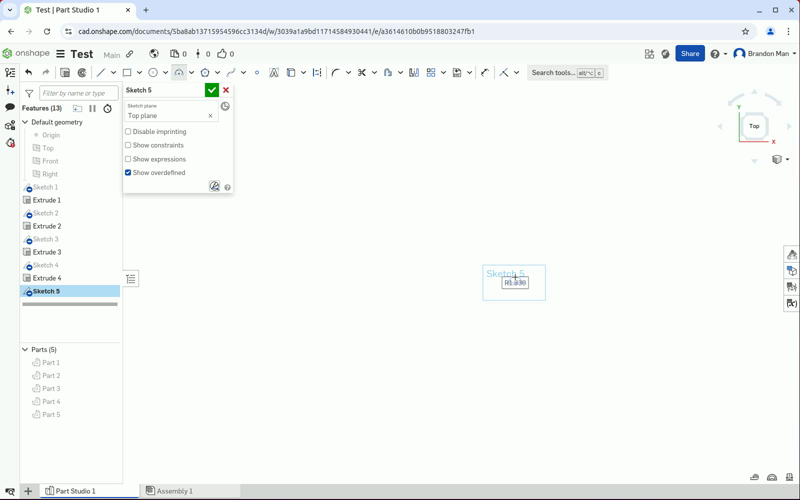
key(esc)
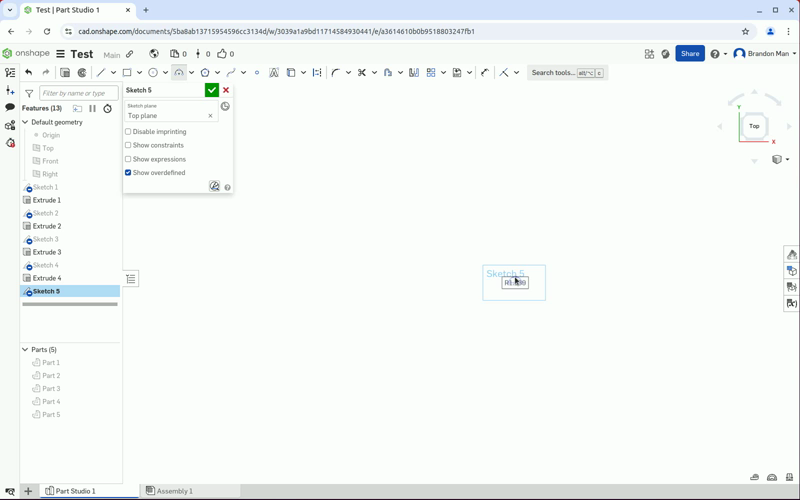
mouse_move(517, 279)
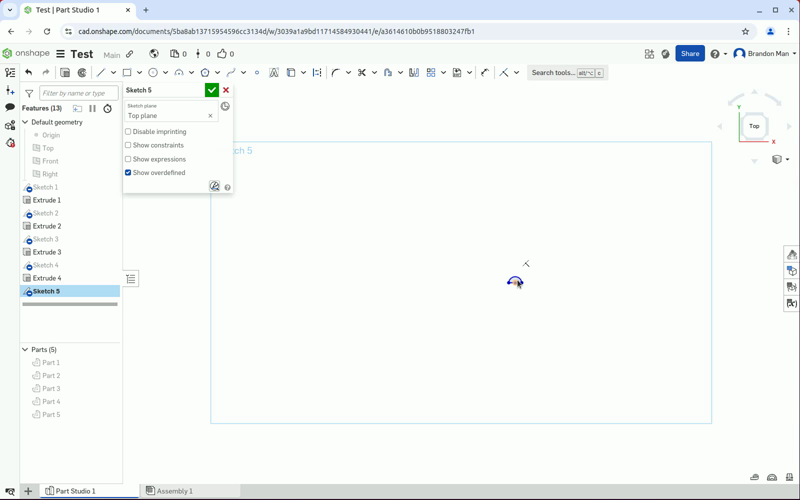
scroll(6)
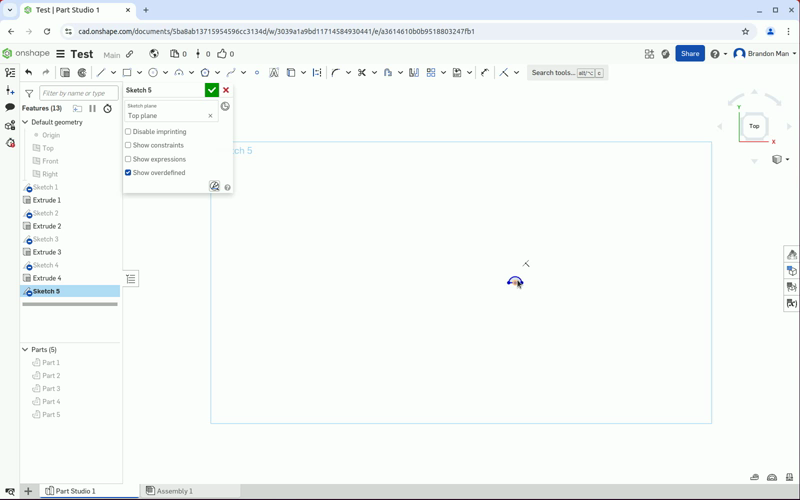
scroll(6)
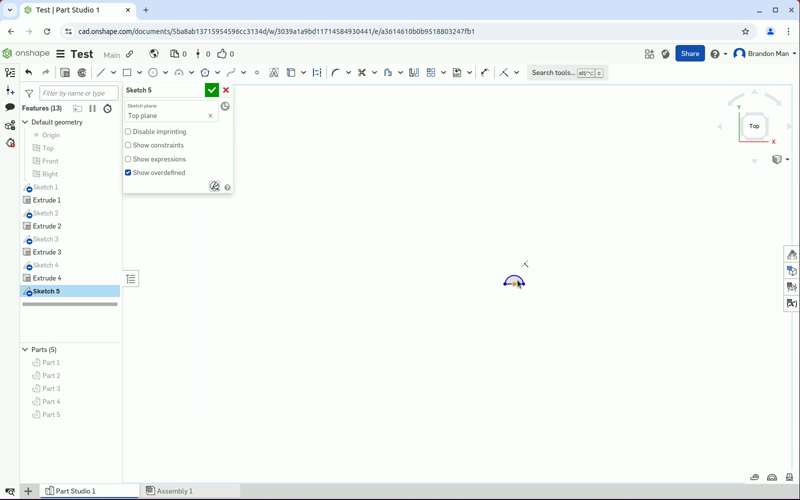
scroll(6)
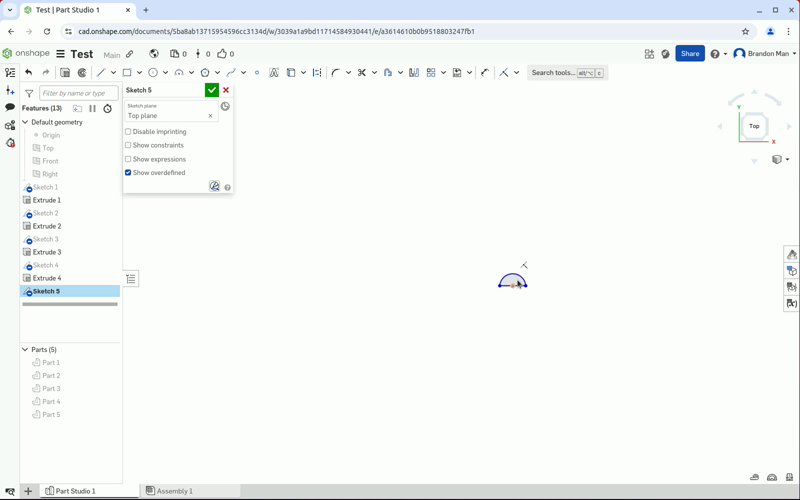
scroll(6)
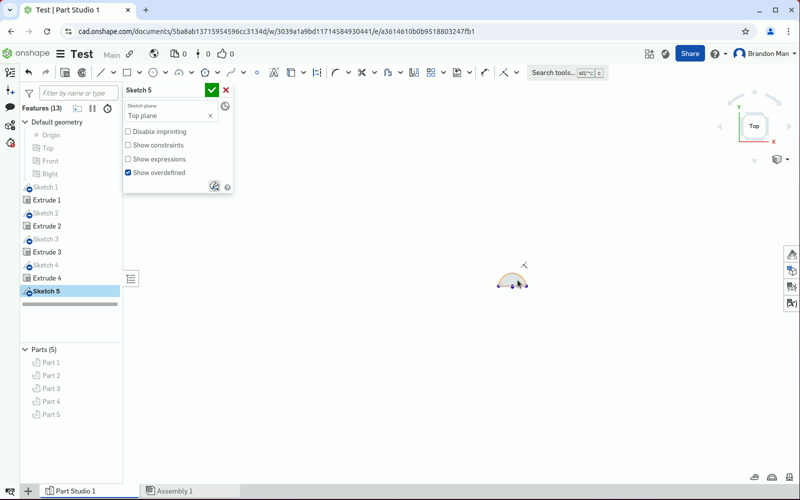
scroll(6)
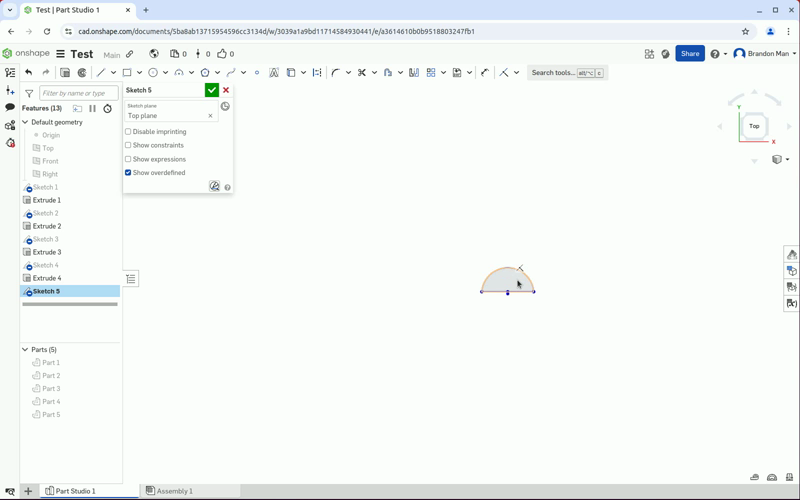
scroll(6)
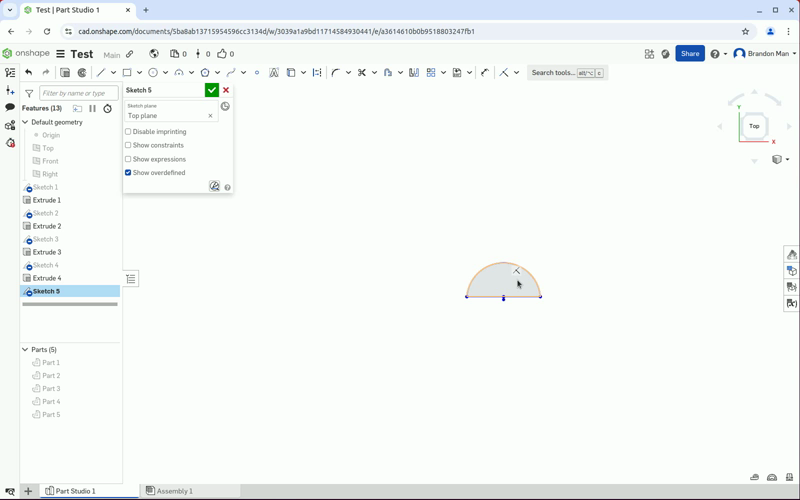
scroll(6)
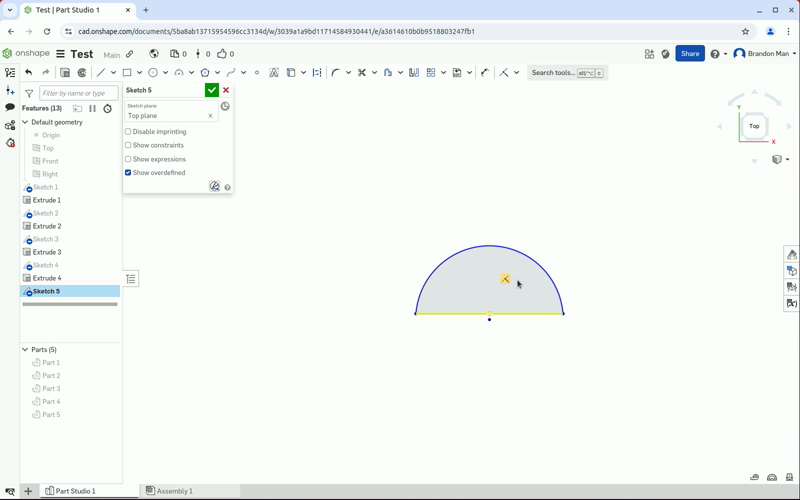
click(517, 279)
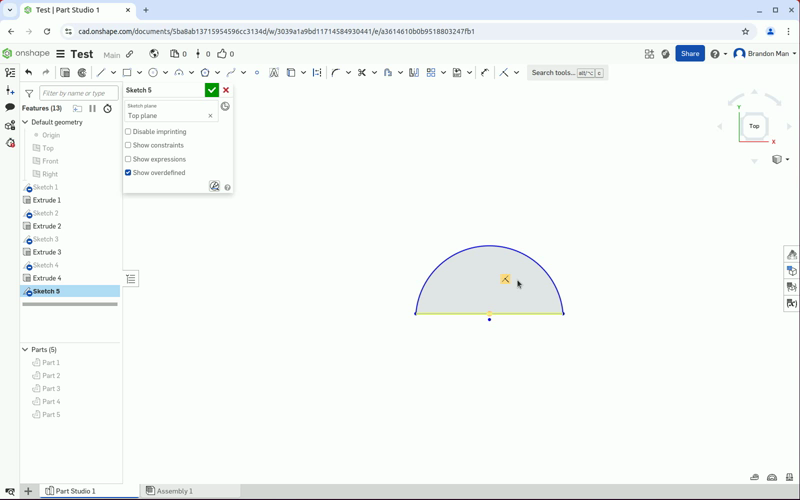
scroll(-6)
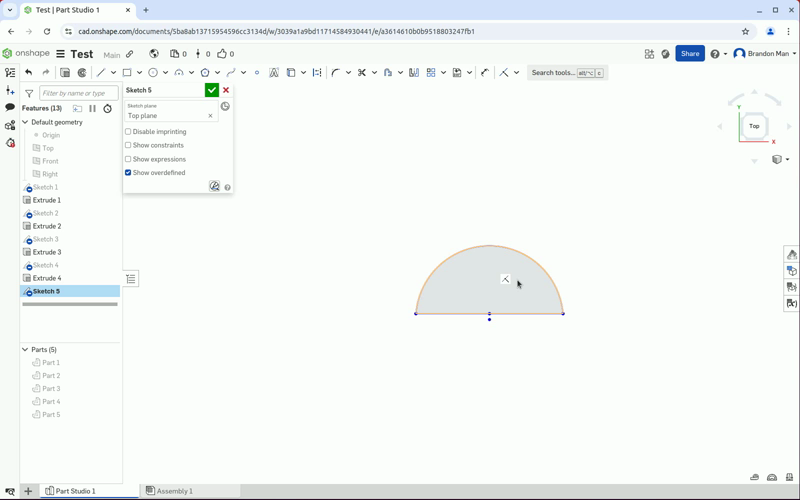
scroll(-6)
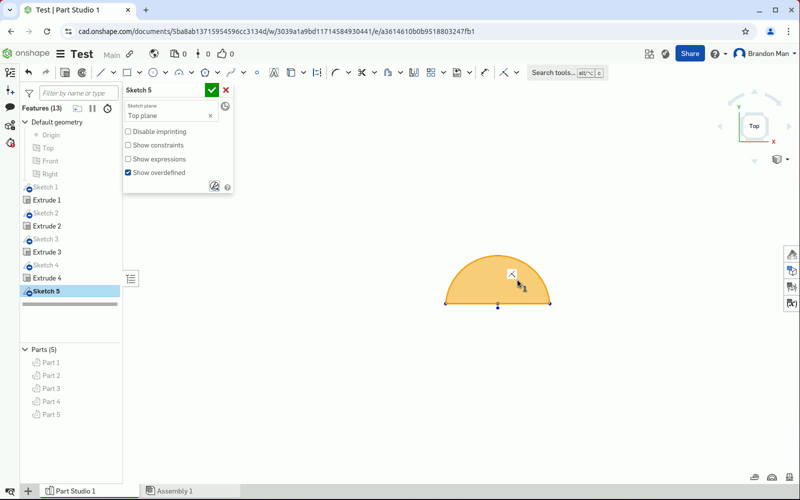
scroll(-6)
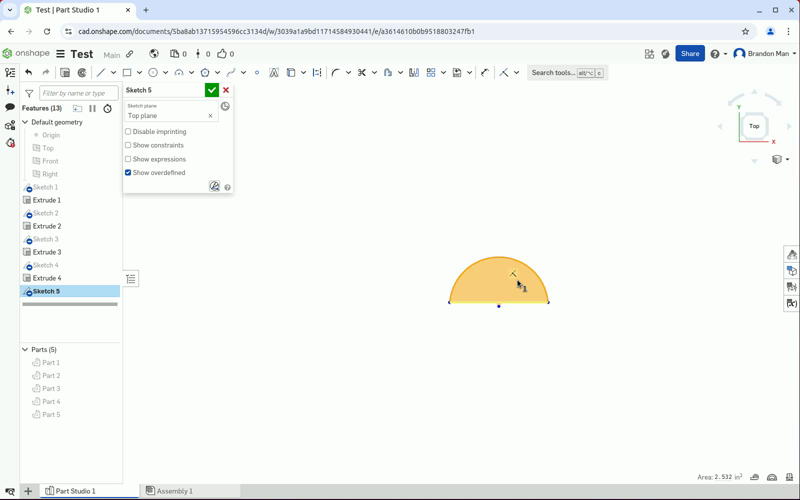
scroll(-6)
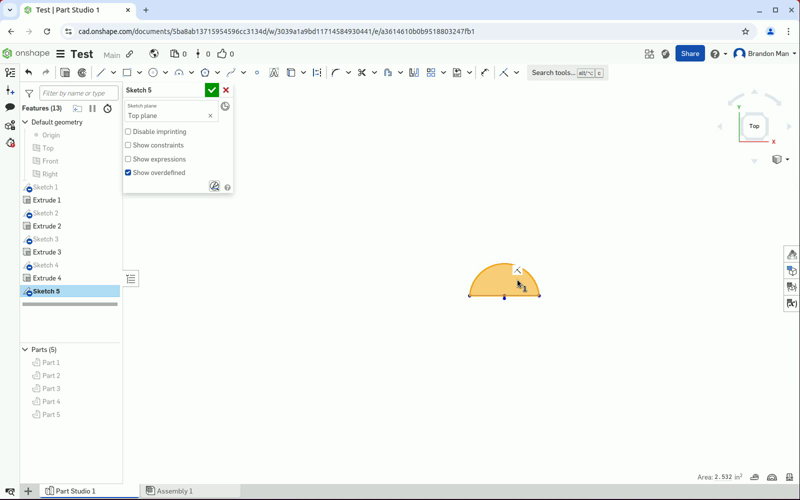
scroll(-6)
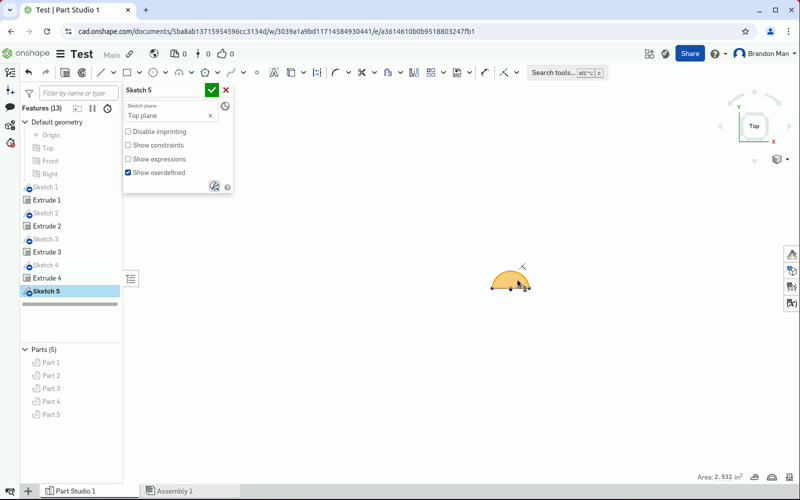
scroll(-6)
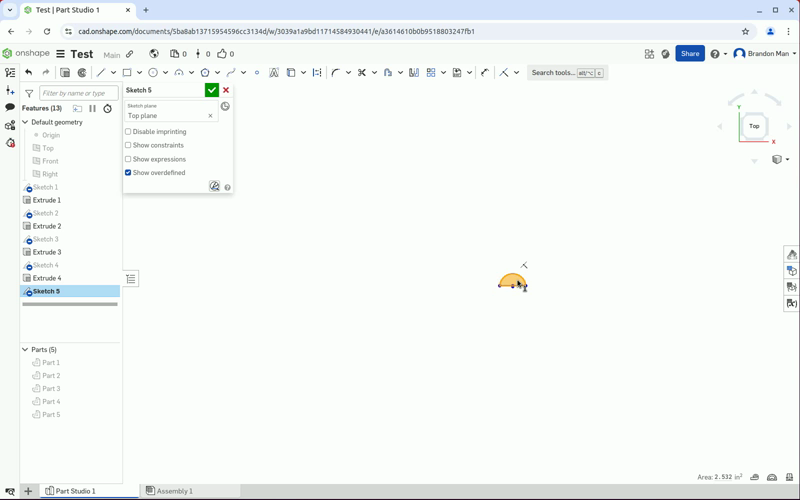
scroll(-6)
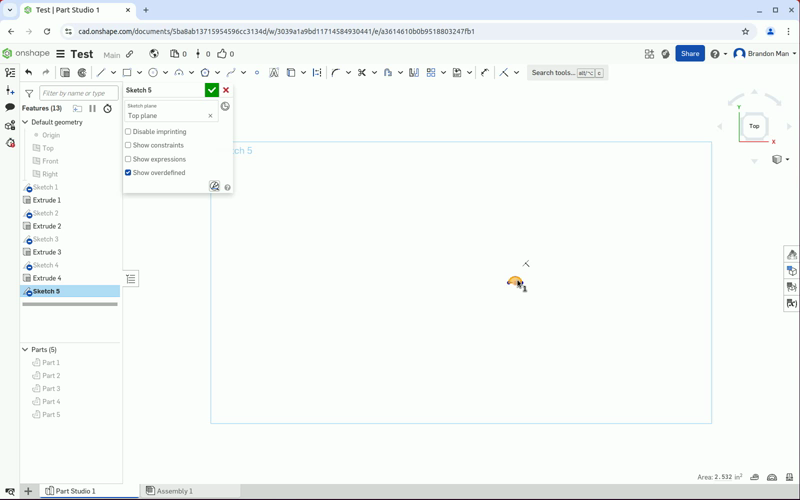
mouse_move(73, 352)
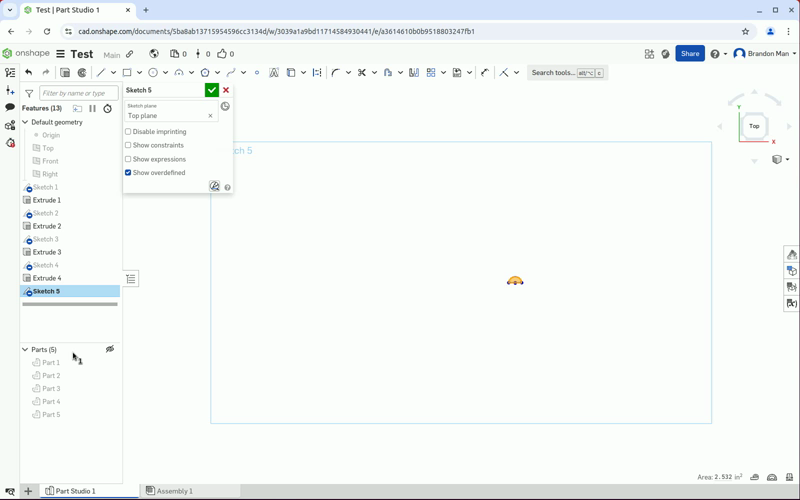
key(shift+y)
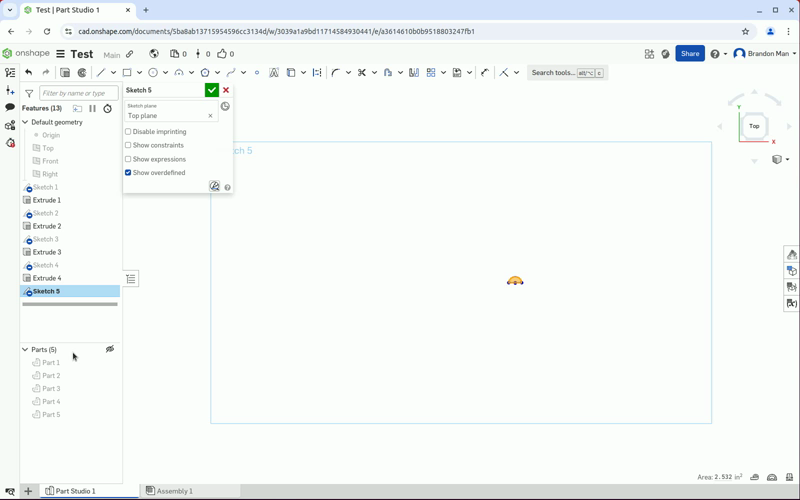
key(shift+e)
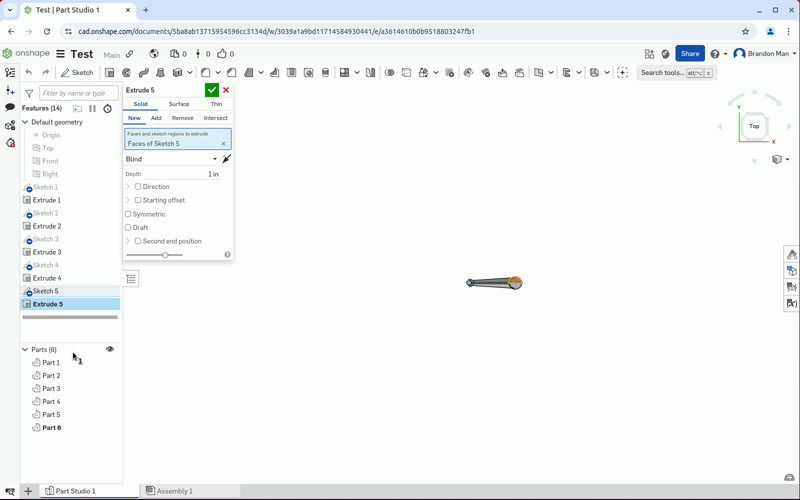
mouse_move(143, 106)
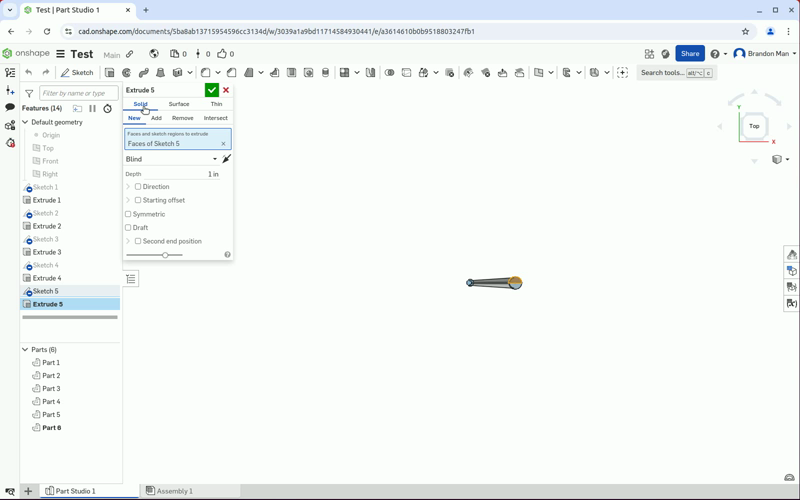
click(143, 106)
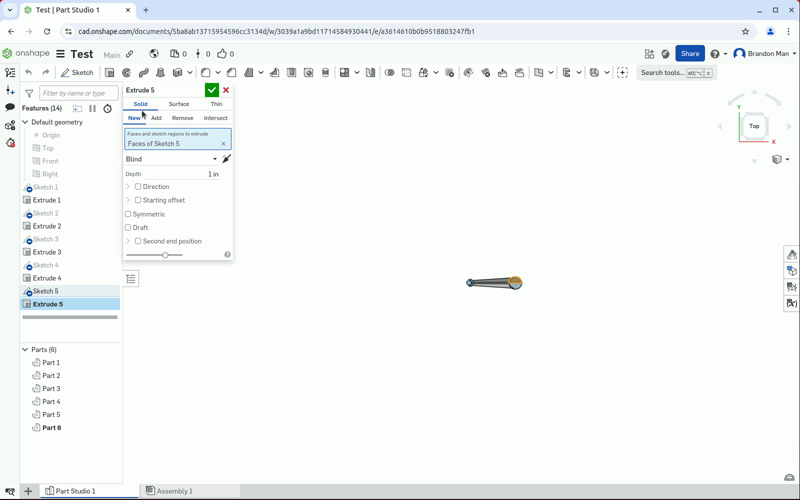
mouse_move(137, 120)
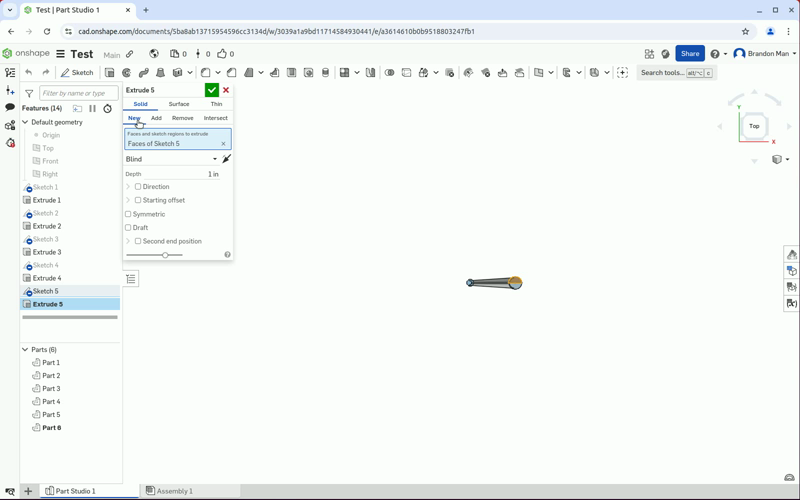
click(137, 120)
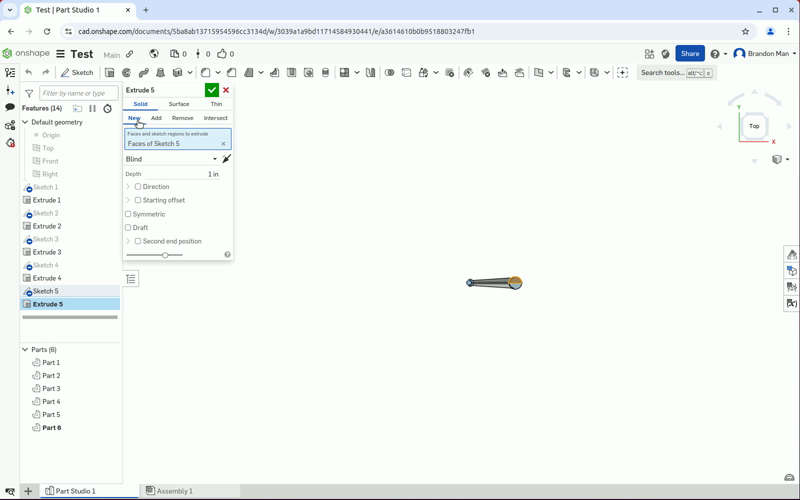
key(tab, 4)
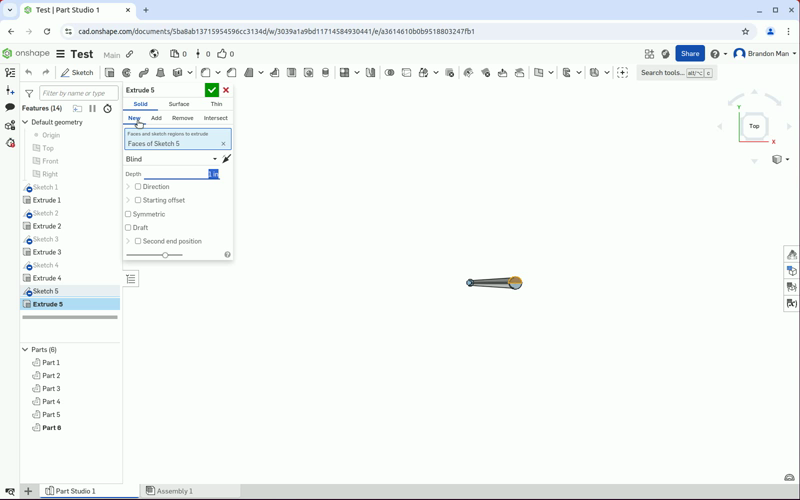
text(23.108)
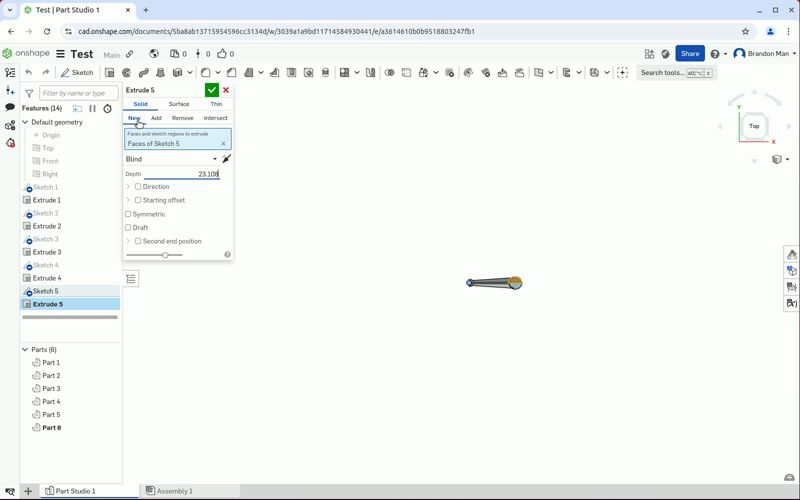
key(enter)
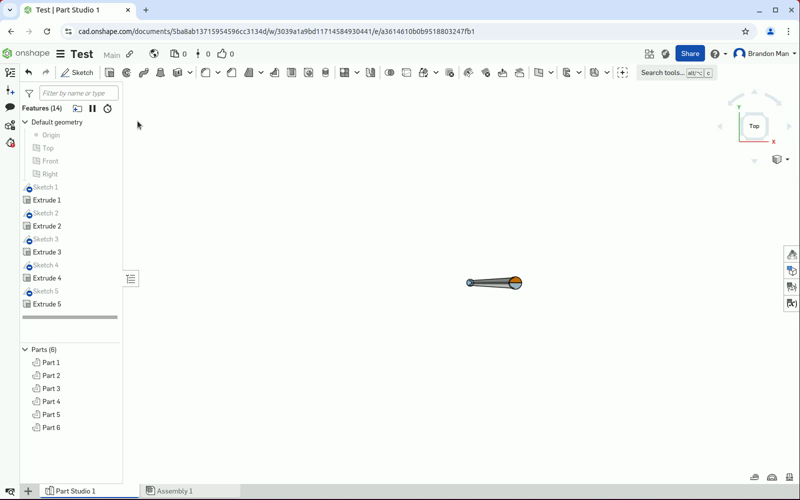
key(shift+h)
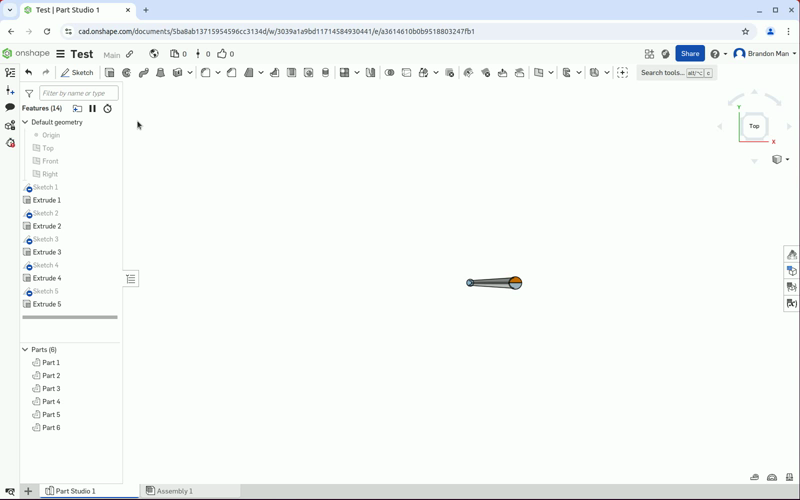
key(shift+h)
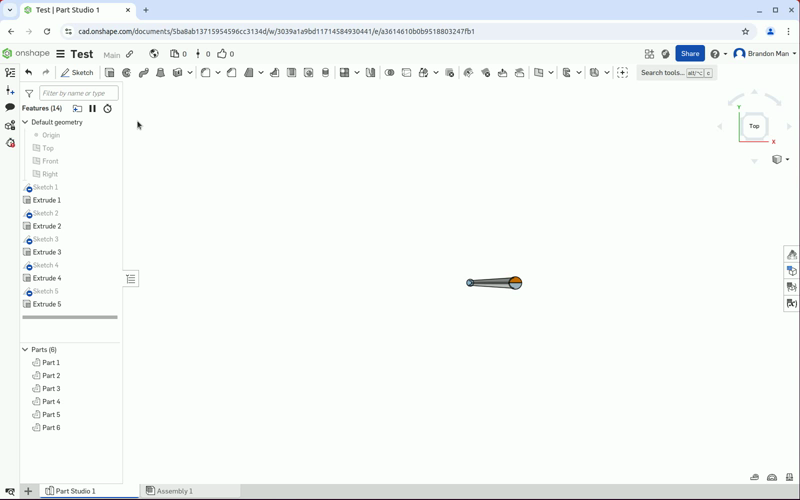
mouse_move(73, 189)
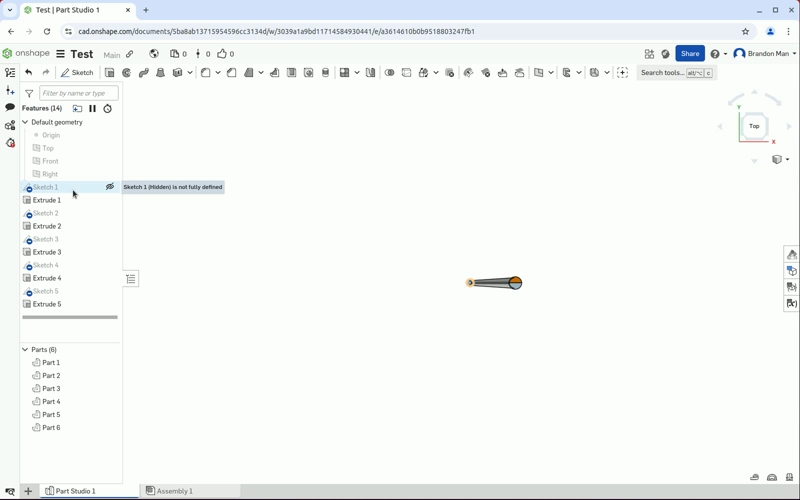
click(73, 189)
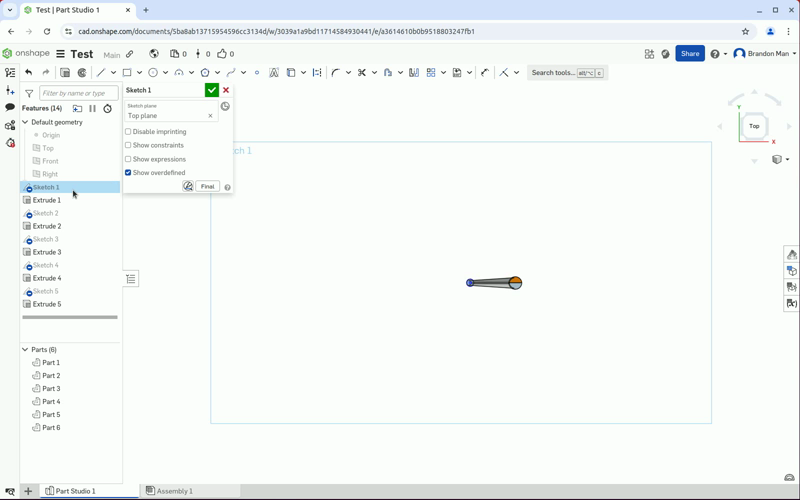
mouse_move(229, 92)
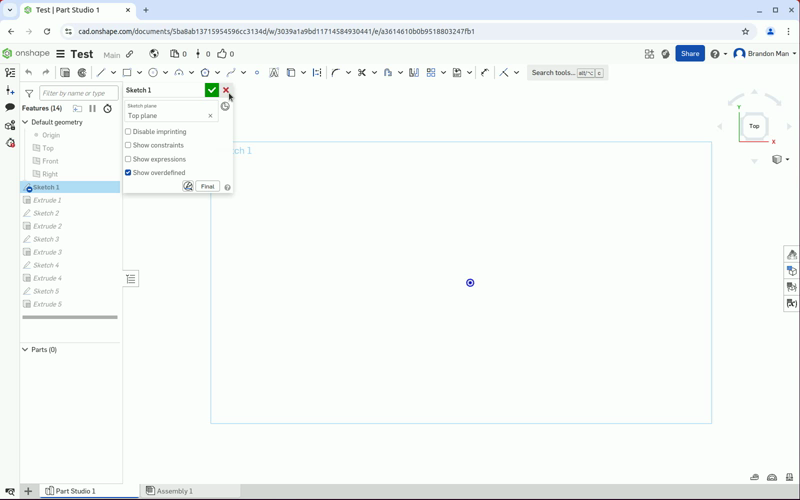
click(229, 92)
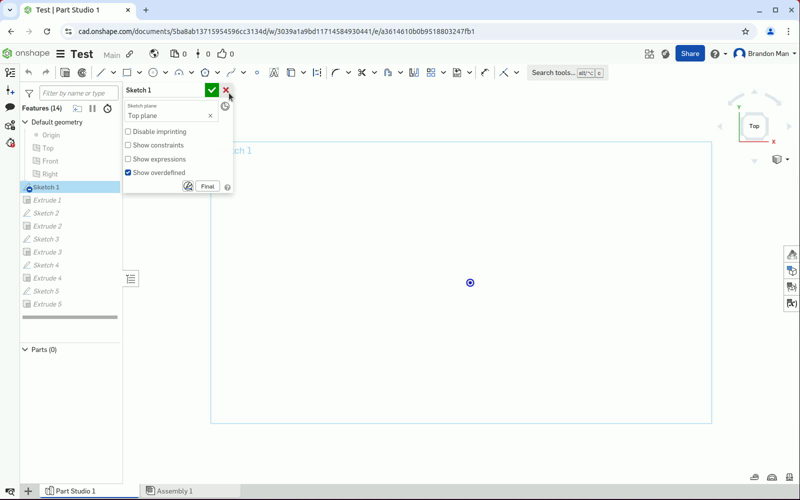
key(shift+s)
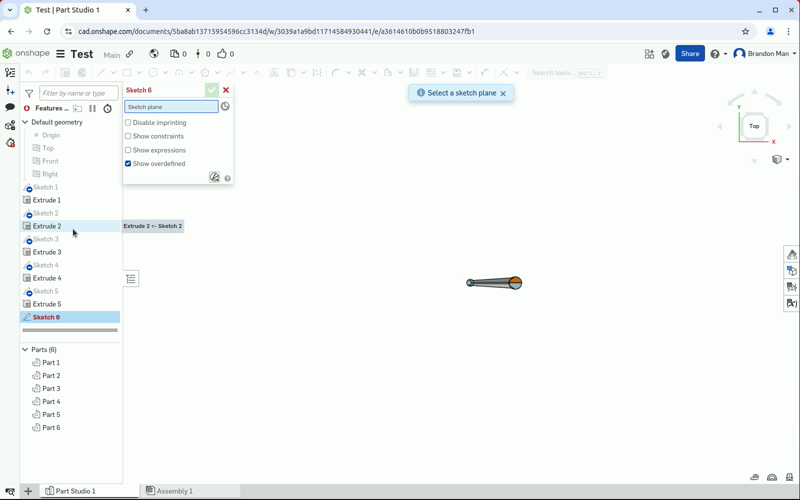
scroll(3)
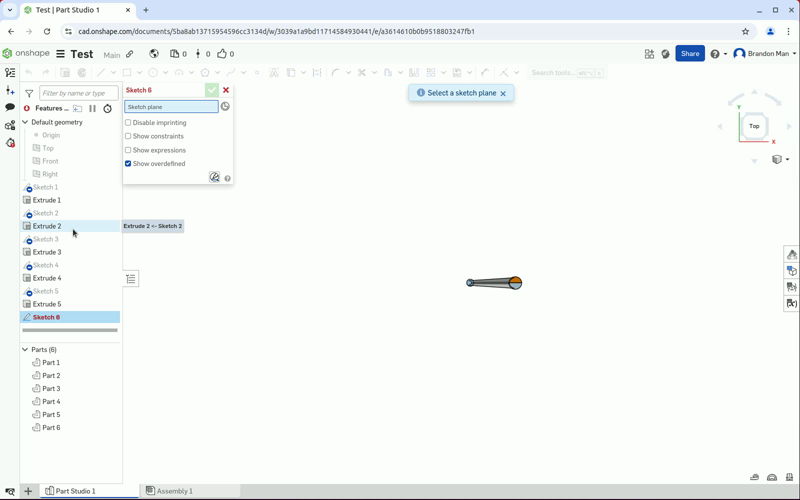
mouse_move(73, 150)
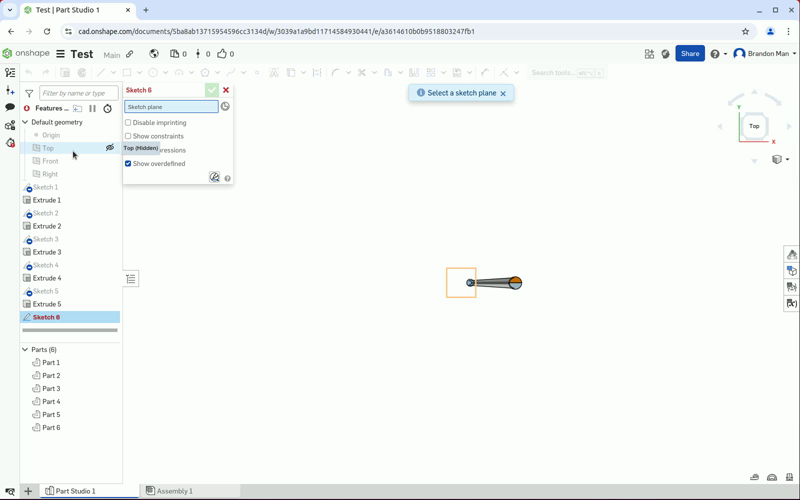
click(73, 150)
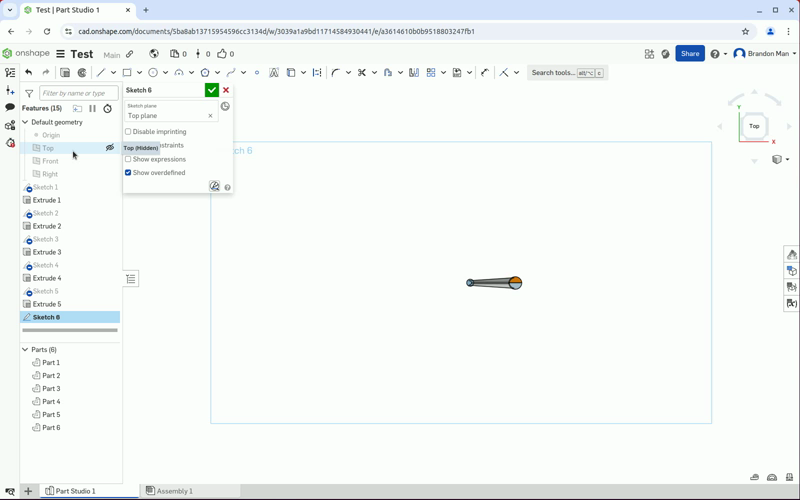
mouse_move(73, 352)
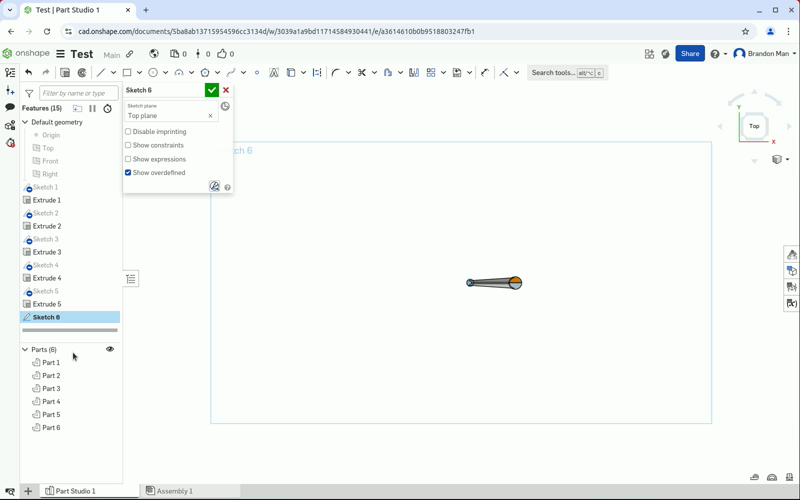
key(y)
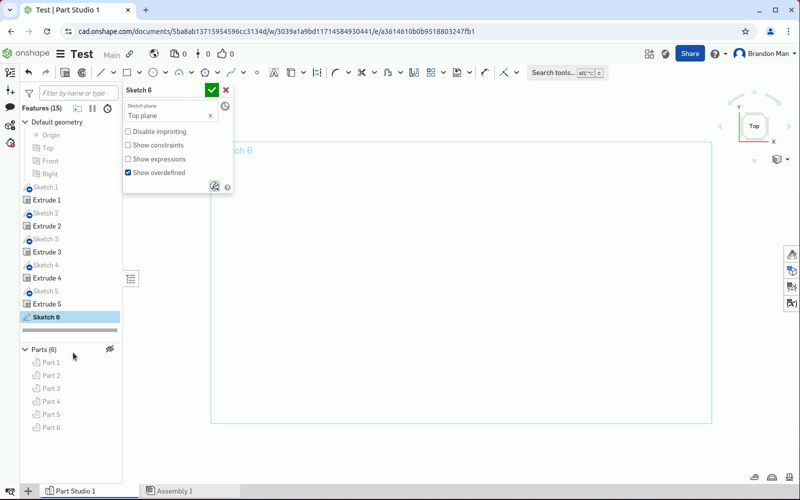
key(l)
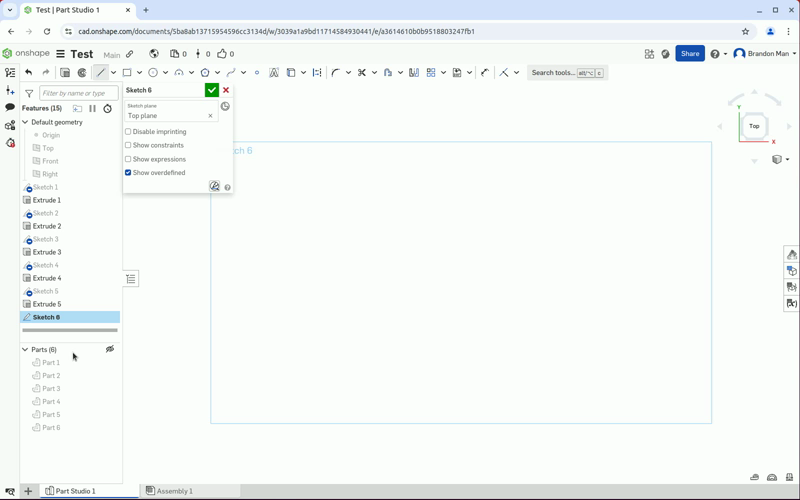
key_down(shift)
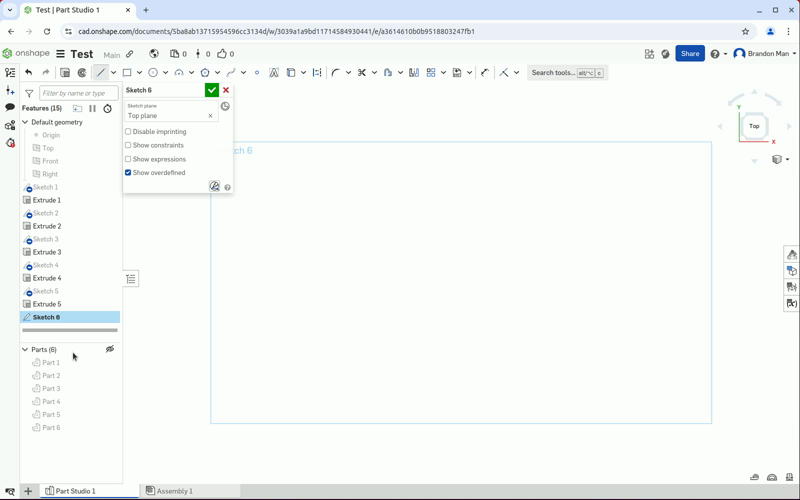
mouse_move(424, 282)
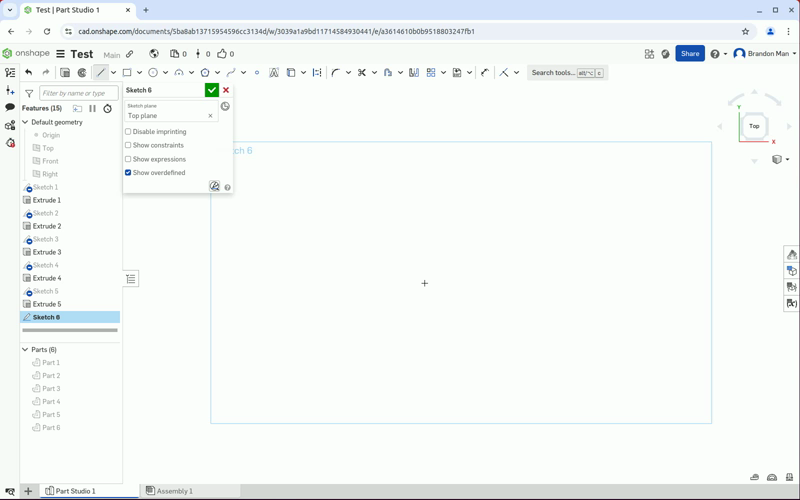
click(424, 282)
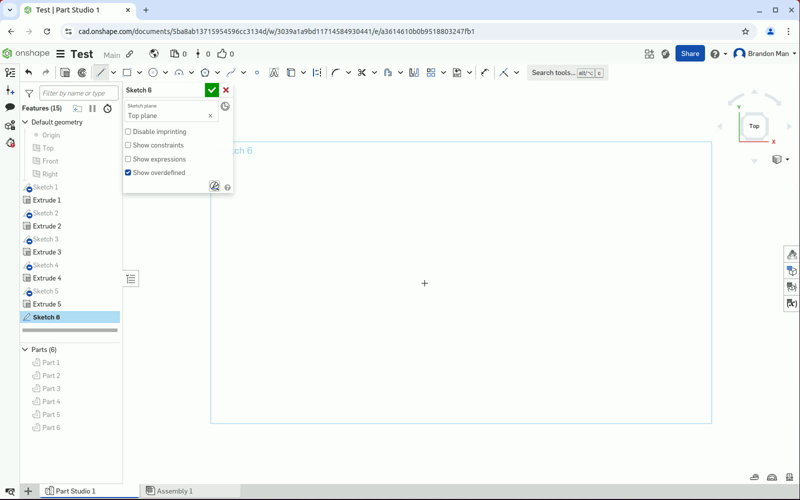
key_up(shift)
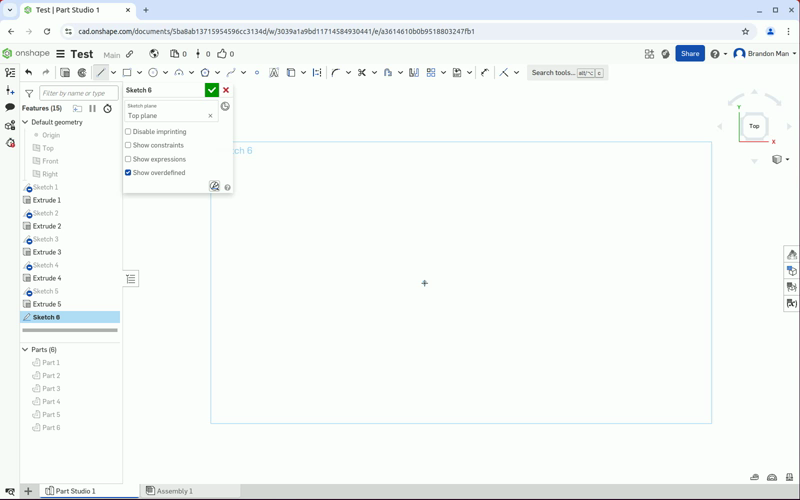
key_down(shift)
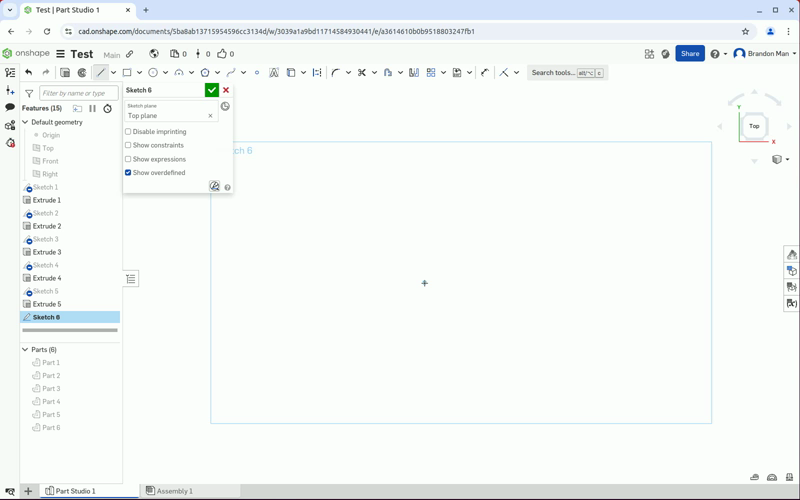
mouse_move(454, 282)
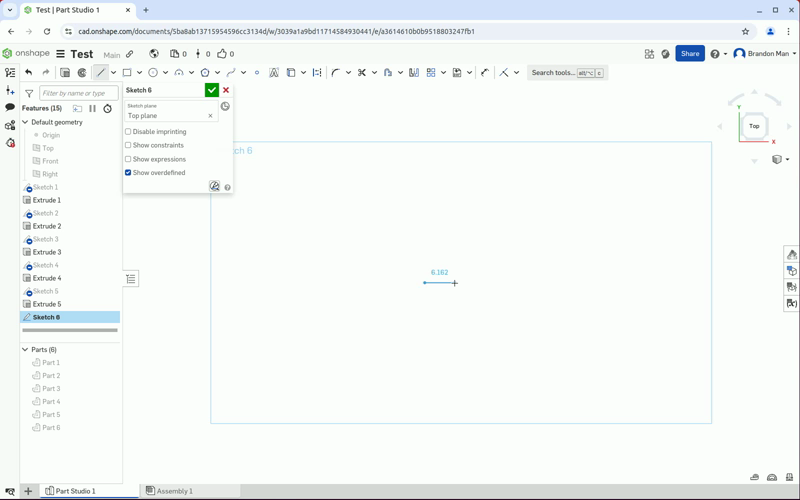
mouse_move(469, 285)
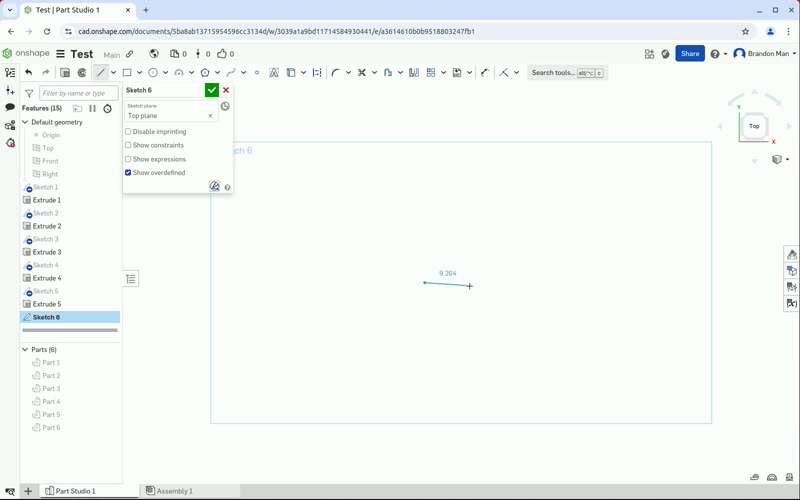
click(469, 285)
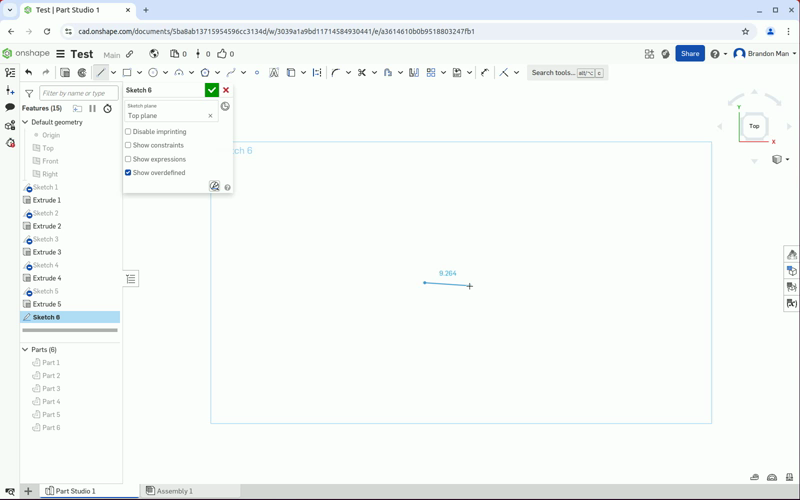
key_up(shift)
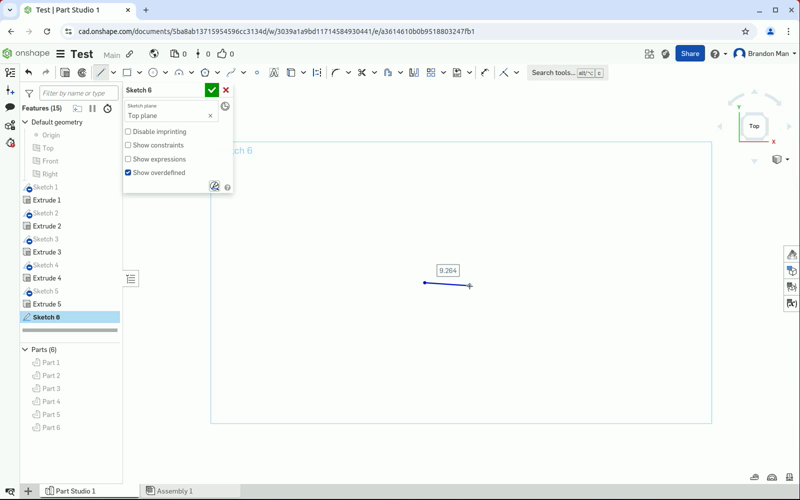
key(esc)
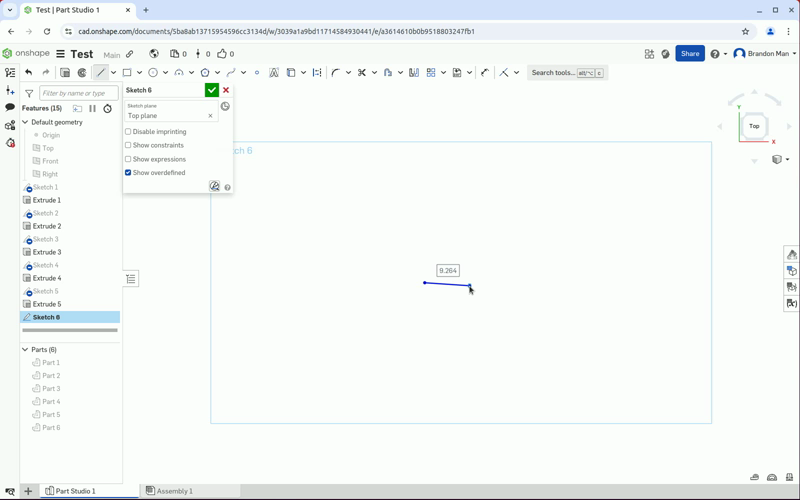
key(a)
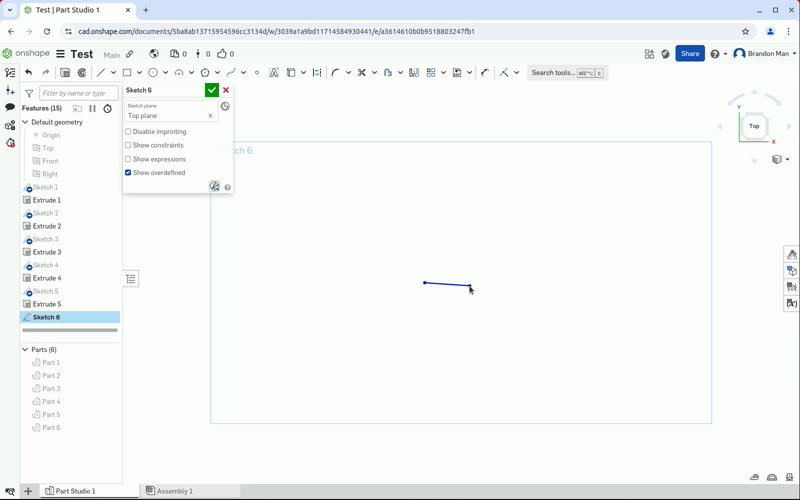
mouse_move(469, 285)
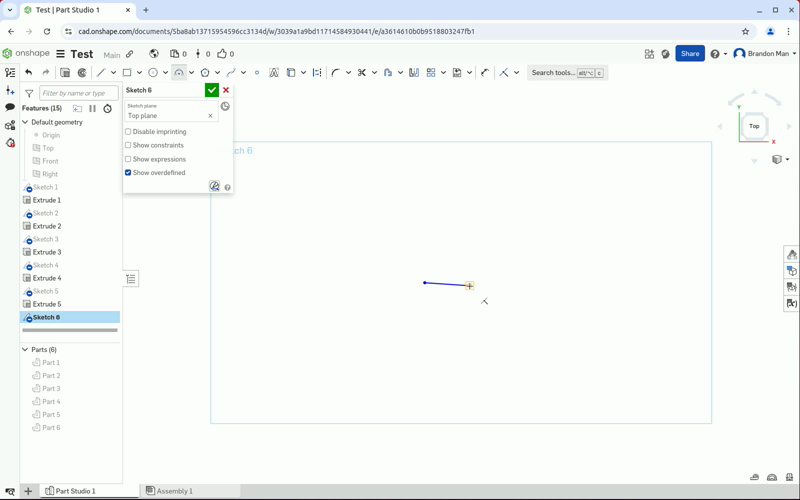
click(469, 285)
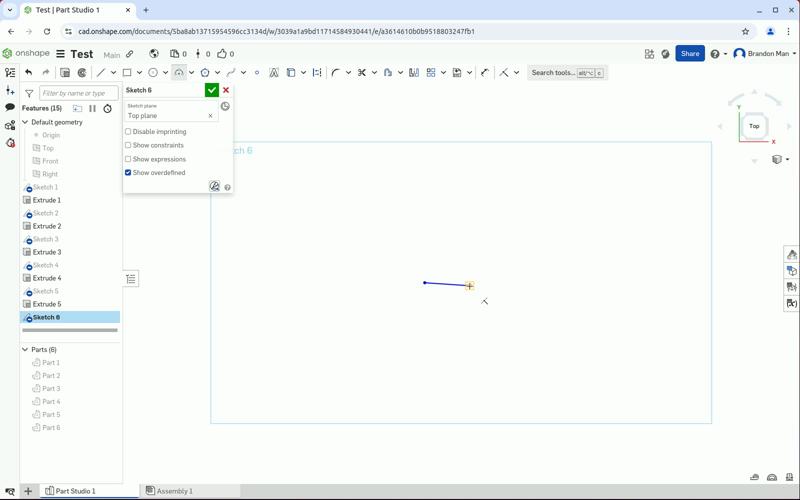
key_down(shift)
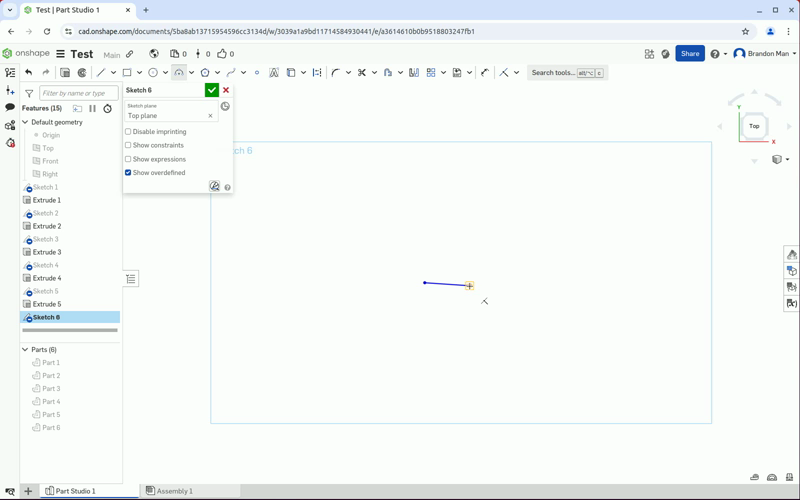
mouse_move(469, 279)
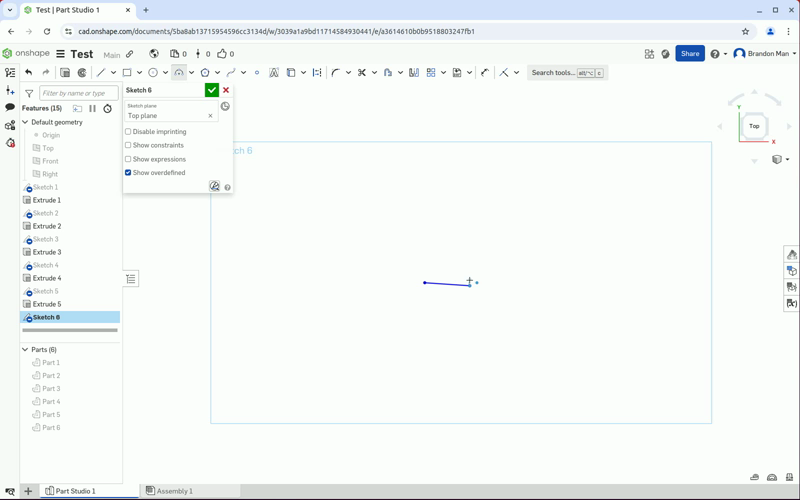
scroll(6)
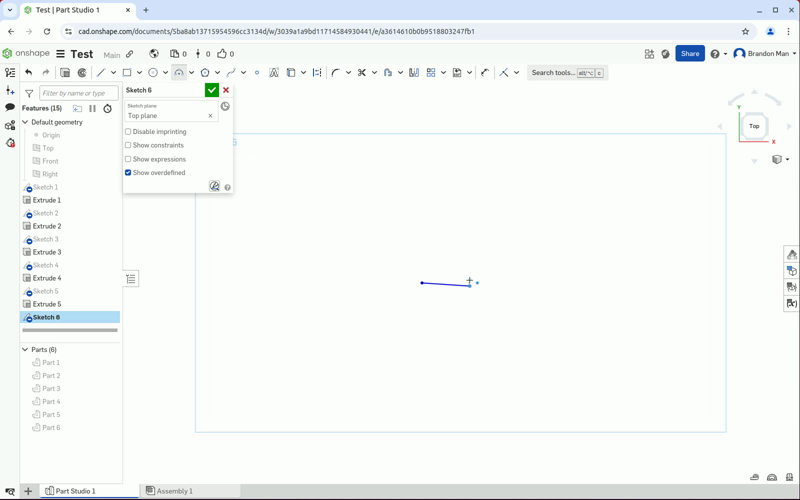
scroll(6)
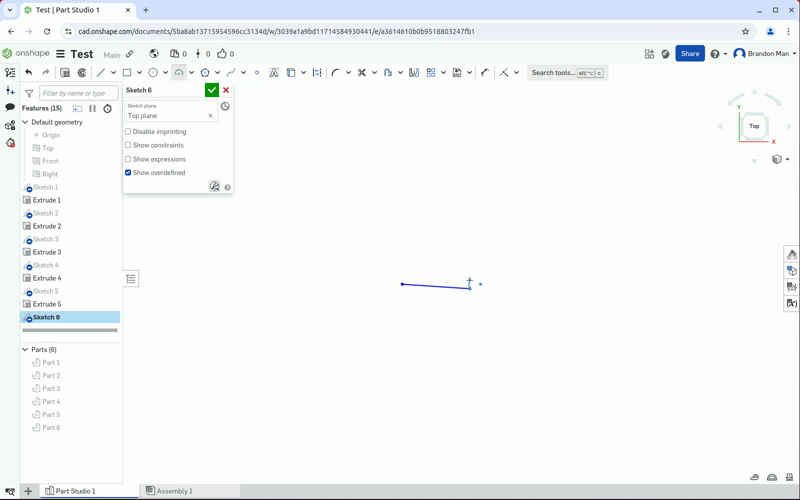
scroll(6)
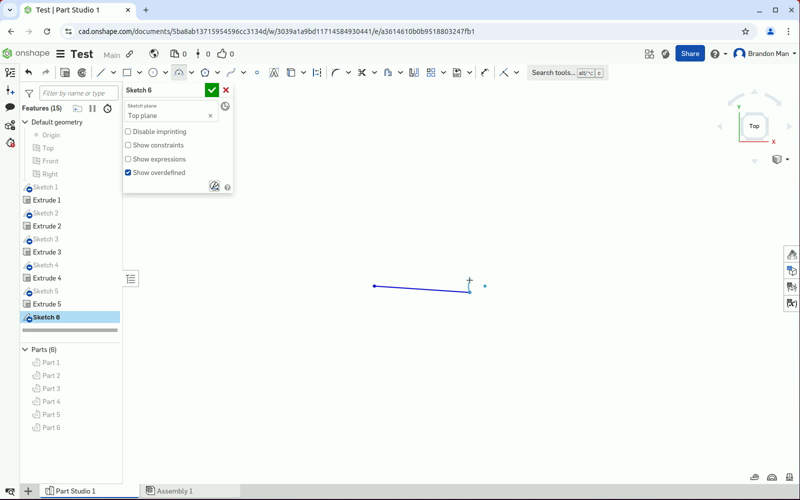
scroll(6)
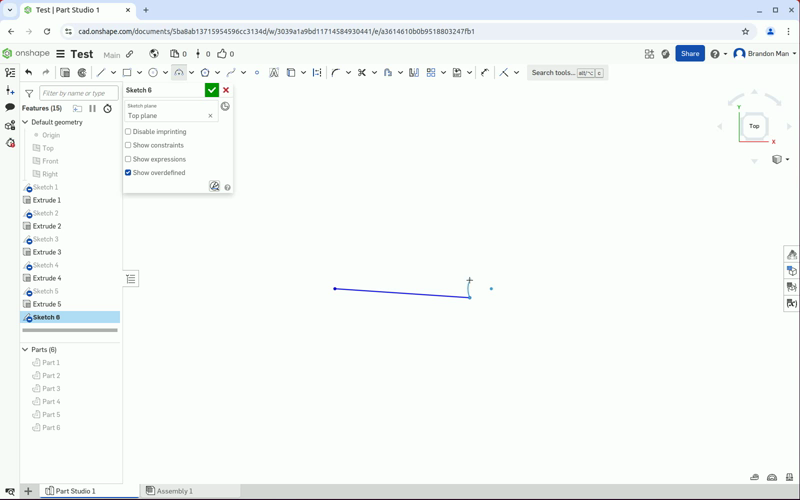
scroll(6)
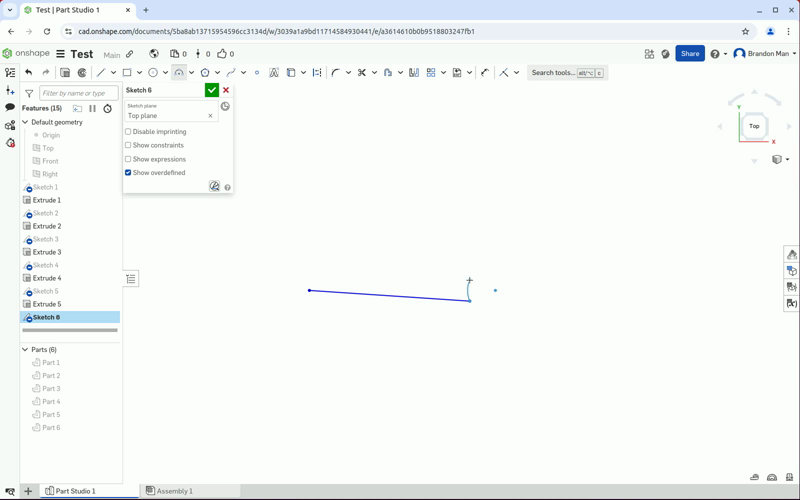
scroll(6)
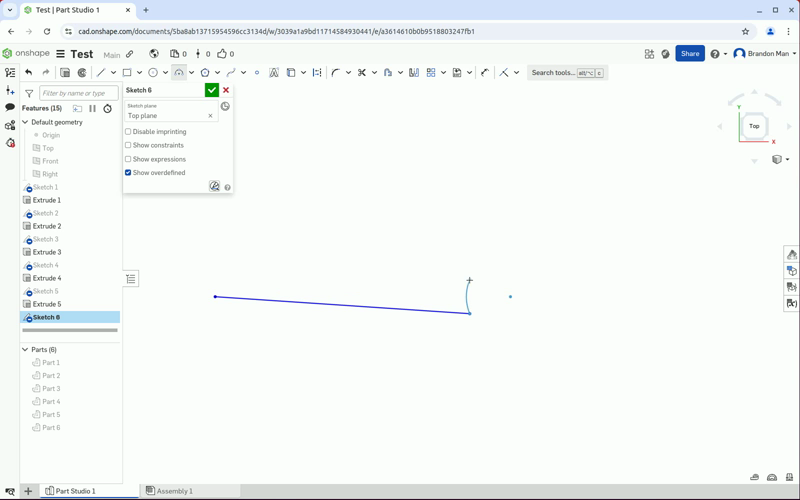
scroll(6)
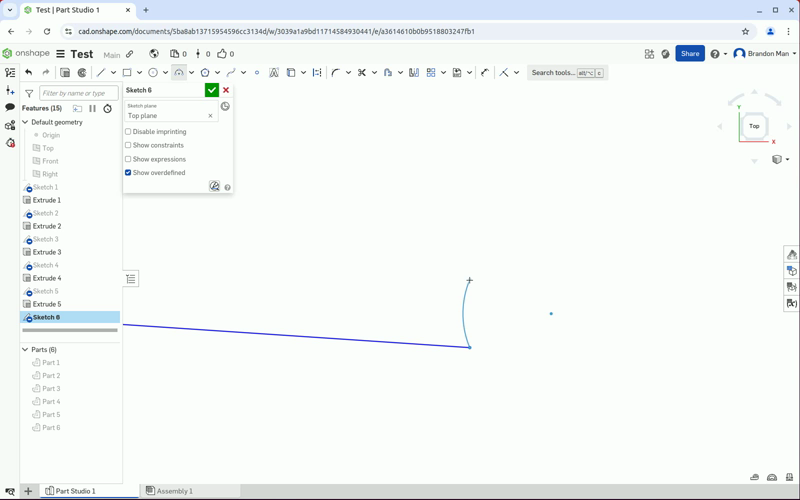
click(469, 279)
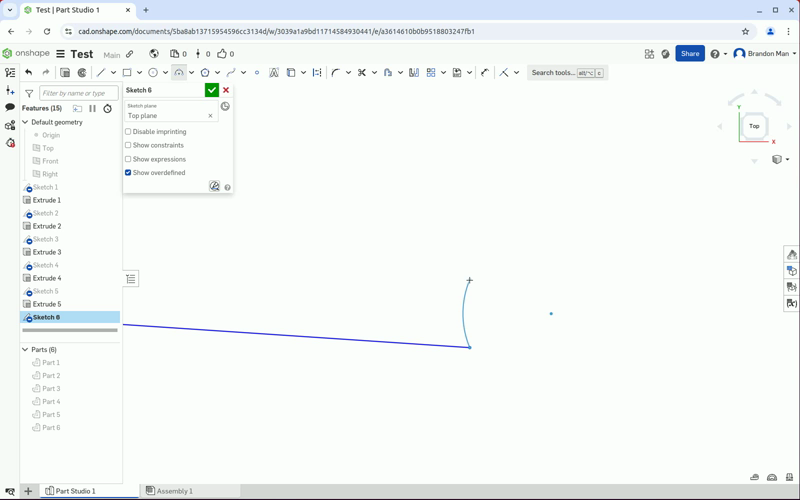
scroll(-6)
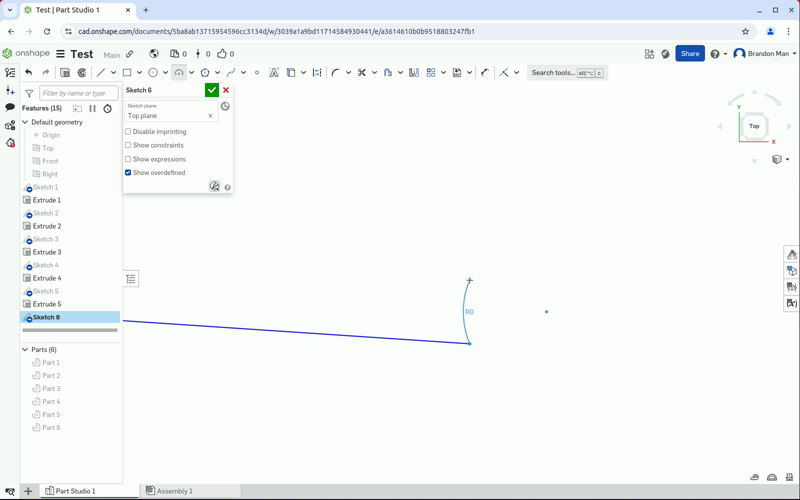
scroll(-6)
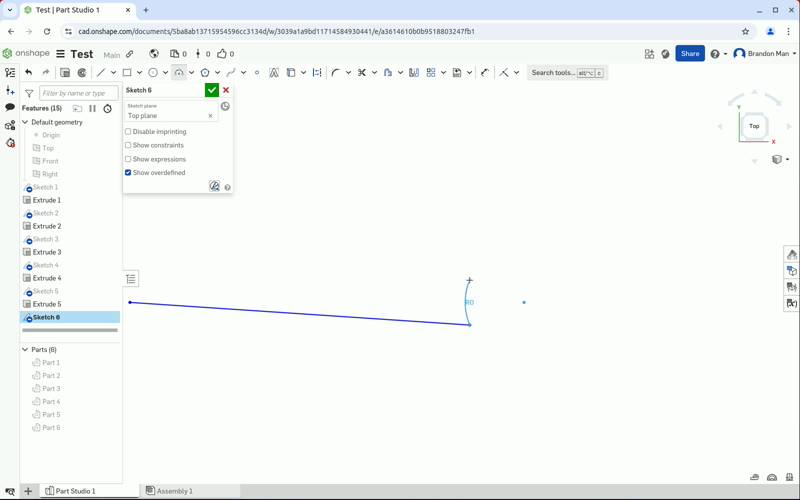
scroll(-6)
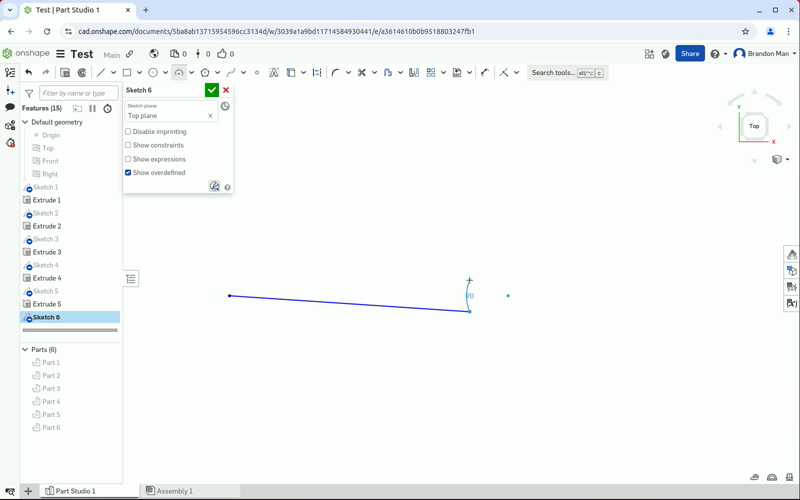
scroll(-6)
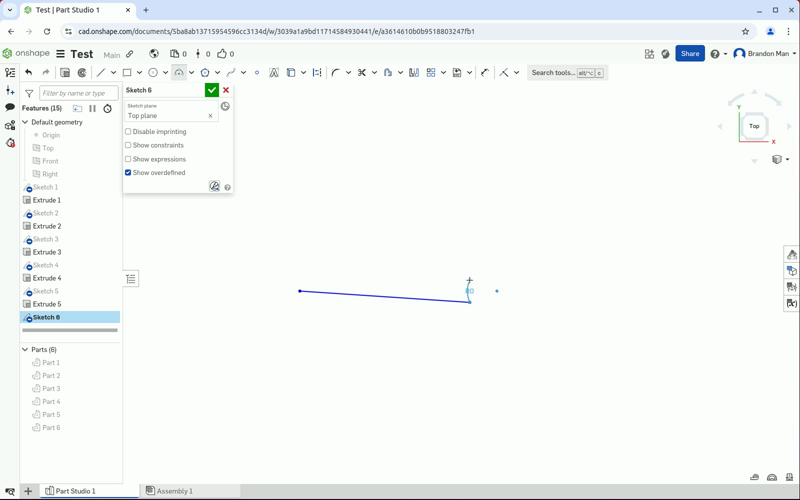
scroll(-6)
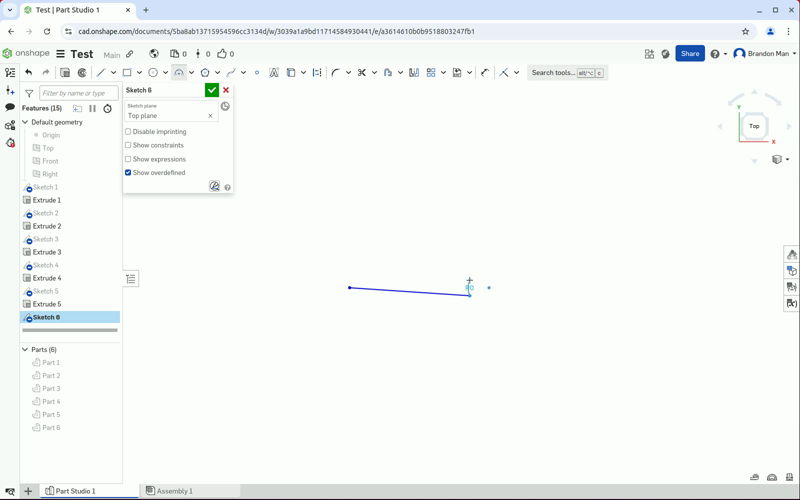
scroll(-6)
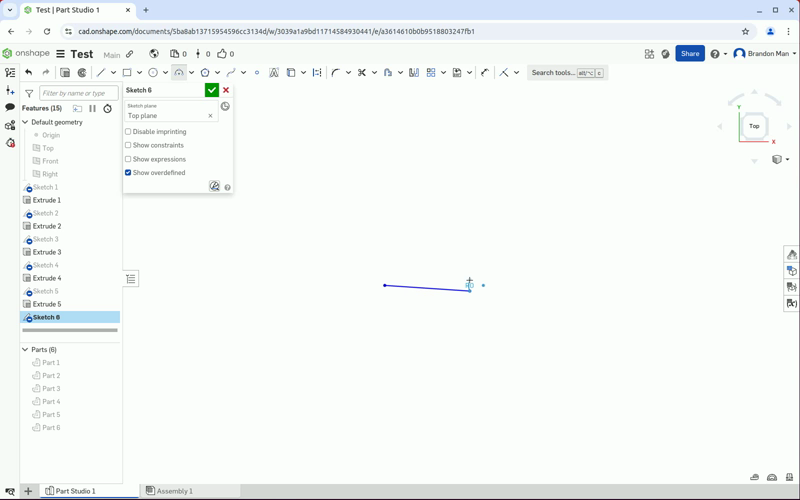
scroll(-6)
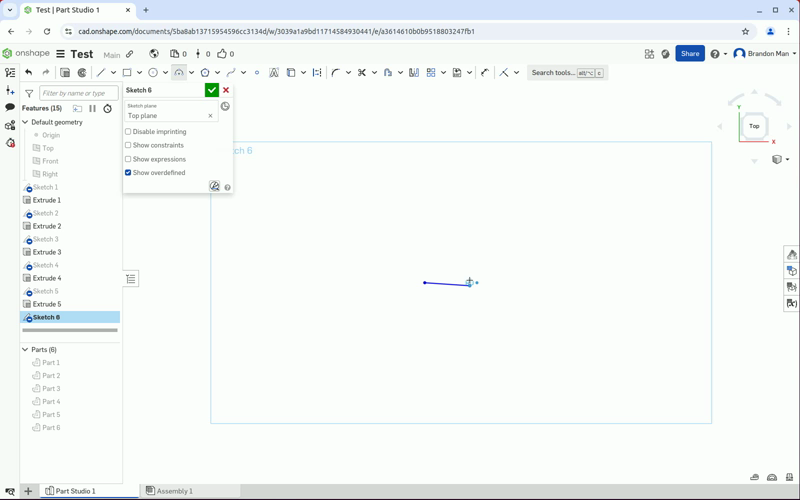
mouse_move(467, 282)
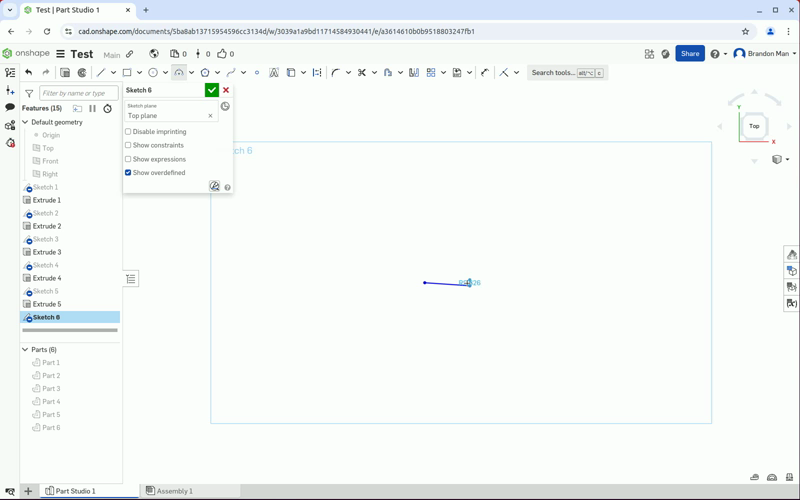
scroll(6)
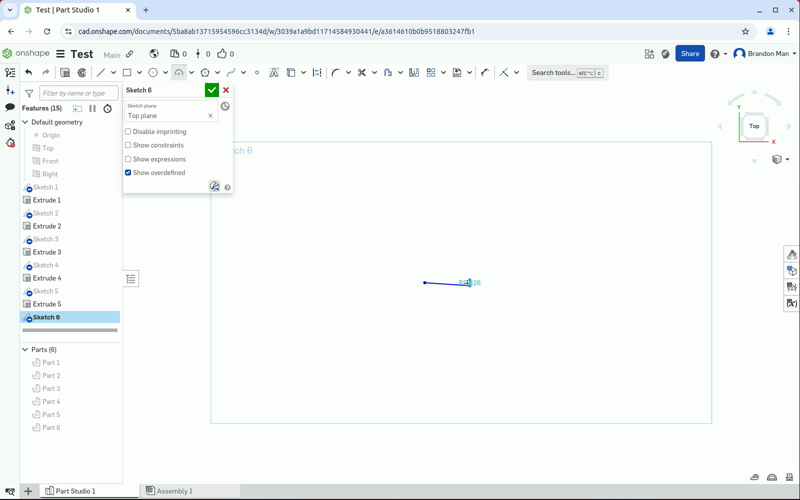
scroll(6)
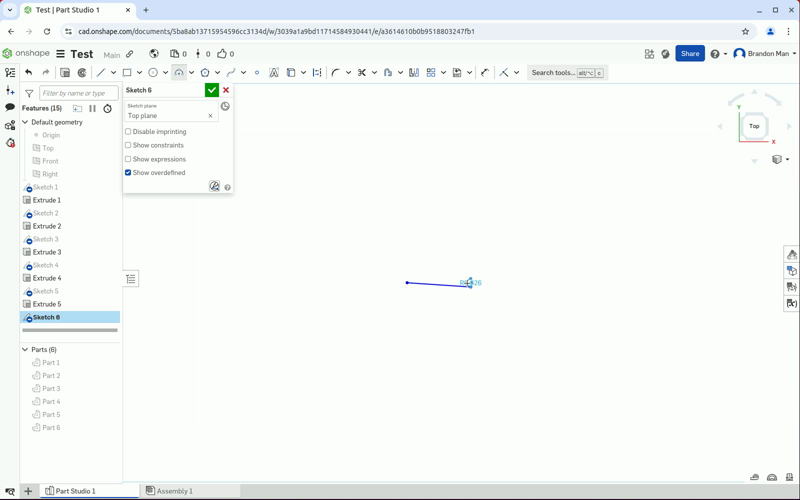
scroll(6)
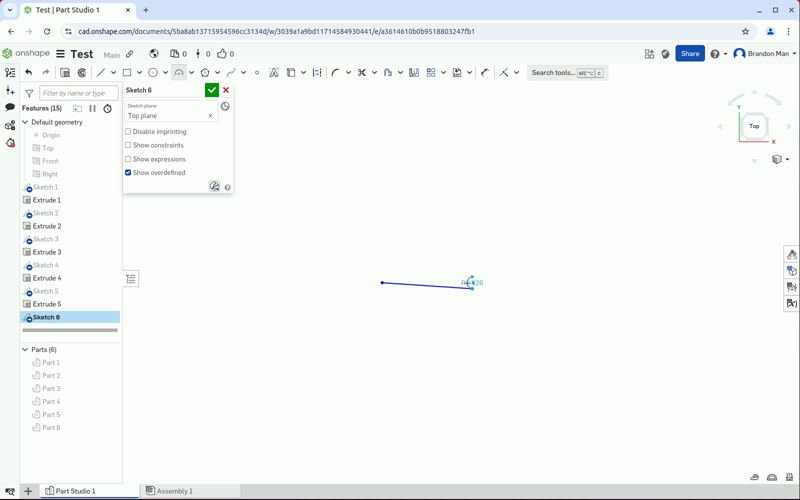
scroll(6)
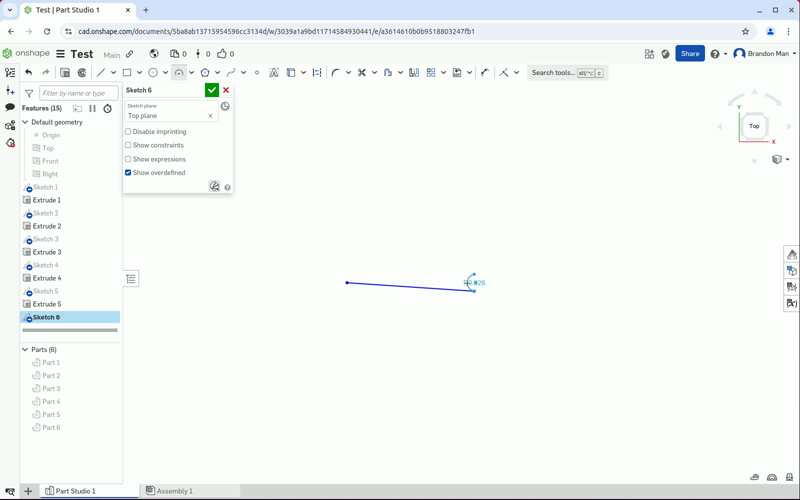
scroll(6)
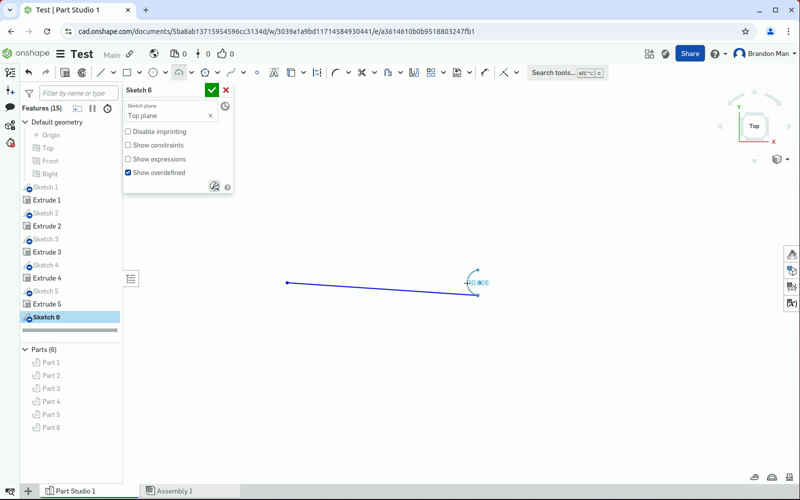
scroll(6)
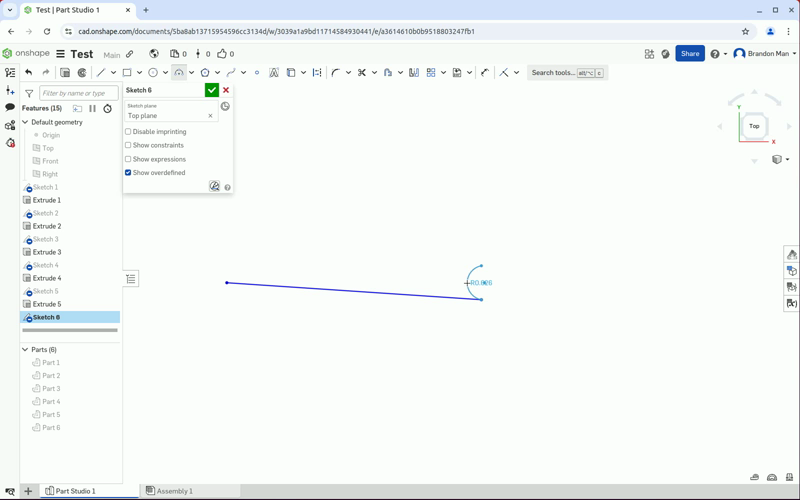
scroll(6)
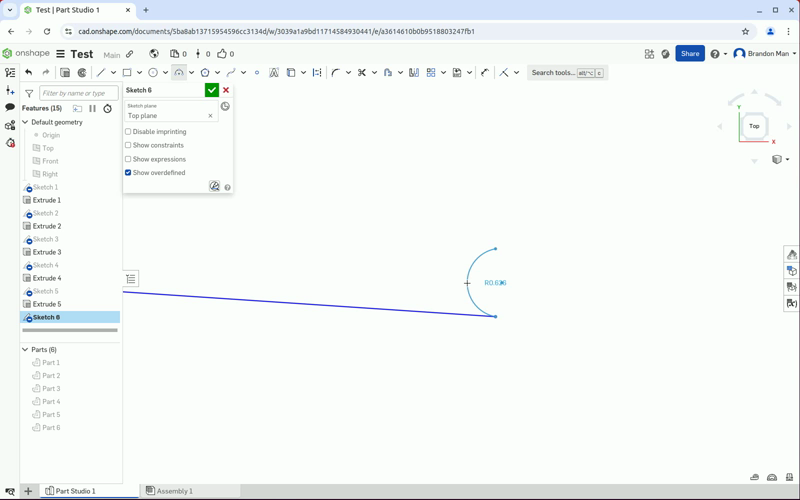
click(467, 282)
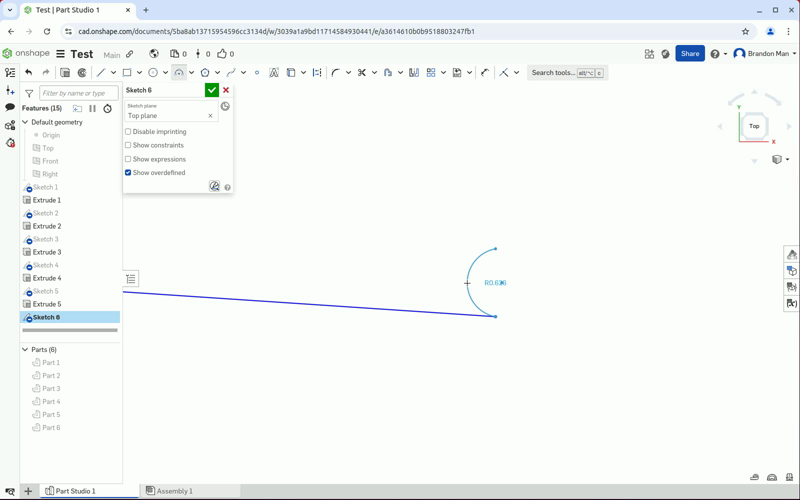
scroll(-6)
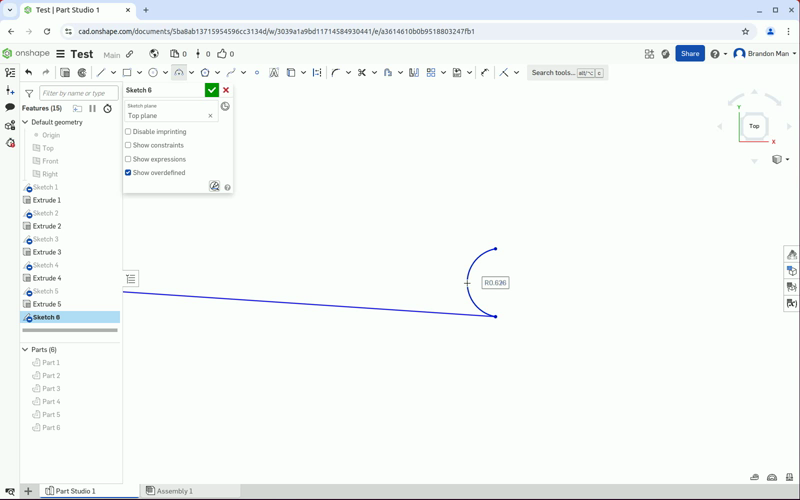
scroll(-6)
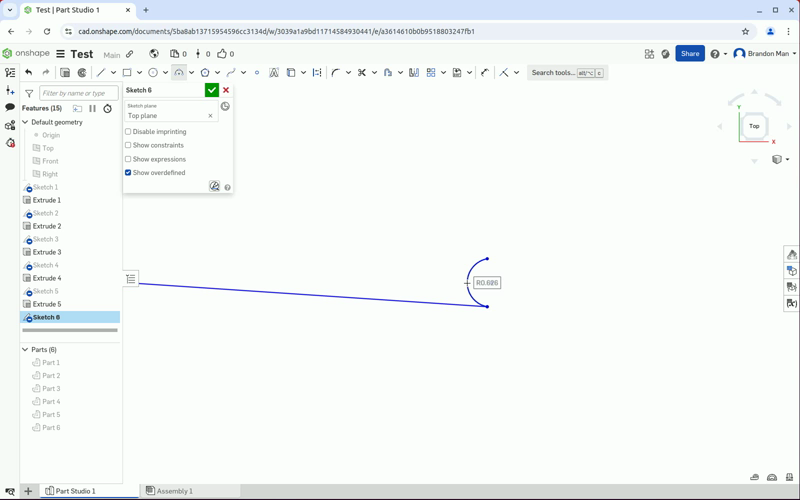
scroll(-6)
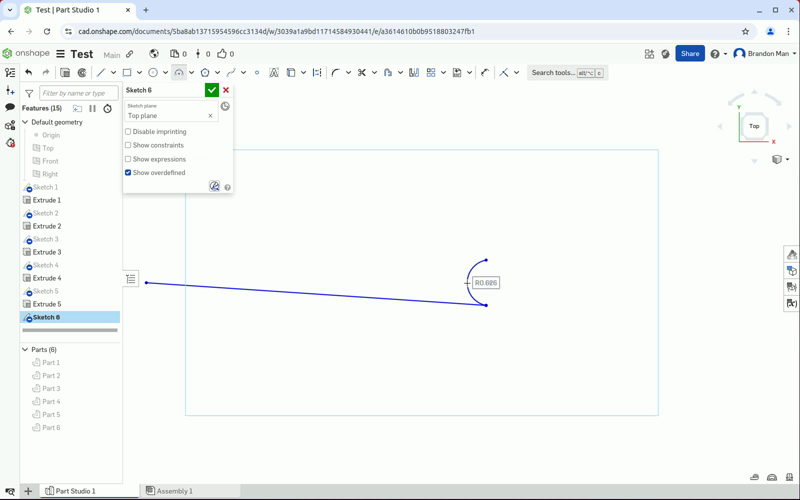
scroll(-6)
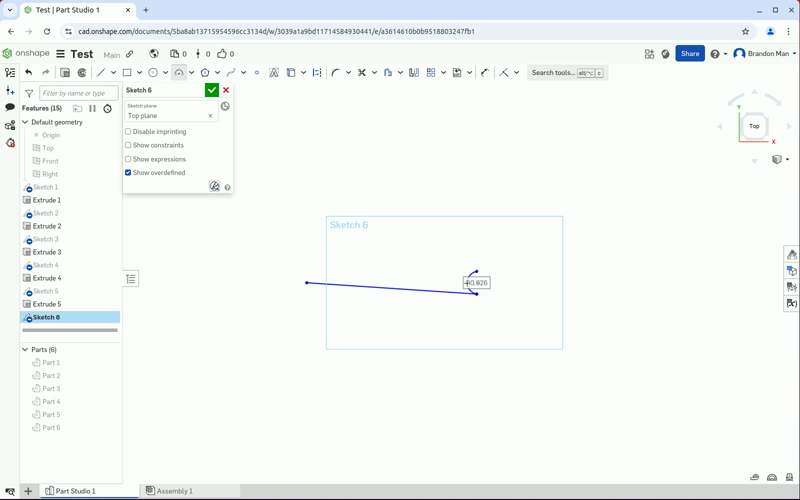
scroll(-6)
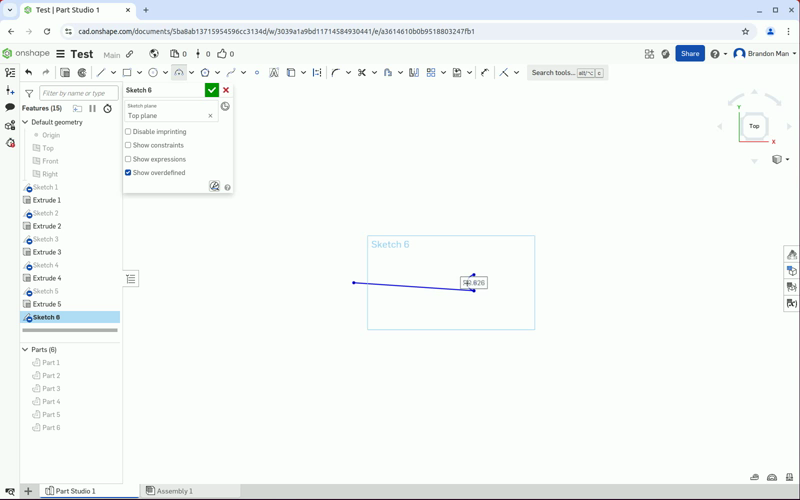
scroll(-6)
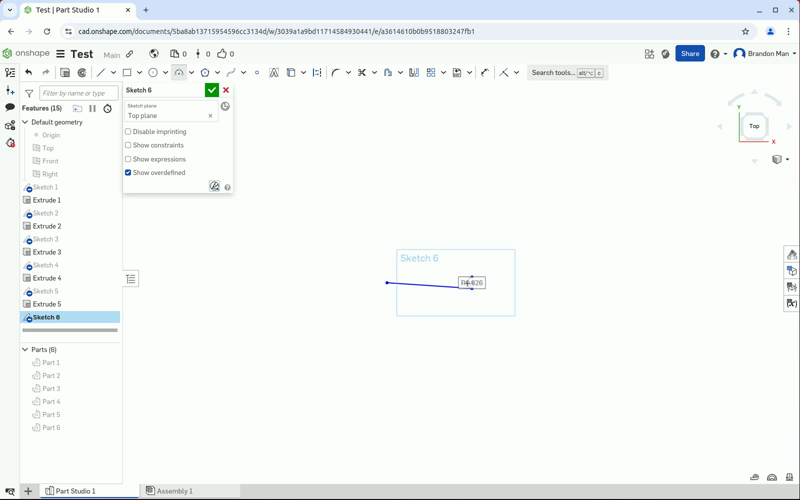
scroll(-6)
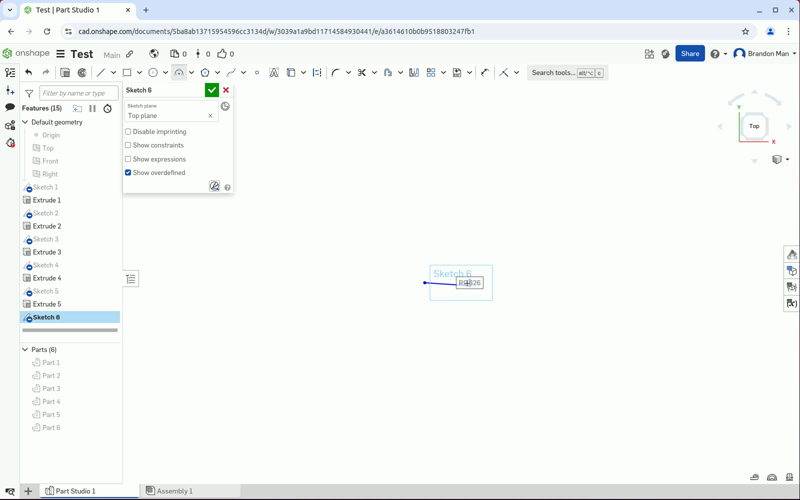
key_up(shift)
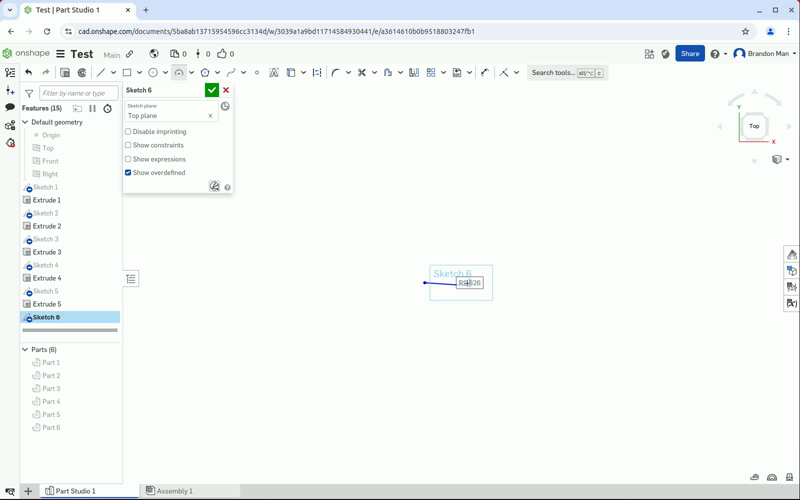
key(esc)
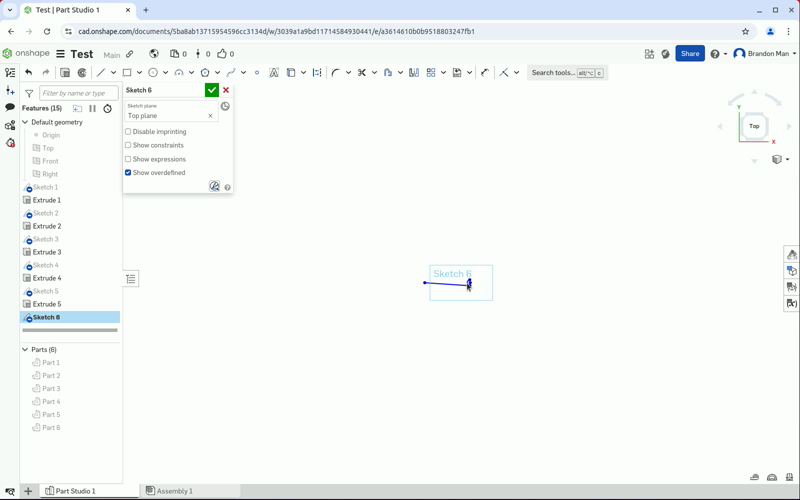
key(l)
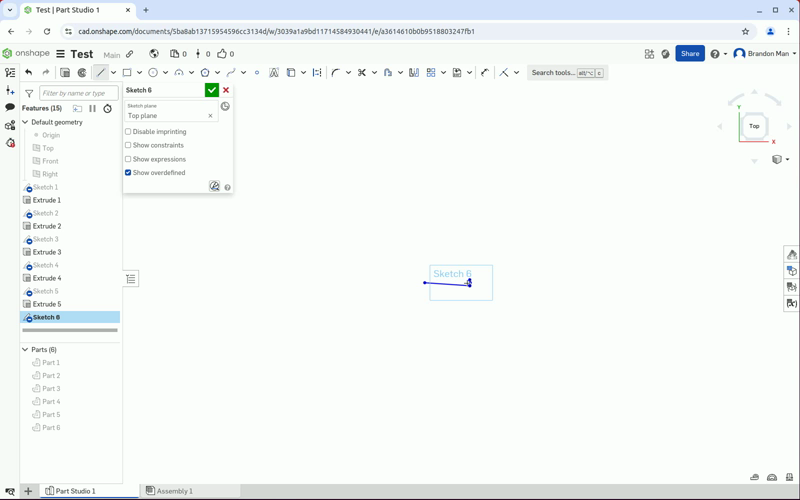
mouse_move(469, 279)
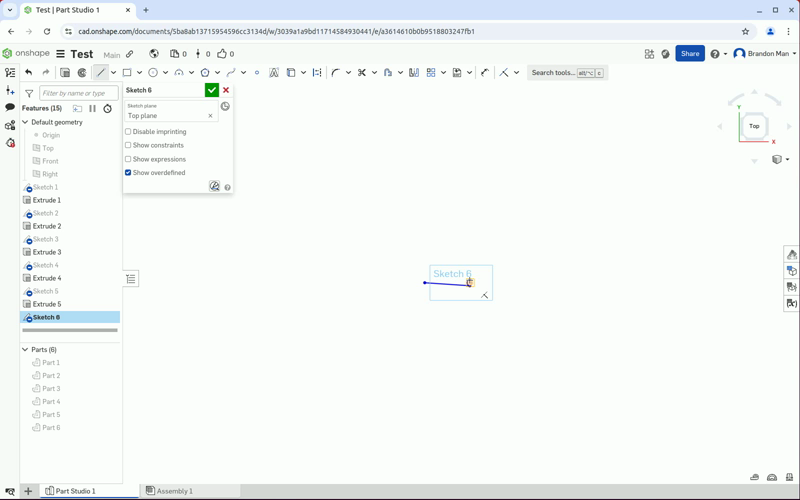
scroll(6)
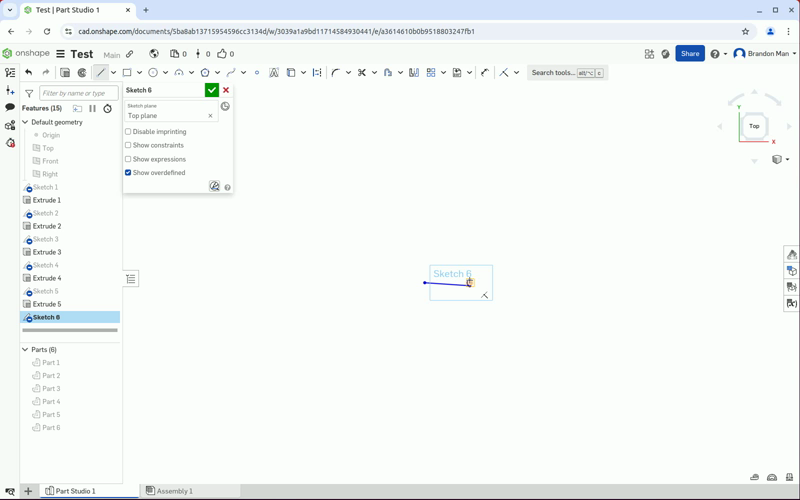
scroll(6)
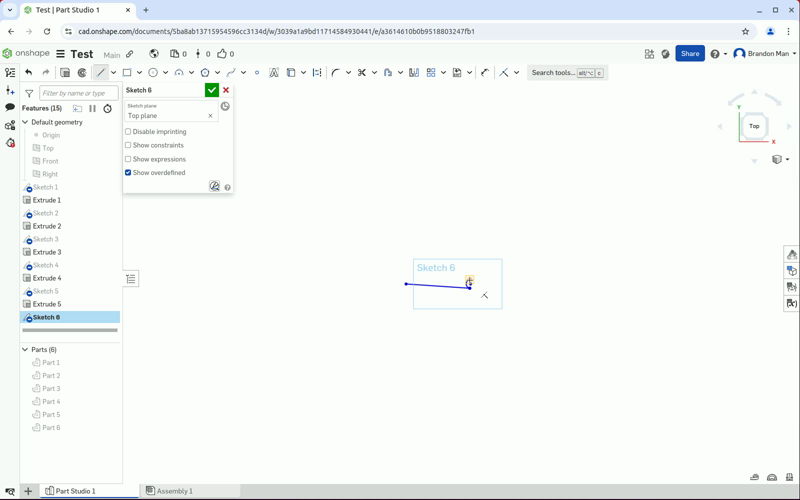
scroll(6)
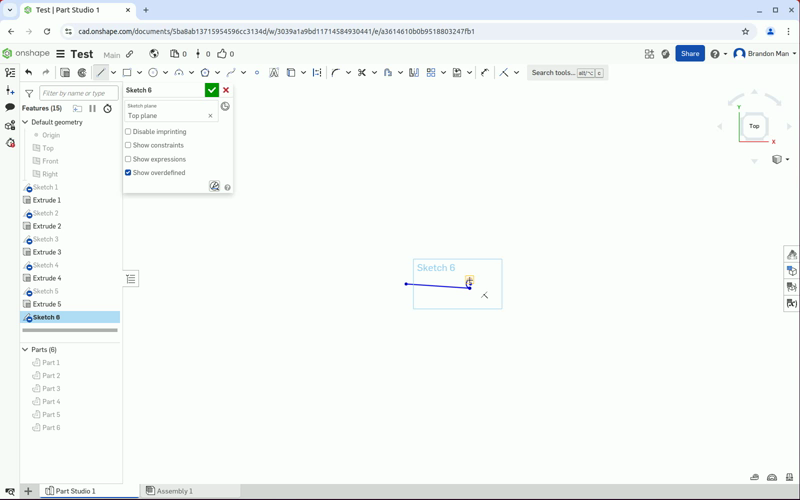
scroll(6)
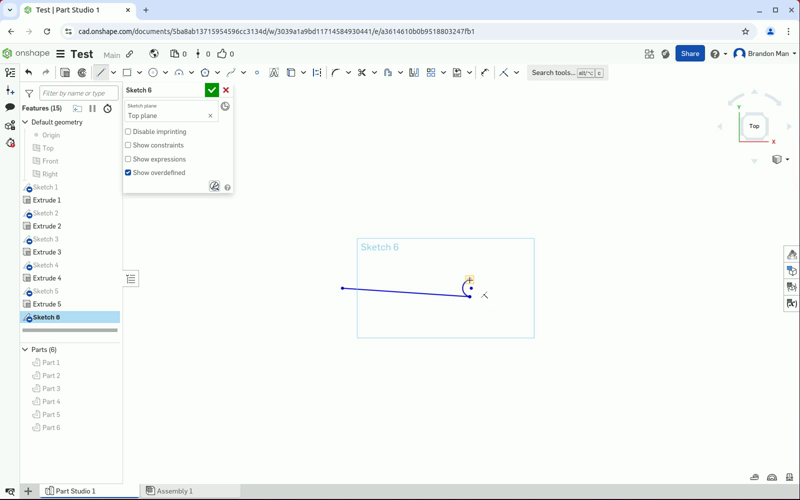
scroll(6)
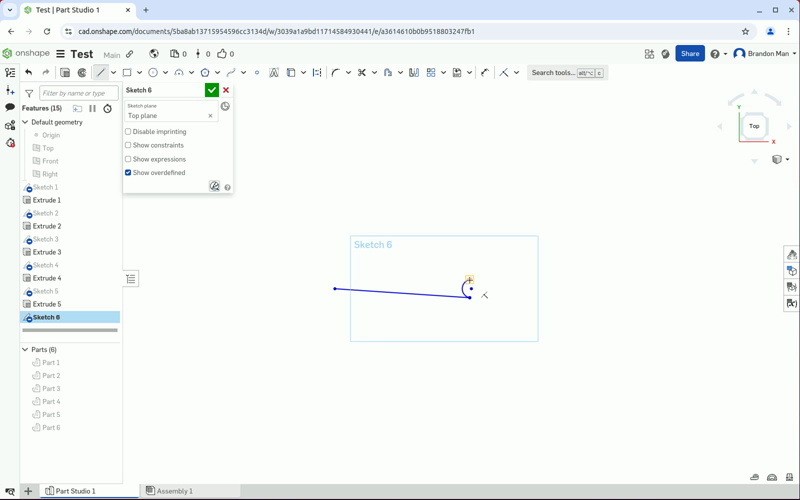
scroll(6)
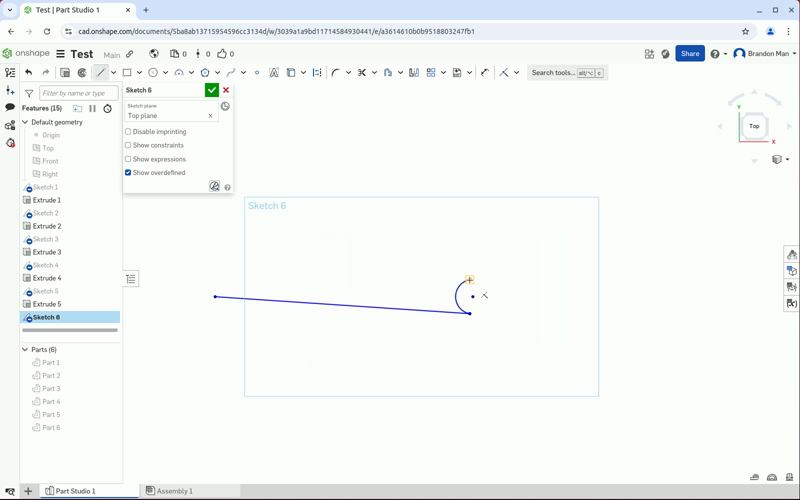
scroll(6)
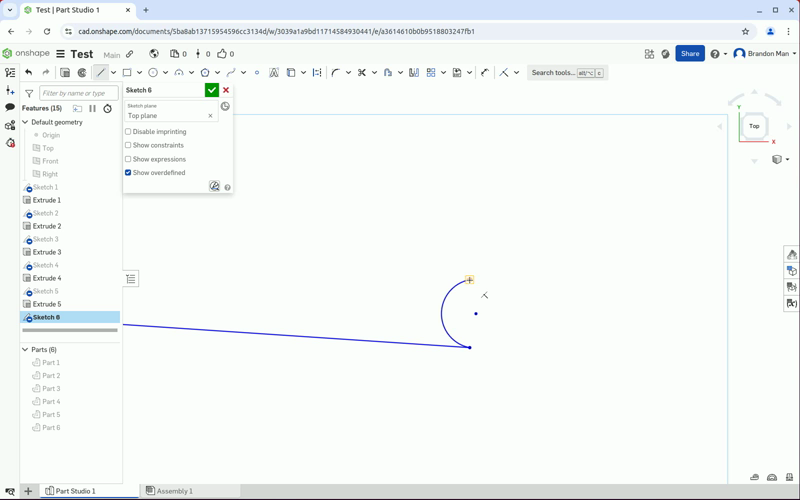
click(469, 279)
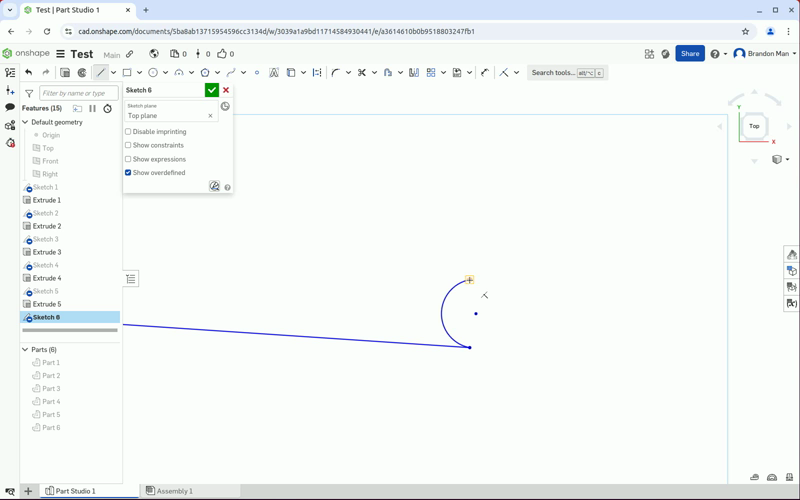
scroll(-6)
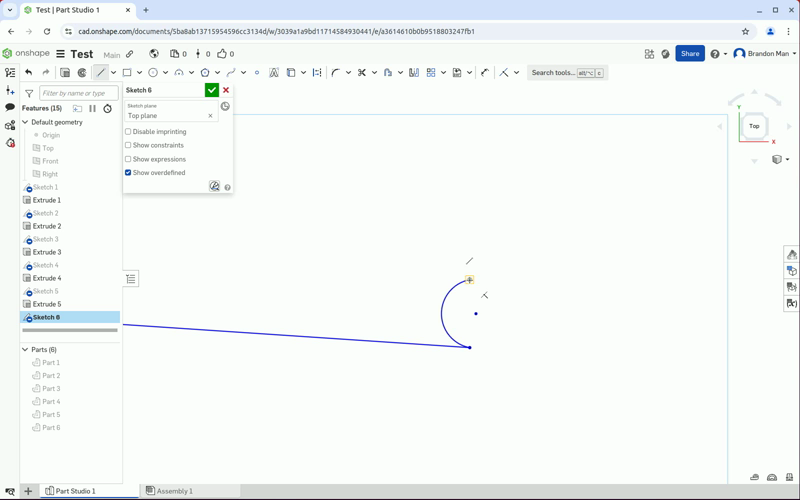
scroll(-6)
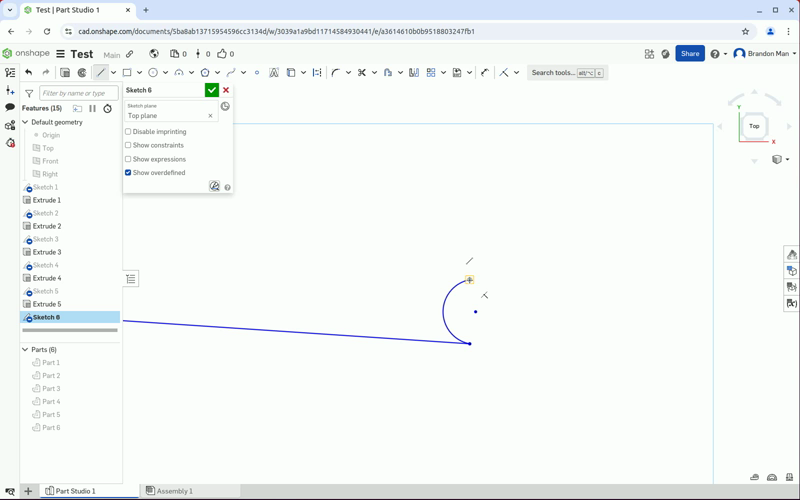
scroll(-6)
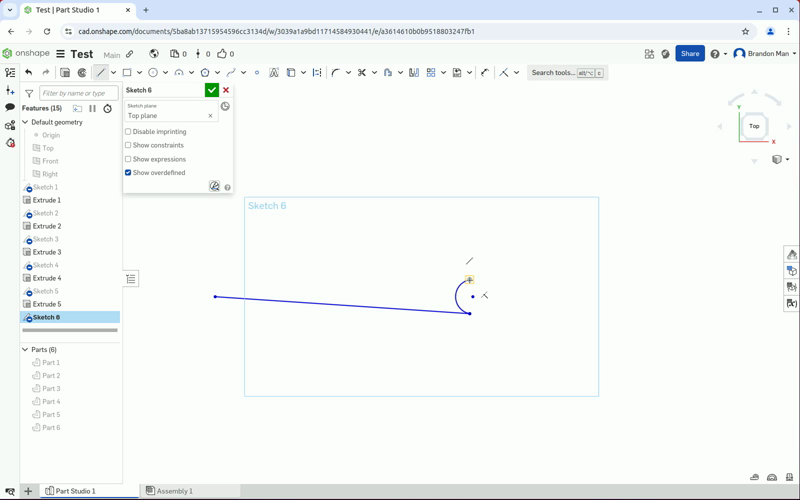
scroll(-6)
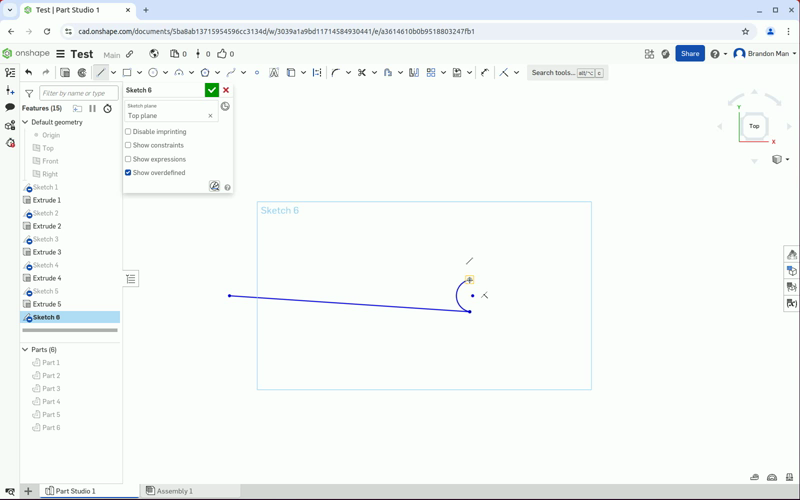
scroll(-6)
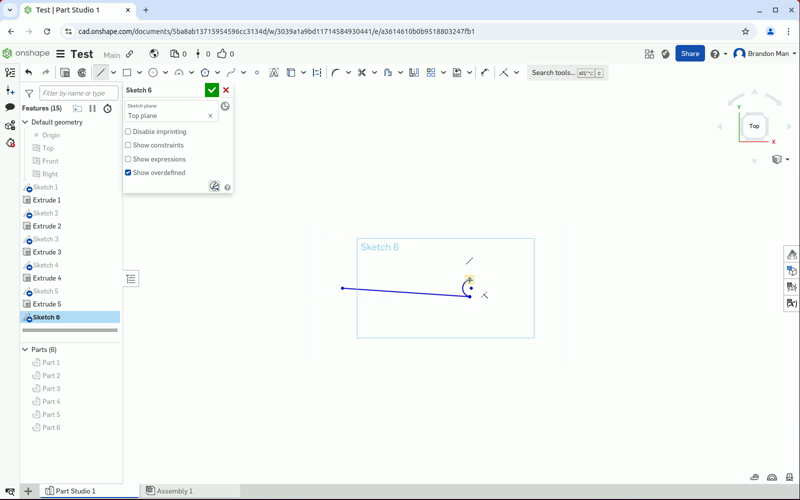
scroll(-6)
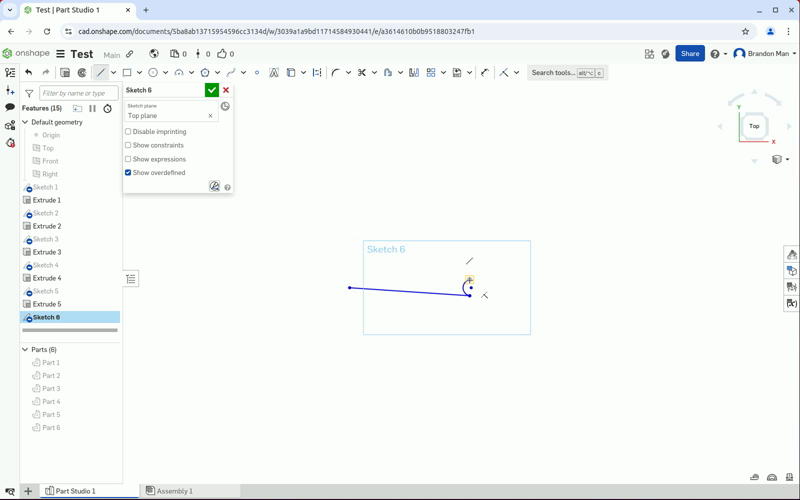
scroll(-6)
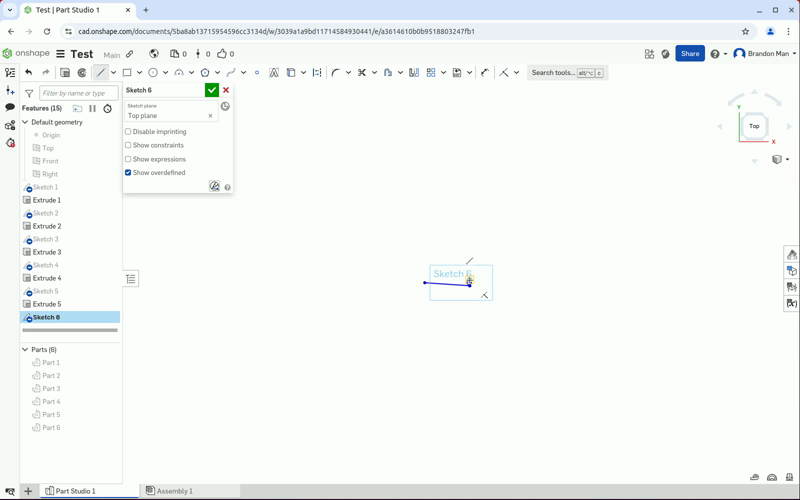
mouse_move(499, 279)
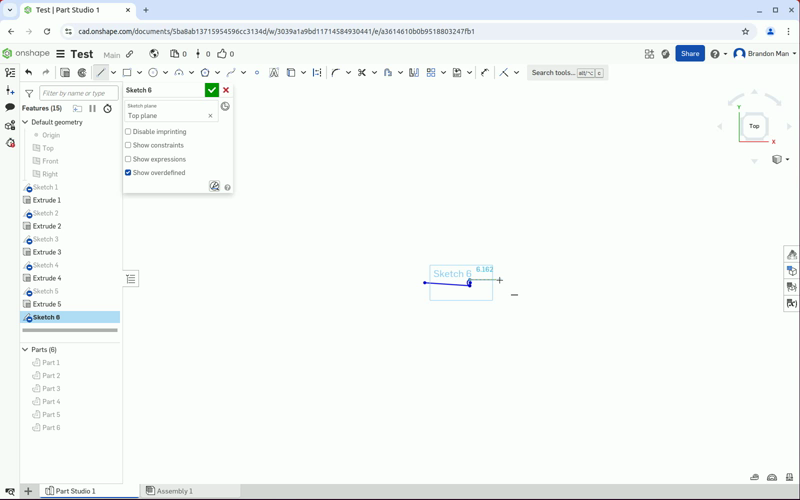
key_down(shift)
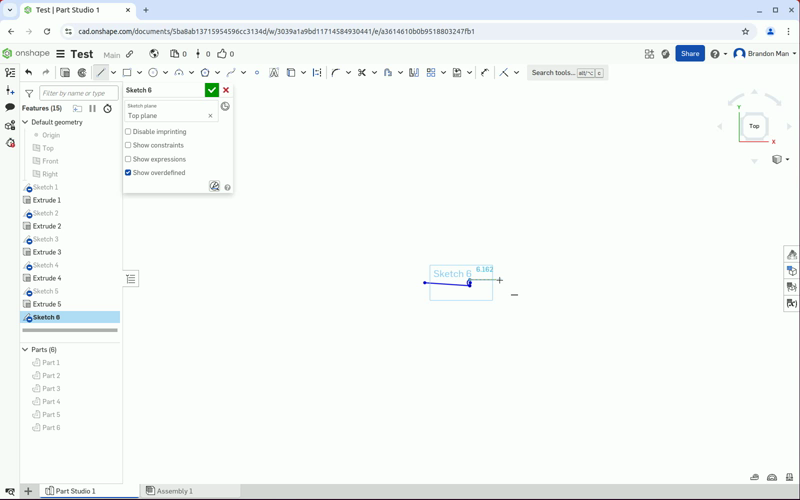
mouse_move(424, 282)
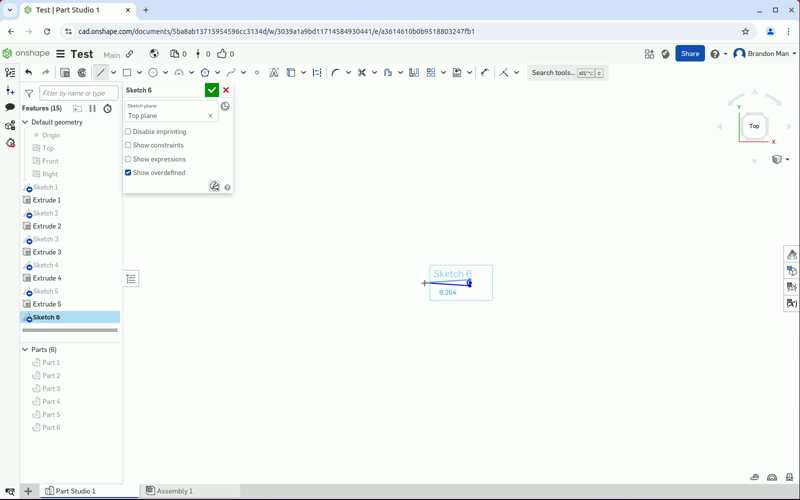
key_up(shift)
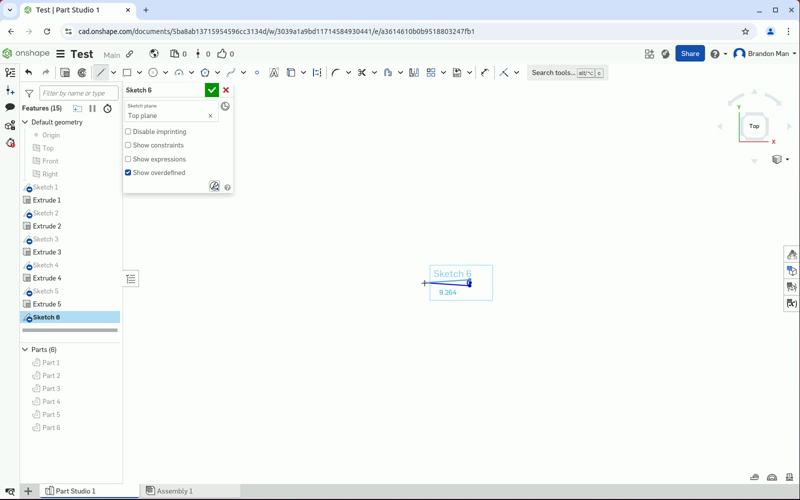
click(424, 282)
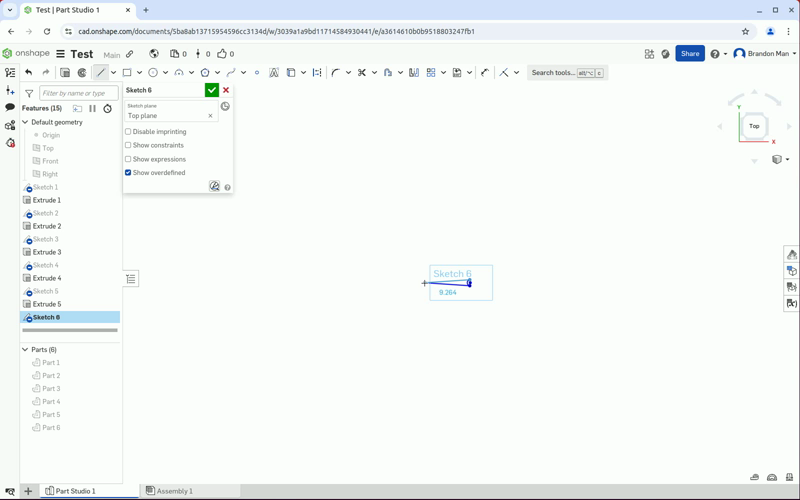
key(esc)
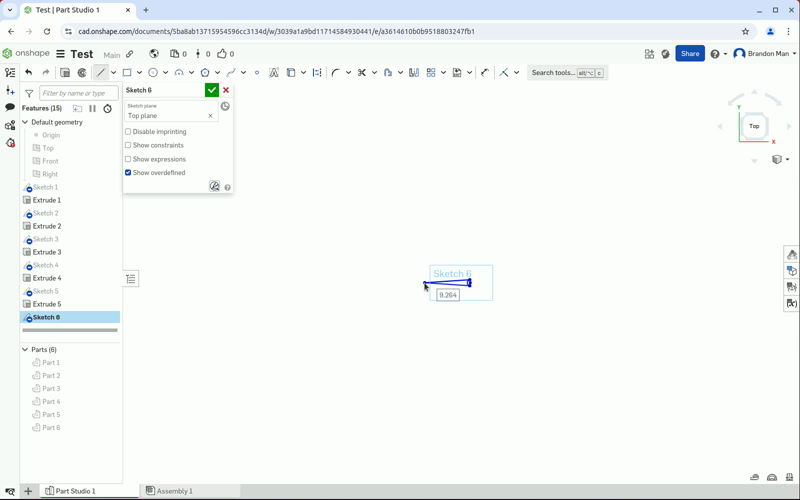
mouse_move(438, 282)
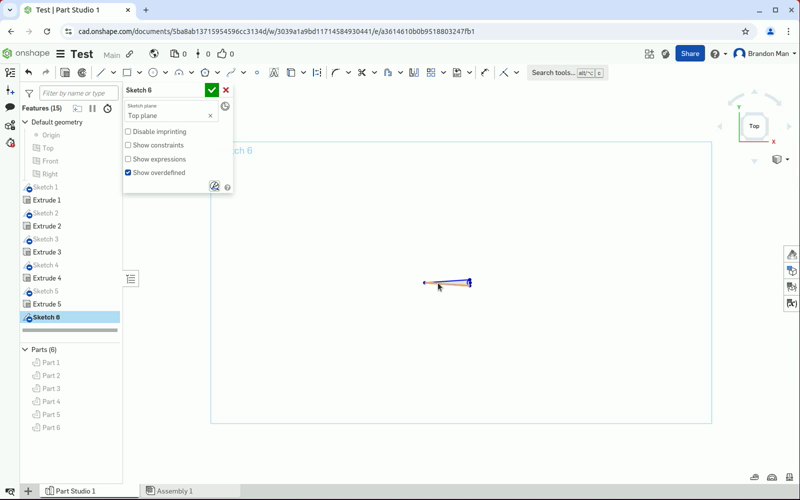
scroll(6)
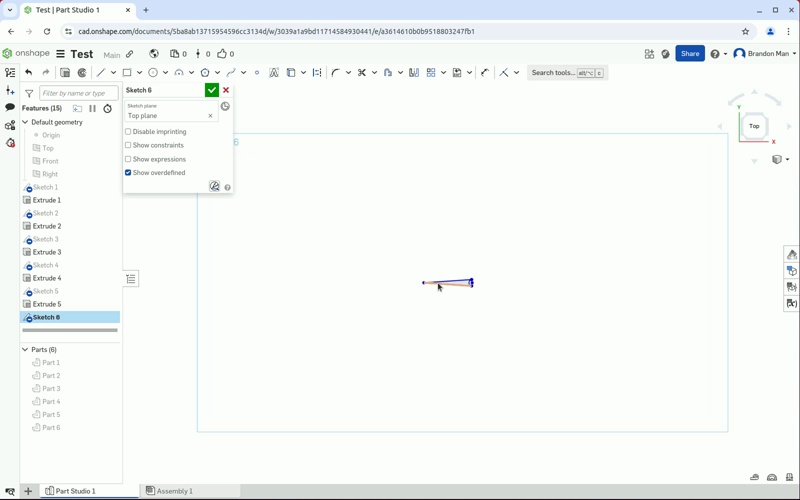
scroll(6)
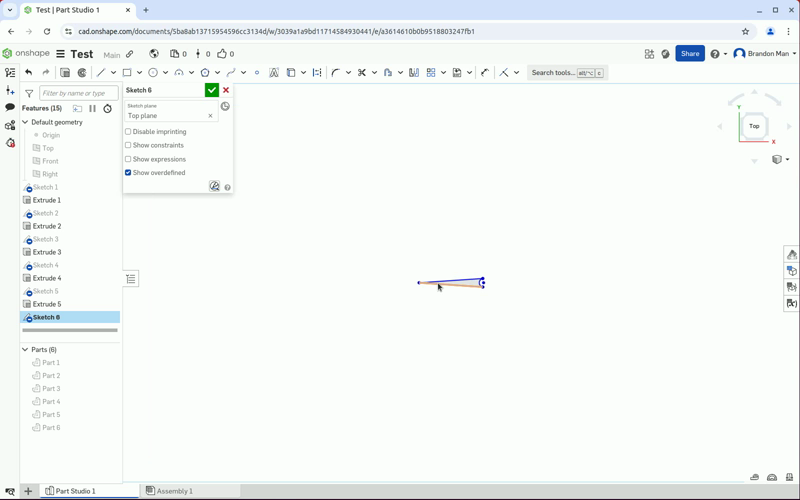
scroll(6)
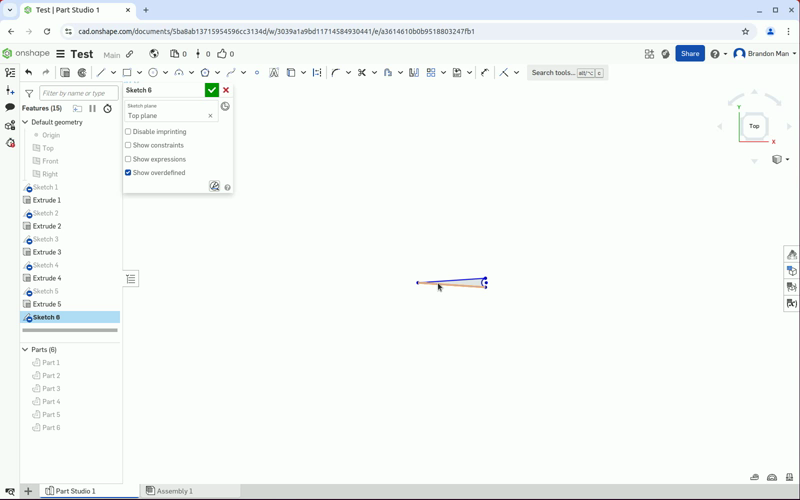
scroll(6)
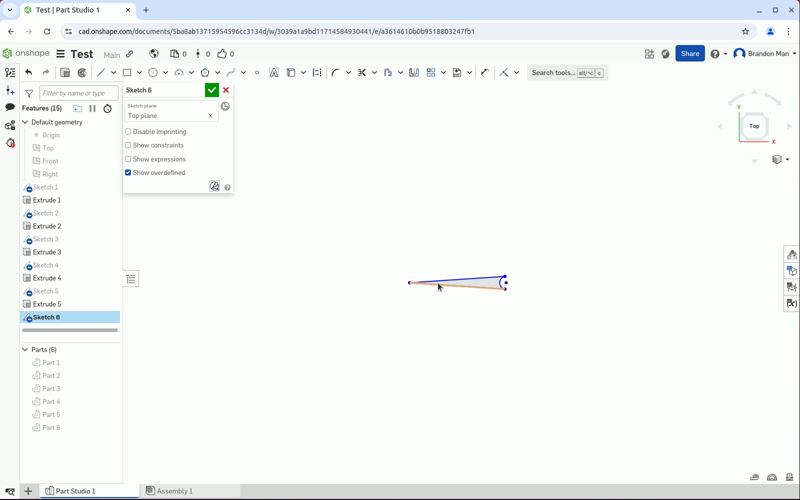
scroll(6)
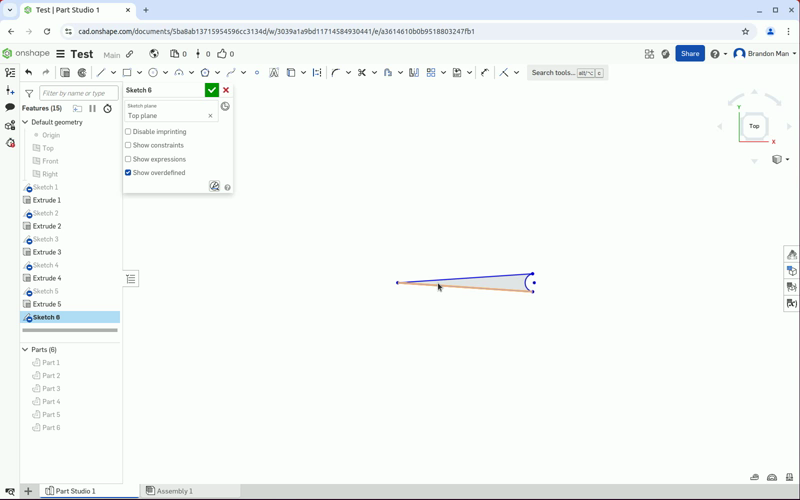
scroll(6)
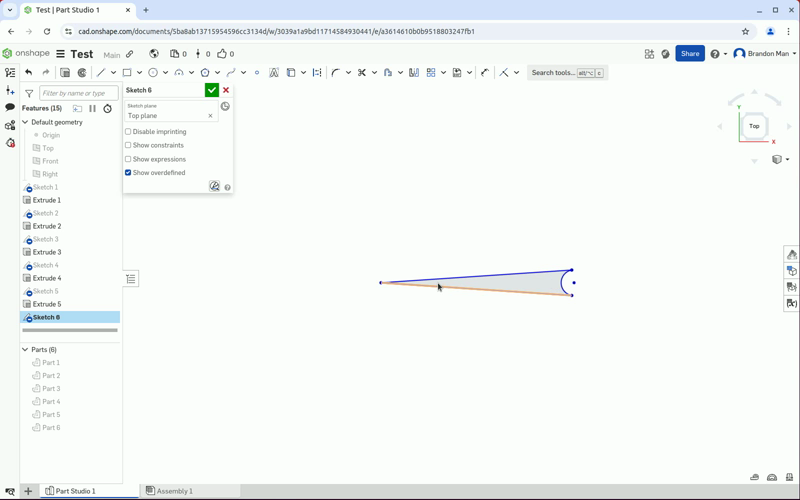
scroll(6)
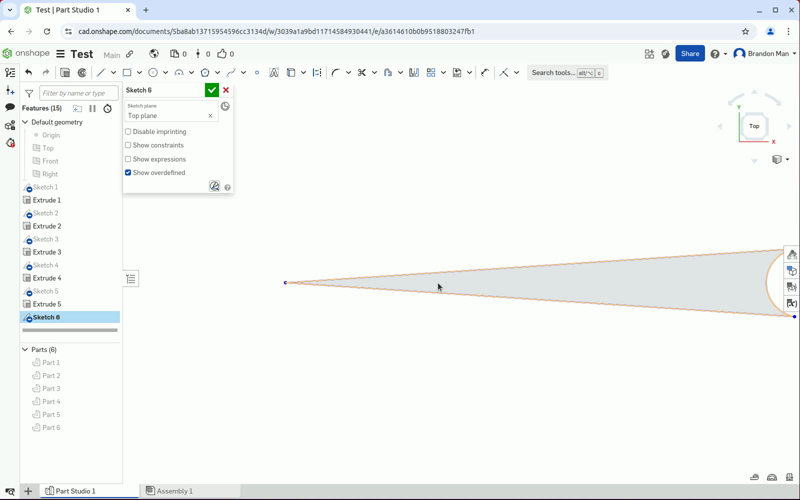
click(438, 282)
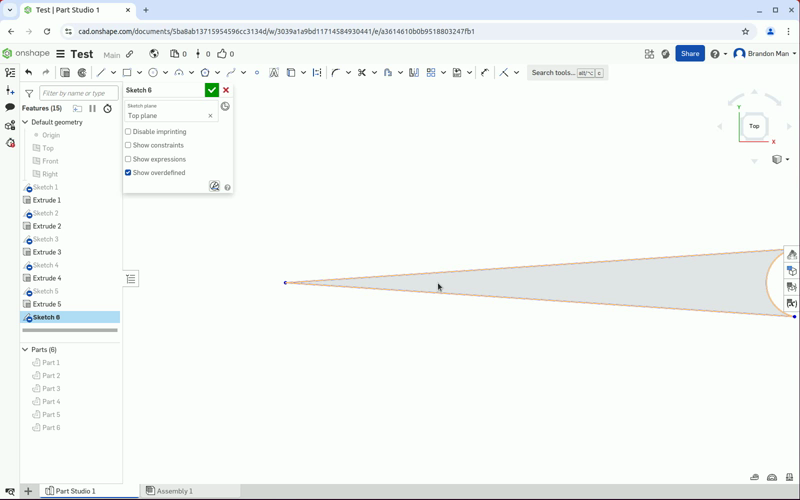
scroll(-6)
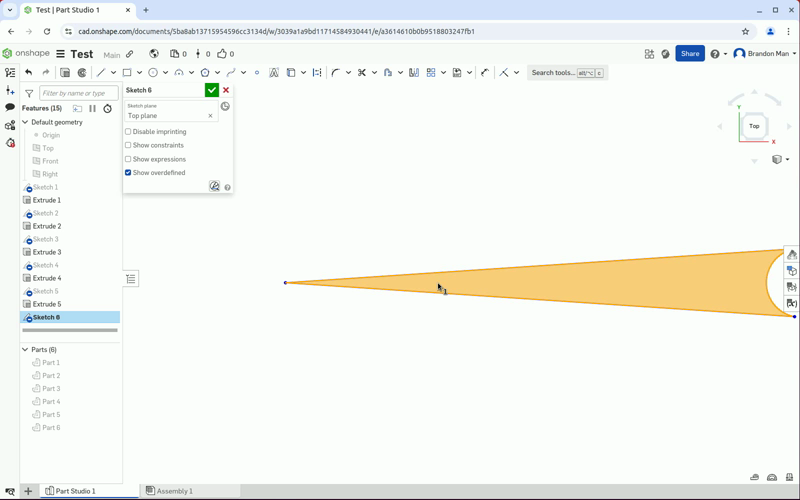
scroll(-6)
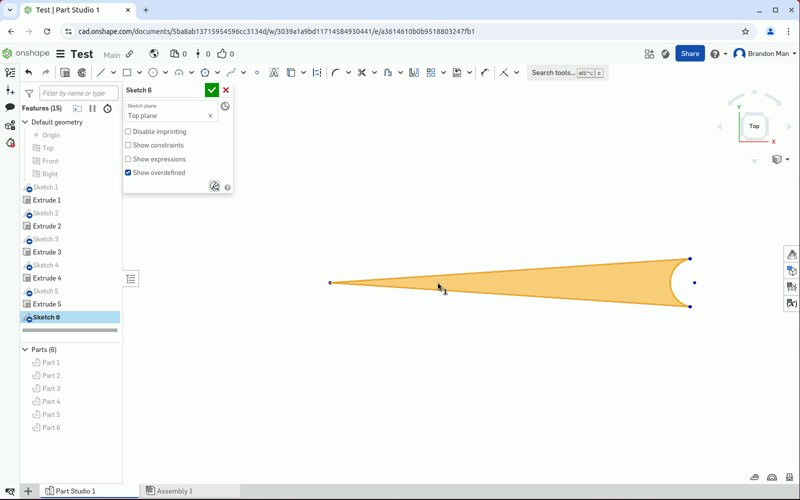
scroll(-6)
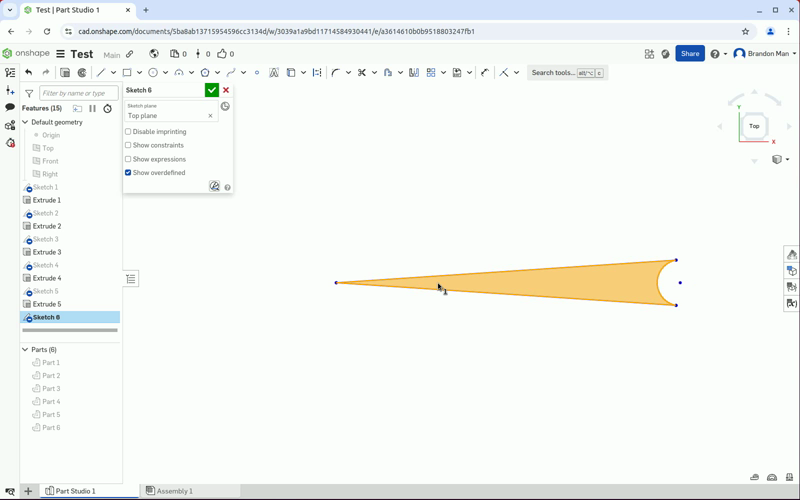
scroll(-6)
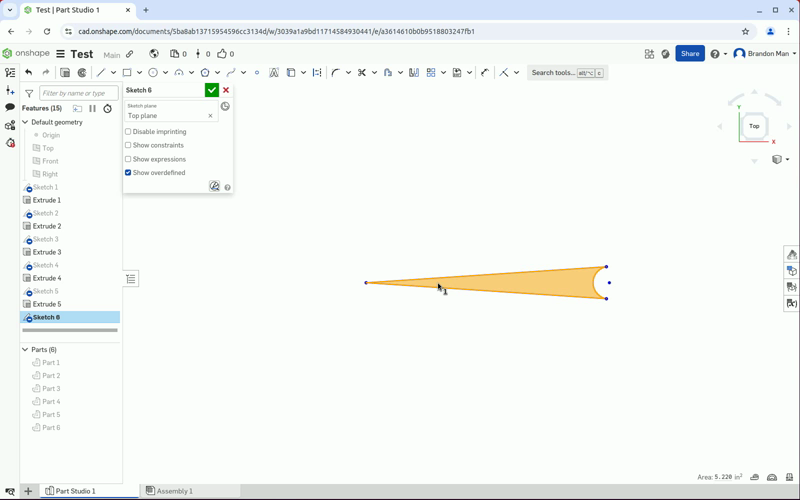
scroll(-6)
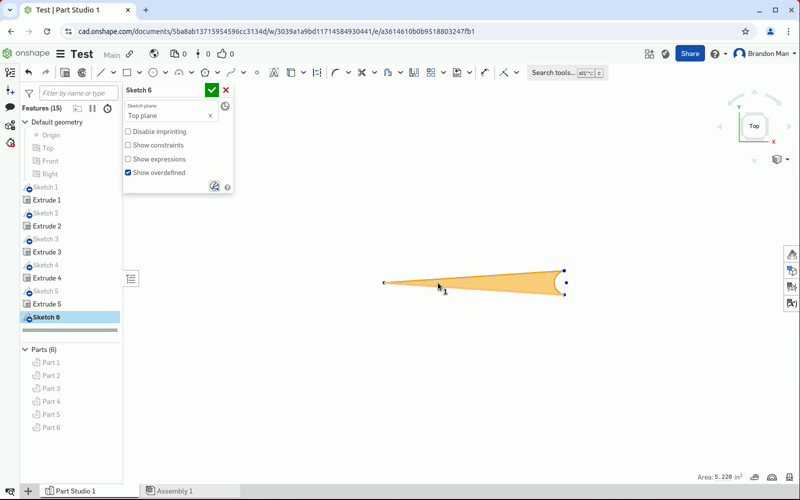
scroll(-6)
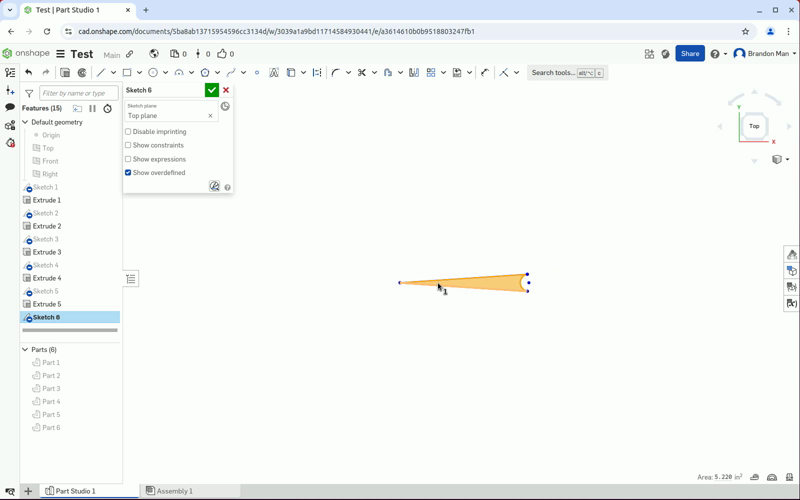
scroll(-6)
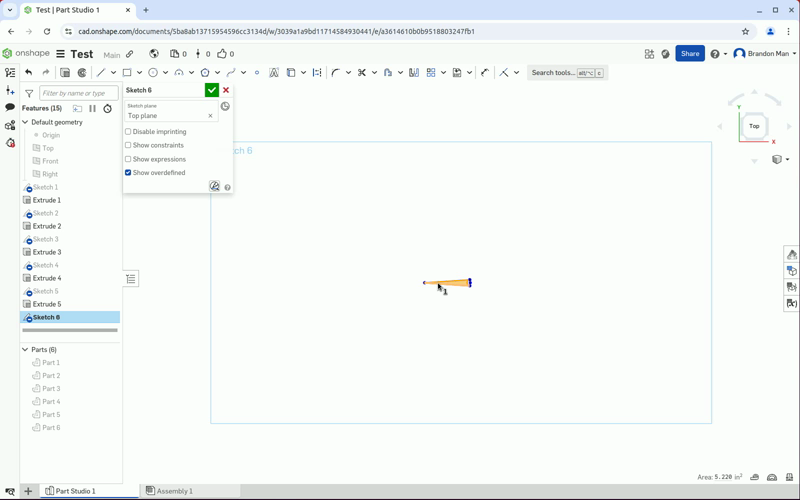
mouse_move(73, 352)
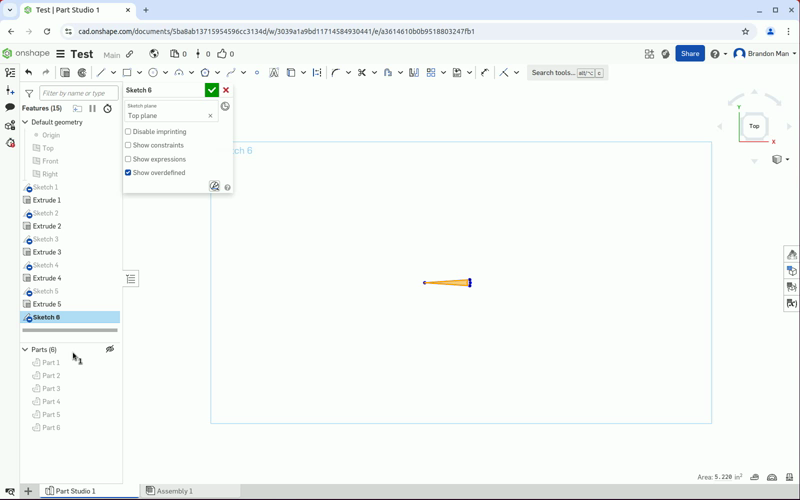
key(shift+y)
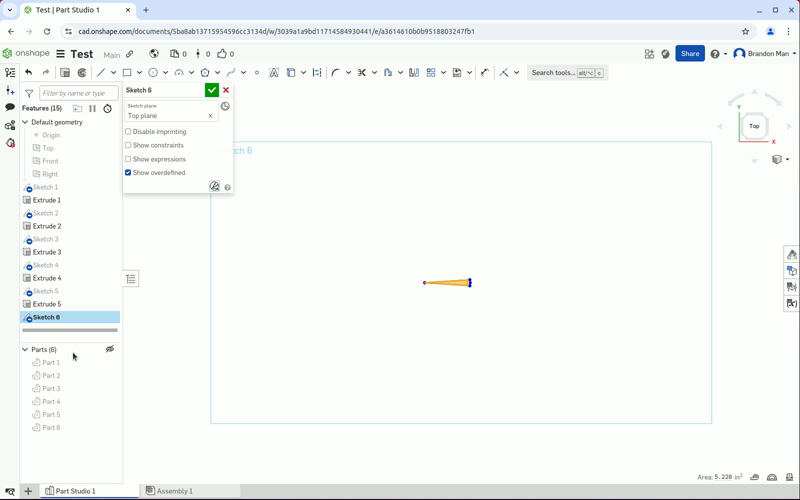
key(shift+e)
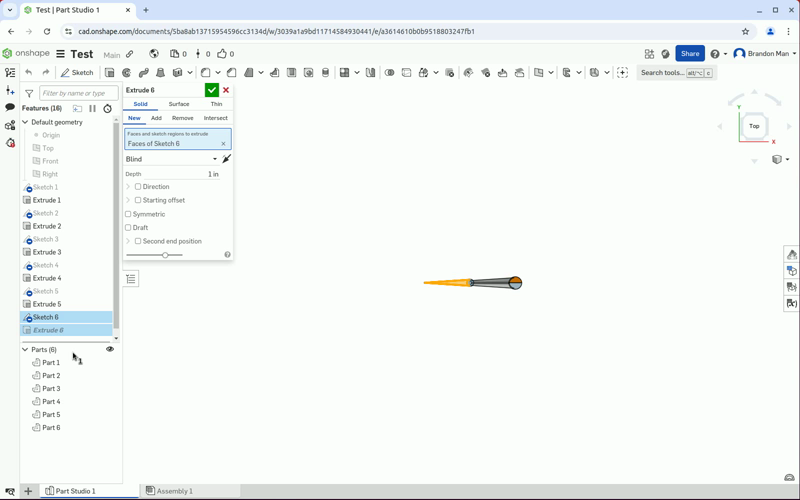
mouse_move(143, 106)
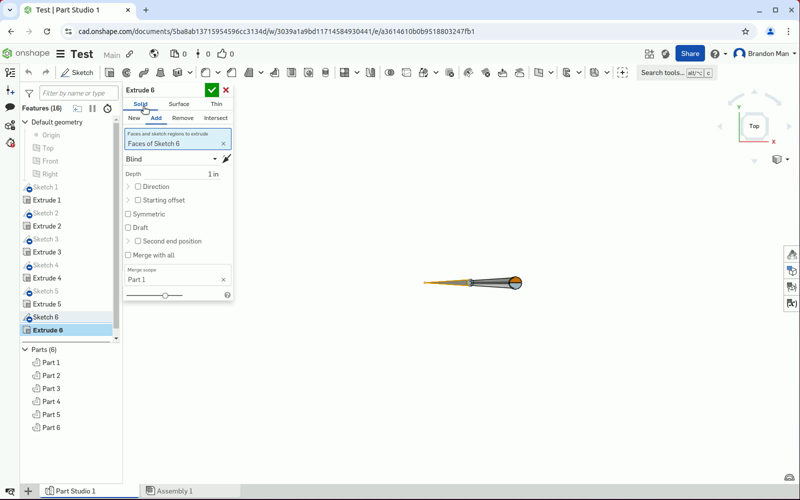
click(143, 106)
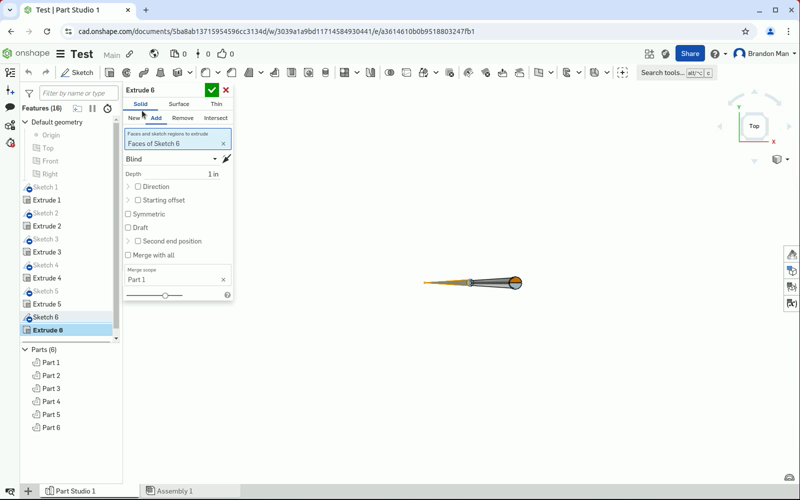
mouse_move(137, 120)
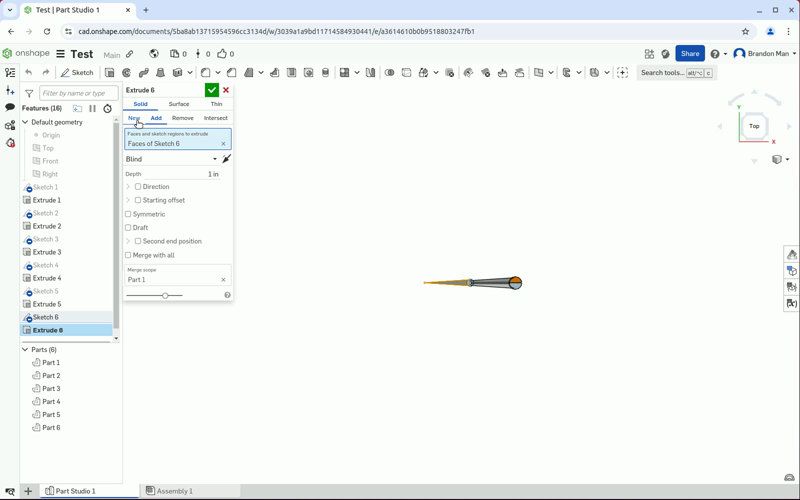
click(137, 120)
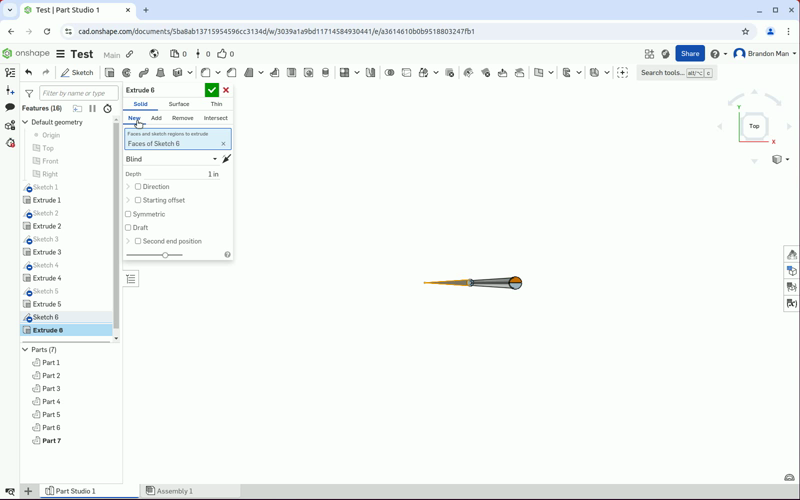
key(tab, 4)
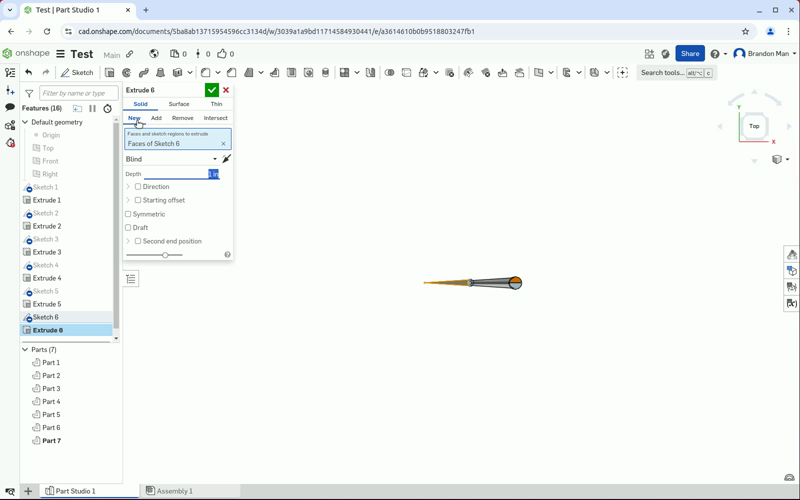
text(23.108)
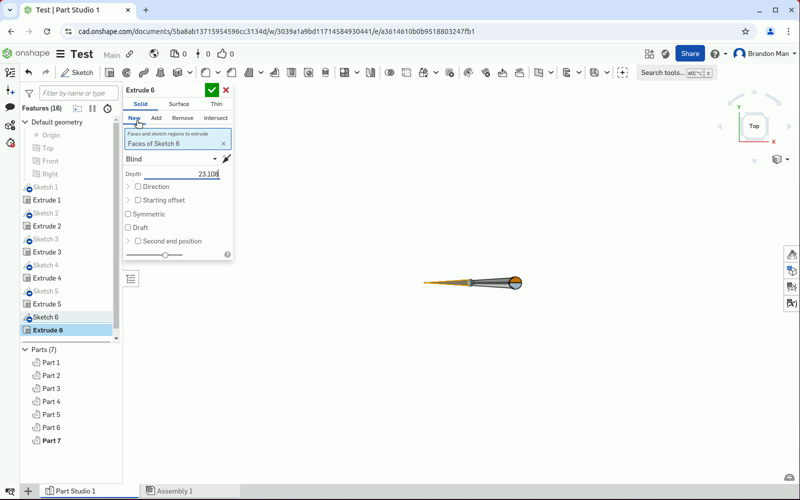
key(enter)
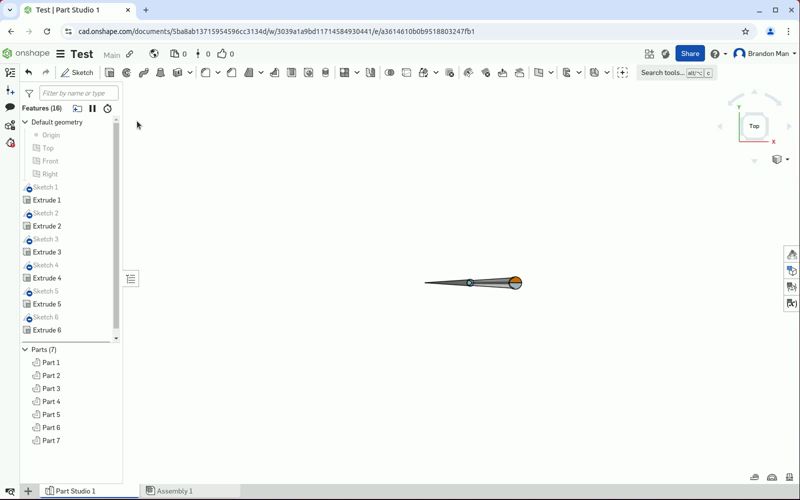
key(shift+h)
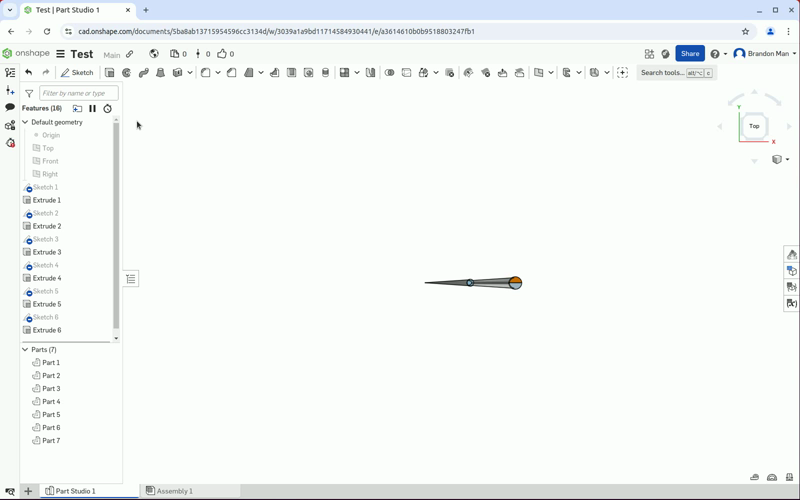
key(shift+h)
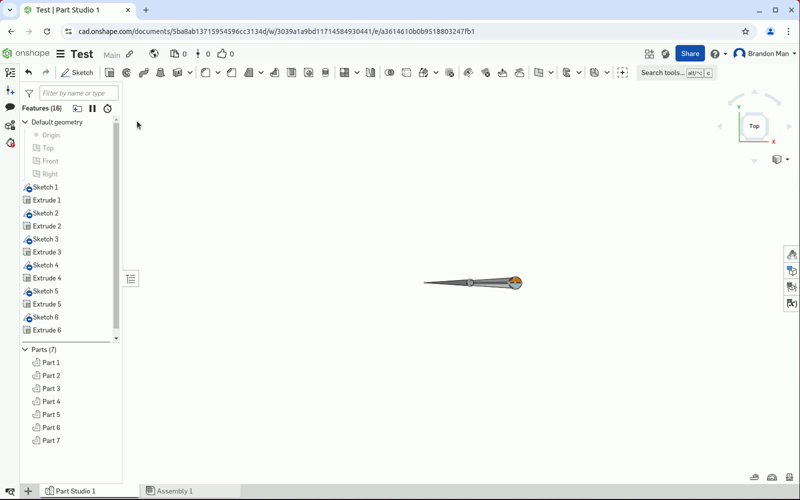
key(shift+7)
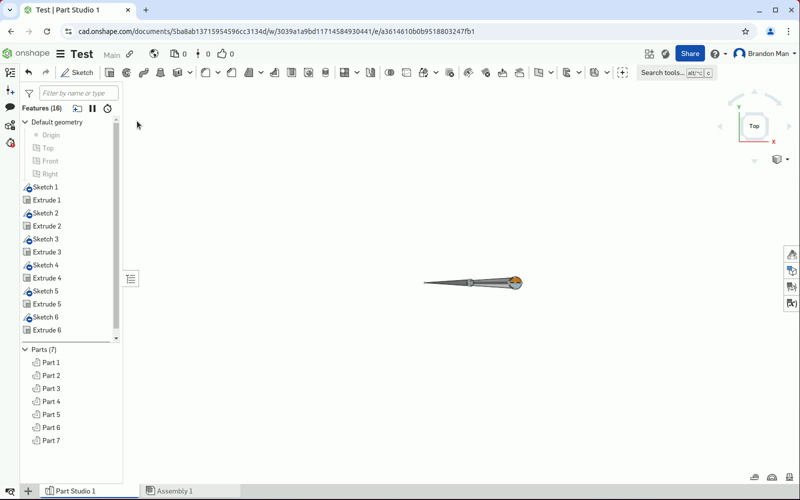
key(up, 3)
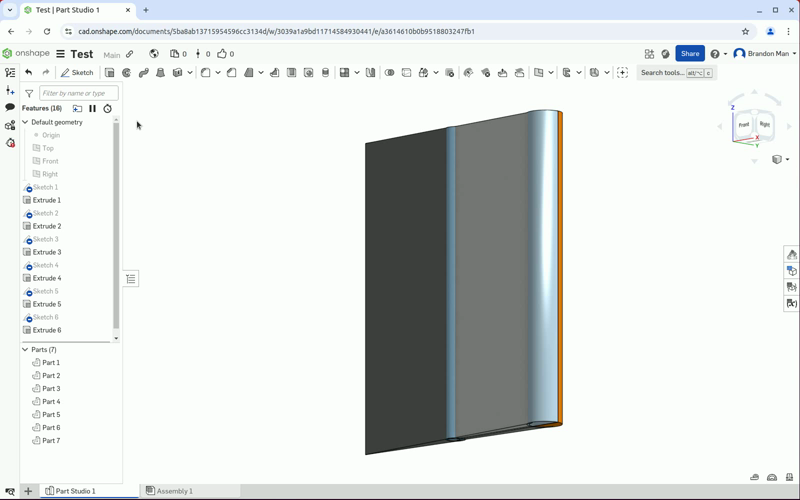
key(left, 3)
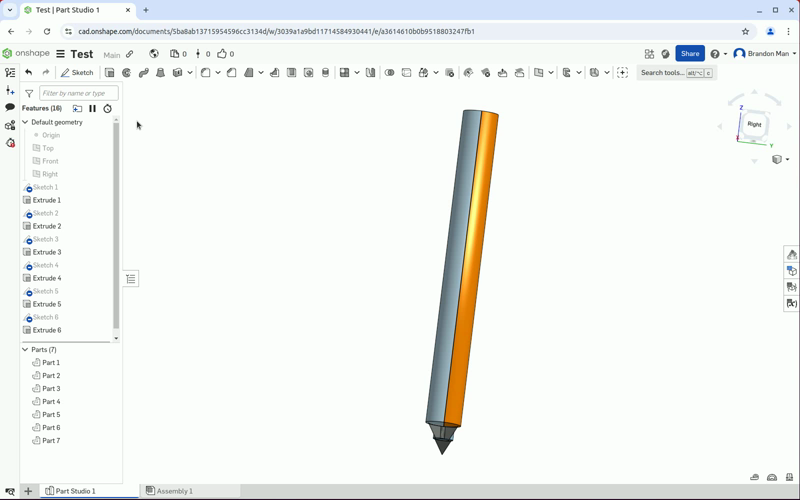
key(right, 3)
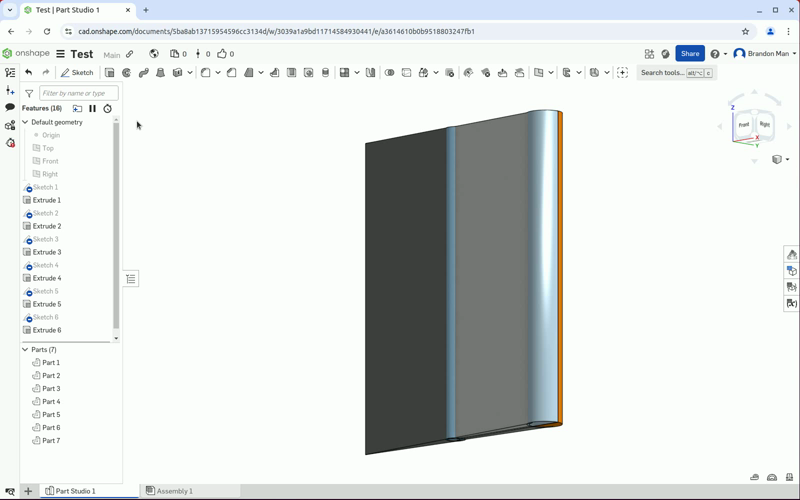
key(down, 3)
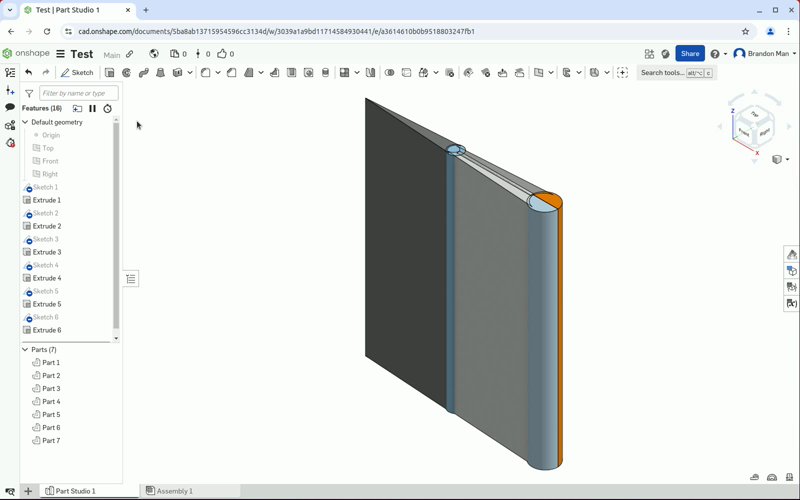
mouse_move(69, 189)
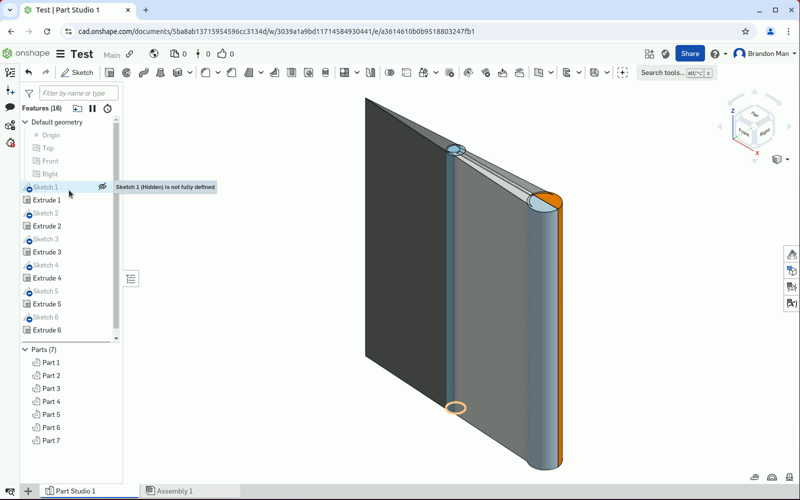
click(69, 189)